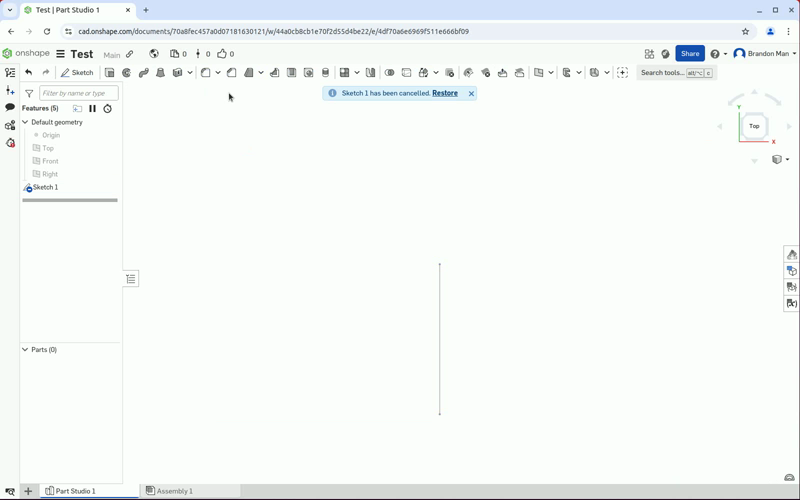
key(shift+h)
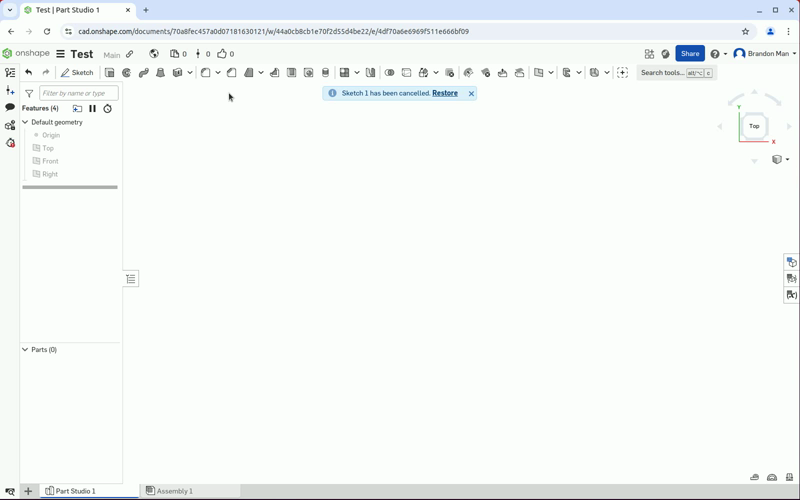
mouse_move(73, 352)
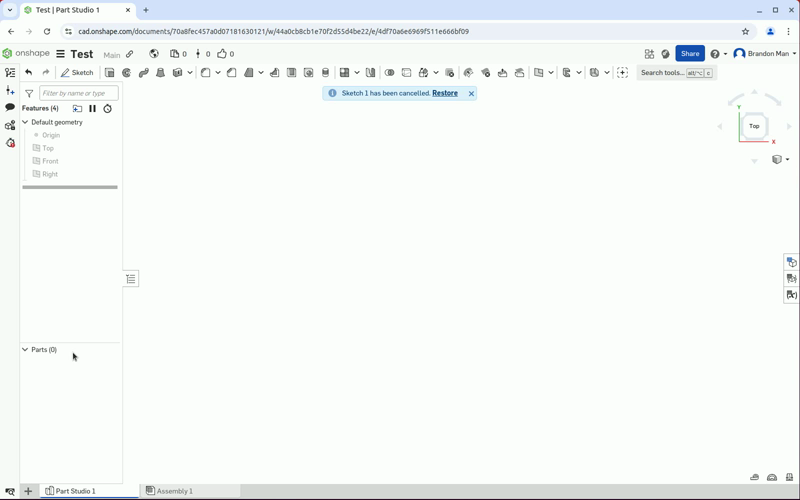
key(y)
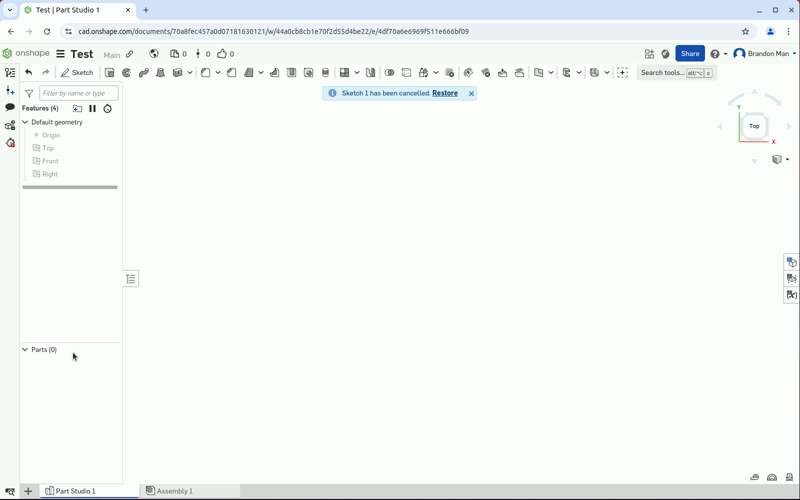
key(shift+p)
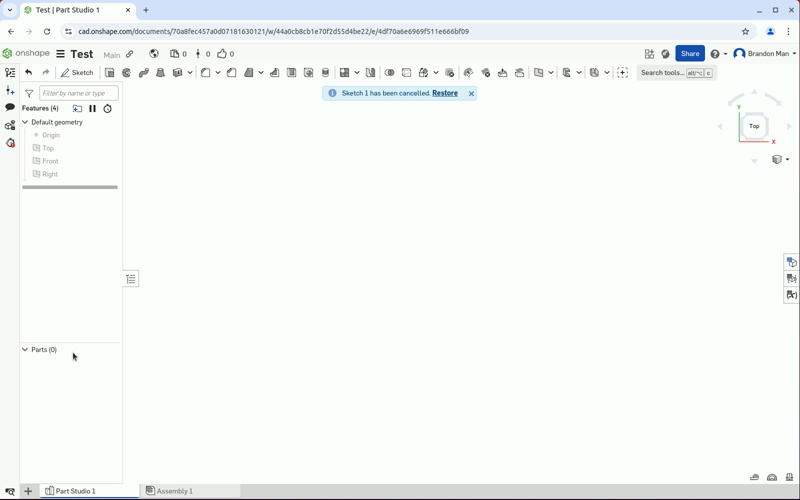
key(space)
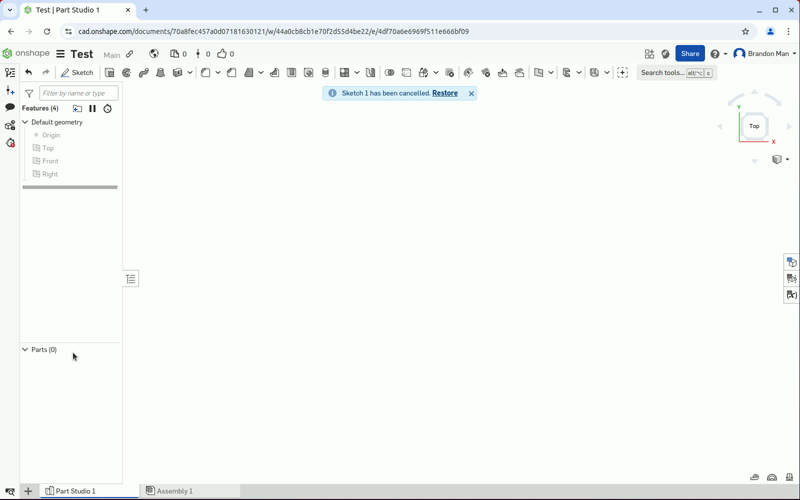
key_down(shift)
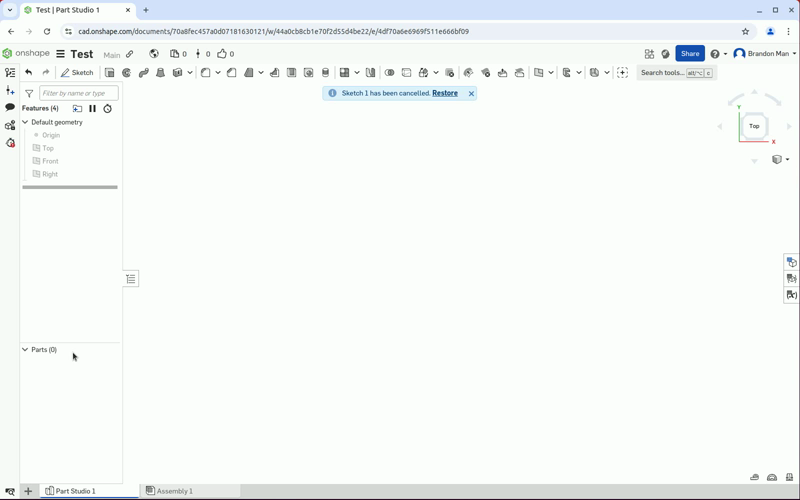
key(up)
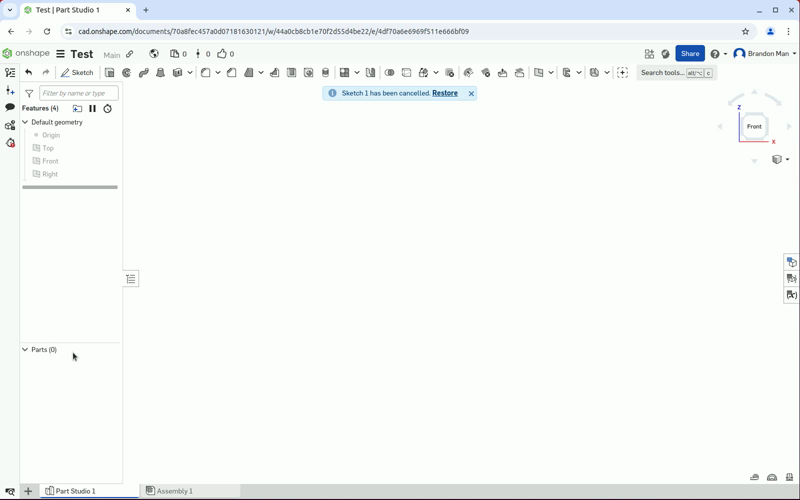
key_up(shift)
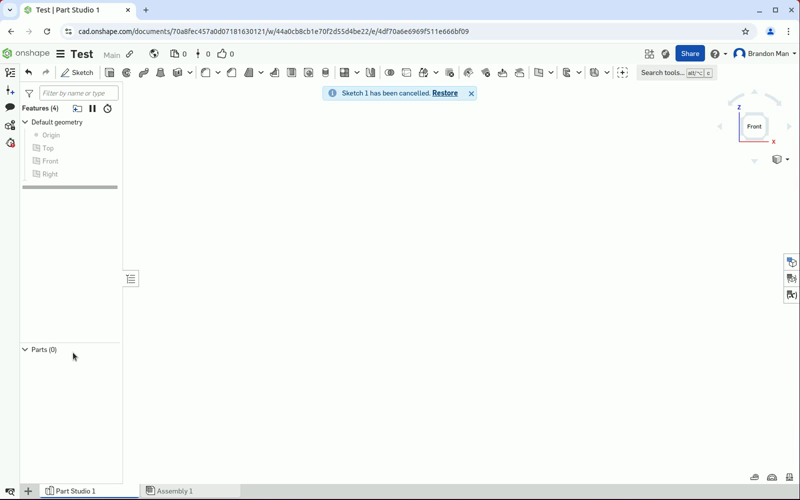
key(space)
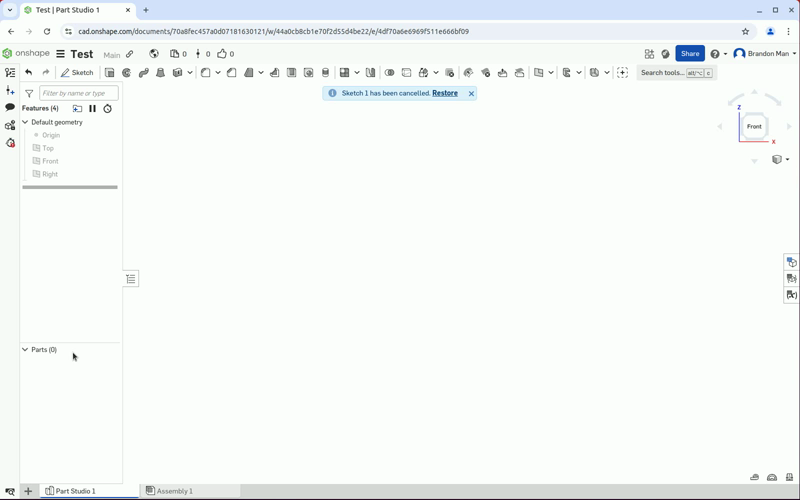
key_down(shift)
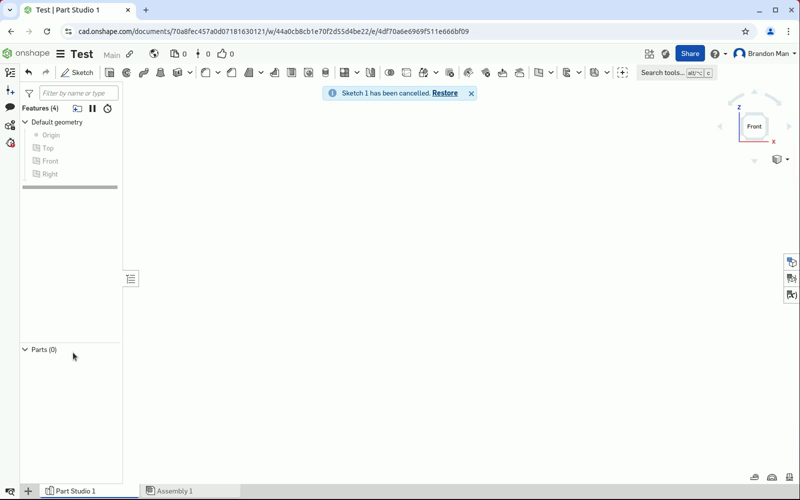
key(left)
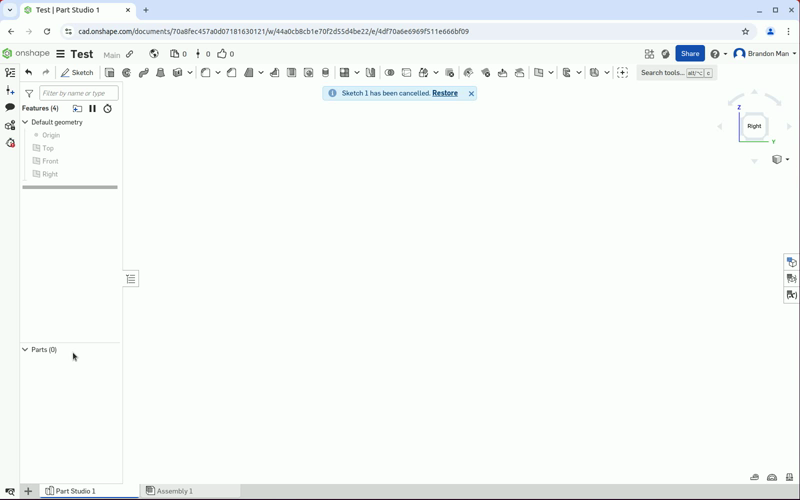
key_up(shift)
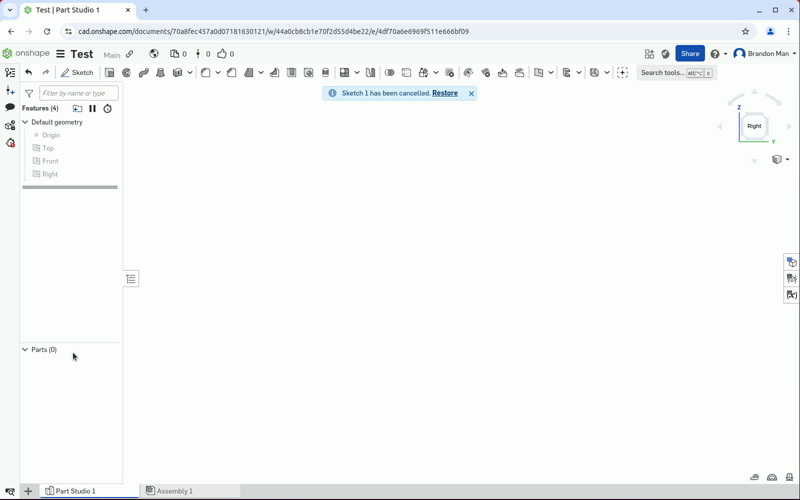
mouse_move(73, 352)
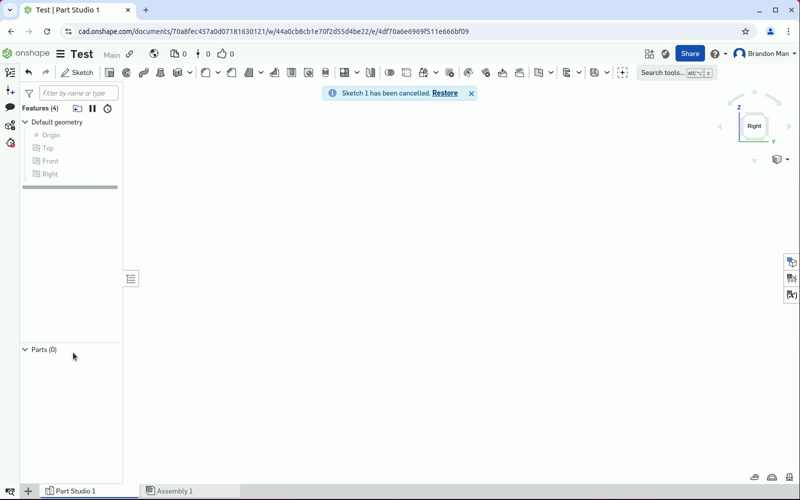
key(shift+y)
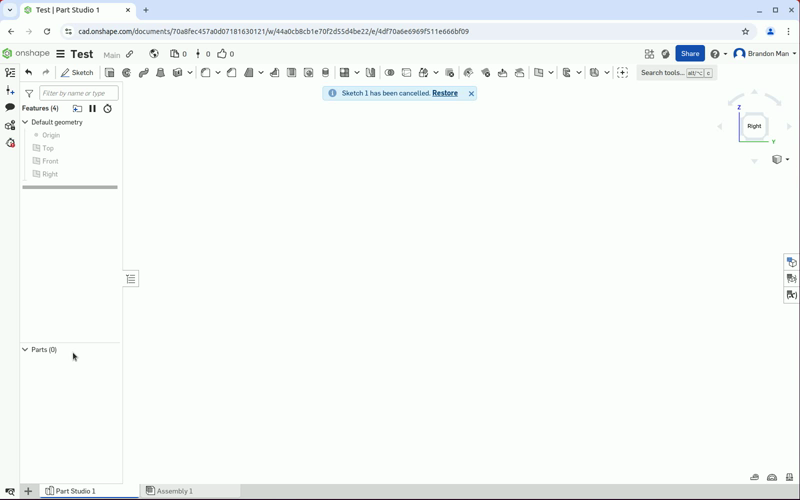
key(shift+s)
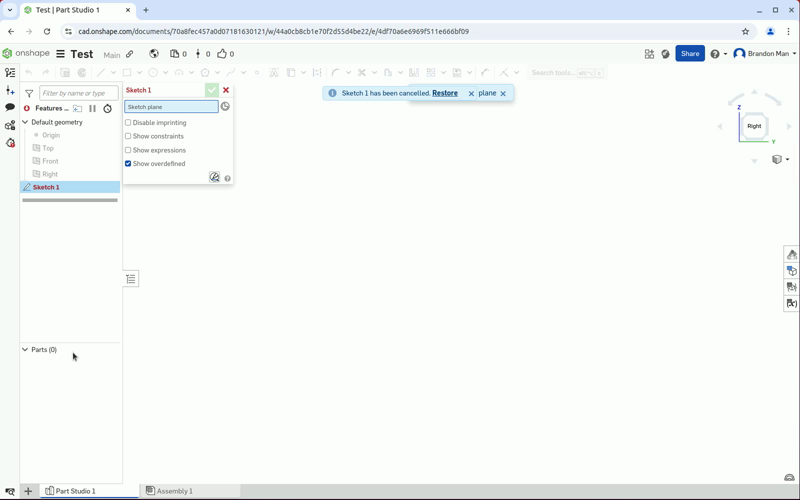
mouse_move(73, 176)
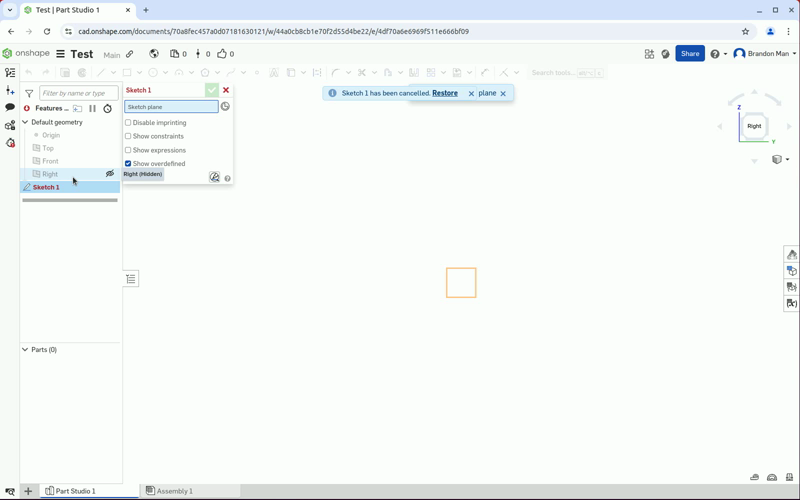
click(73, 176)
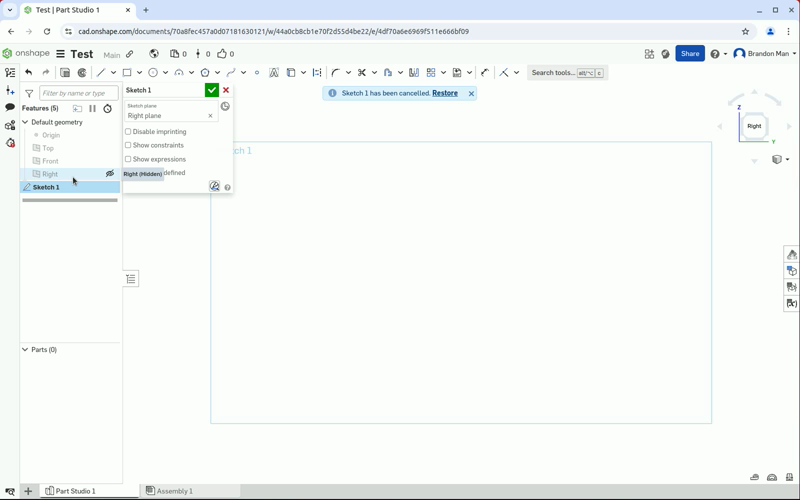
mouse_move(73, 352)
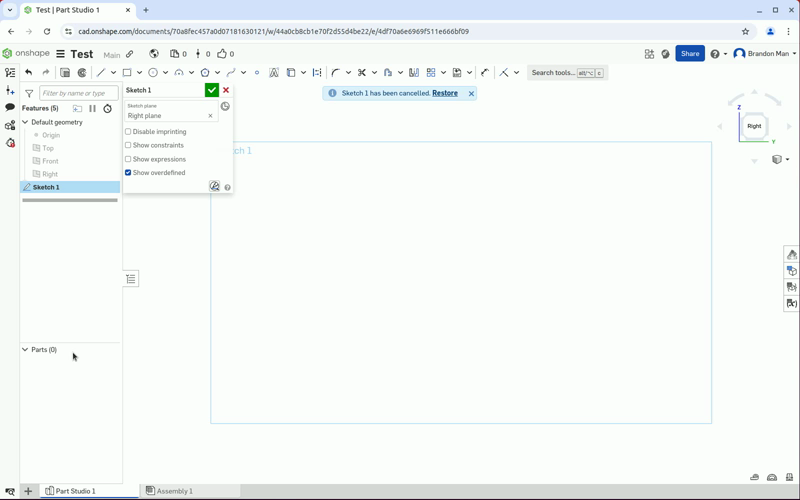
key(y)
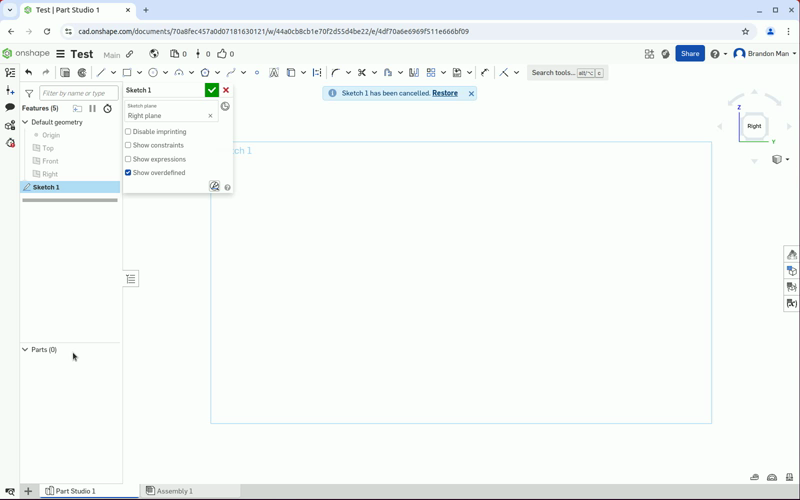
key(l)
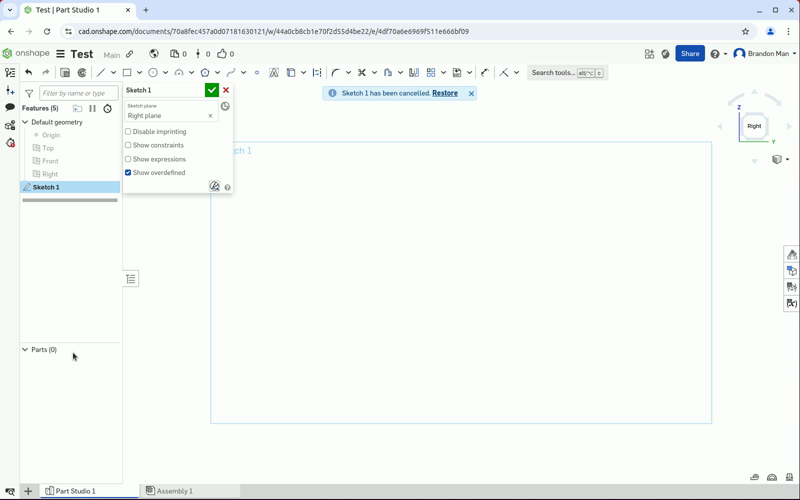
key_down(shift)
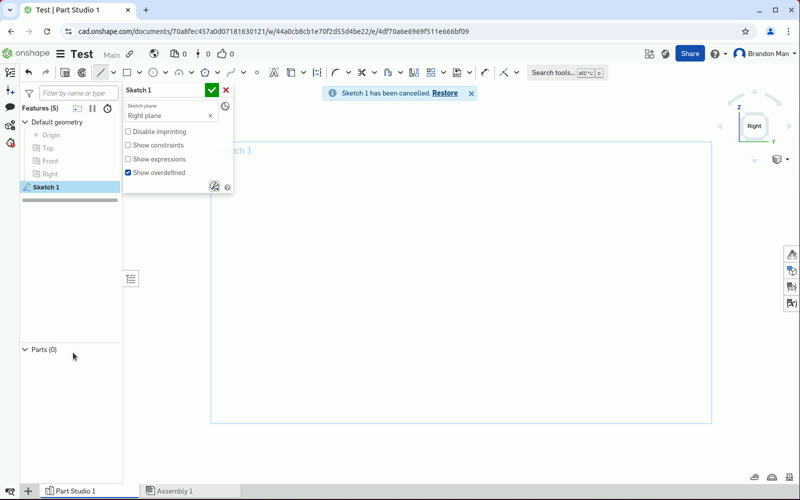
mouse_move(460, 282)
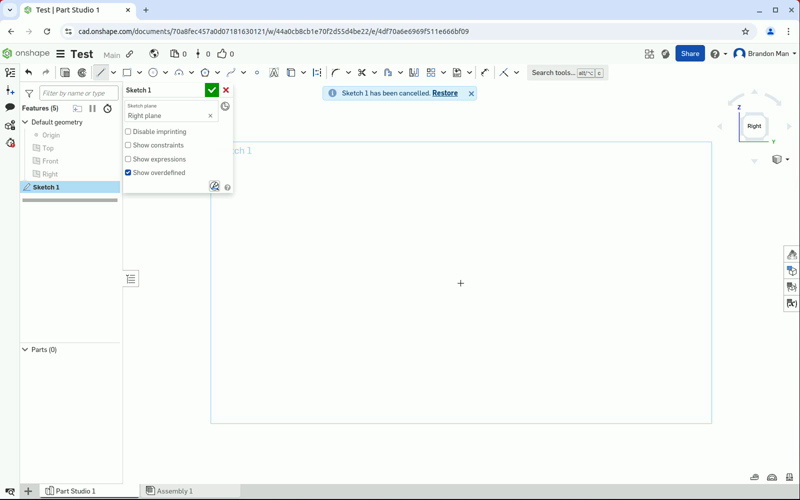
click(460, 282)
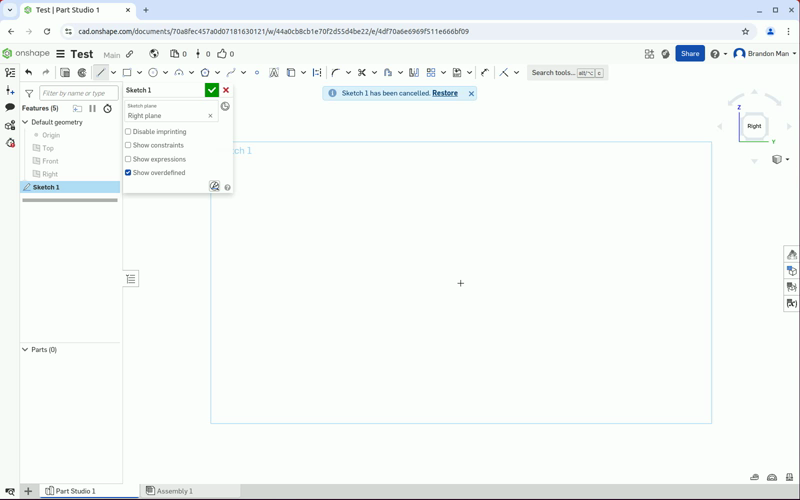
key_up(shift)
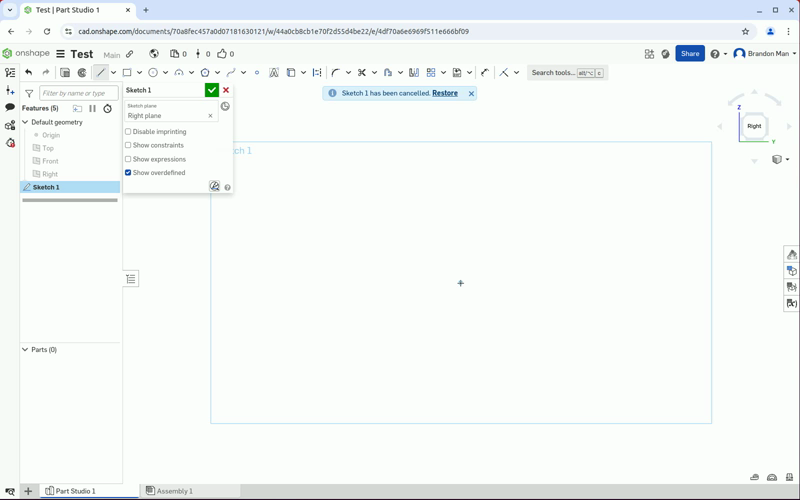
key_down(shift)
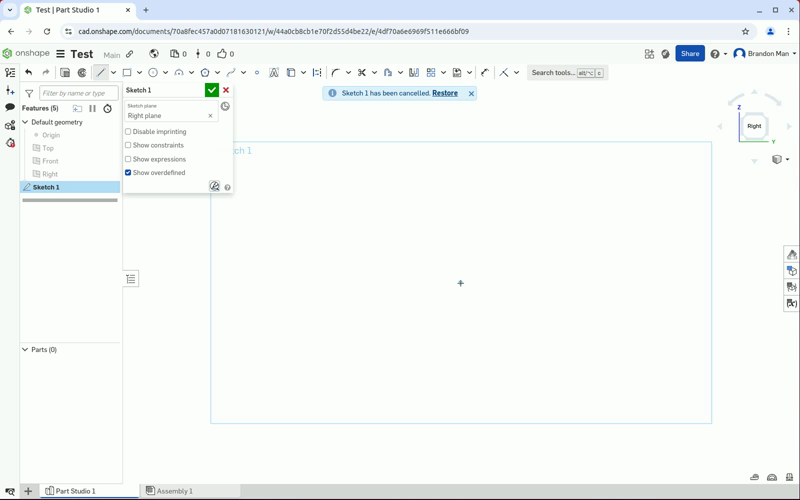
mouse_move(490, 282)
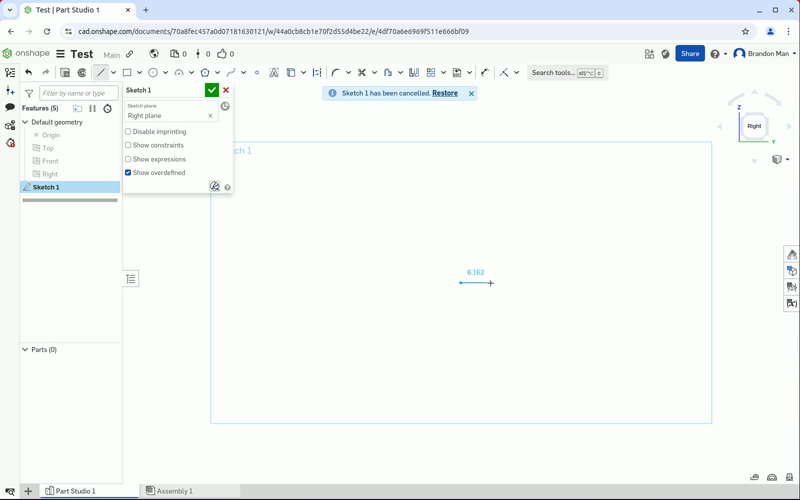
mouse_move(515, 282)
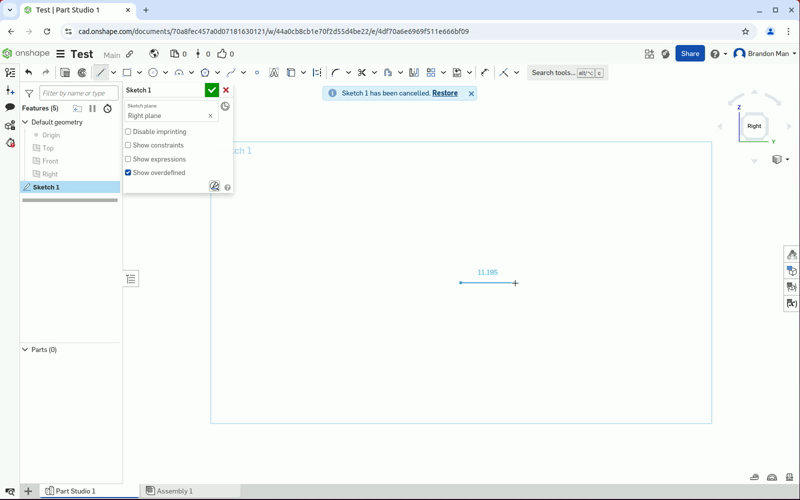
click(515, 282)
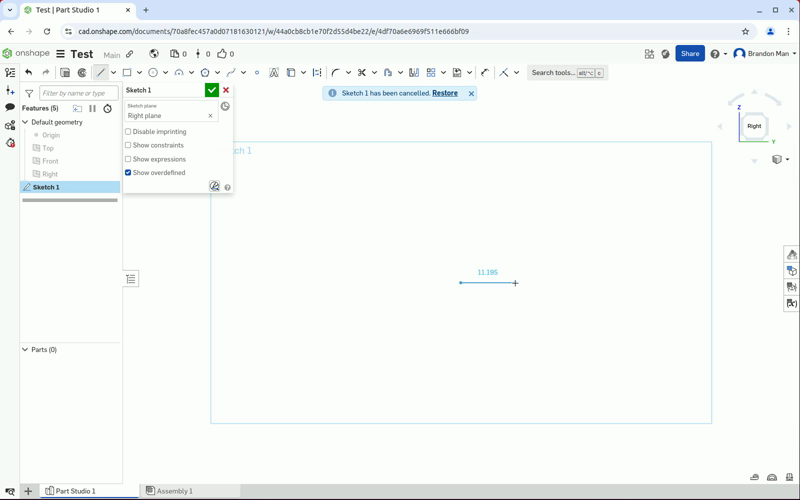
key_up(shift)
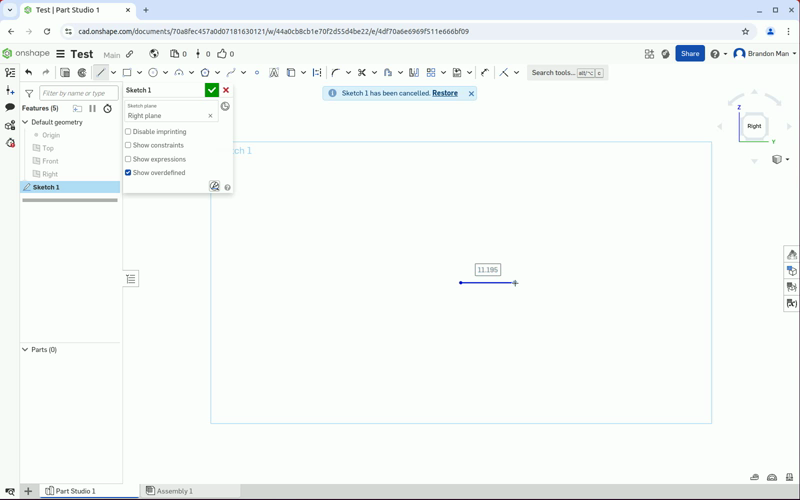
key_down(shift)
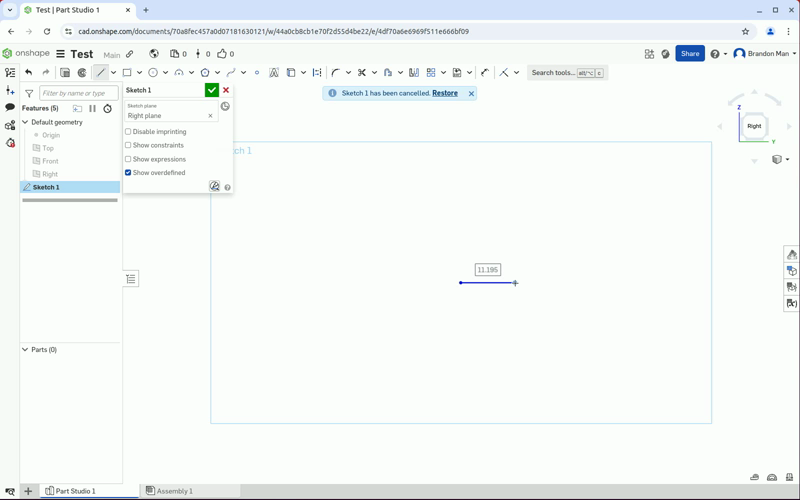
mouse_move(545, 282)
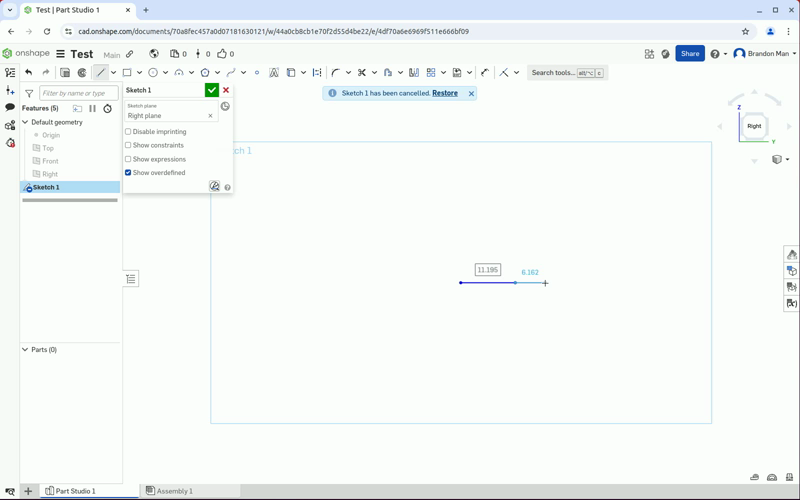
mouse_move(515, 261)
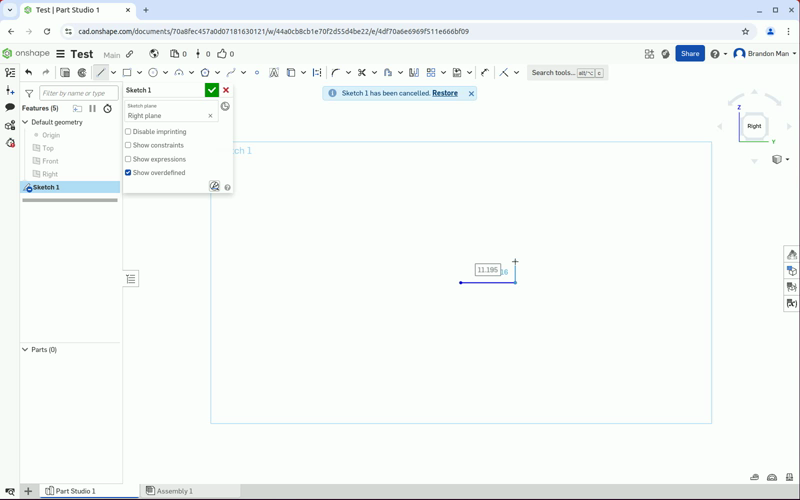
click(515, 261)
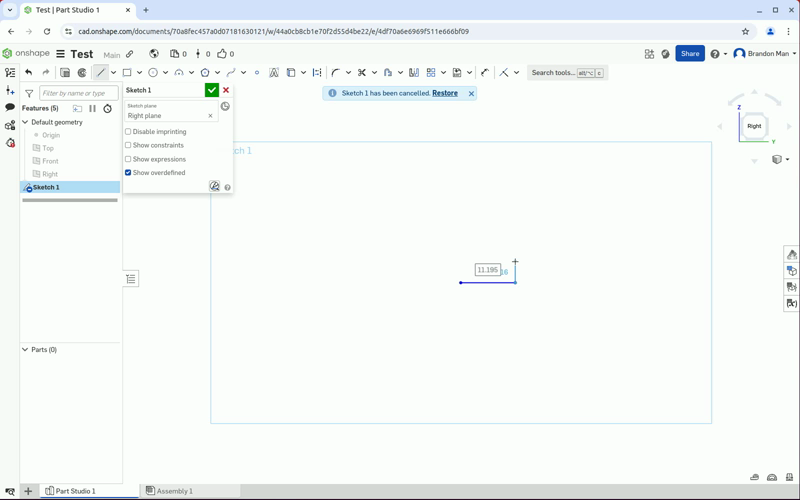
key_up(shift)
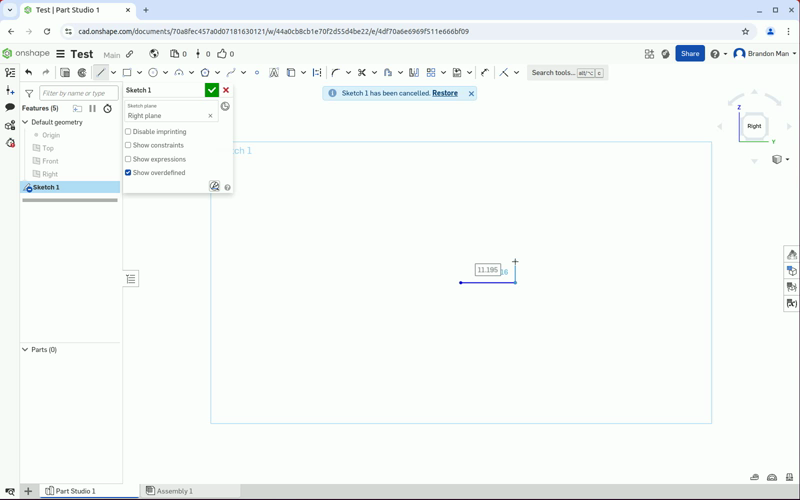
key_down(shift)
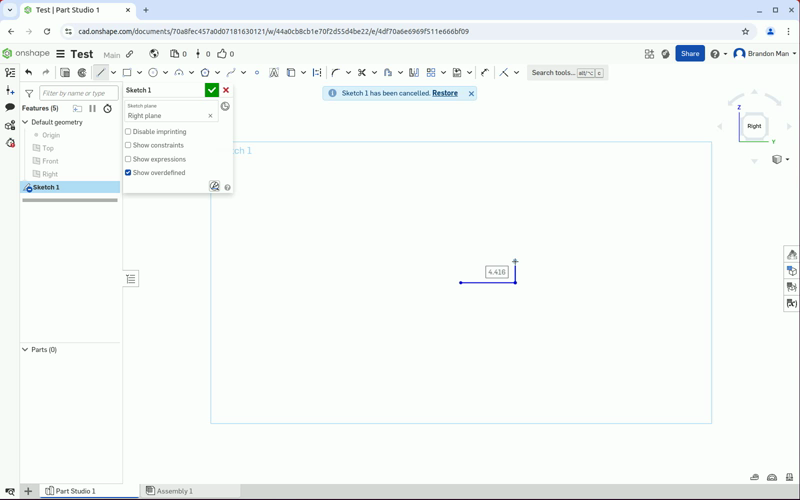
mouse_move(545, 261)
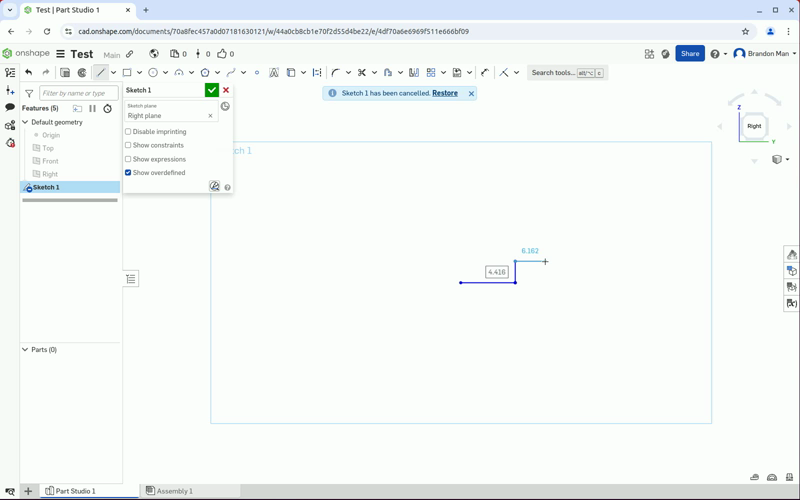
mouse_move(508, 261)
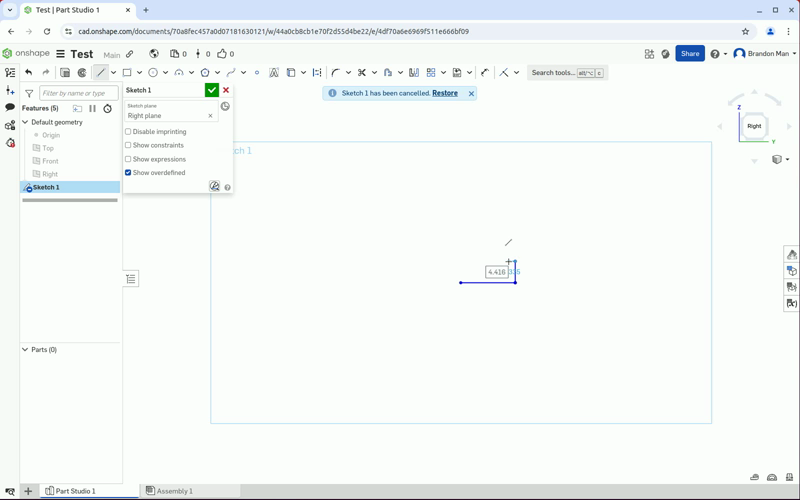
scroll(6)
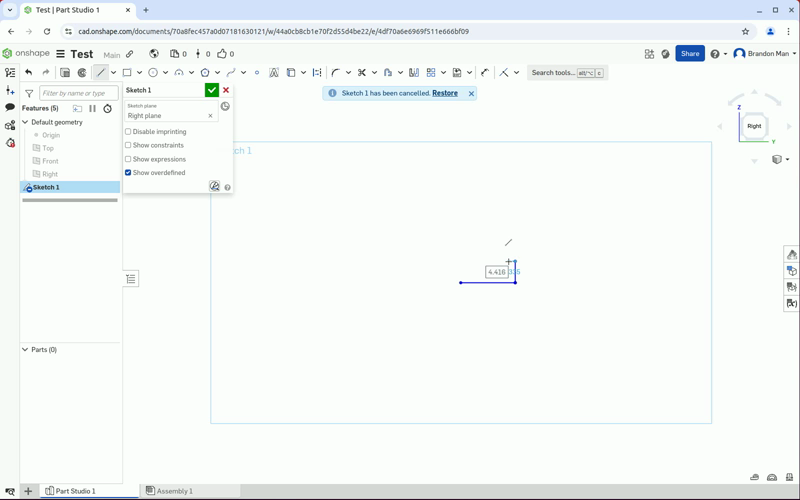
scroll(6)
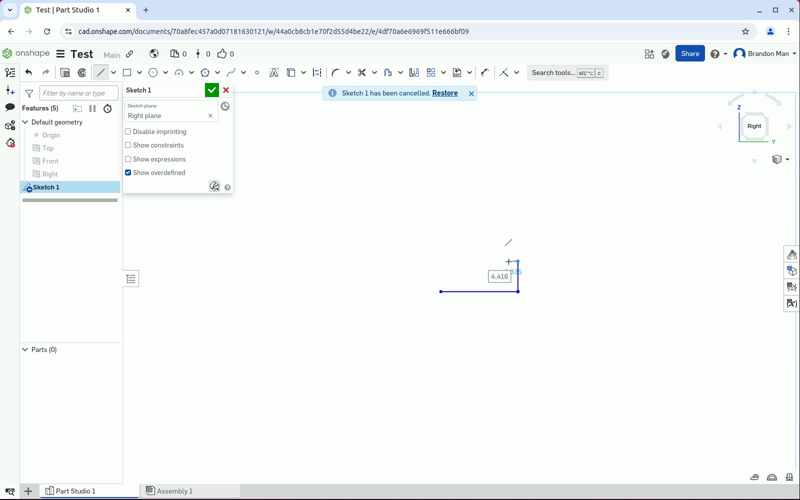
scroll(6)
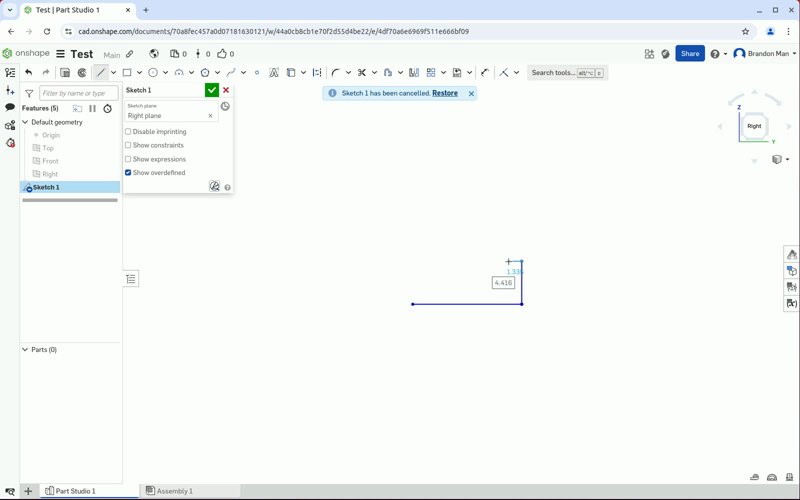
scroll(6)
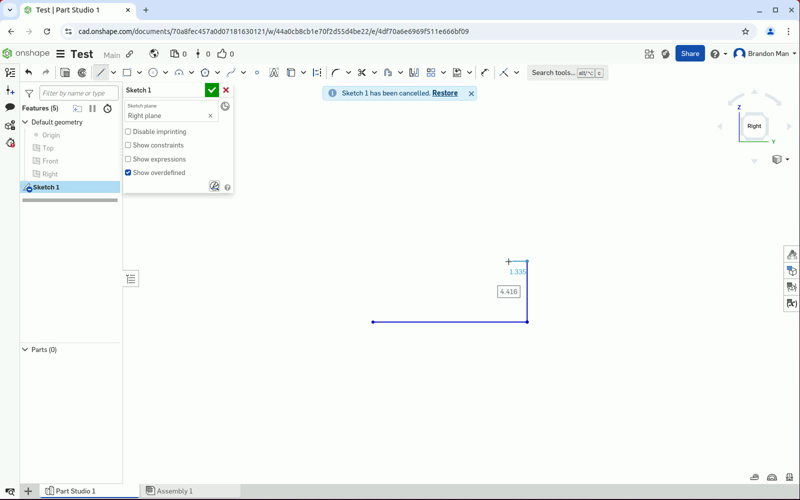
scroll(6)
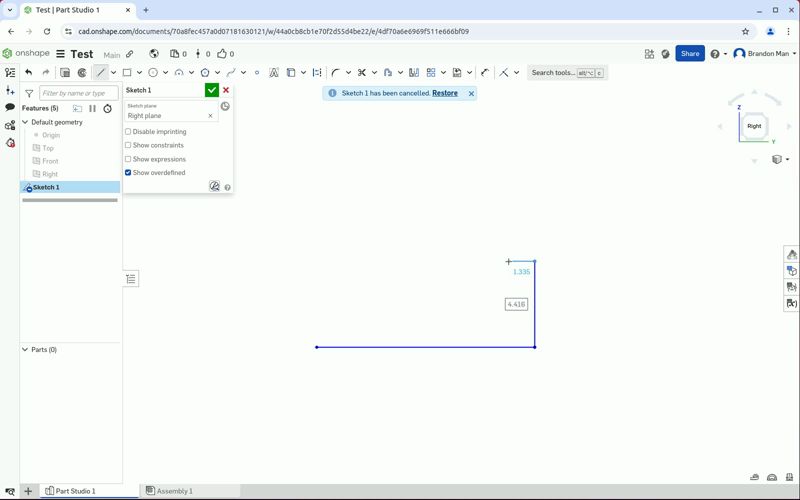
scroll(6)
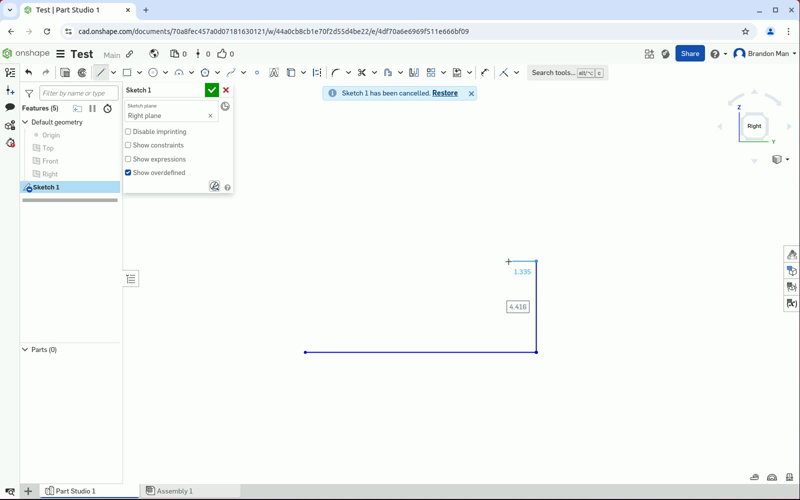
scroll(6)
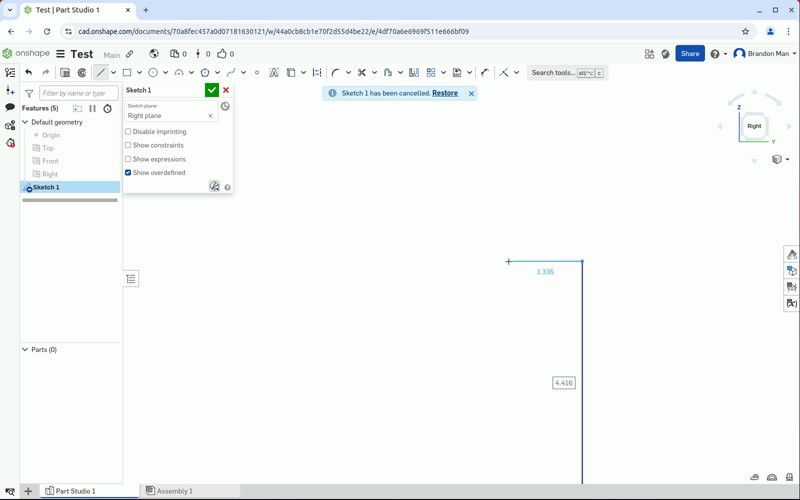
click(508, 261)
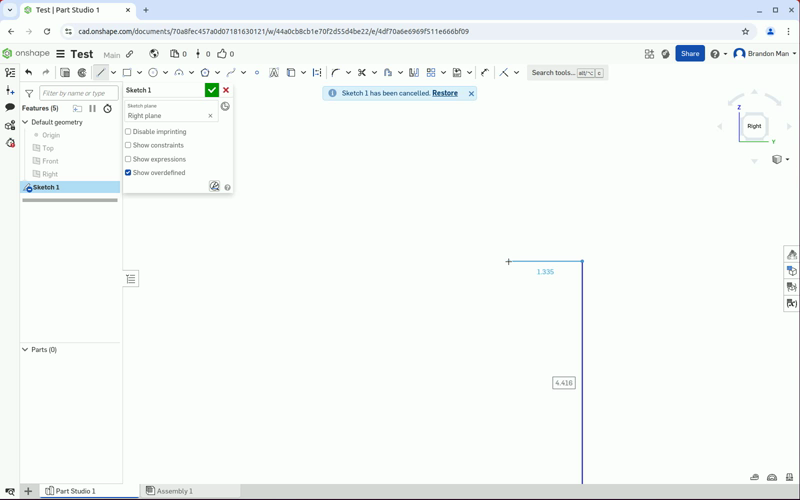
scroll(-6)
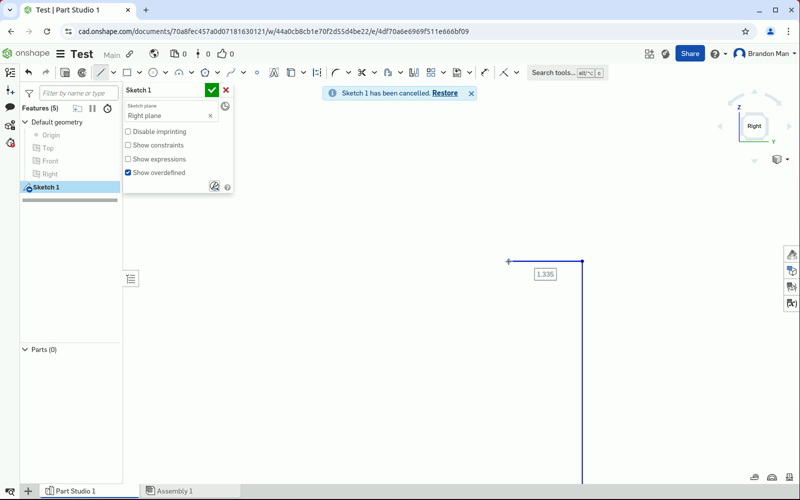
scroll(-6)
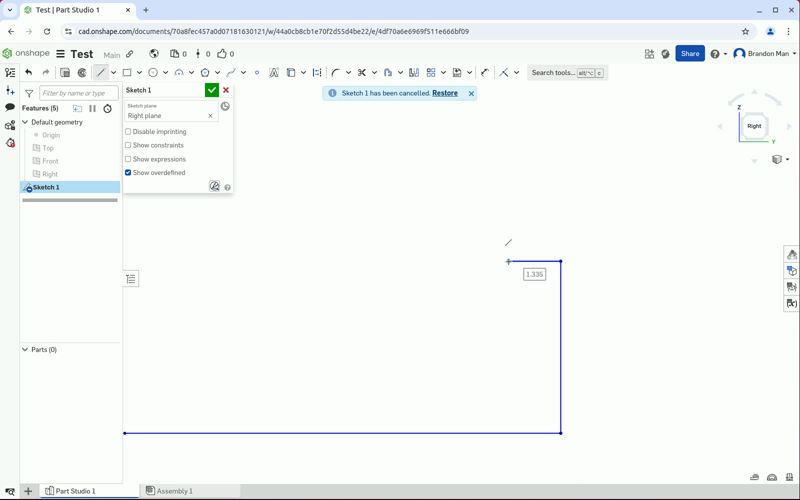
scroll(-6)
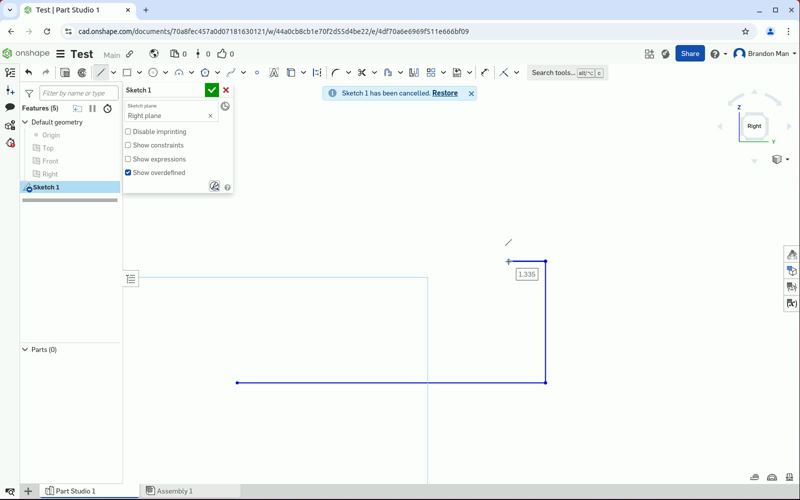
scroll(-6)
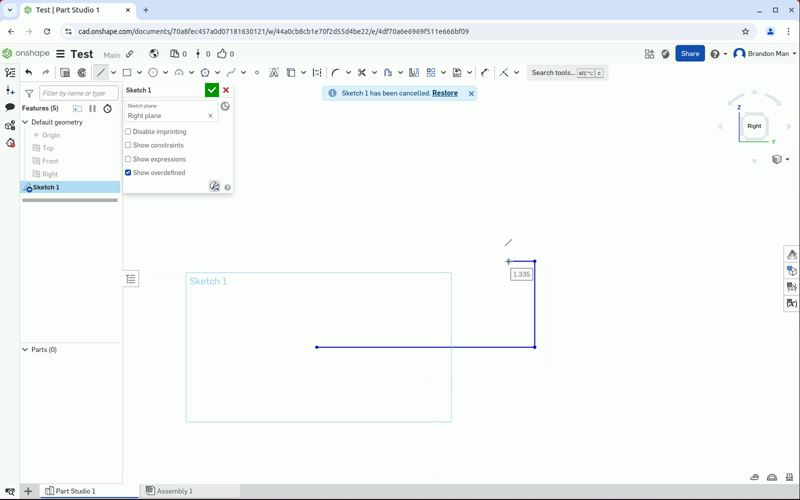
scroll(-6)
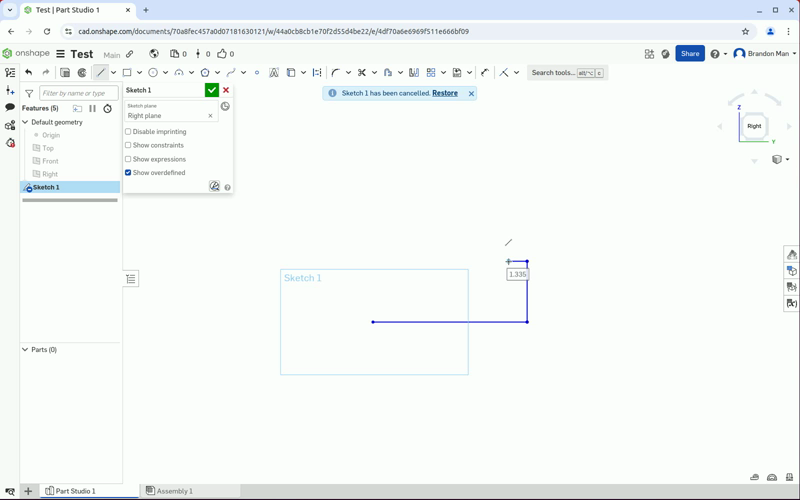
scroll(-6)
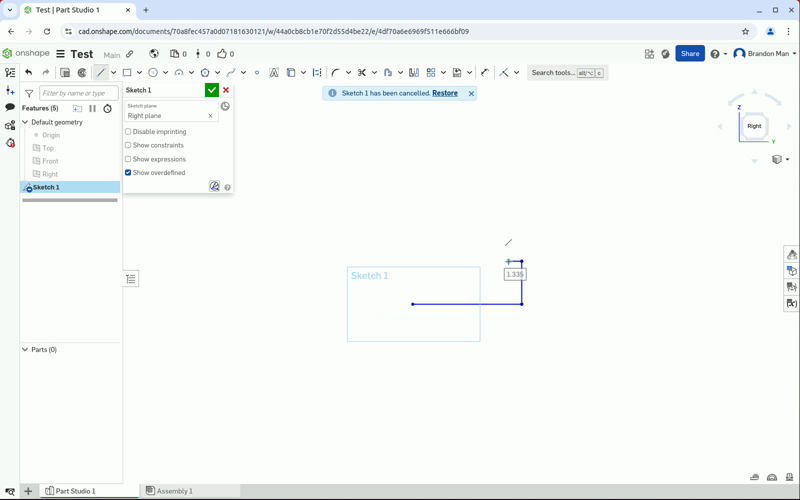
scroll(-6)
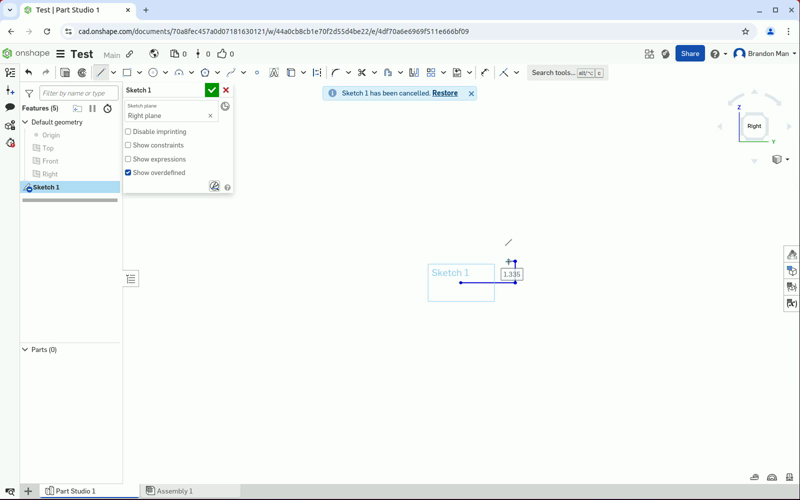
key_up(shift)
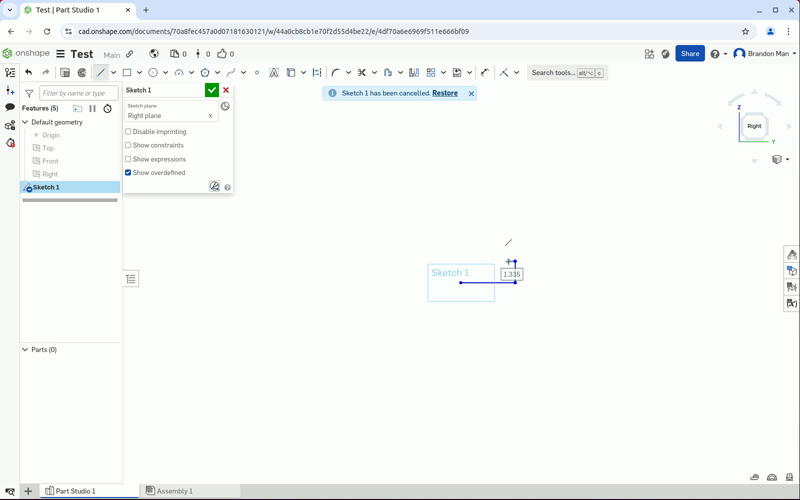
key_down(shift)
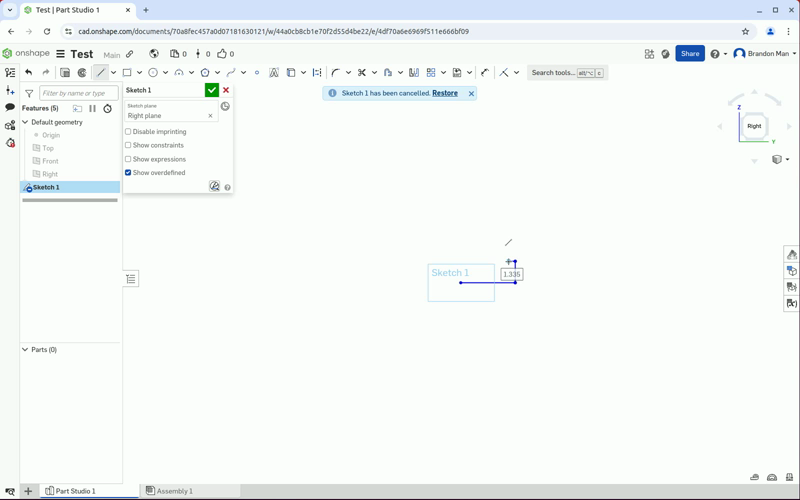
mouse_move(538, 261)
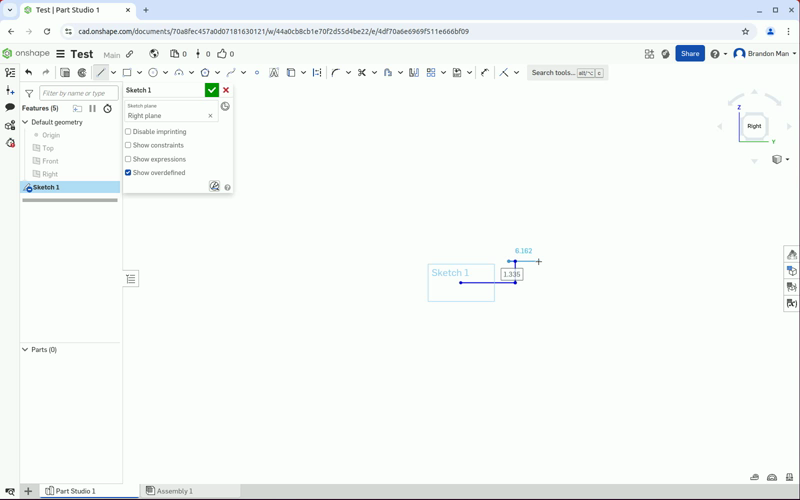
mouse_move(496, 243)
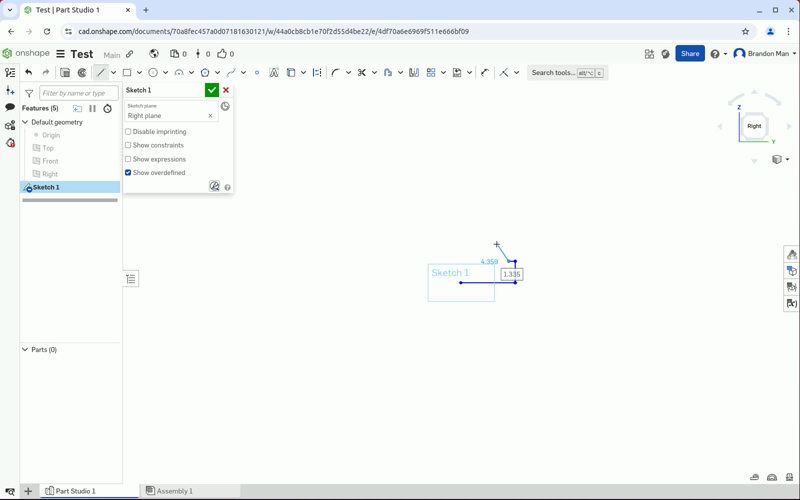
click(496, 243)
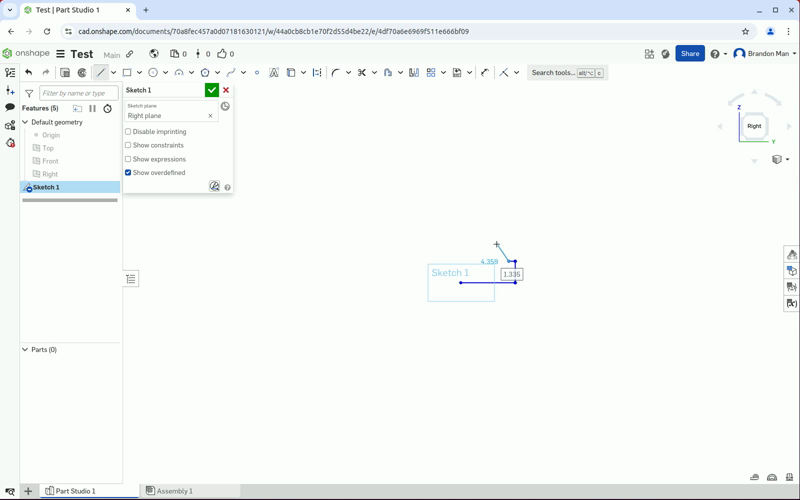
key_up(shift)
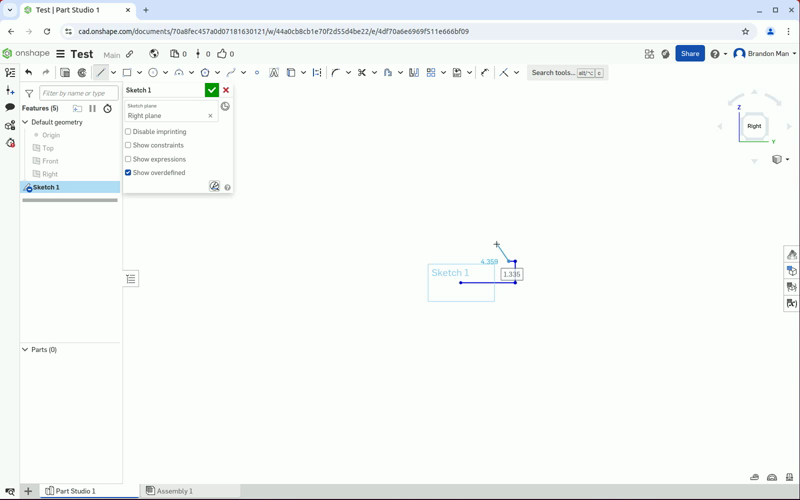
key(esc)
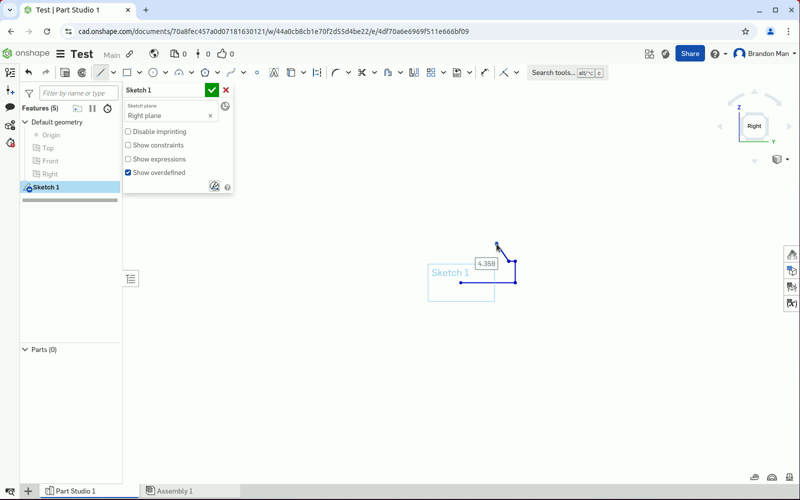
key(a)
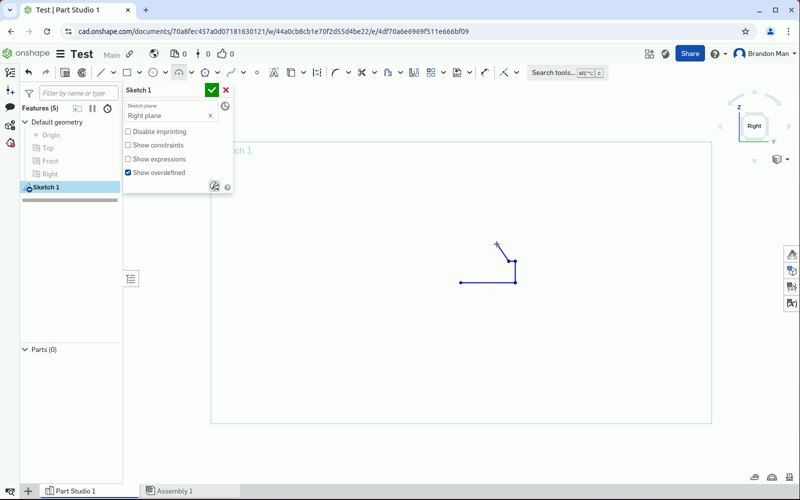
mouse_move(496, 243)
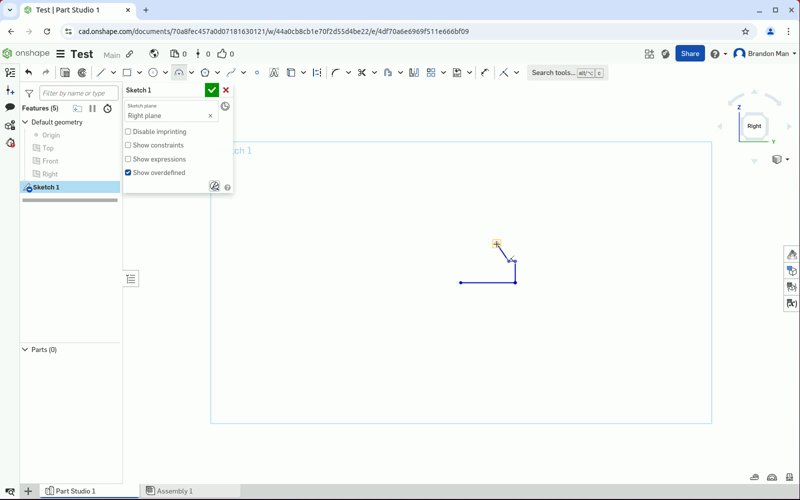
click(496, 243)
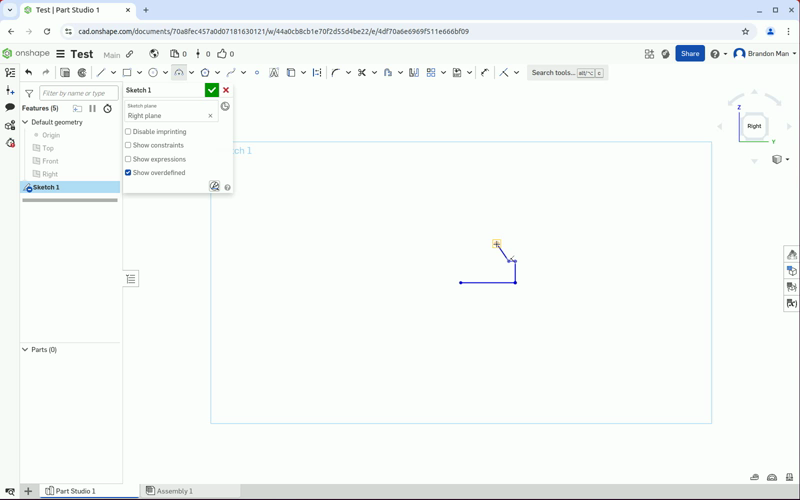
key_down(shift)
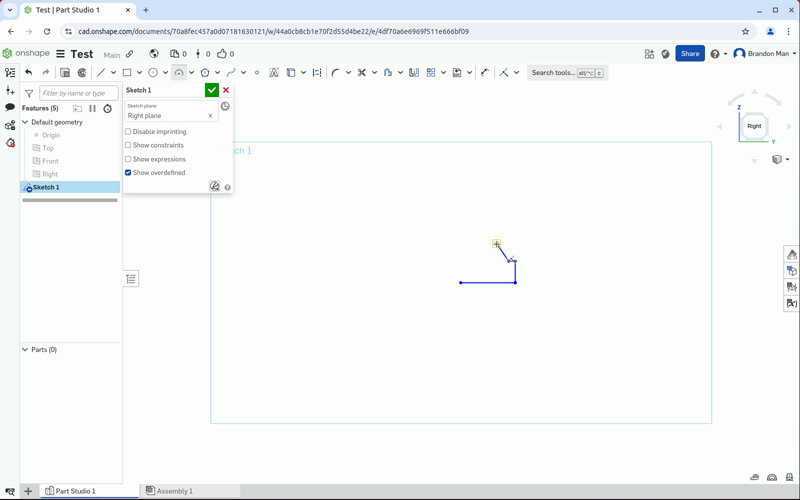
mouse_move(479, 243)
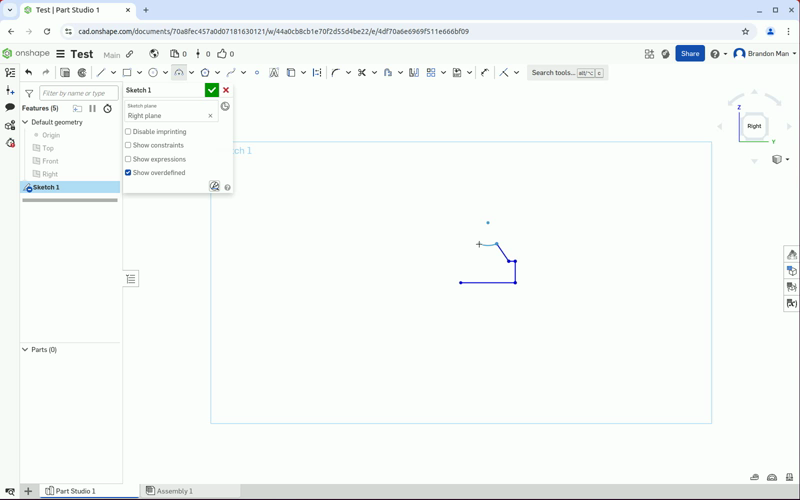
click(479, 243)
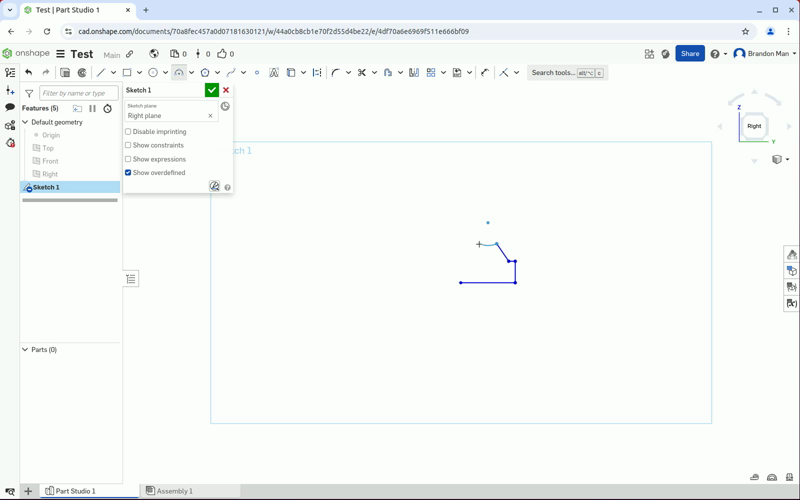
mouse_move(488, 239)
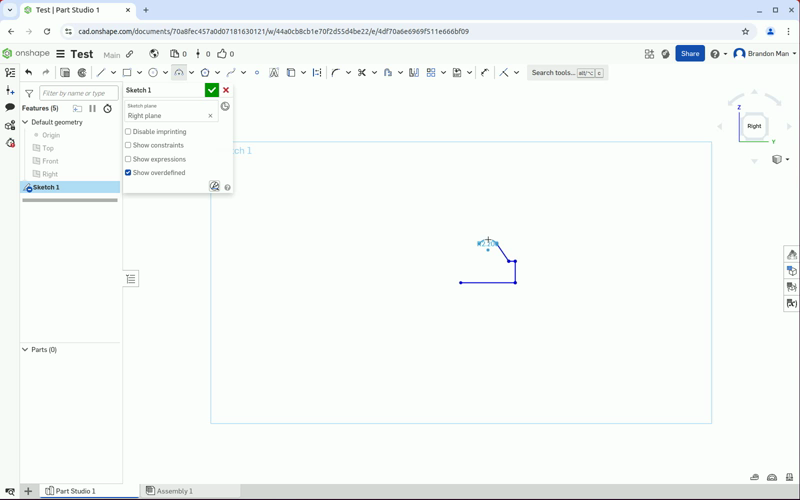
click(488, 239)
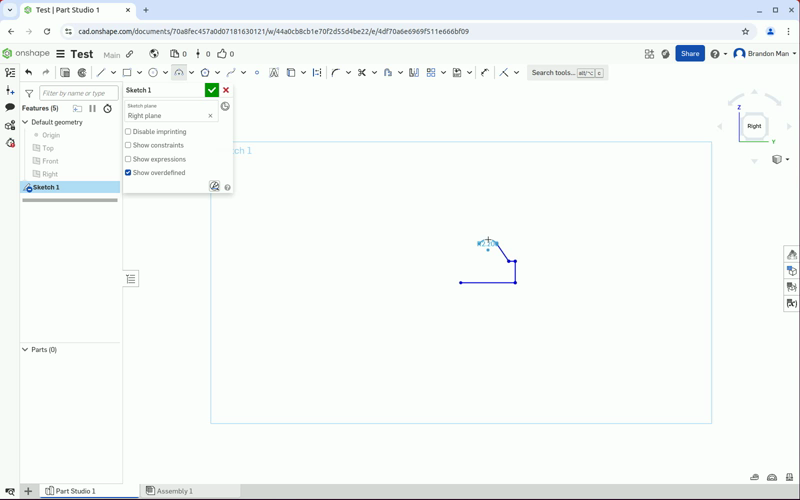
key_up(shift)
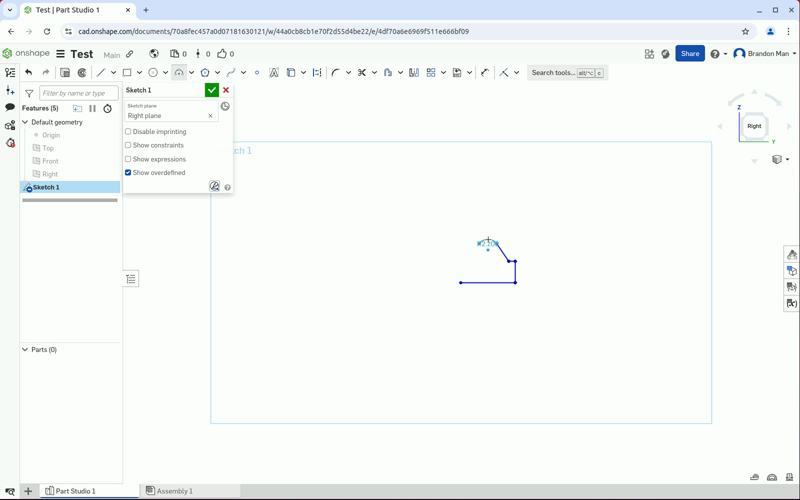
key(esc)
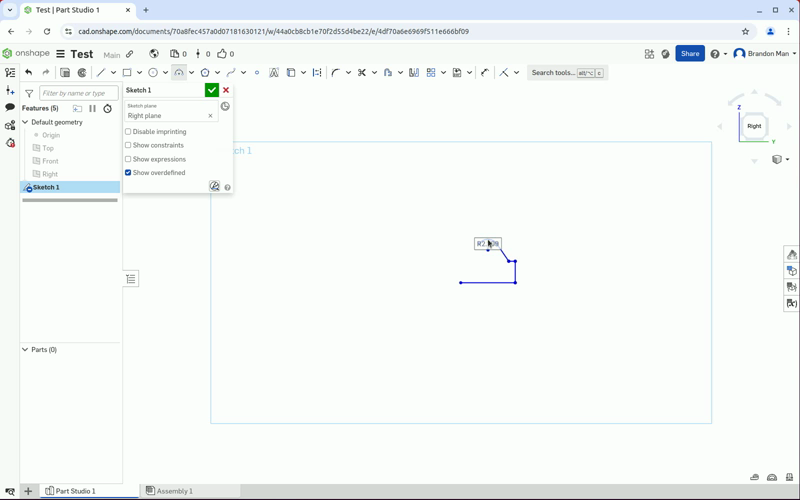
key(l)
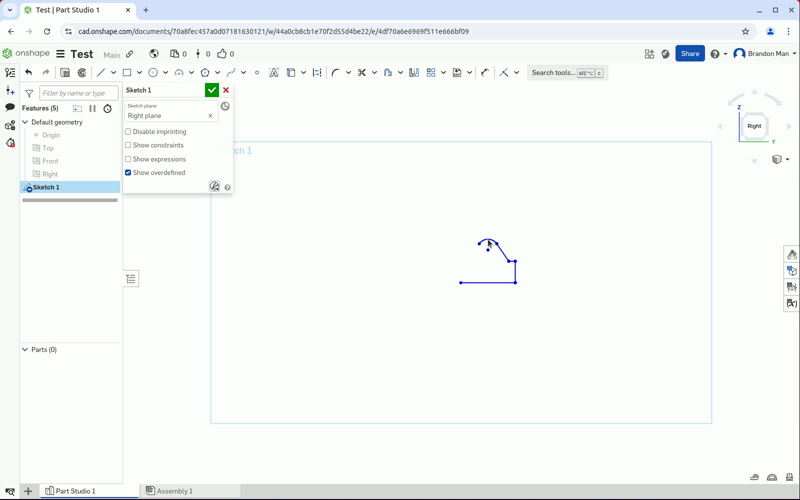
mouse_move(479, 243)
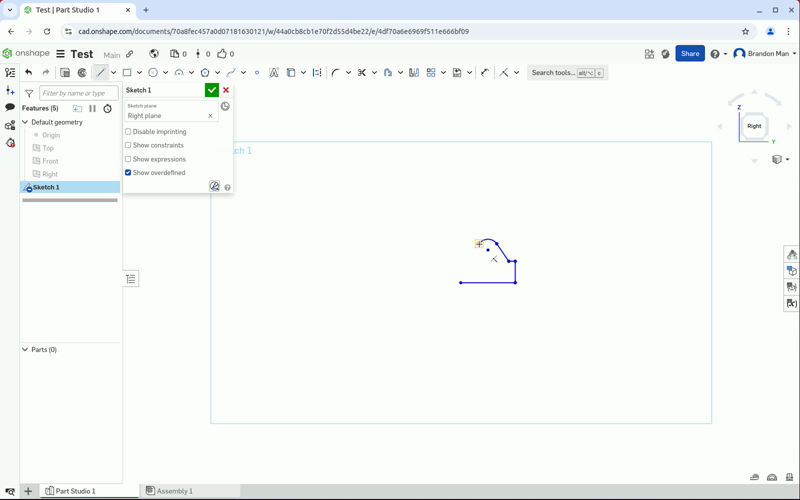
click(479, 243)
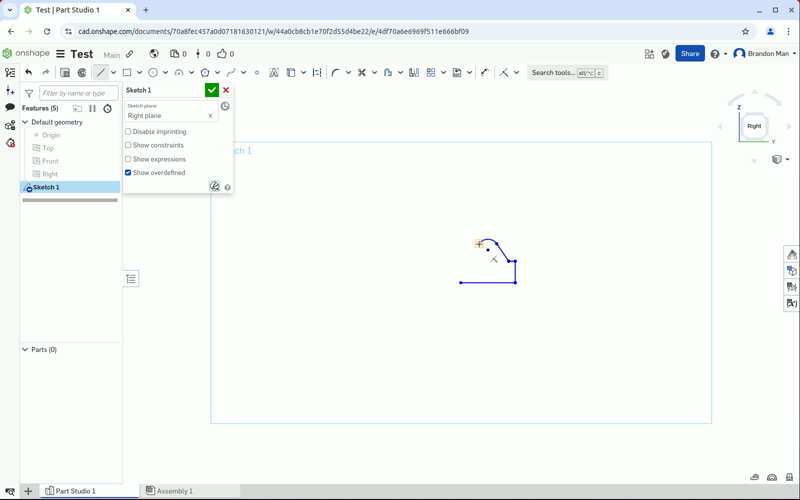
key_down(shift)
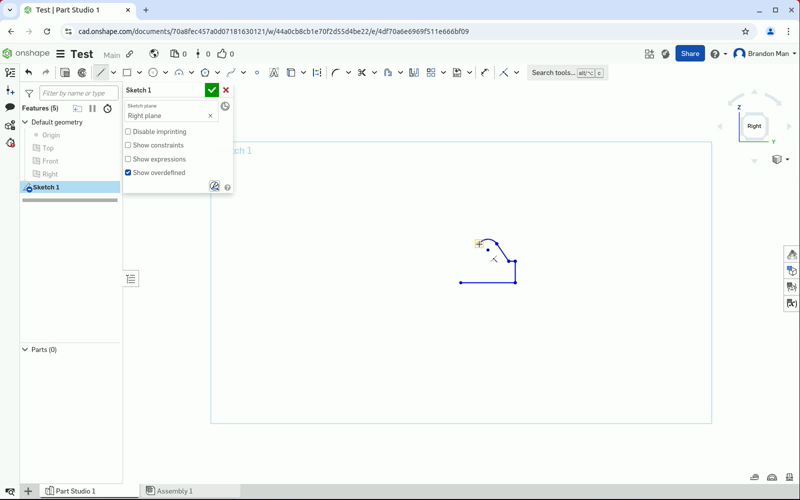
mouse_move(509, 243)
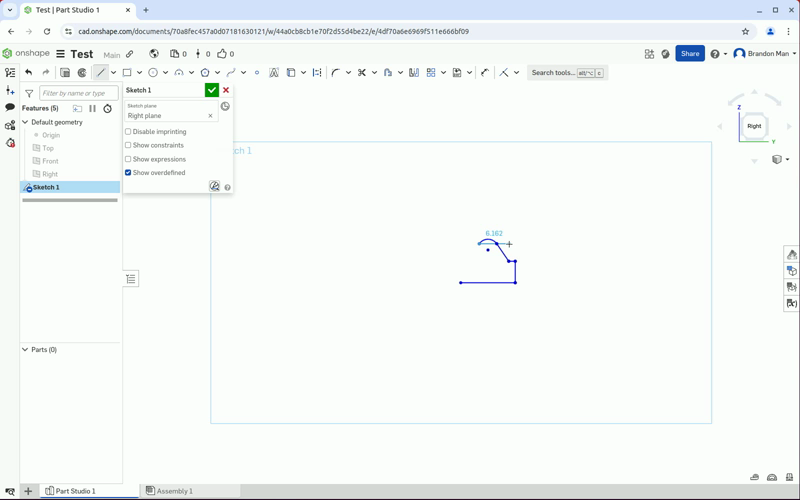
mouse_move(467, 261)
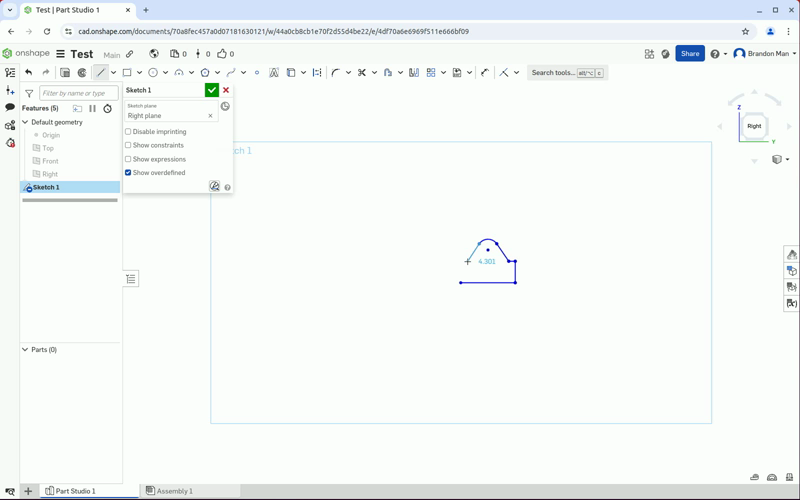
click(467, 261)
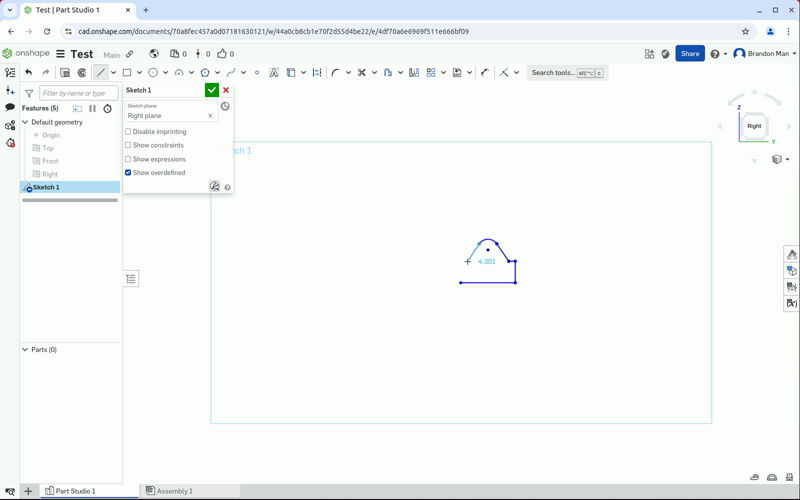
key_up(shift)
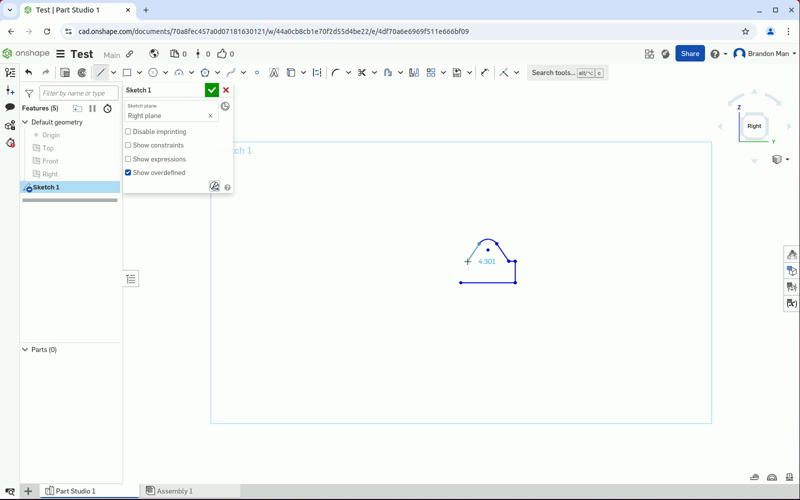
key_down(shift)
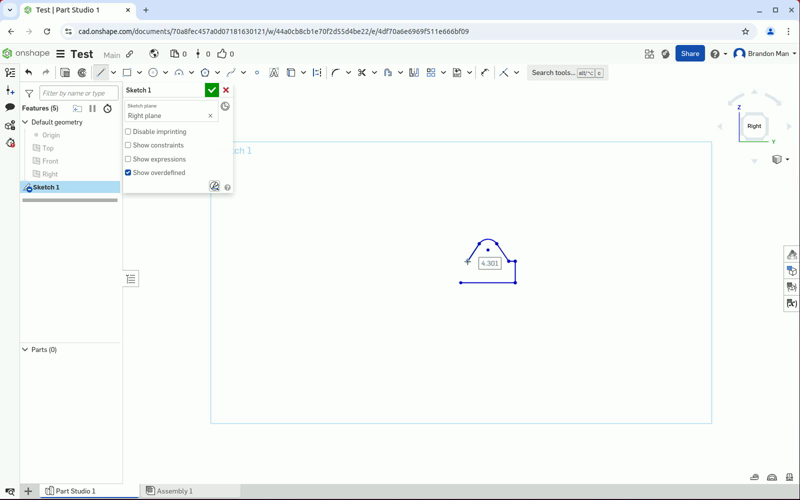
mouse_move(497, 261)
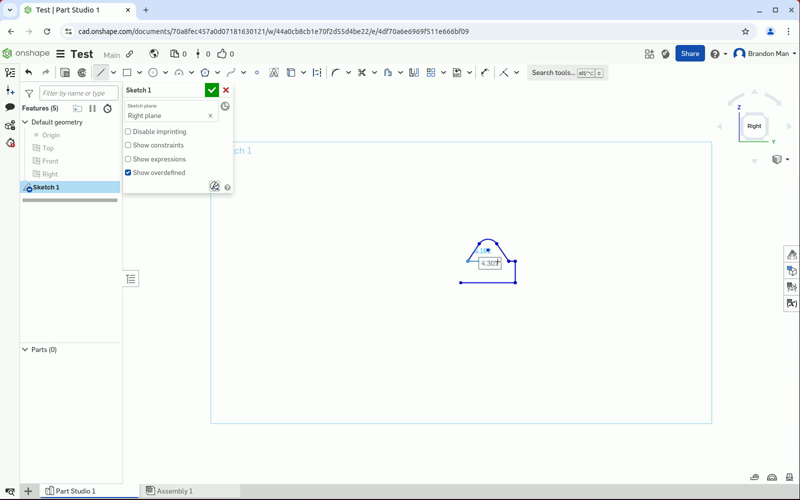
mouse_move(460, 261)
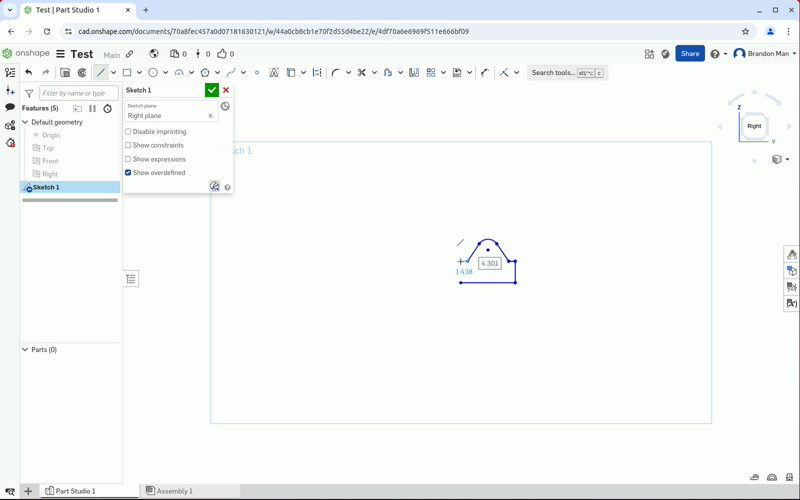
scroll(6)
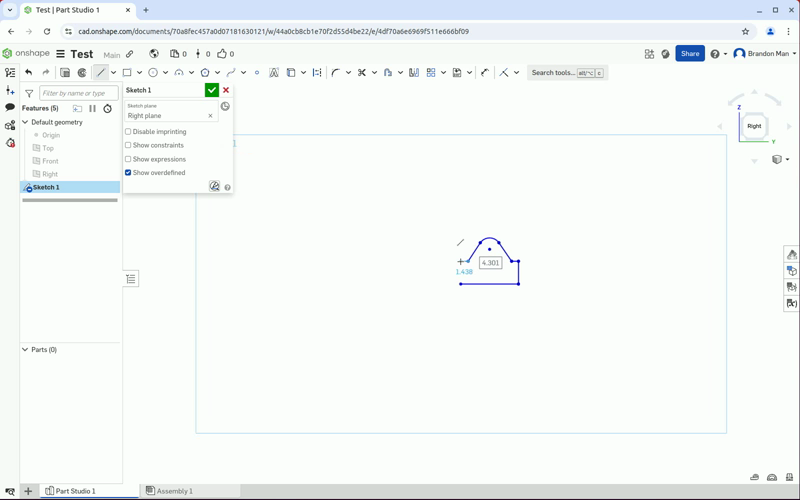
scroll(6)
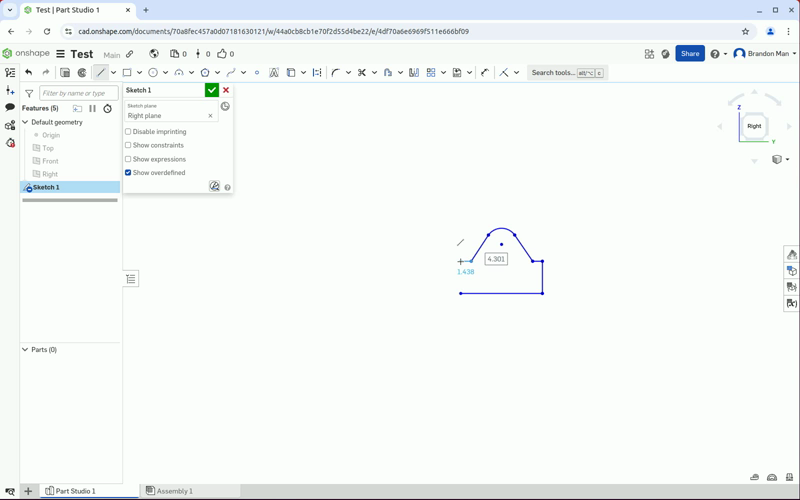
scroll(6)
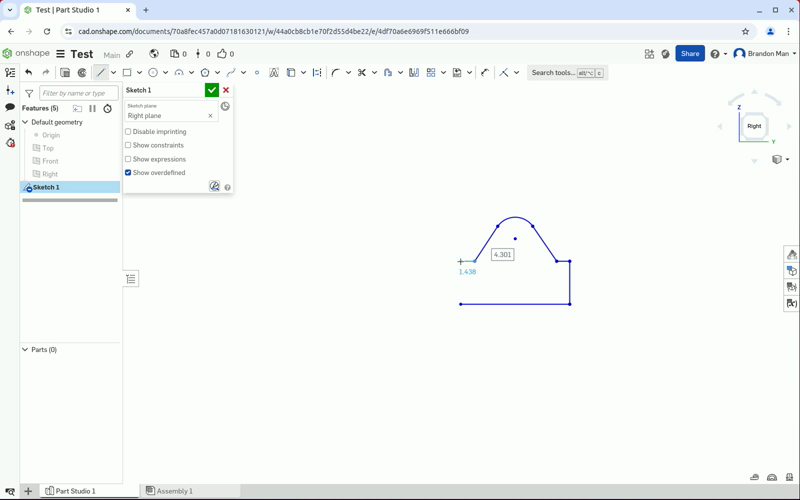
scroll(6)
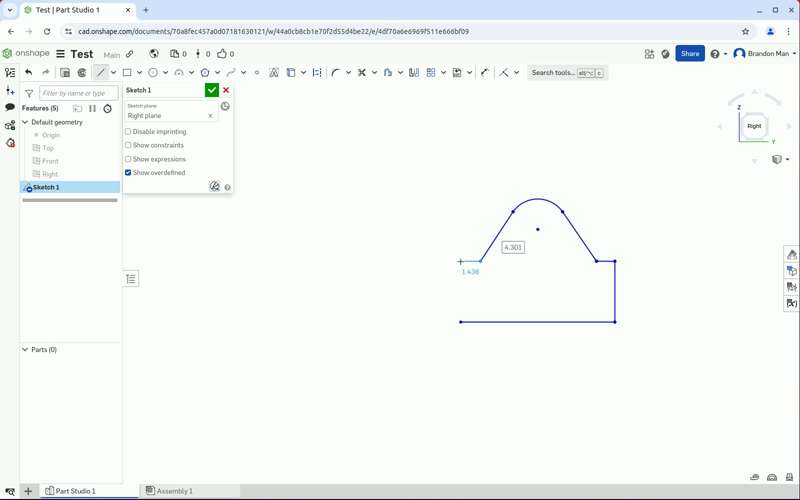
scroll(6)
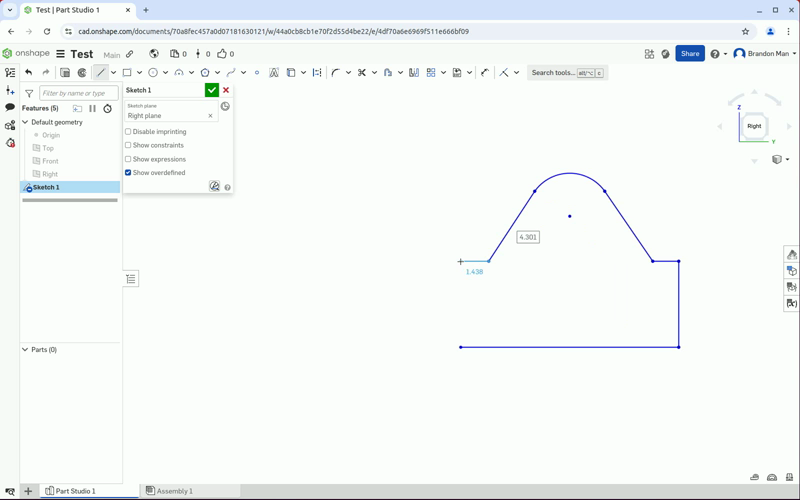
scroll(6)
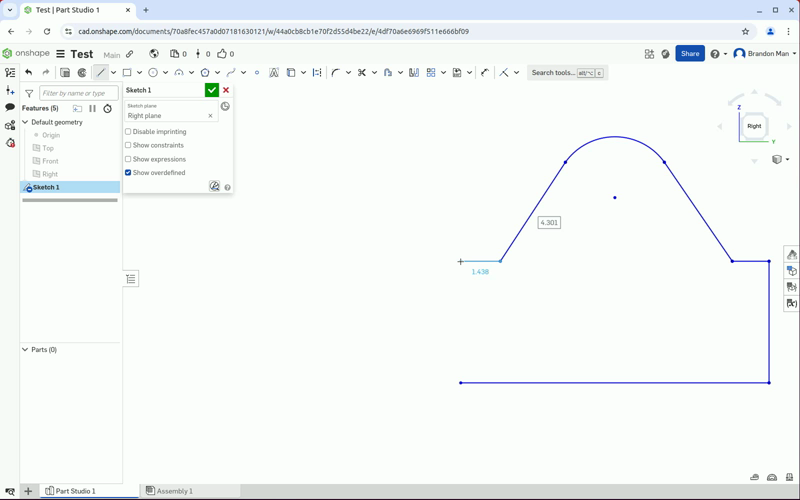
scroll(6)
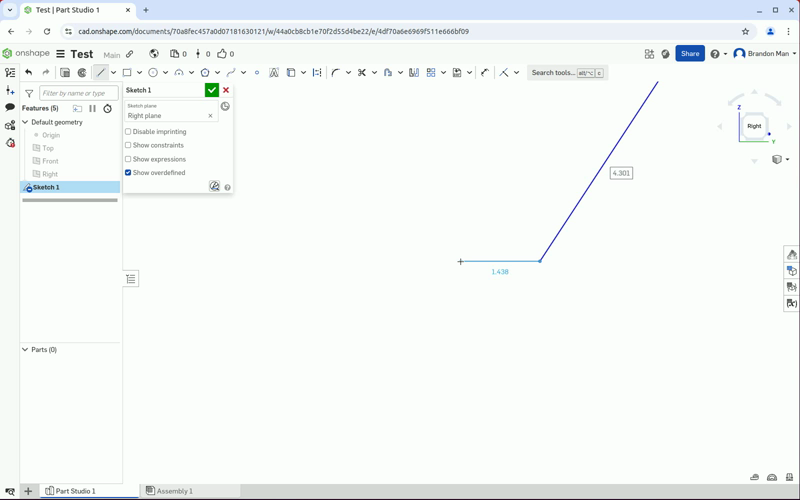
click(460, 261)
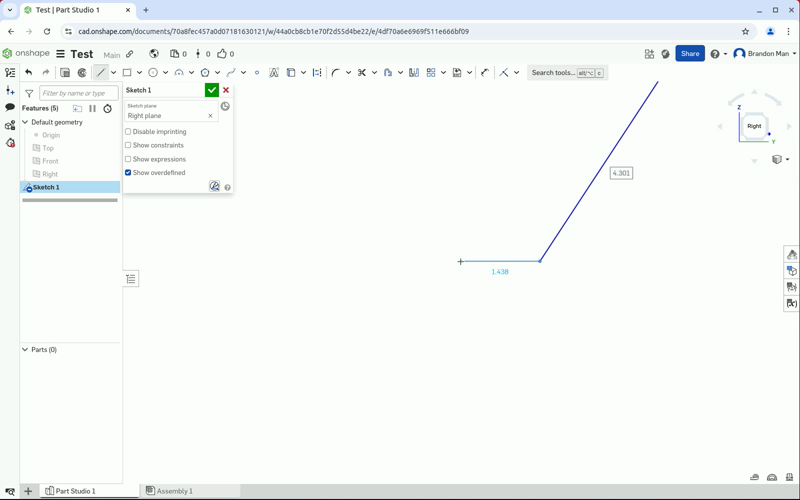
scroll(-6)
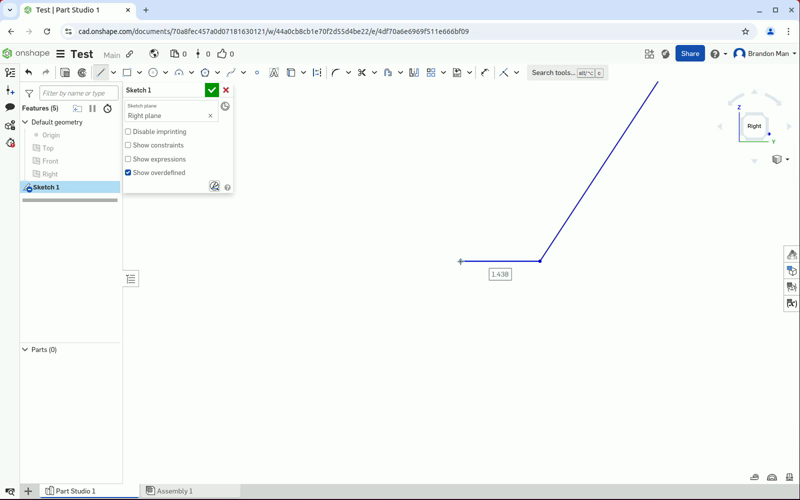
scroll(-6)
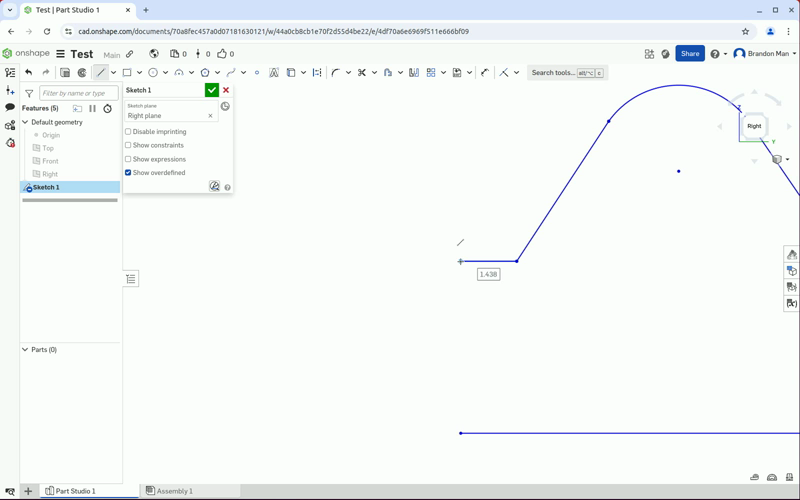
scroll(-6)
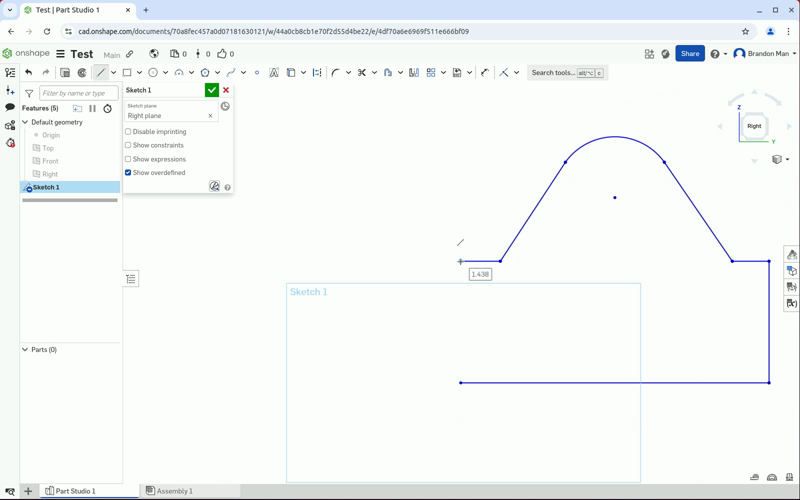
scroll(-6)
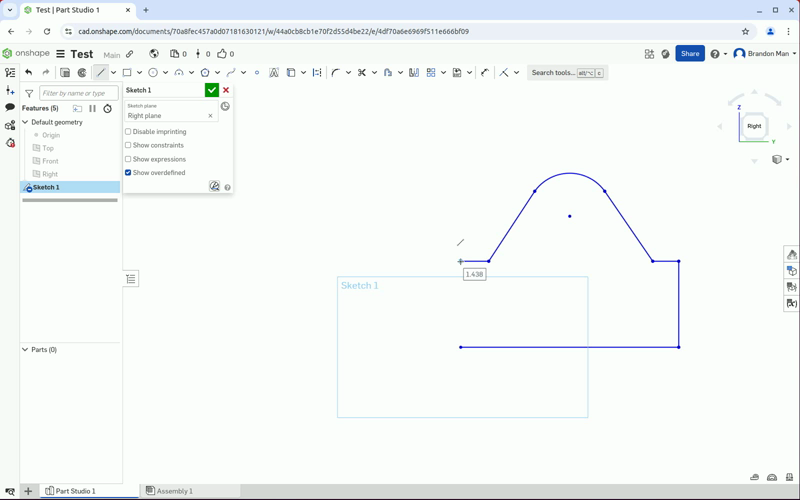
scroll(-6)
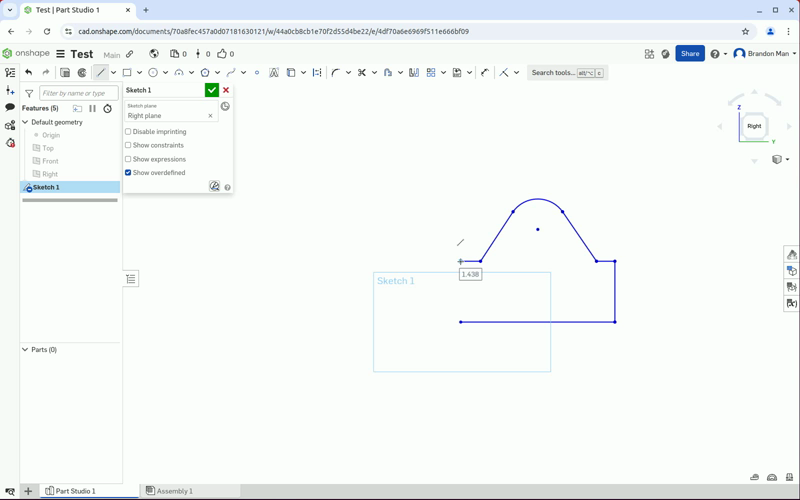
scroll(-6)
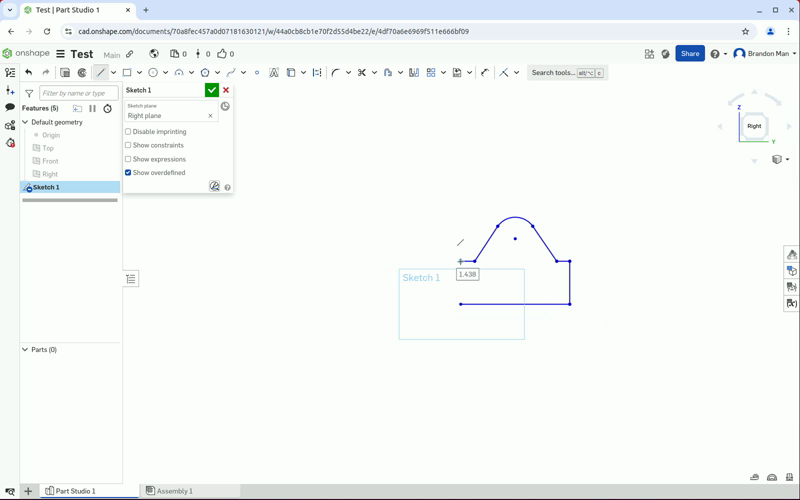
scroll(-6)
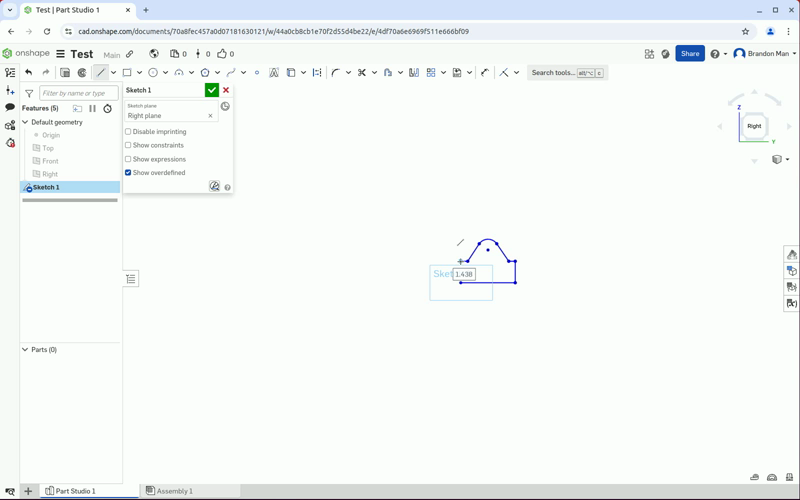
key_up(shift)
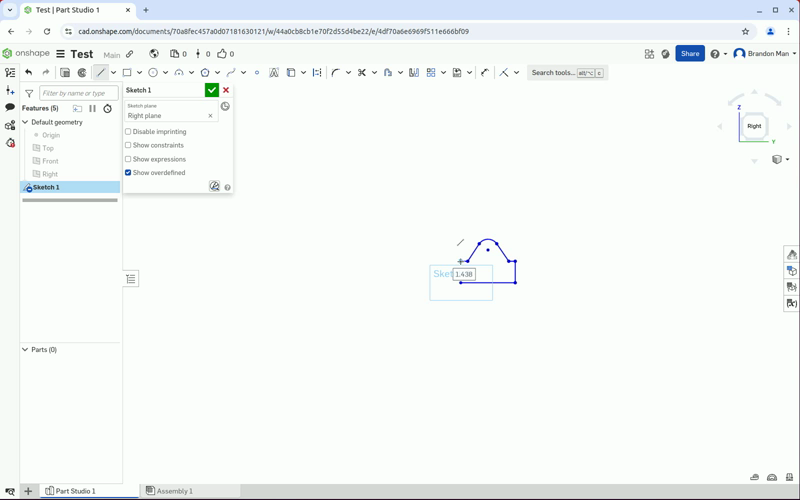
mouse_move(490, 261)
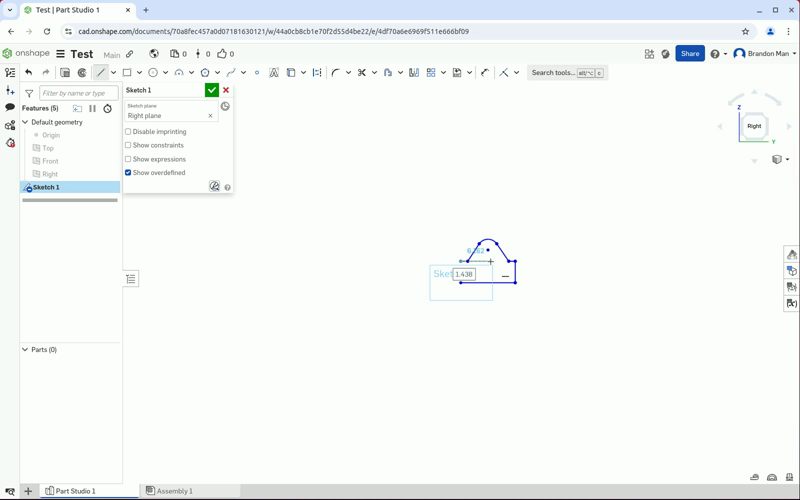
key_down(shift)
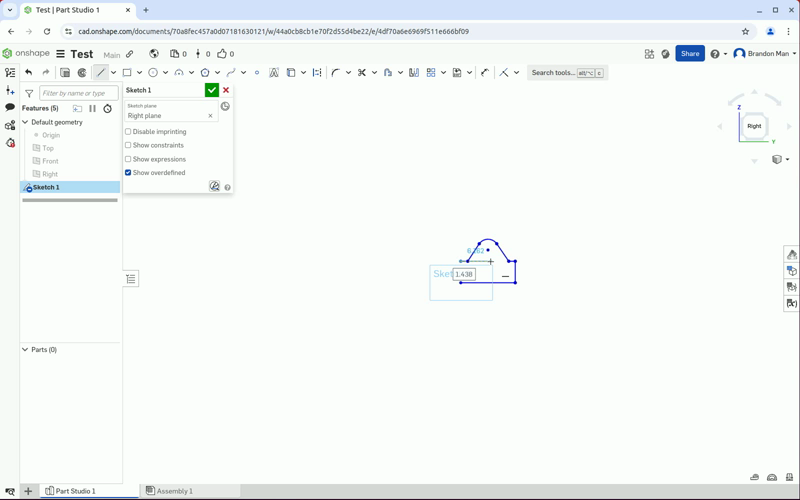
mouse_move(460, 282)
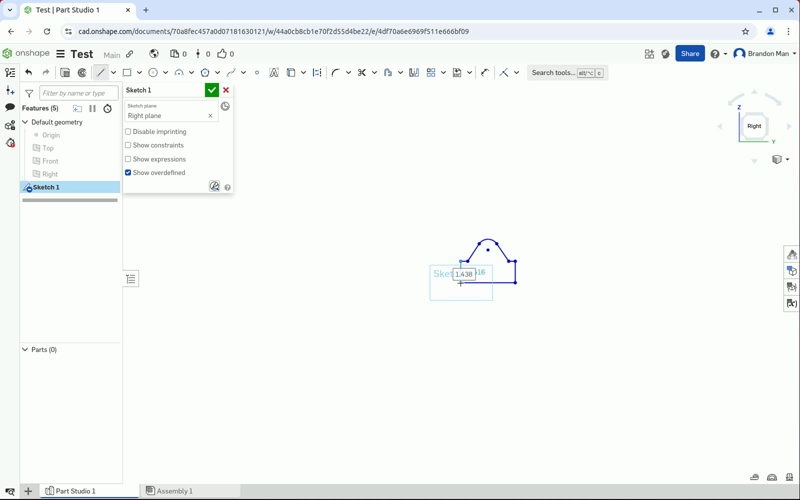
key_up(shift)
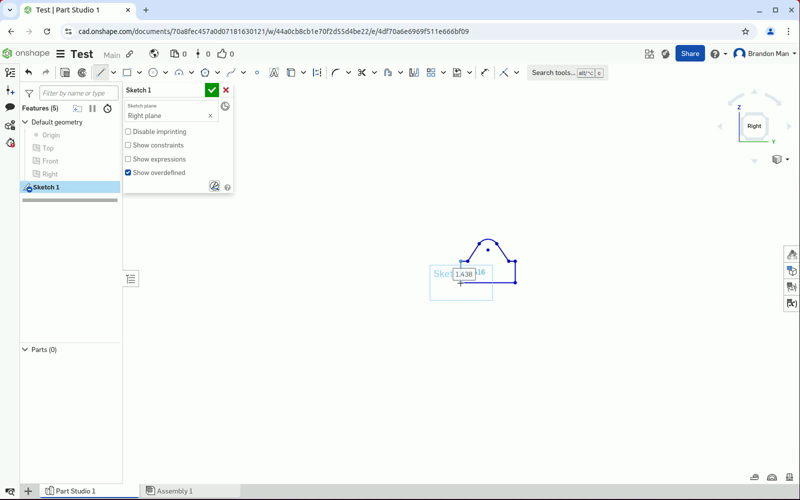
click(460, 282)
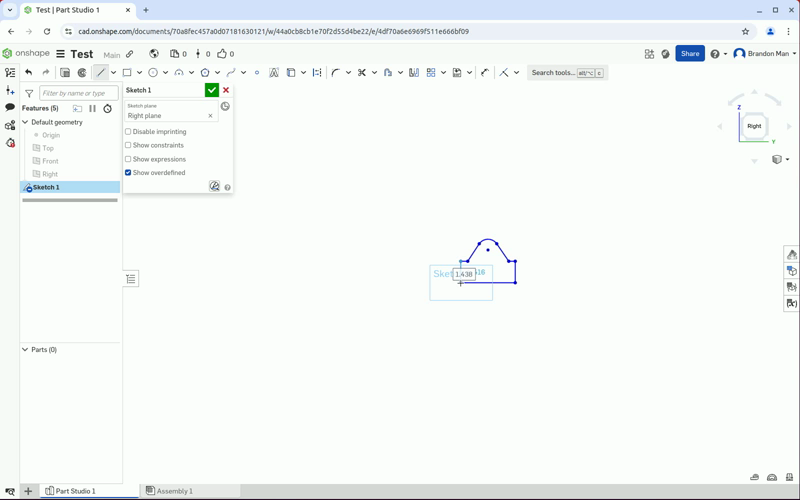
key(esc)
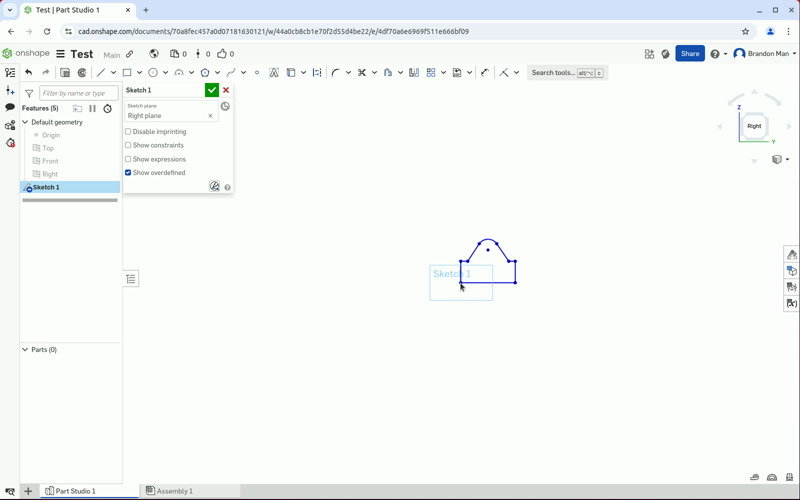
key(c)
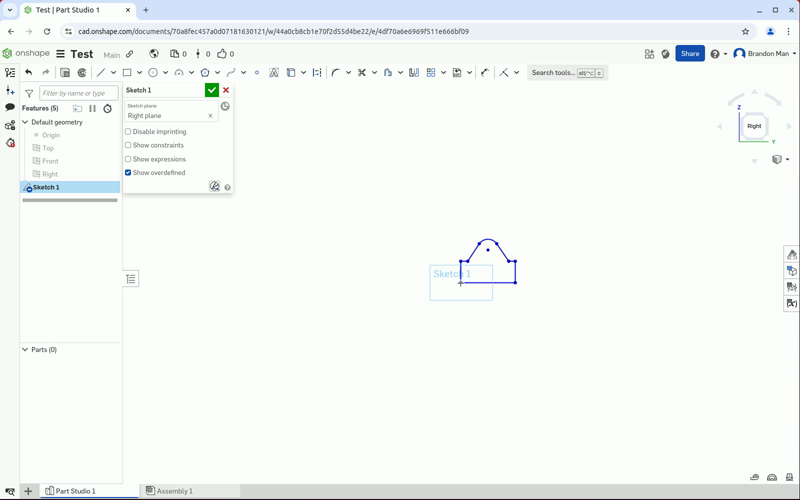
key_down(shift)
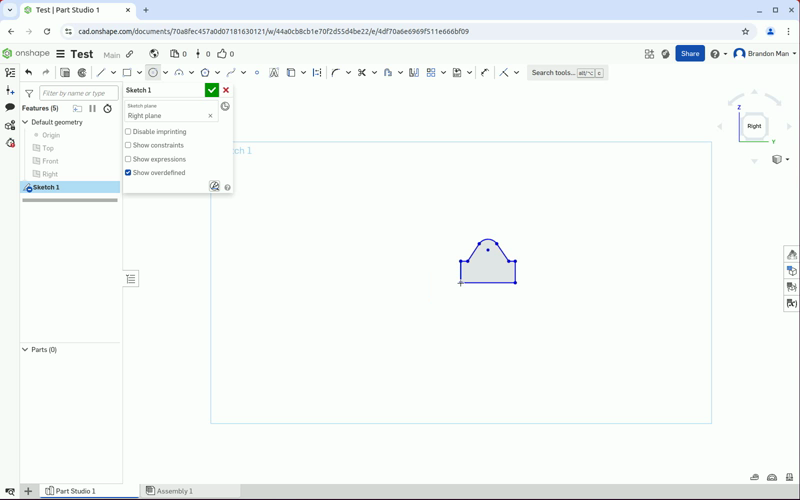
mouse_move(488, 250)
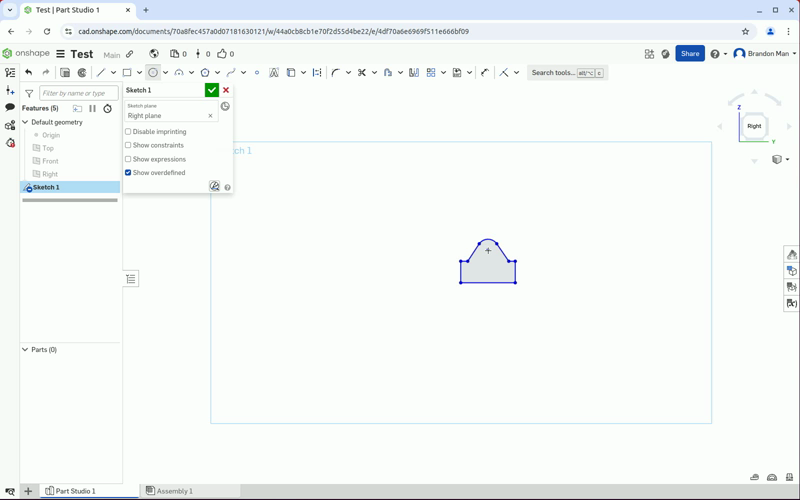
click(488, 250)
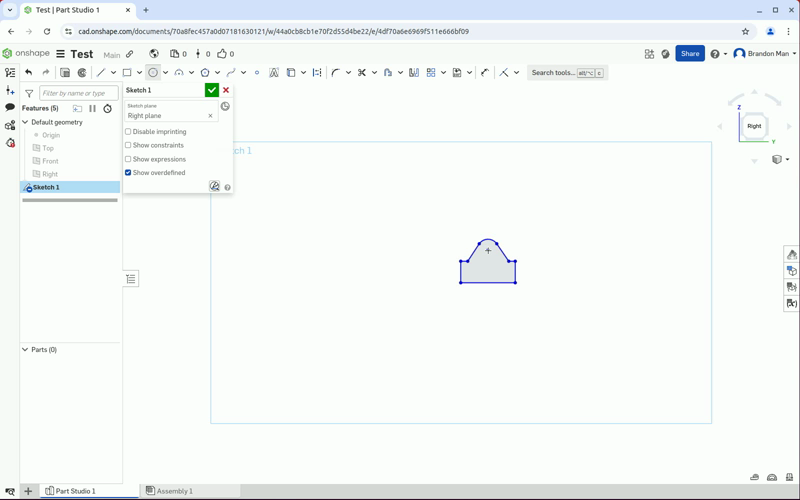
key_up(shift)
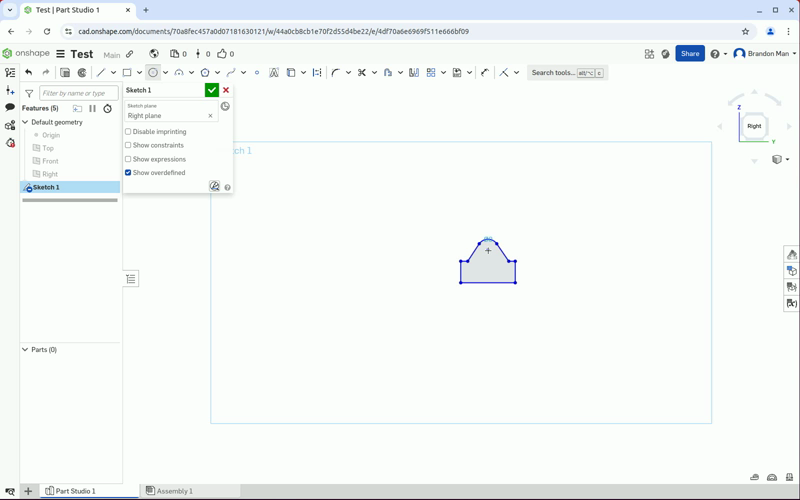
mouse_move(494, 250)
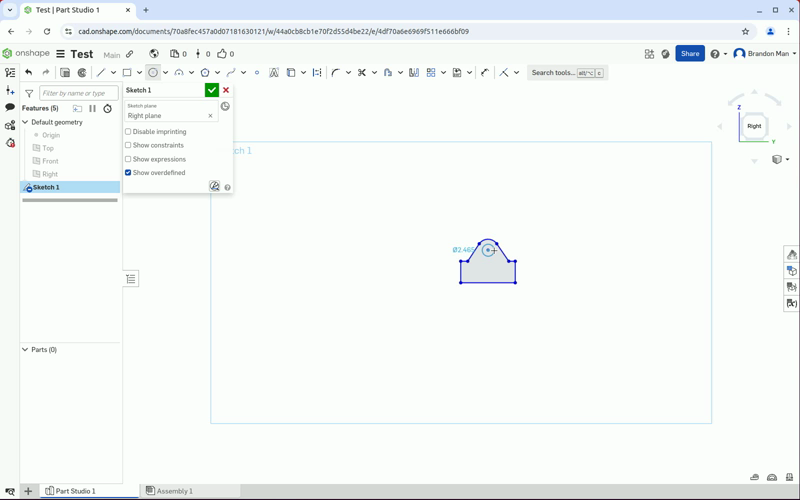
click(494, 250)
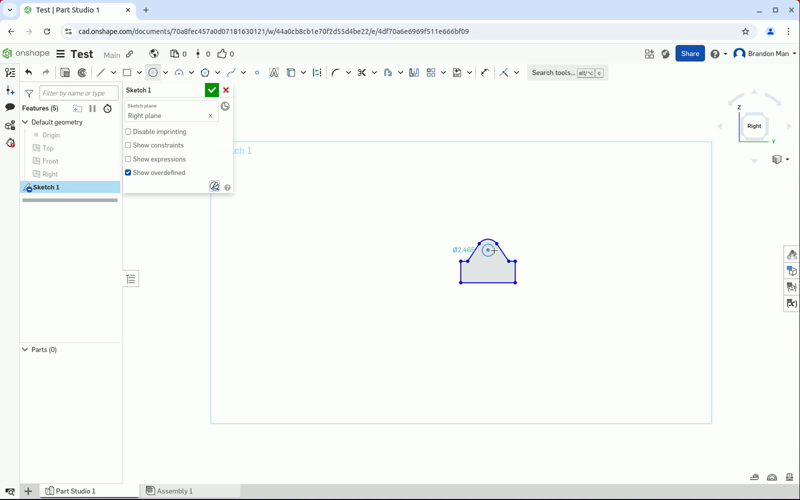
key(esc)
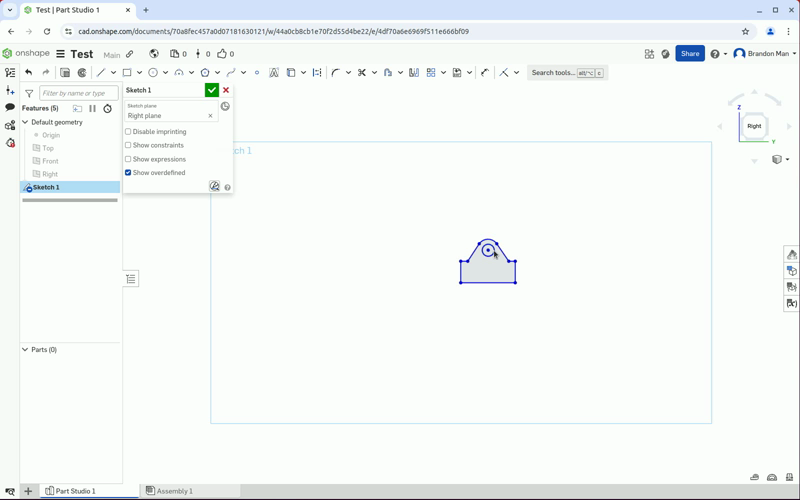
mouse_move(503, 255)
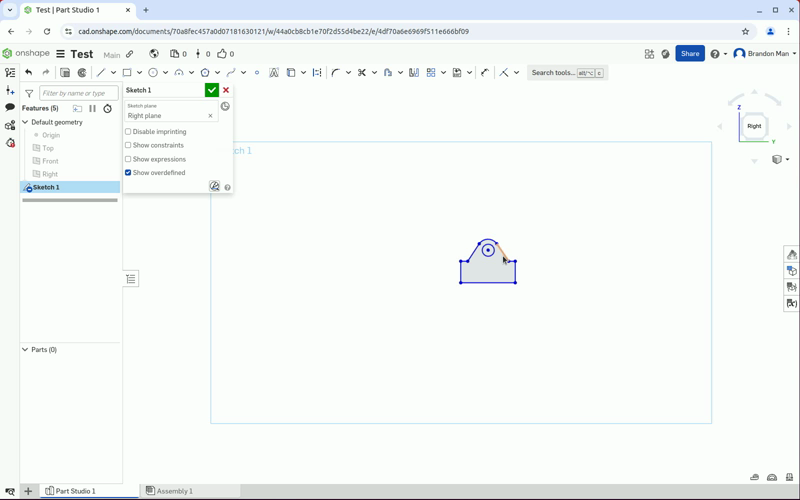
scroll(6)
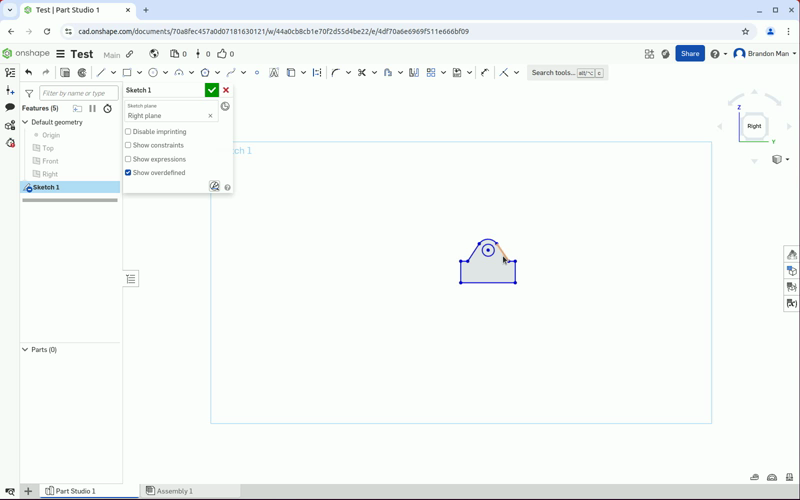
scroll(6)
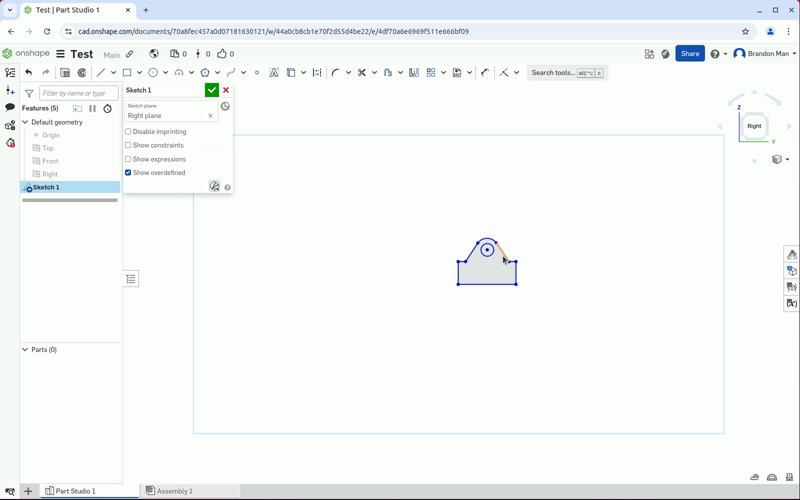
scroll(6)
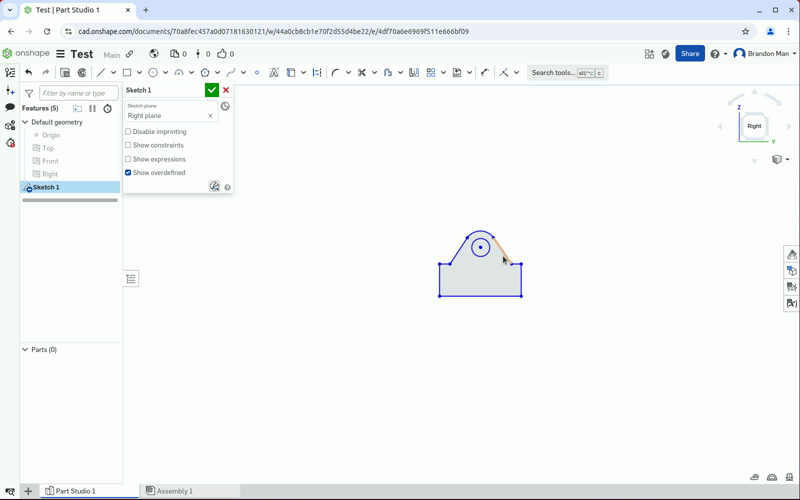
scroll(6)
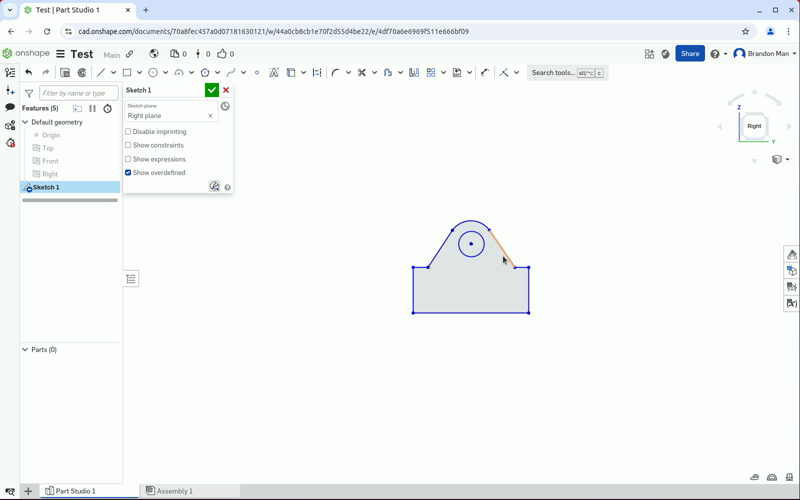
scroll(6)
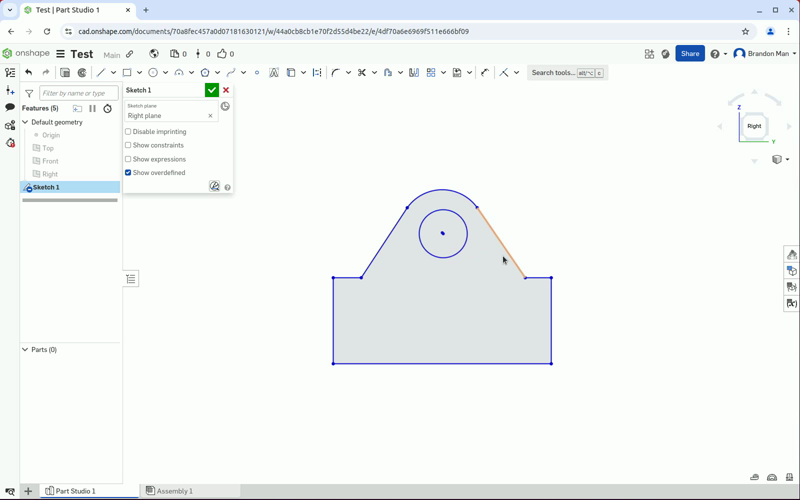
scroll(6)
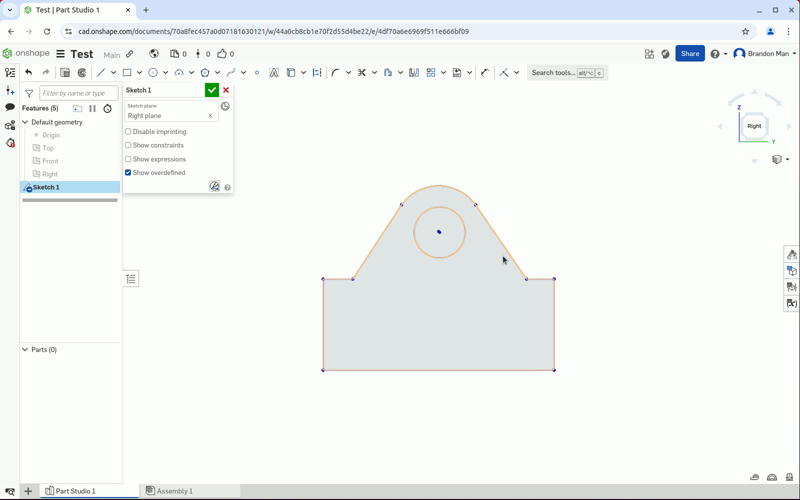
scroll(6)
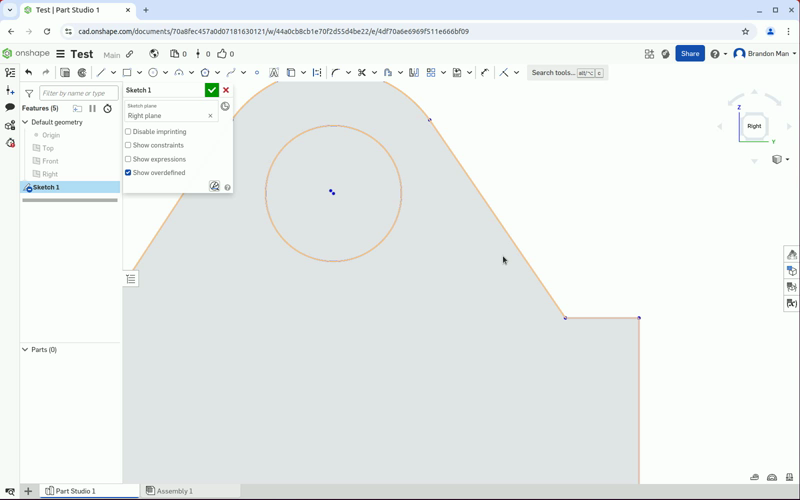
click(503, 255)
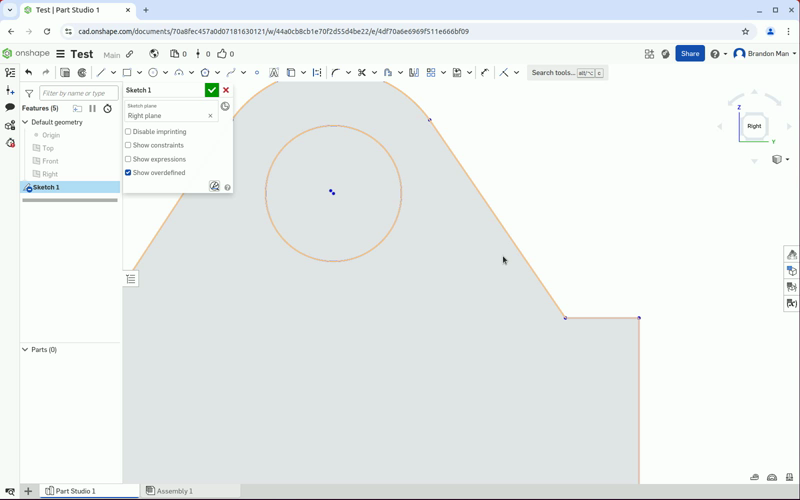
scroll(-6)
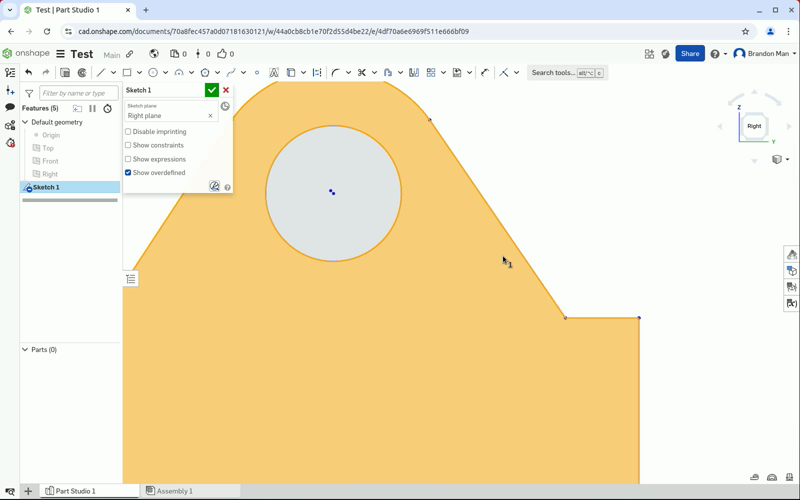
scroll(-6)
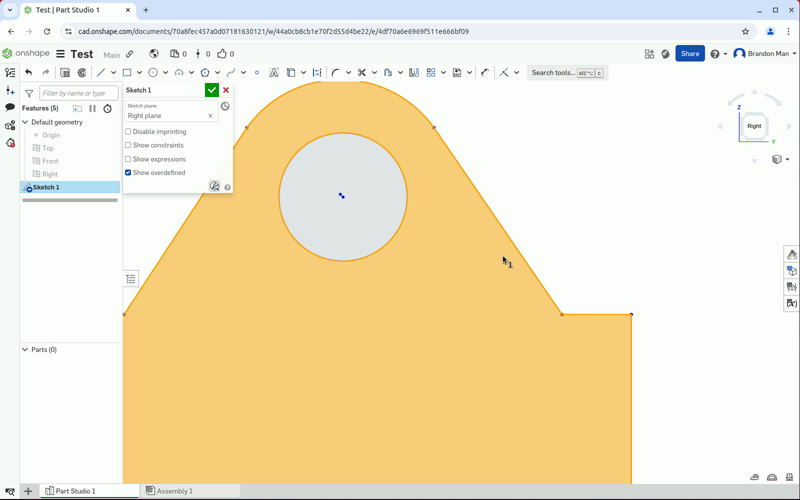
scroll(-6)
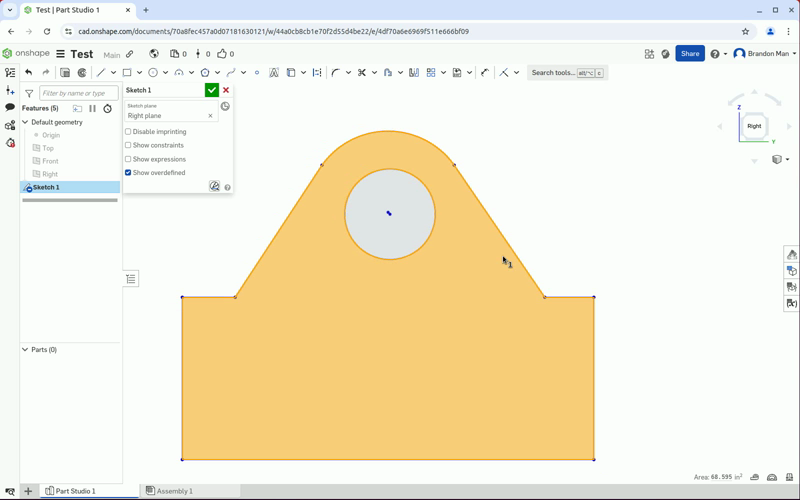
scroll(-6)
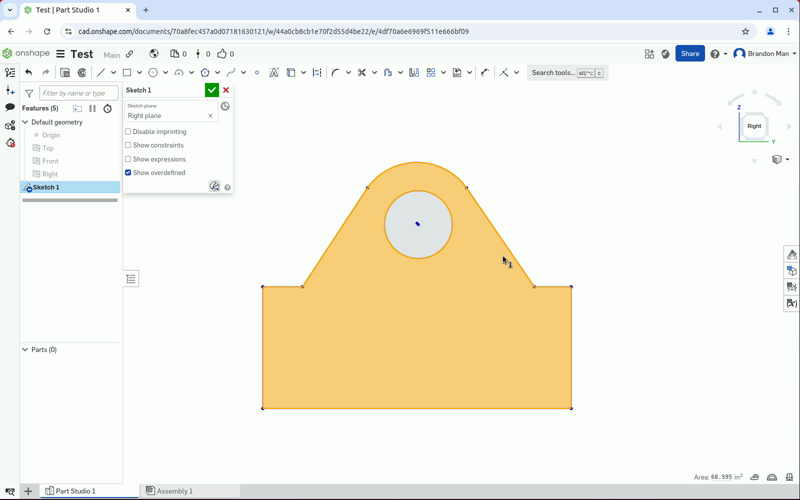
scroll(-6)
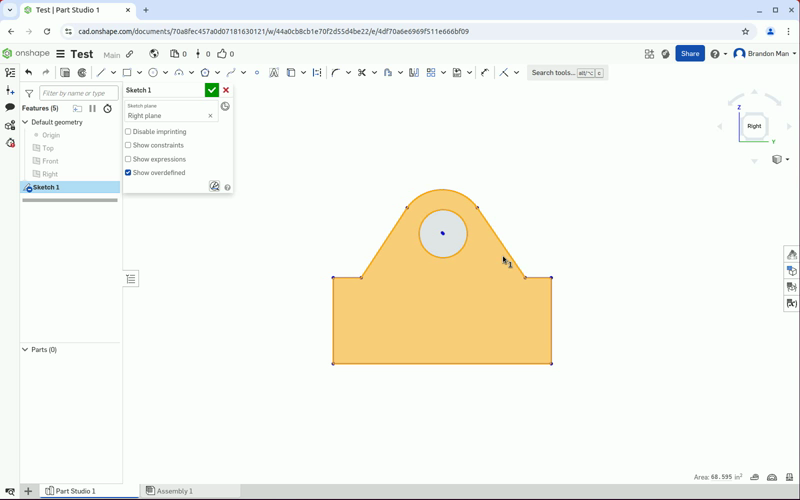
scroll(-6)
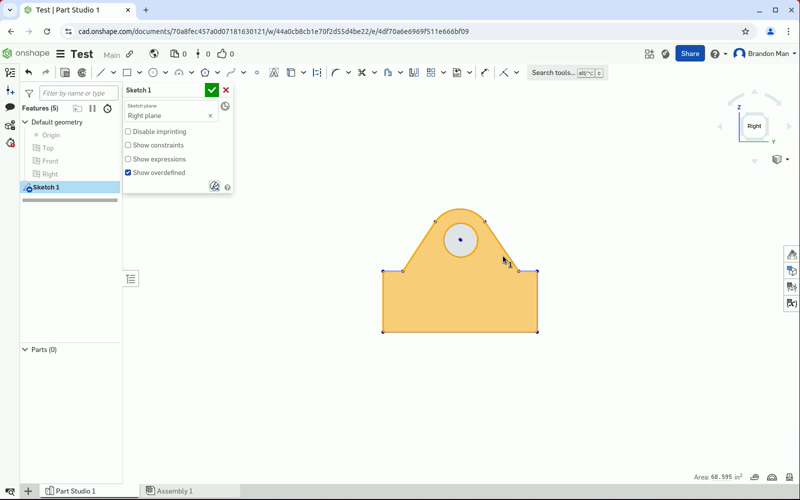
scroll(-6)
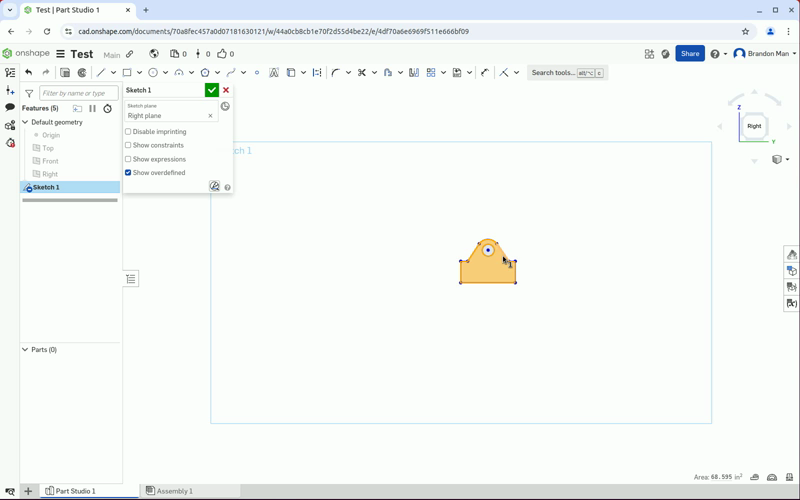
mouse_move(73, 352)
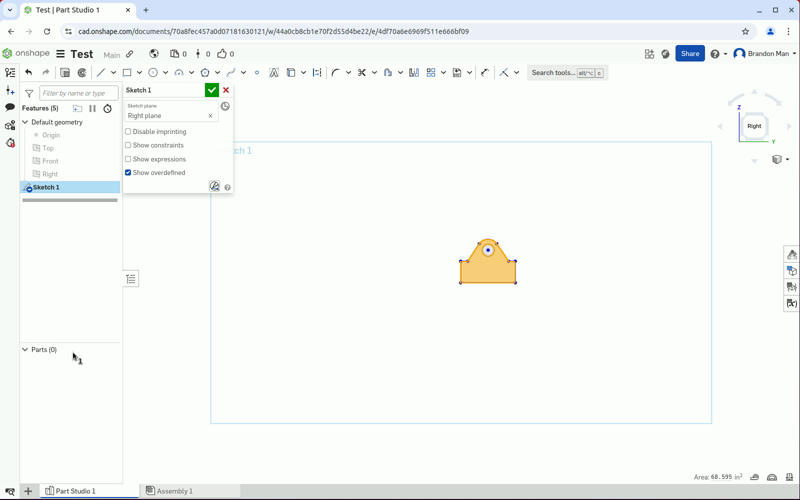
key(shift+y)
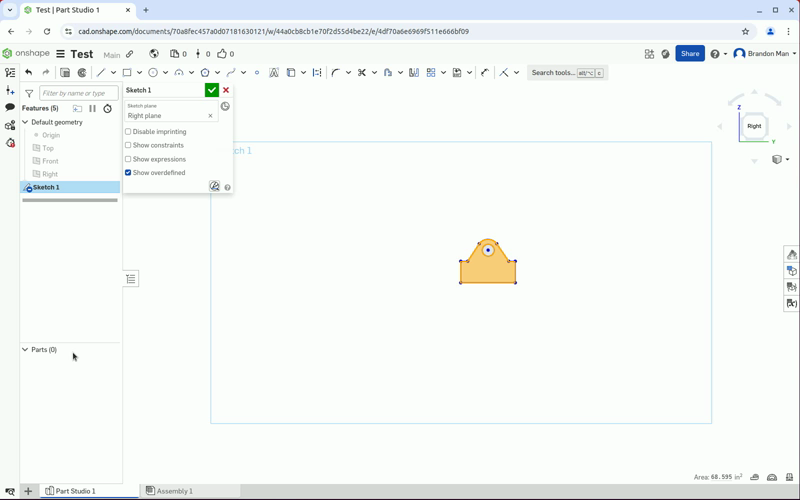
key(shift+e)
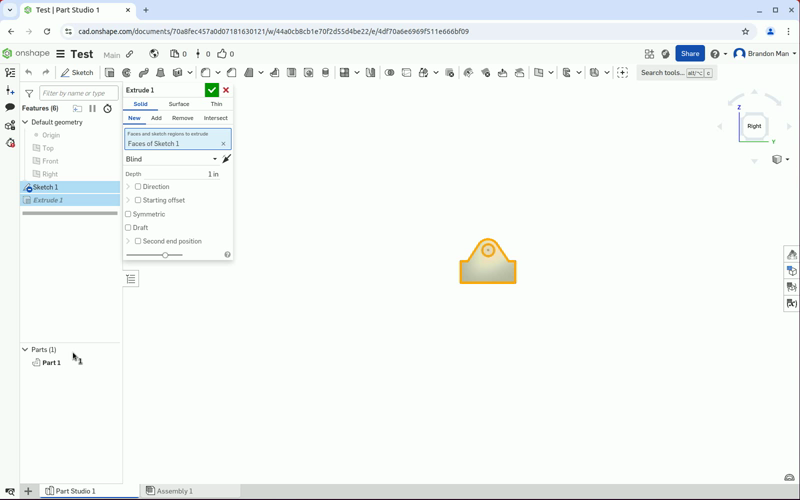
mouse_move(143, 106)
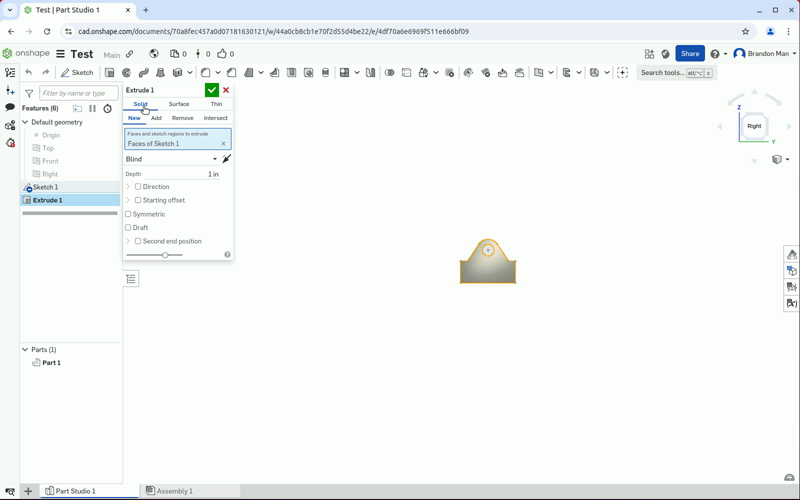
click(143, 106)
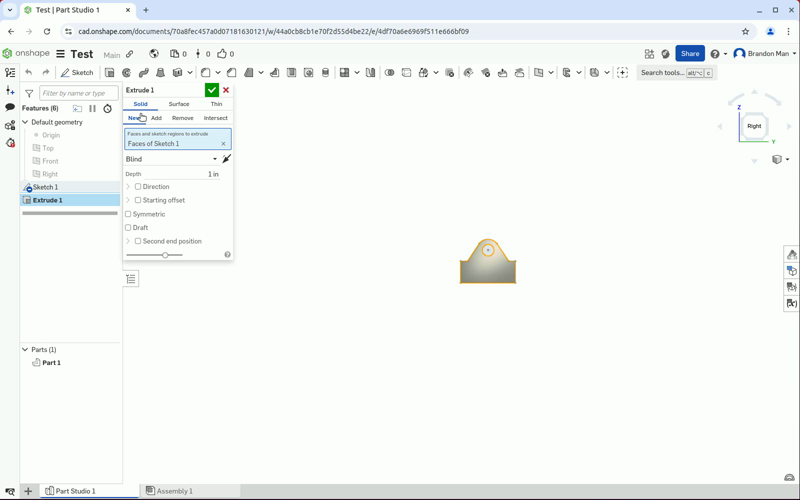
mouse_move(137, 120)
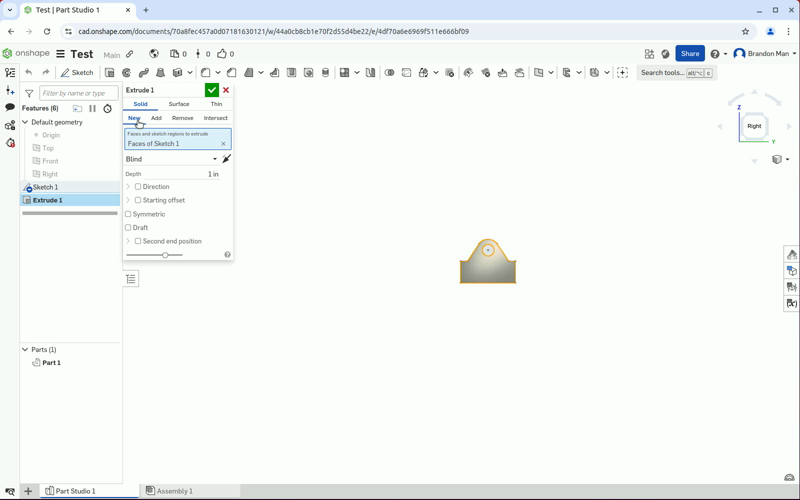
click(137, 120)
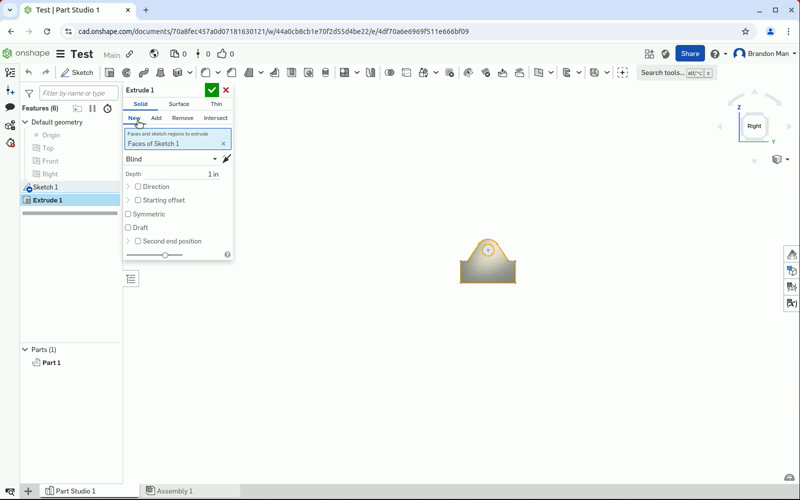
key(tab, 4)
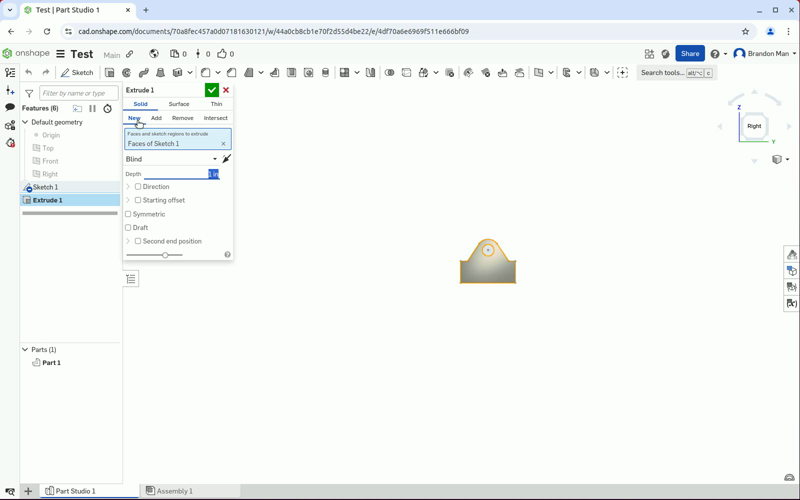
text(3.37)
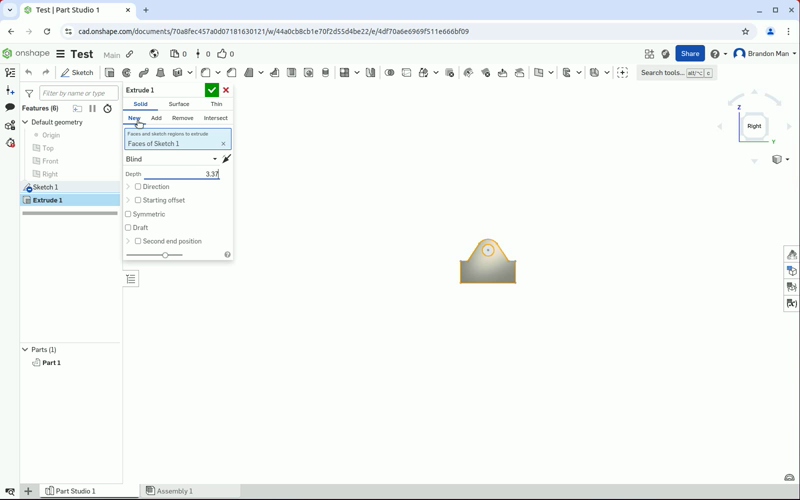
key(enter)
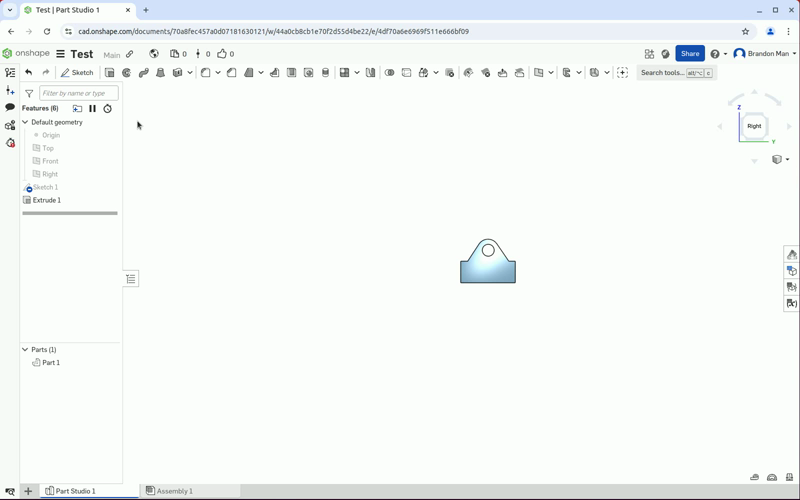
key(shift+h)
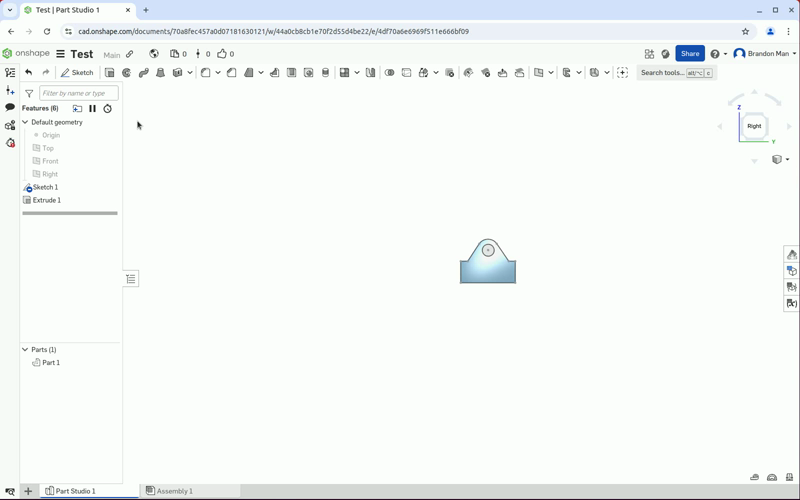
key(shift+h)
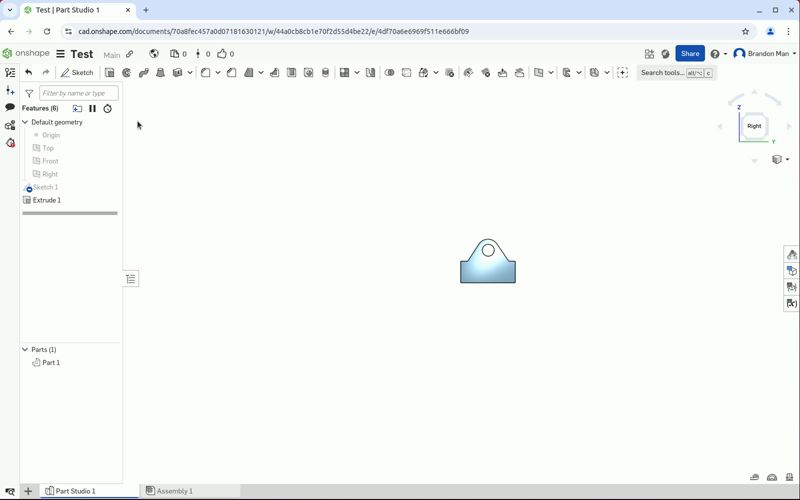
mouse_move(73, 189)
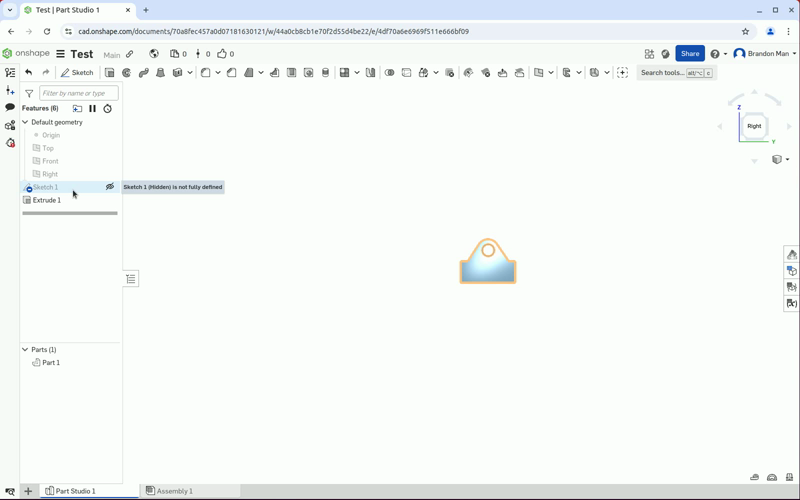
click(73, 189)
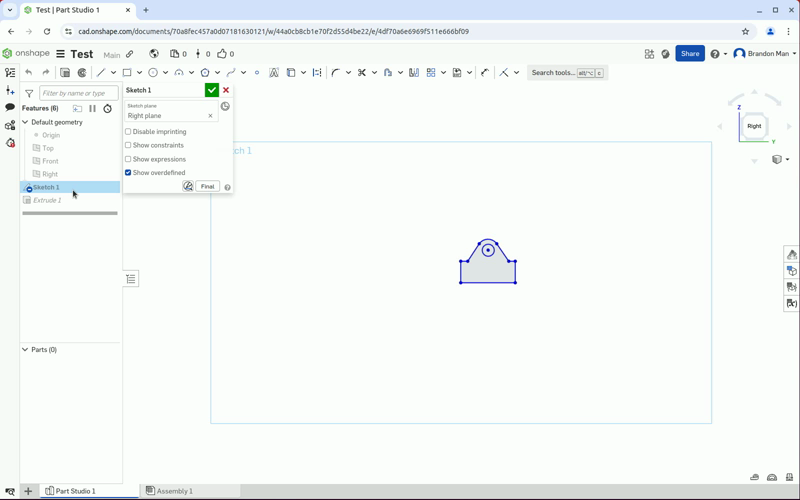
mouse_move(229, 92)
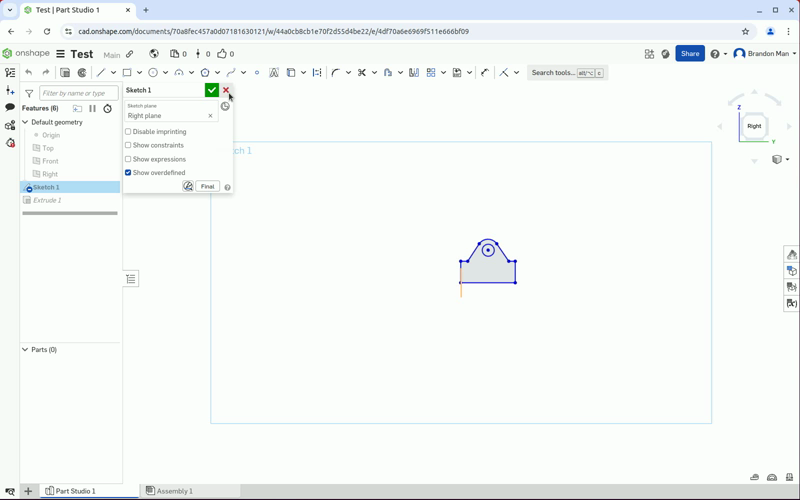
click(229, 92)
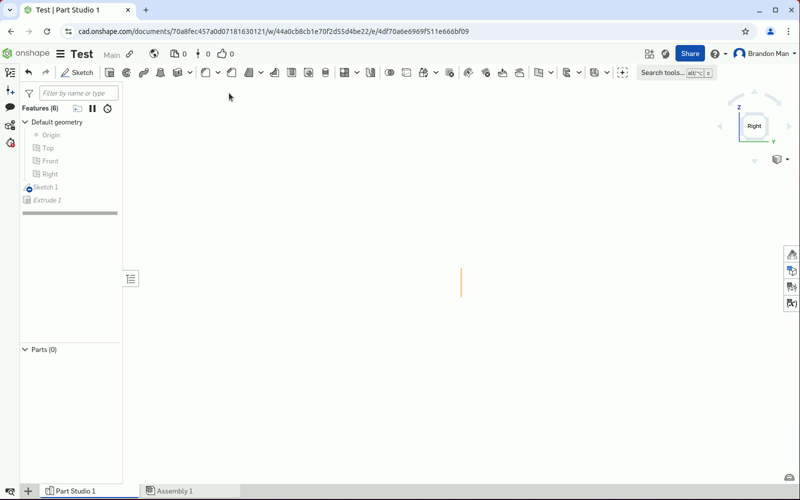
mouse_move(73, 352)
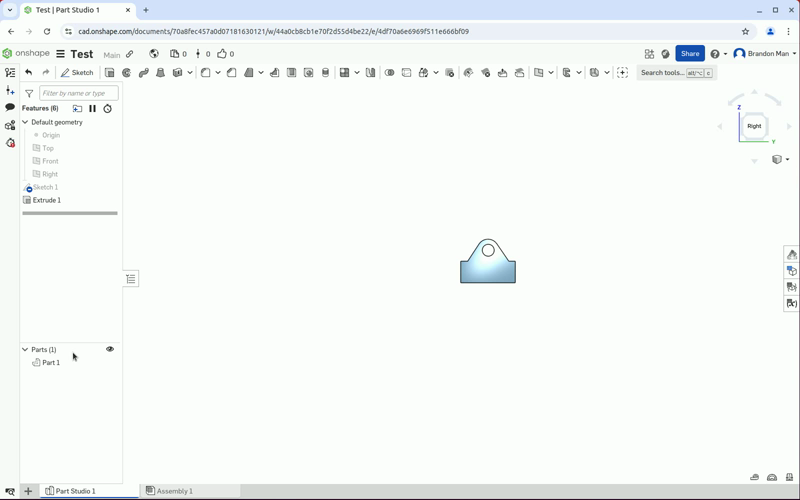
key(y)
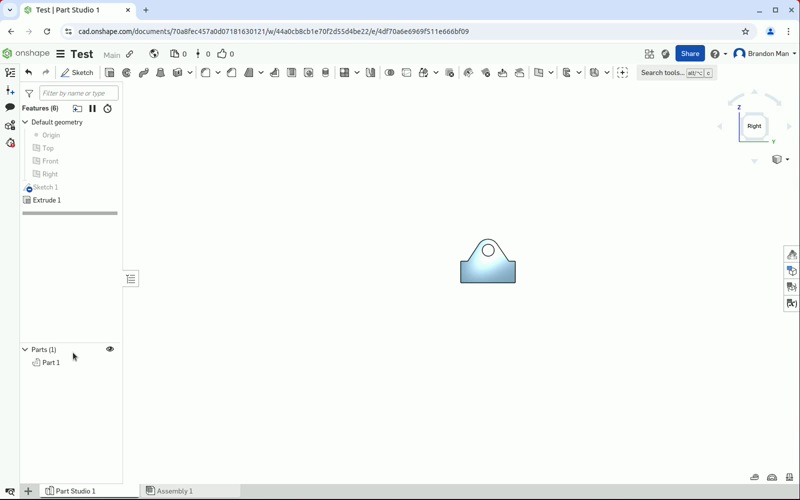
key(shift+p)
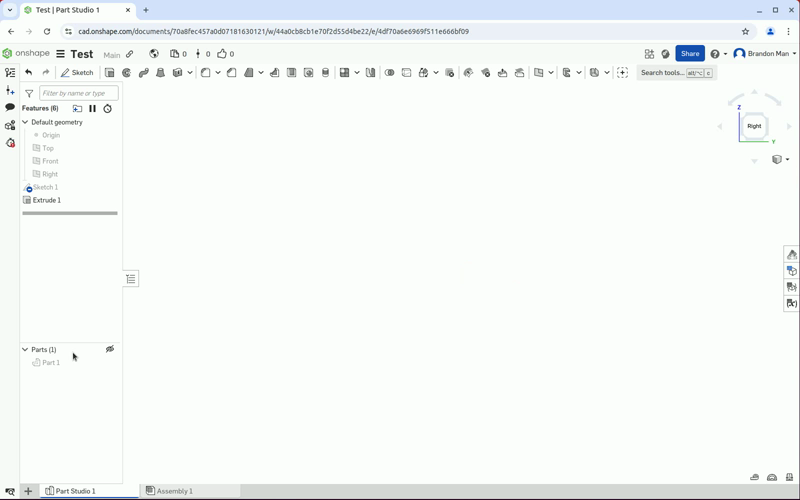
key(space)
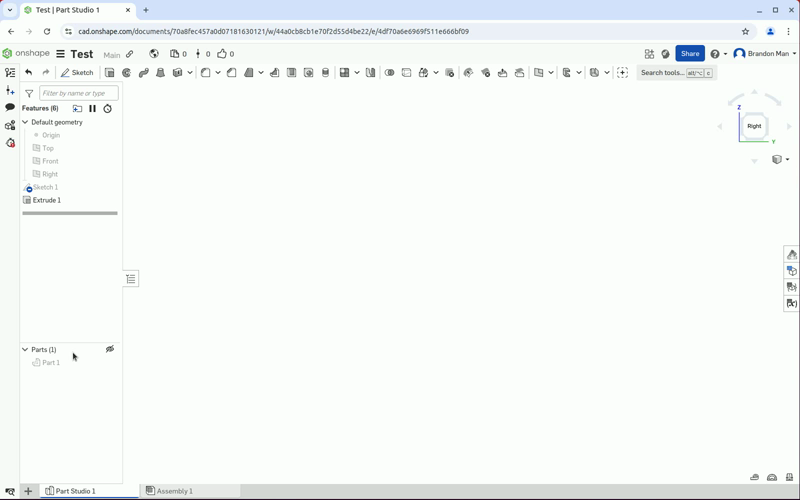
key_down(shift)
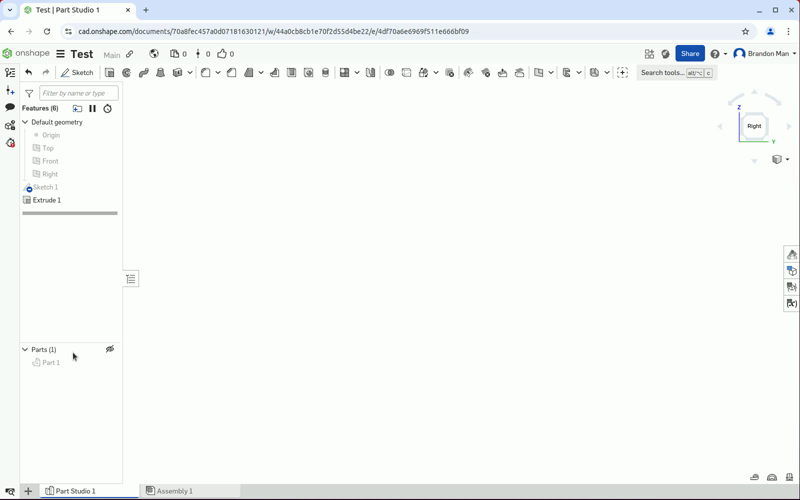
key(right)
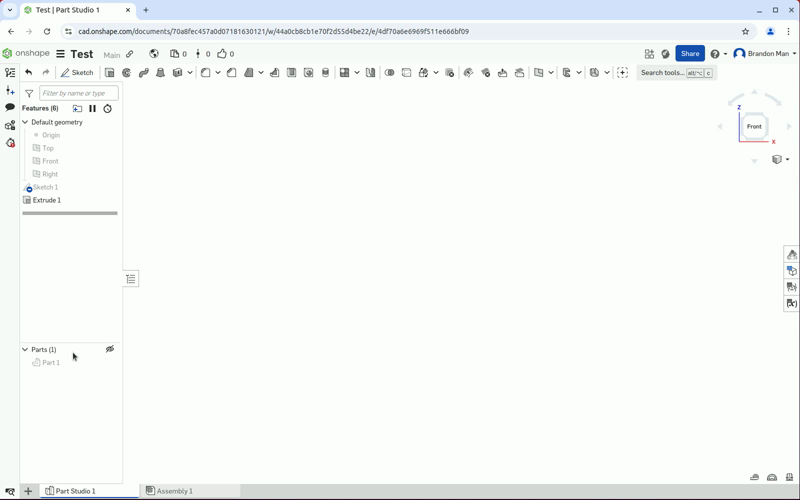
key_up(shift)
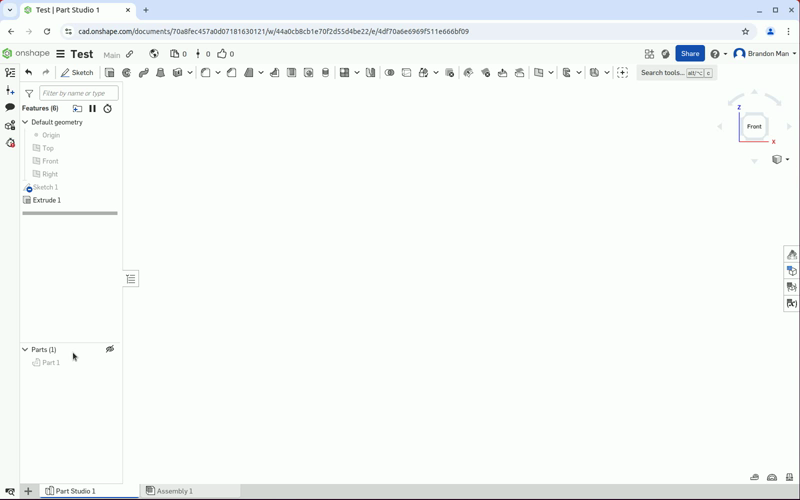
mouse_move(73, 352)
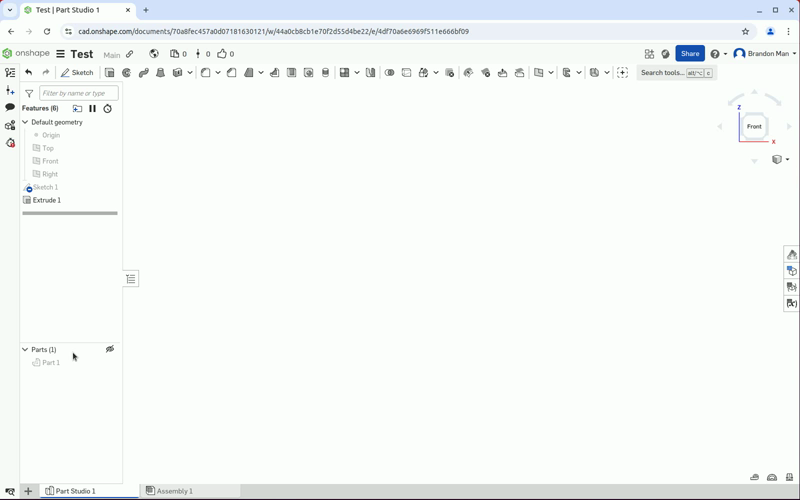
key(shift+y)
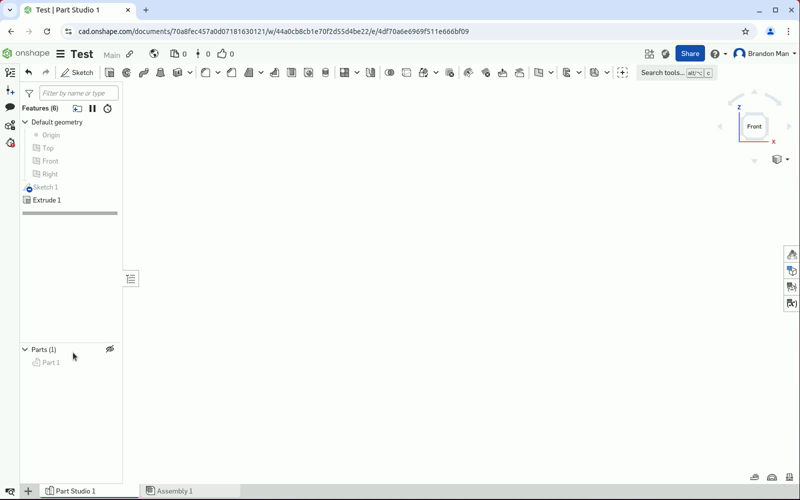
key(shift+s)
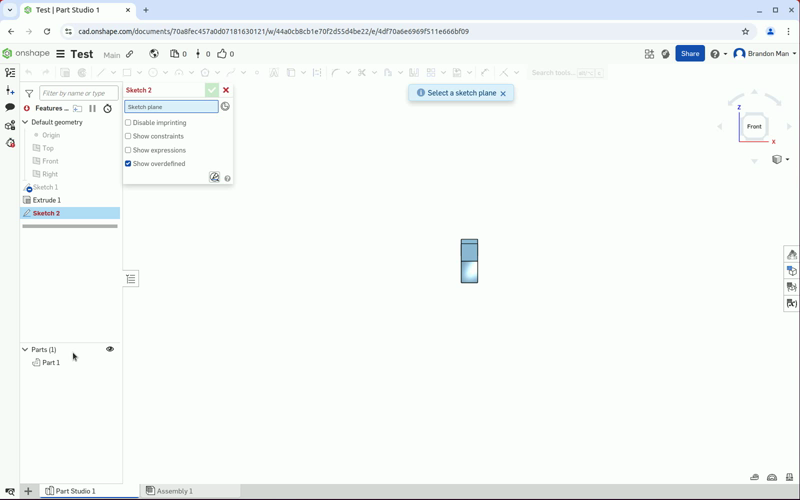
mouse_move(73, 163)
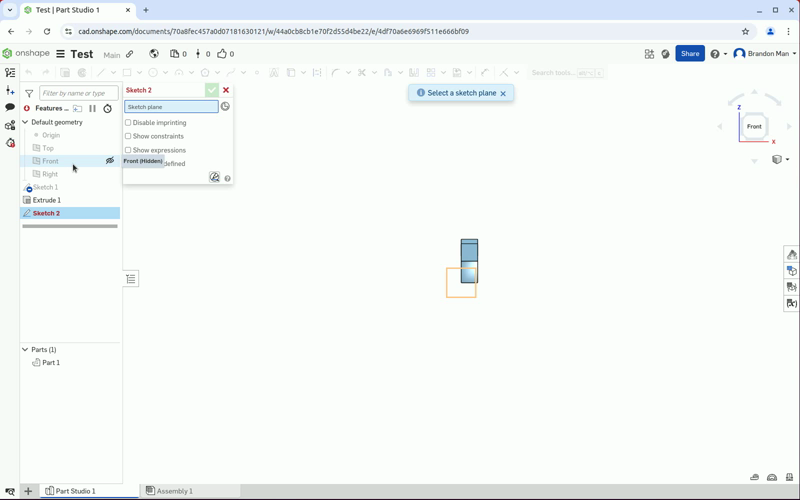
click(73, 163)
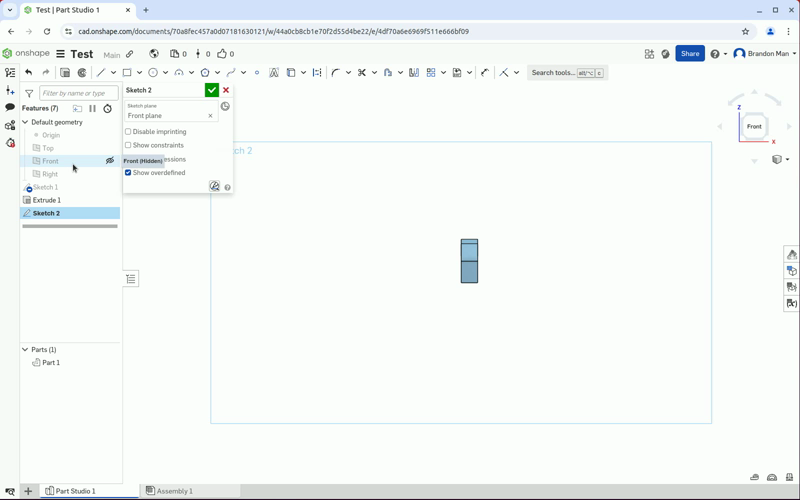
mouse_move(73, 352)
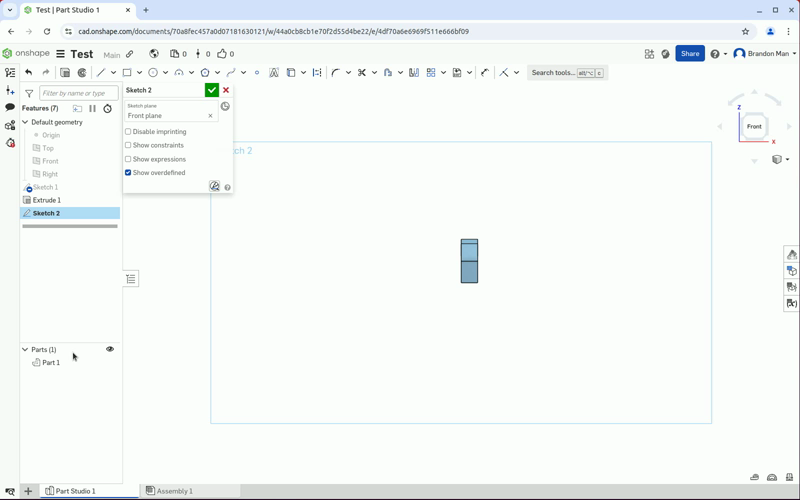
key(y)
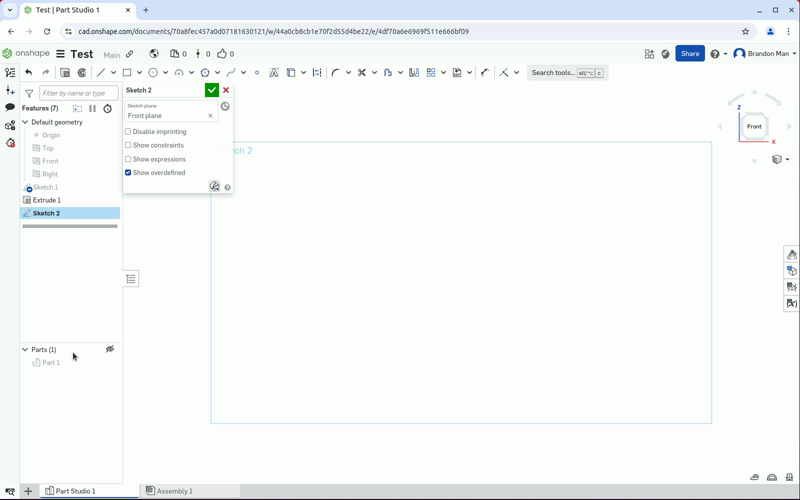
key(l)
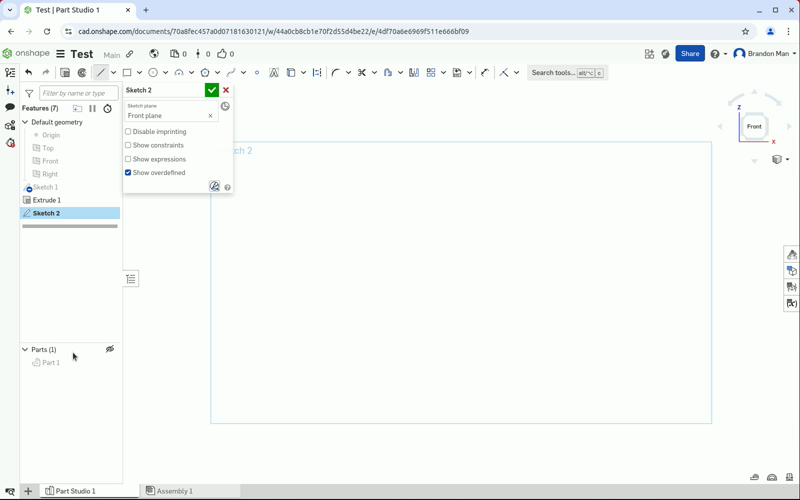
key_down(shift)
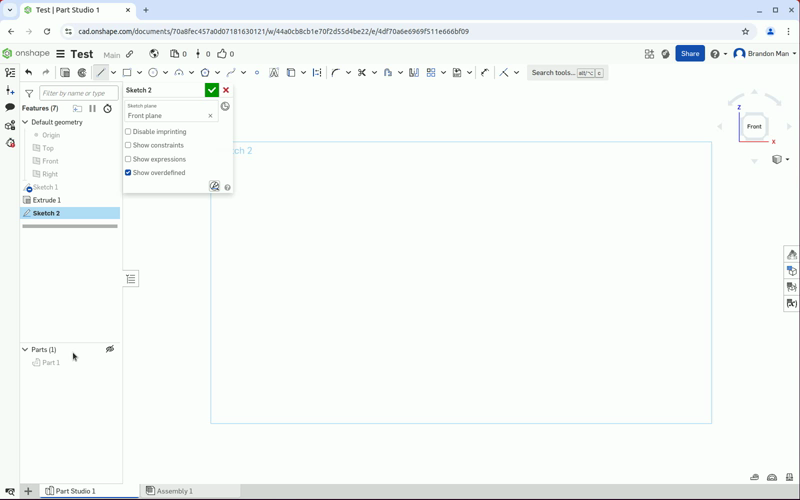
mouse_move(348, 282)
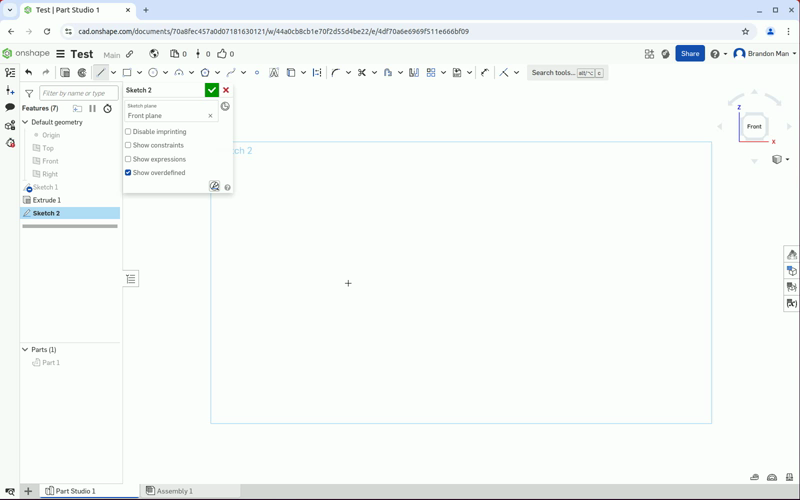
click(348, 282)
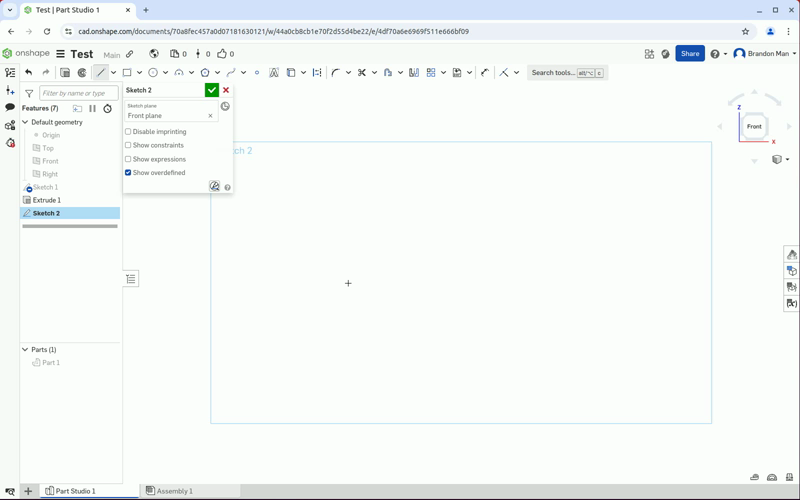
key_up(shift)
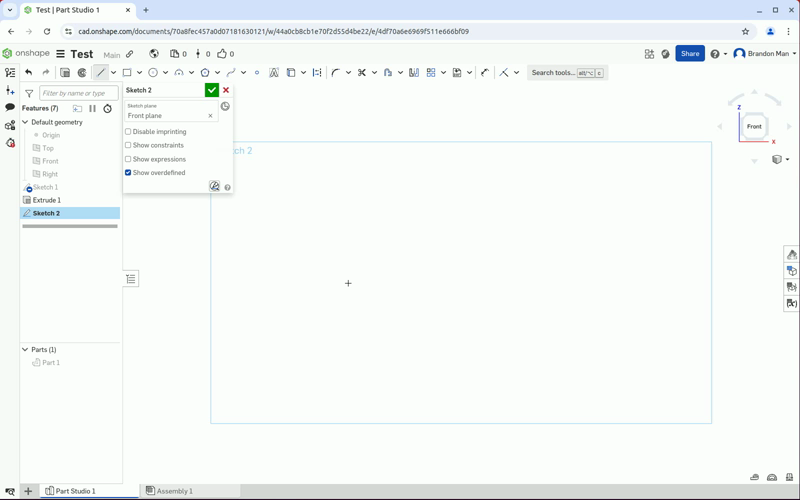
key_down(shift)
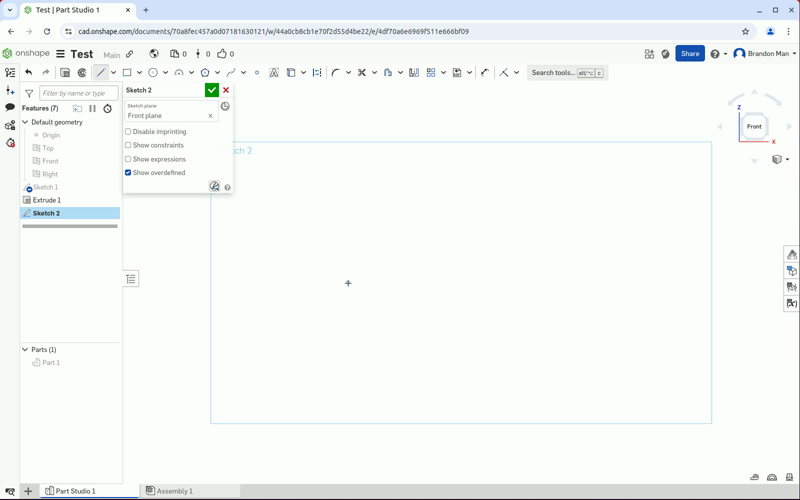
mouse_move(460, 282)
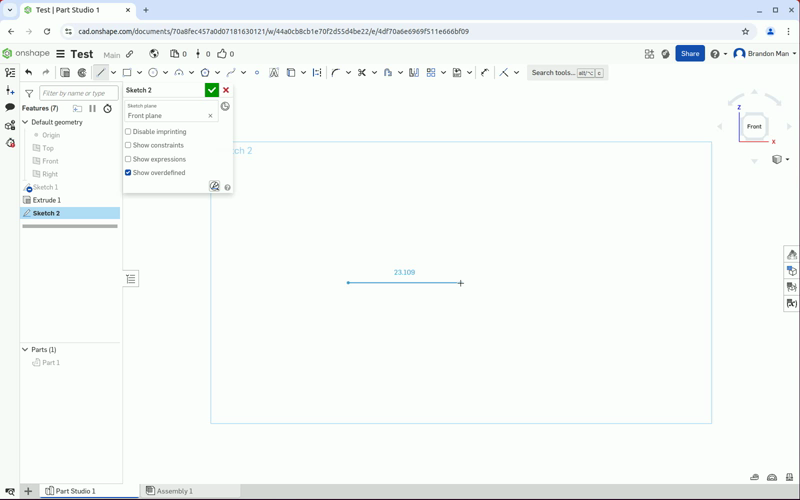
click(460, 282)
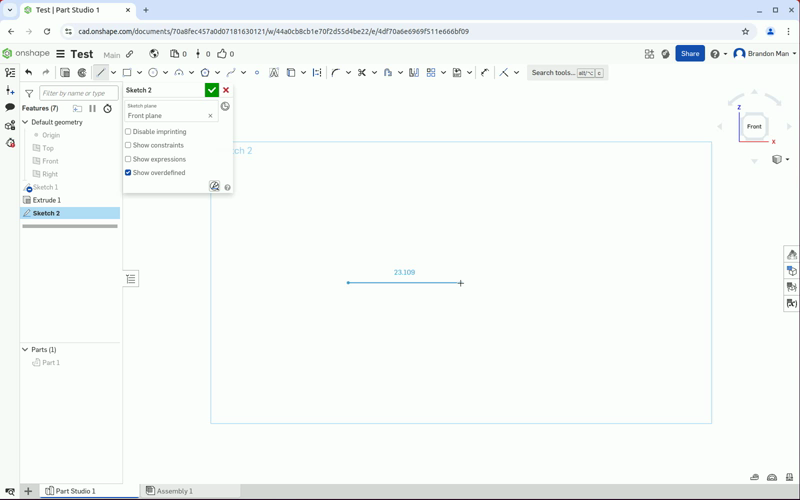
key_up(shift)
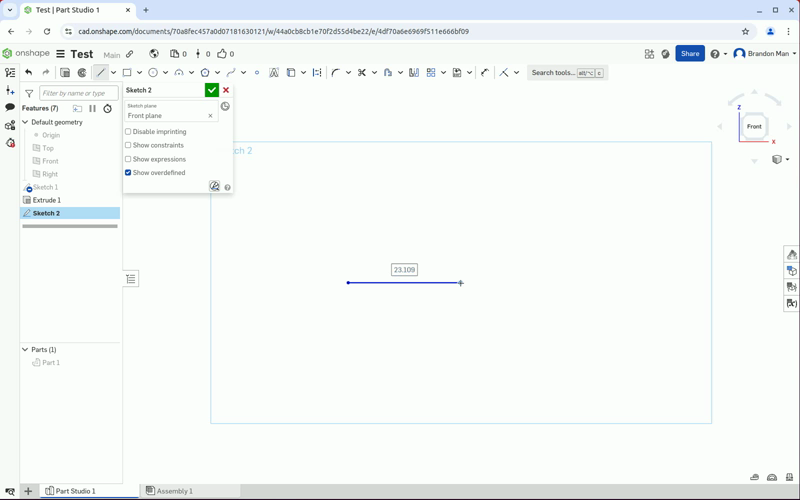
key_down(shift)
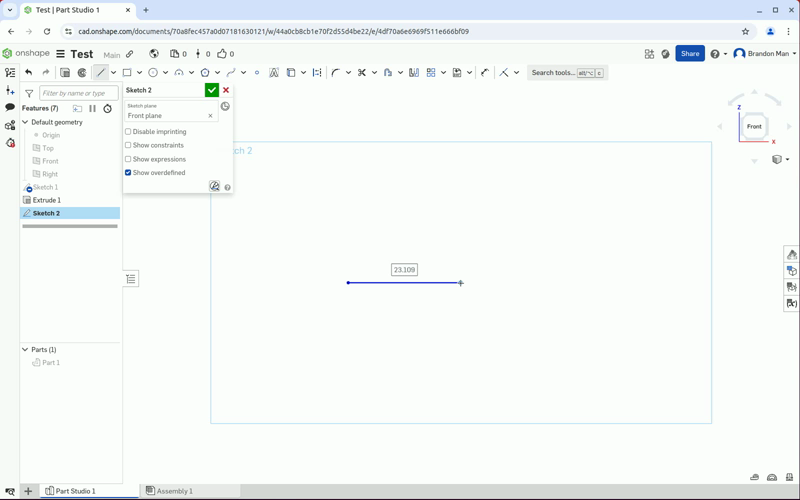
mouse_move(490, 282)
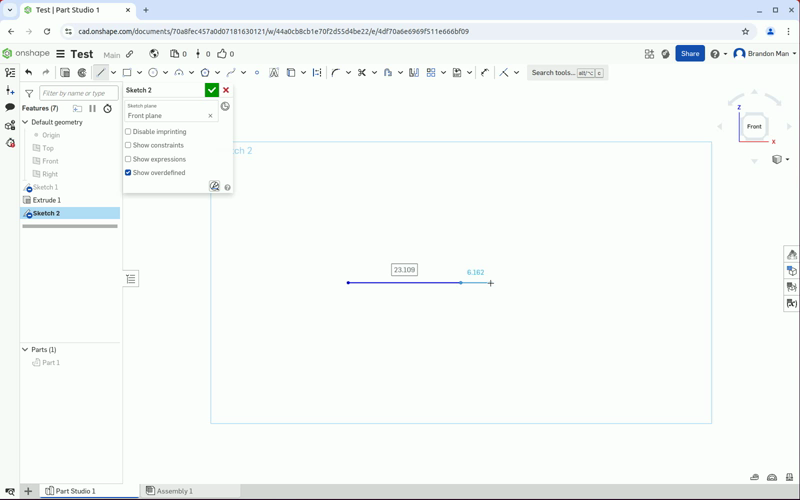
mouse_move(460, 266)
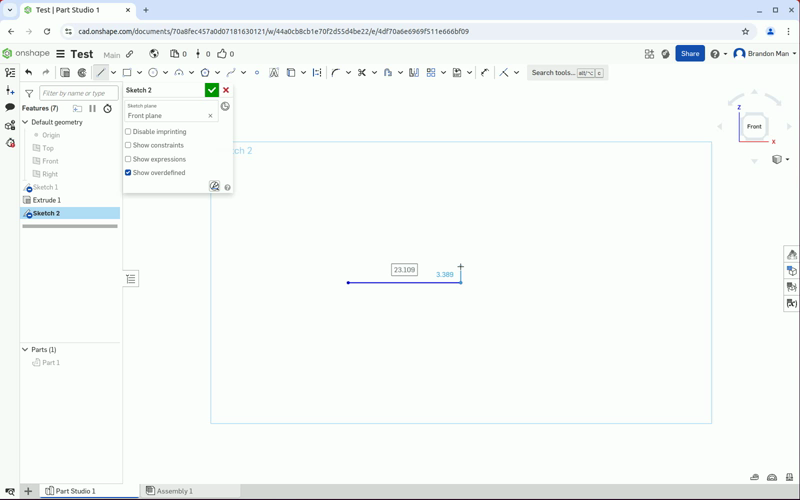
click(460, 266)
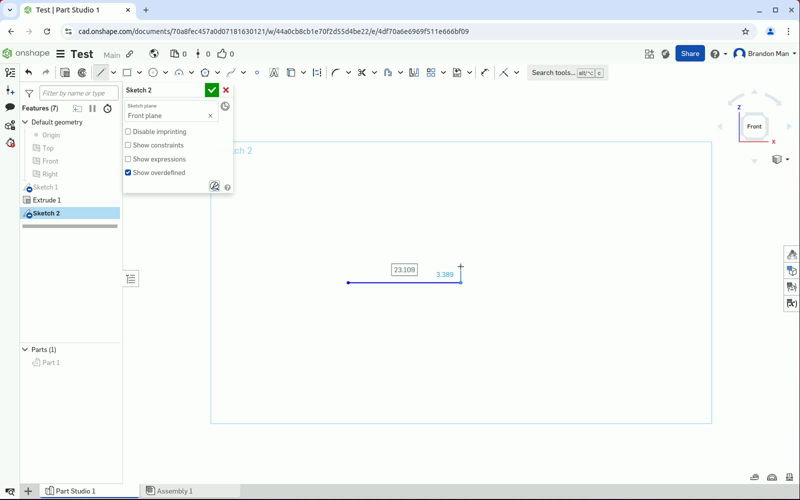
key_up(shift)
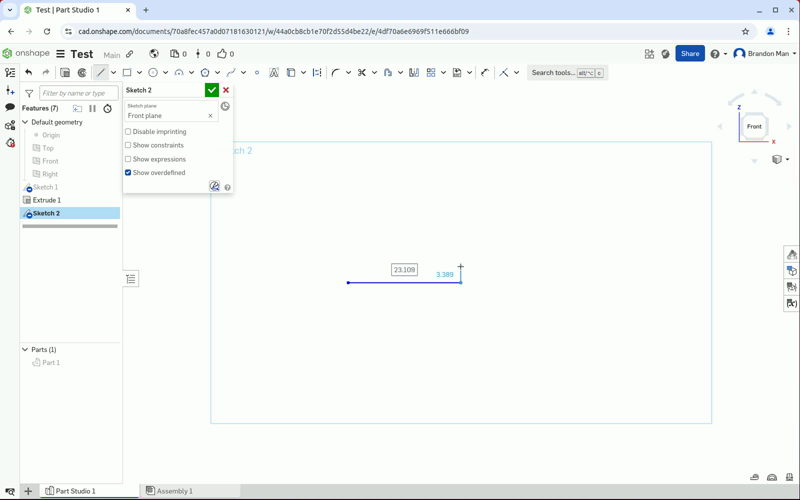
key_down(shift)
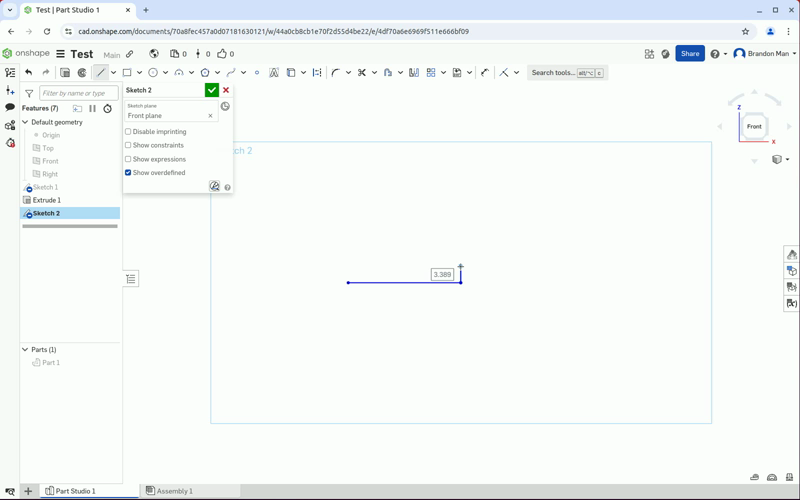
mouse_move(361, 266)
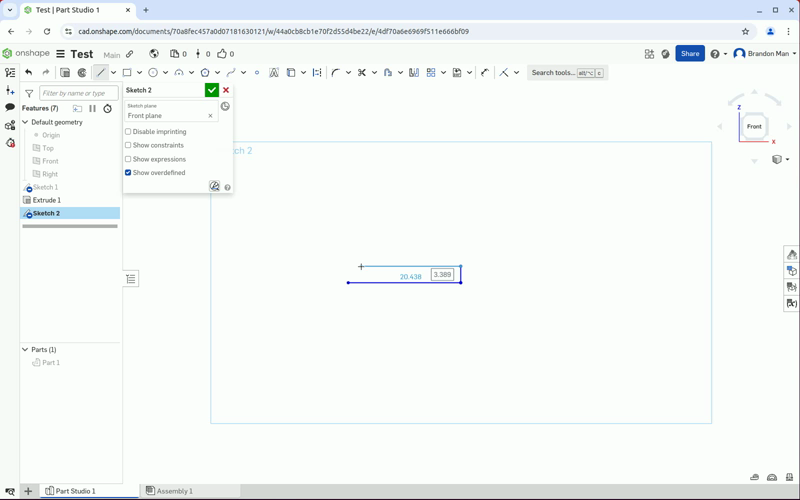
click(361, 266)
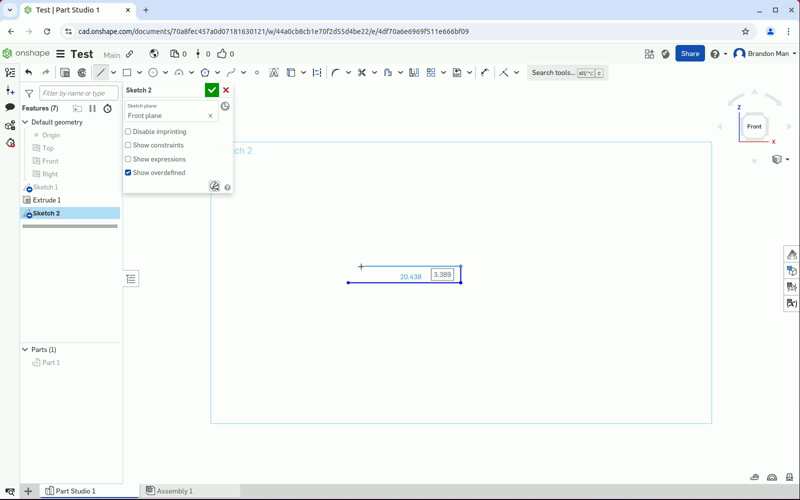
key_up(shift)
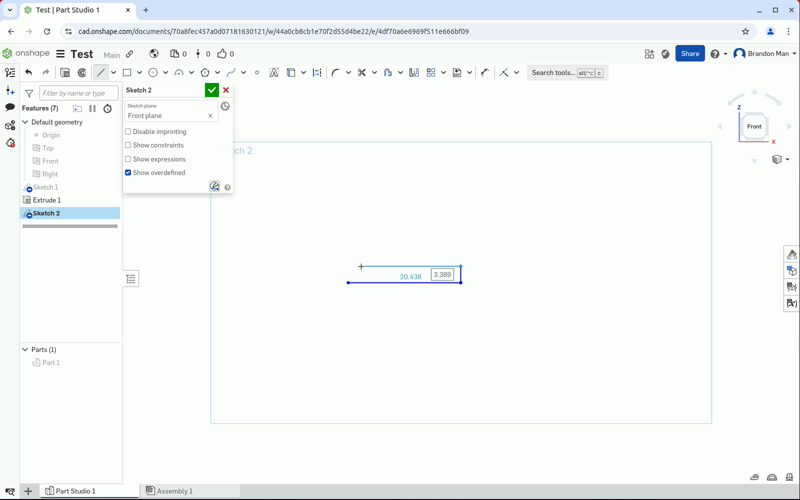
key_down(shift)
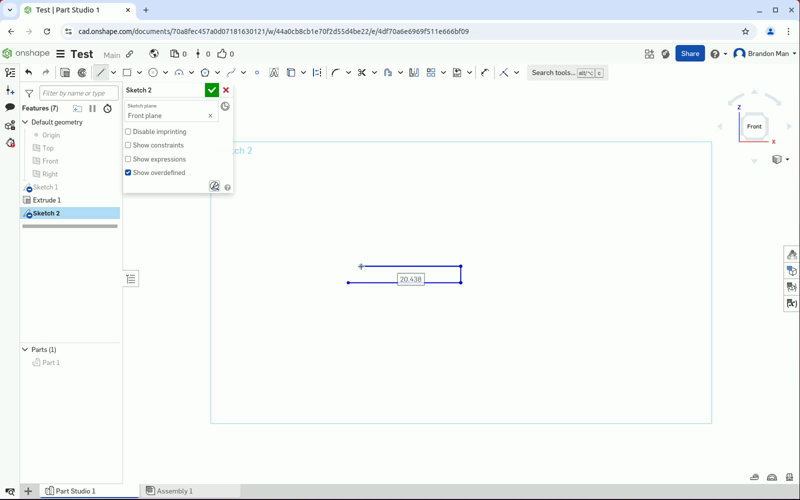
mouse_move(391, 266)
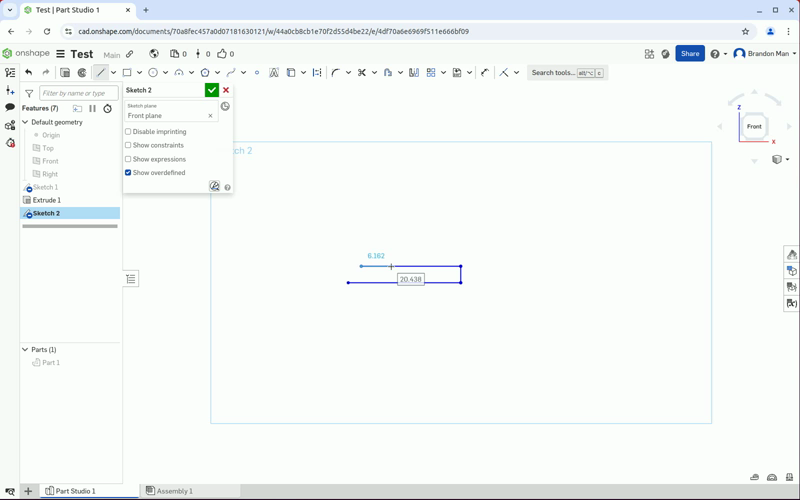
mouse_move(361, 240)
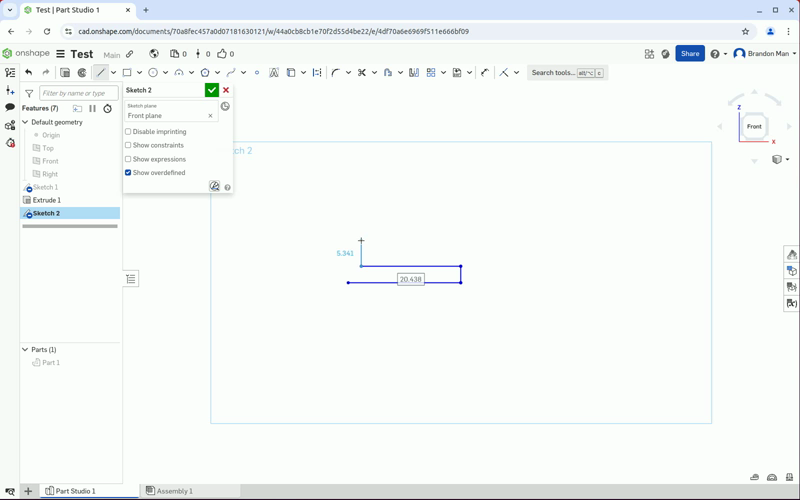
click(361, 240)
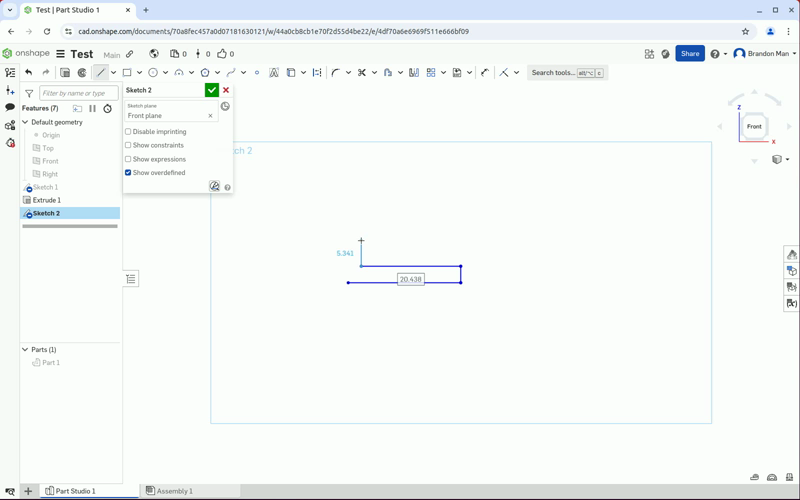
key_up(shift)
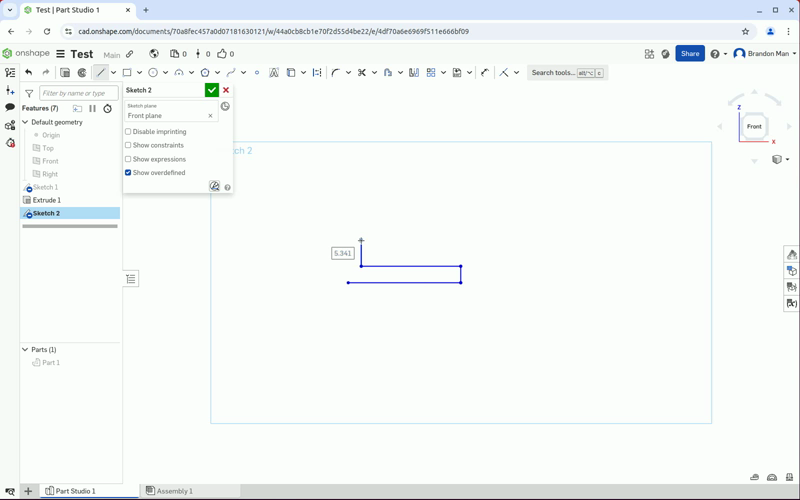
key_down(shift)
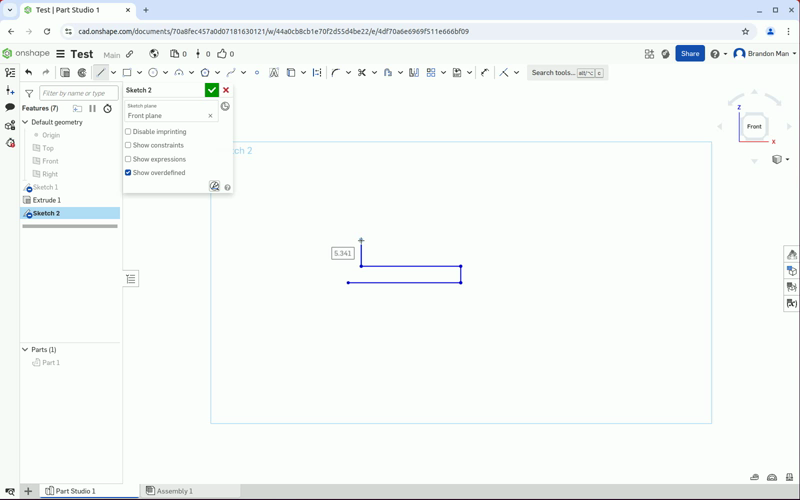
mouse_move(391, 240)
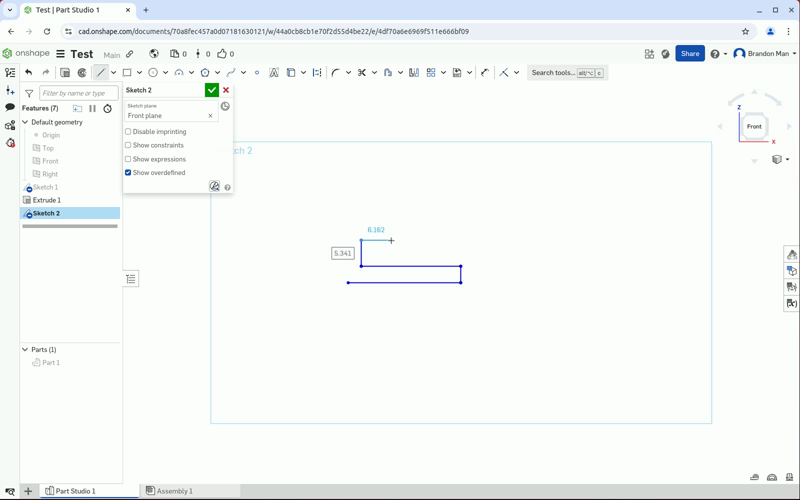
mouse_move(356, 240)
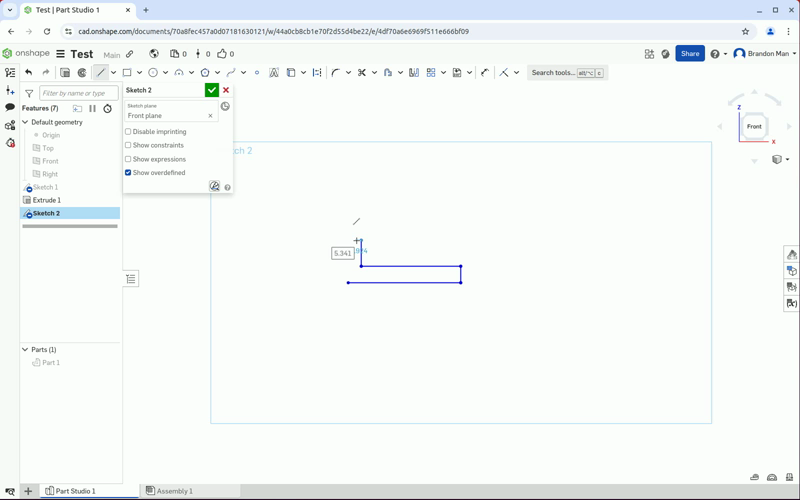
scroll(6)
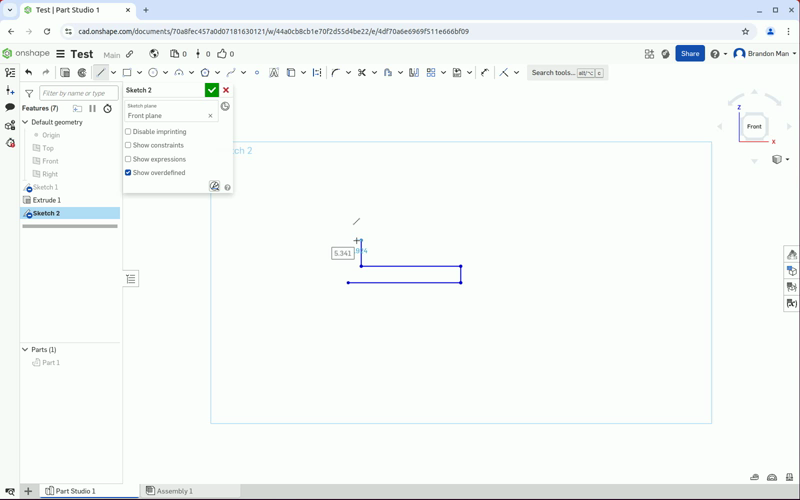
scroll(6)
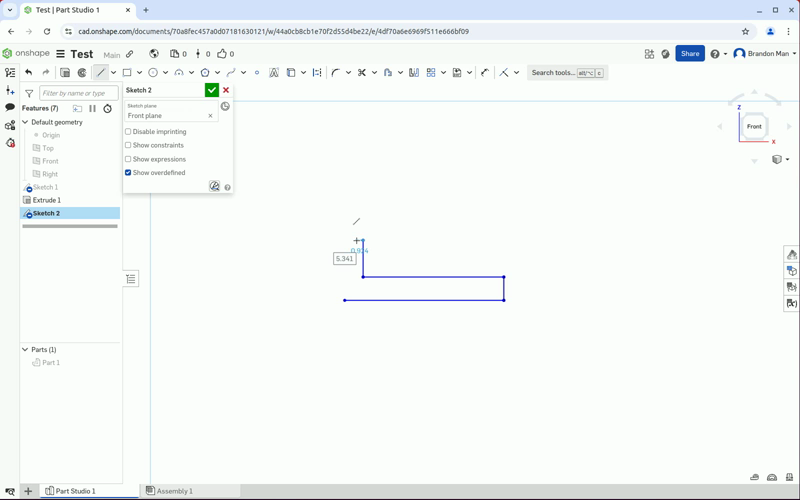
scroll(6)
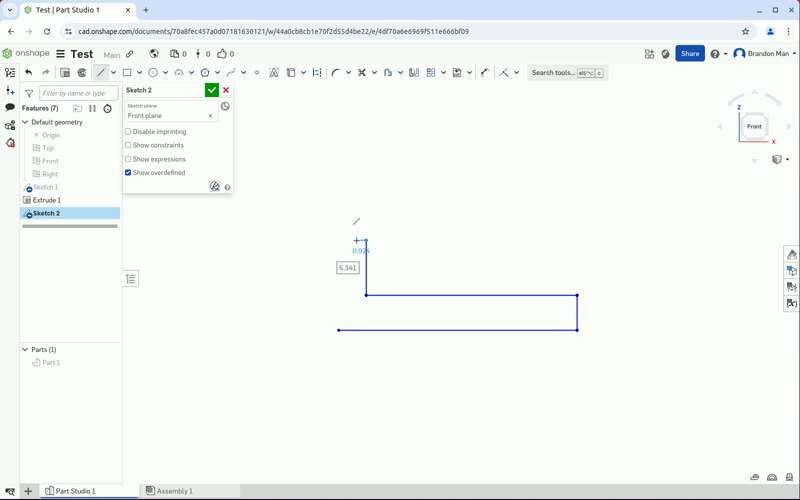
scroll(6)
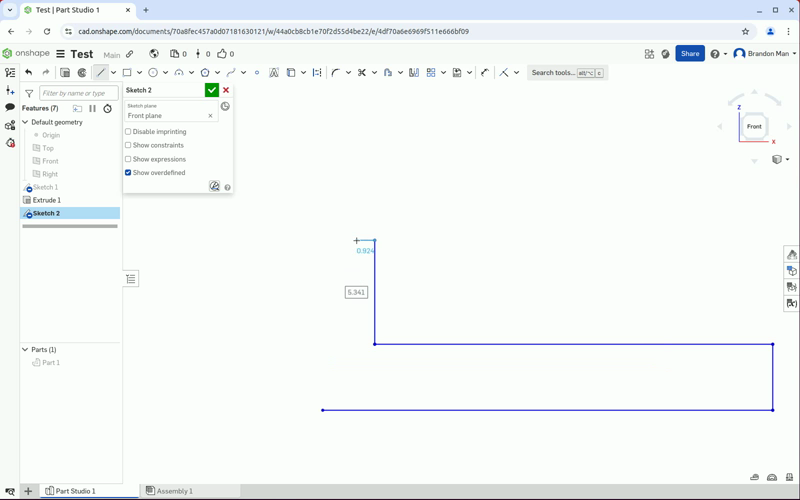
scroll(6)
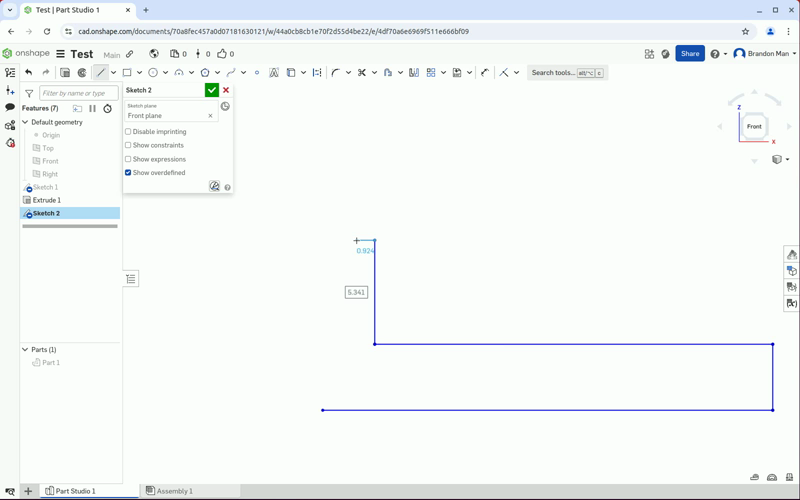
scroll(6)
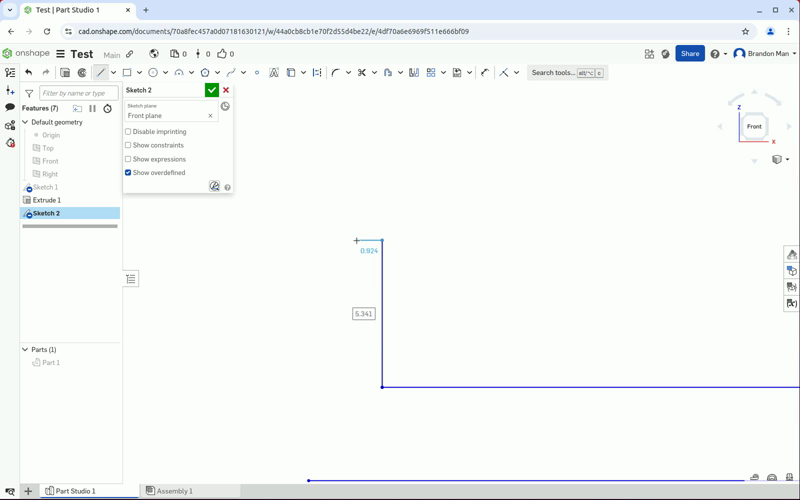
scroll(6)
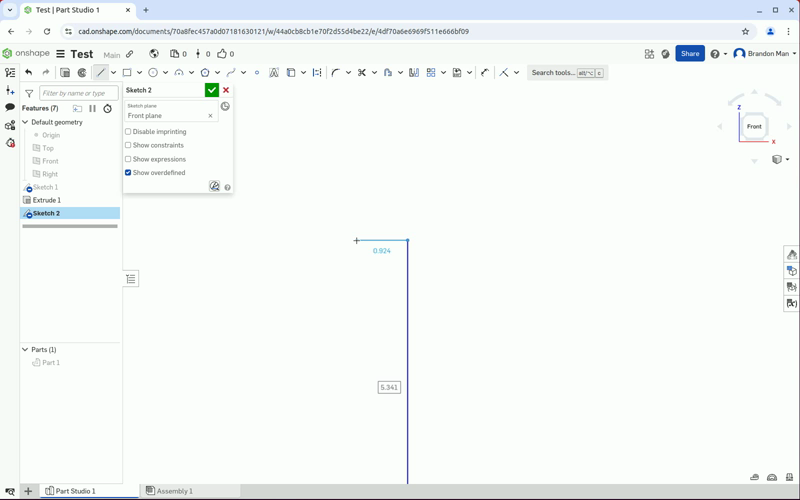
click(356, 240)
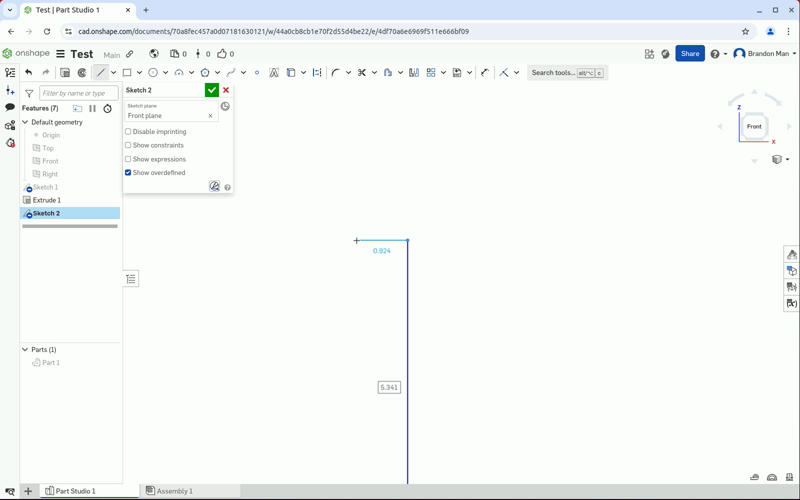
scroll(-6)
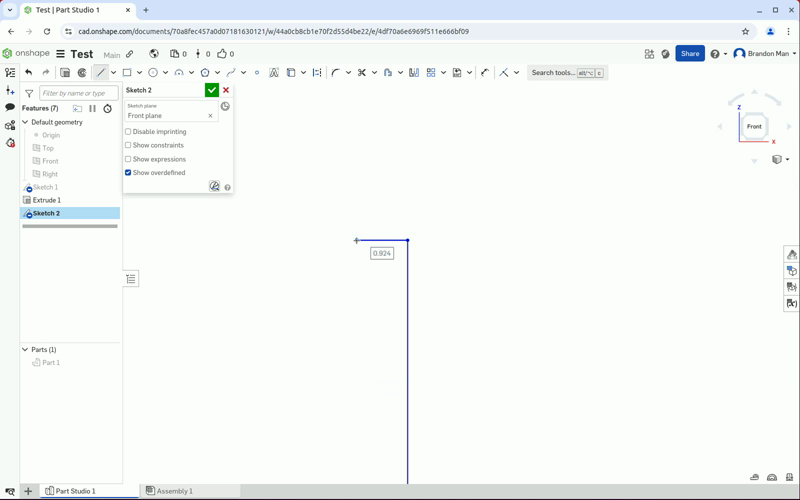
scroll(-6)
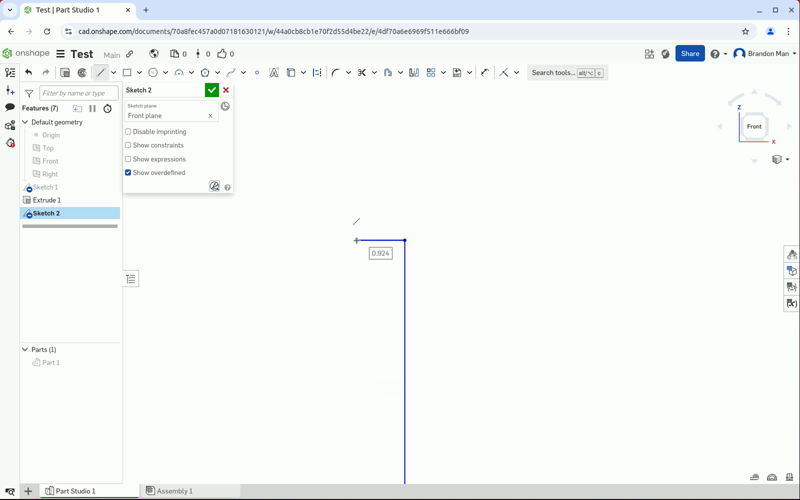
scroll(-6)
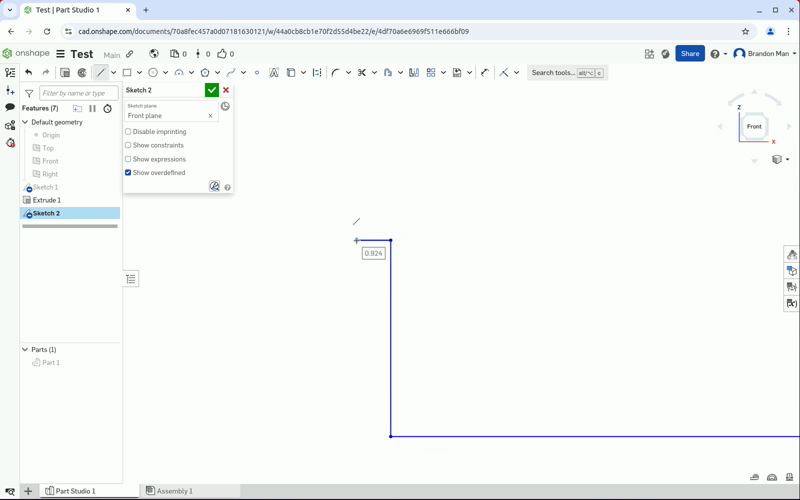
scroll(-6)
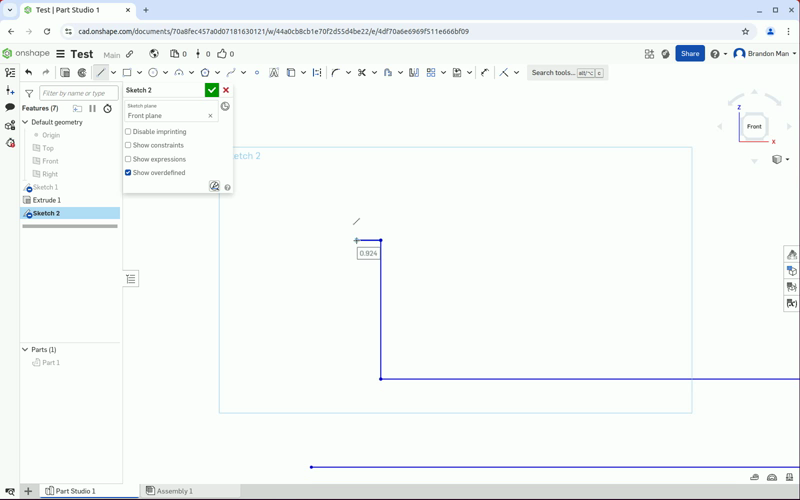
scroll(-6)
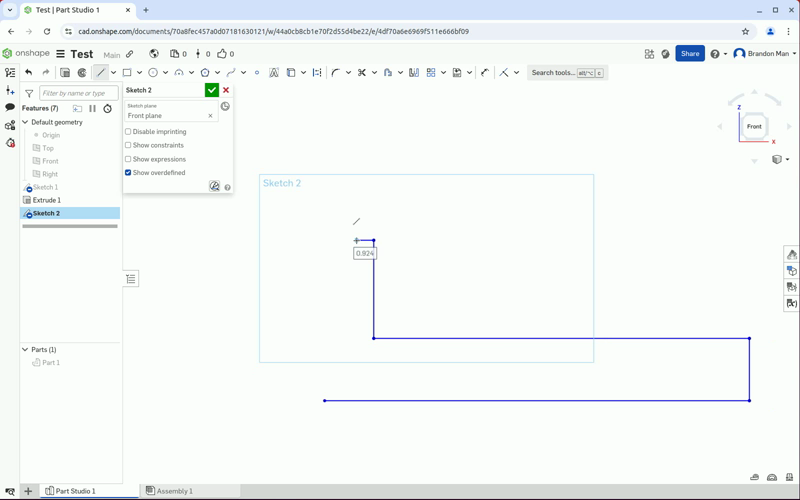
scroll(-6)
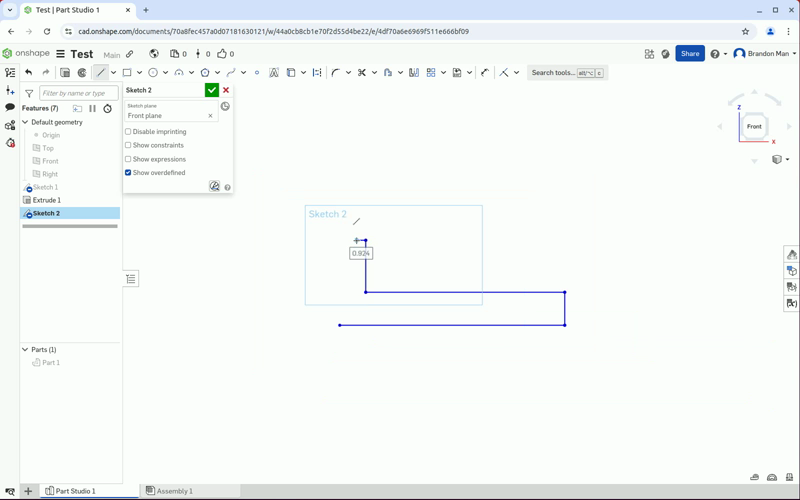
scroll(-6)
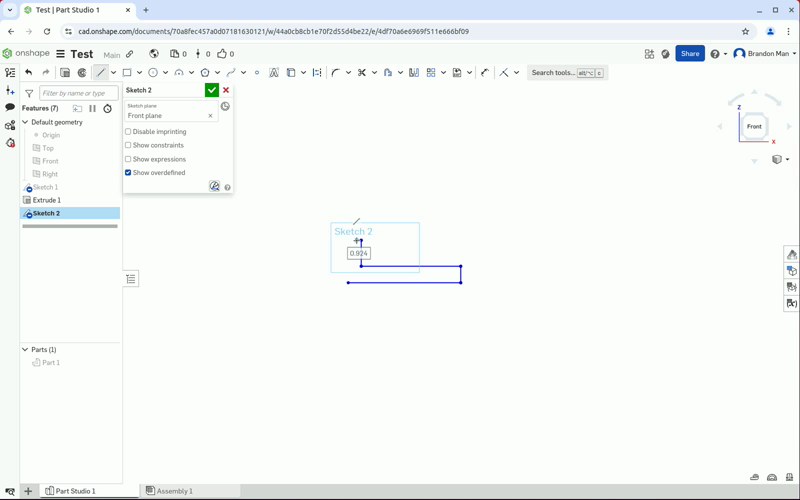
key_up(shift)
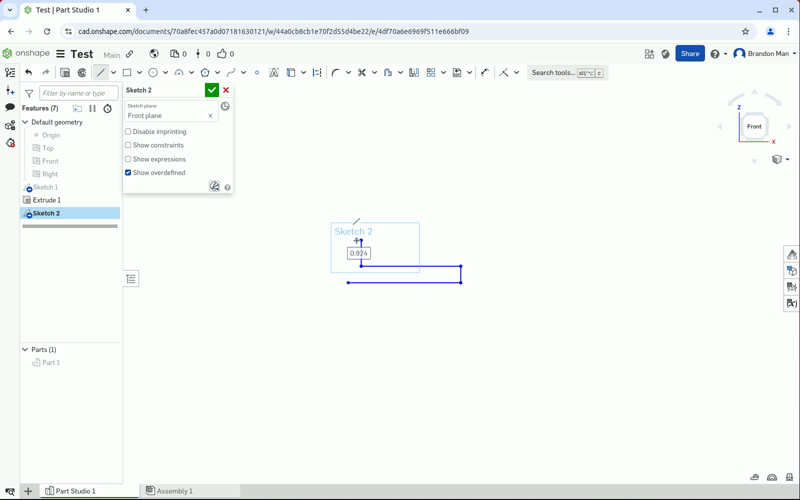
key_down(shift)
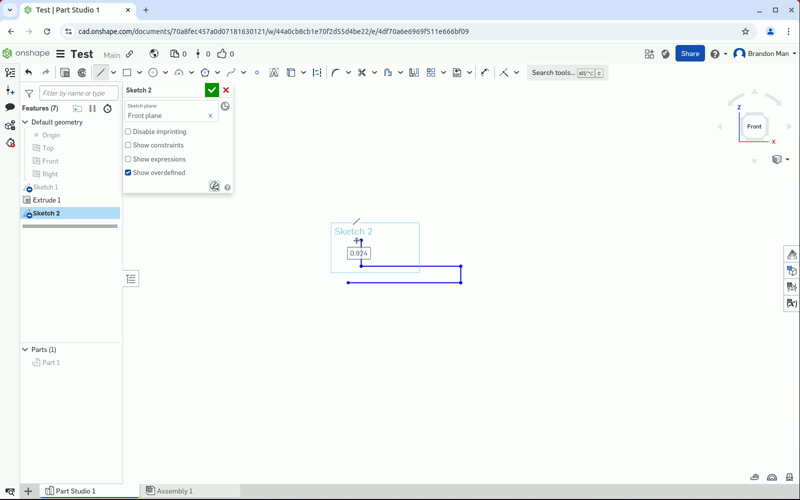
mouse_move(386, 240)
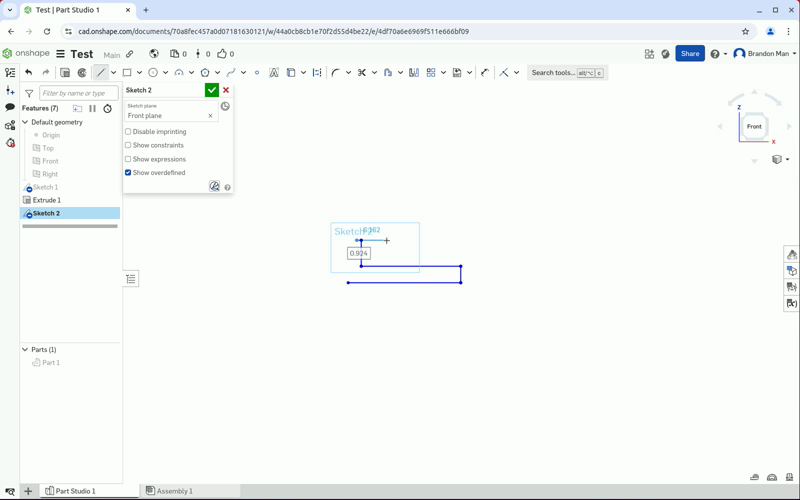
mouse_move(348, 248)
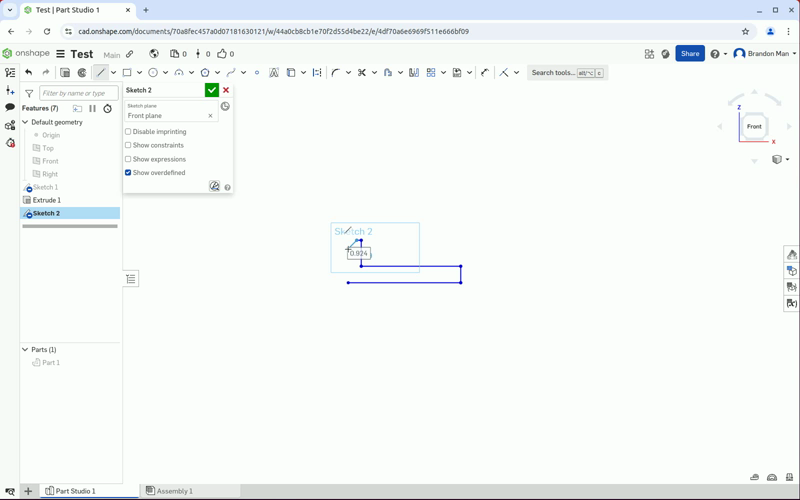
click(348, 248)
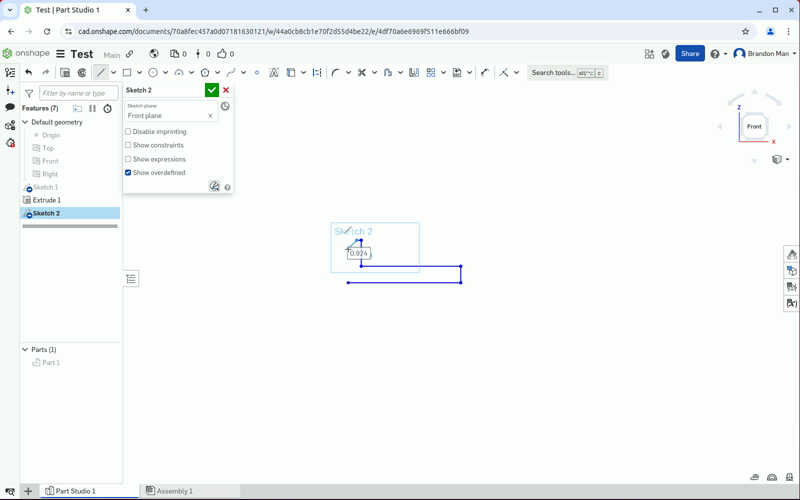
key_up(shift)
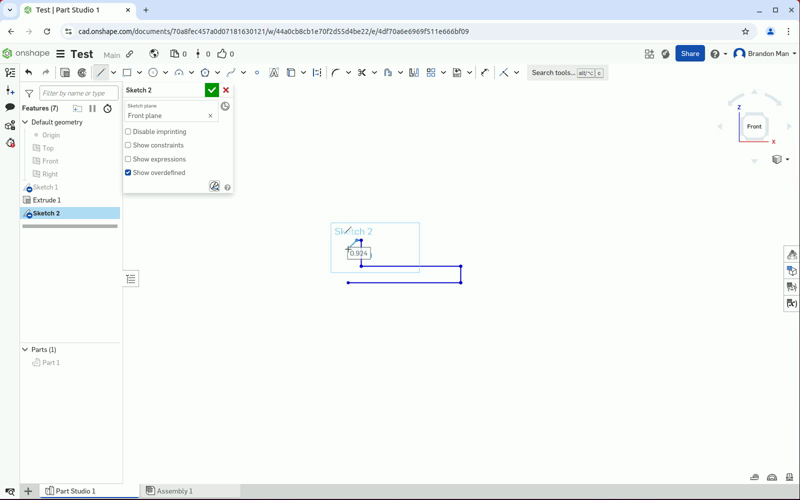
mouse_move(378, 248)
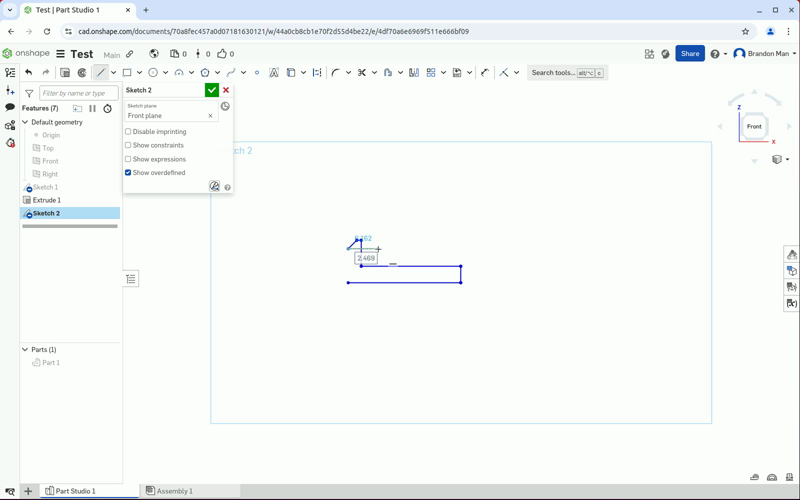
key_down(shift)
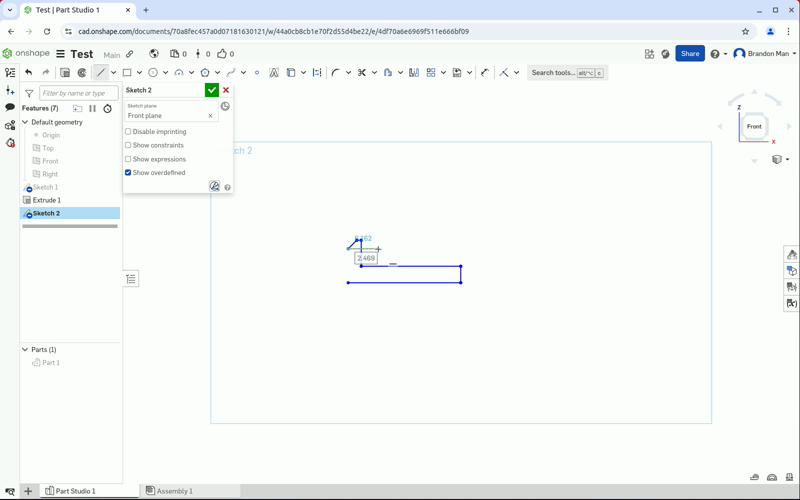
mouse_move(348, 282)
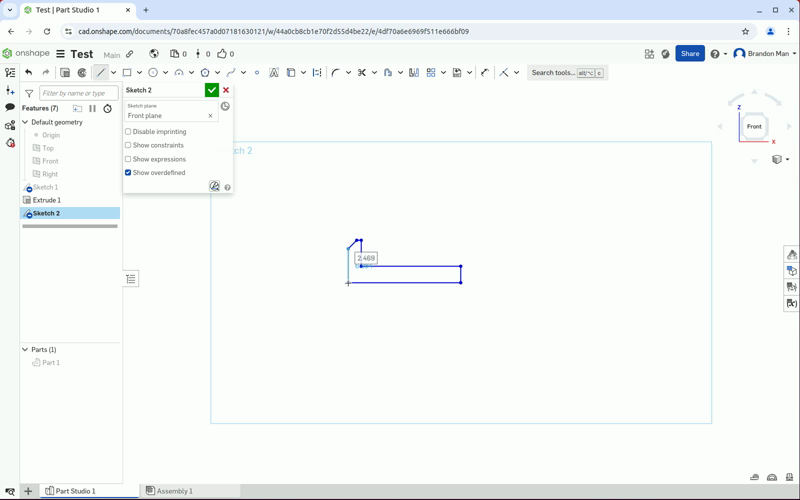
key_up(shift)
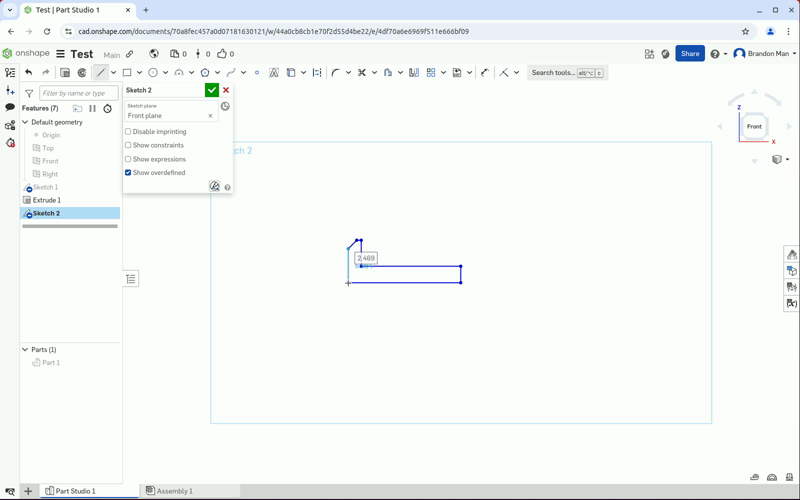
click(348, 282)
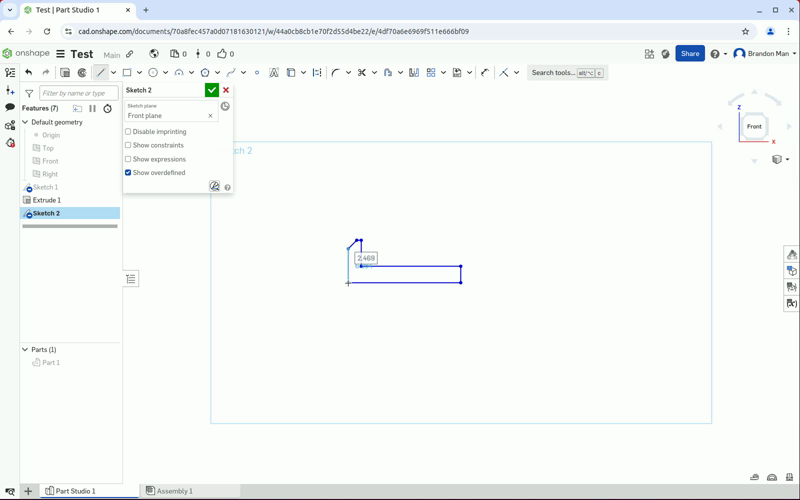
key(esc)
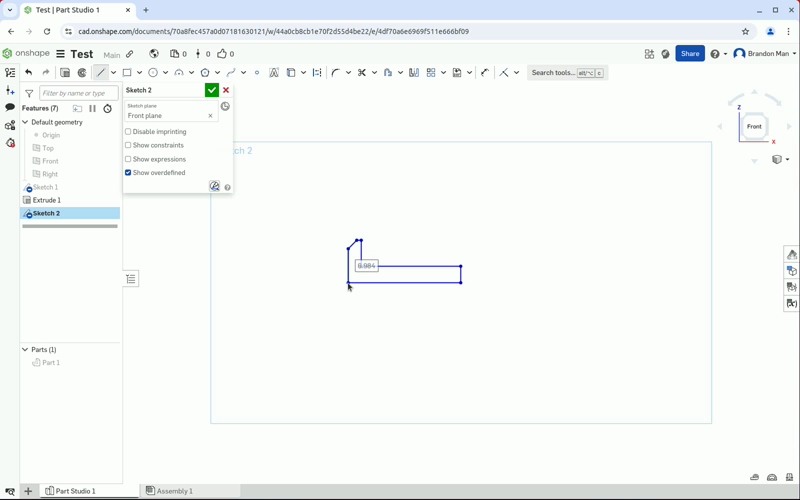
mouse_move(428, 270)
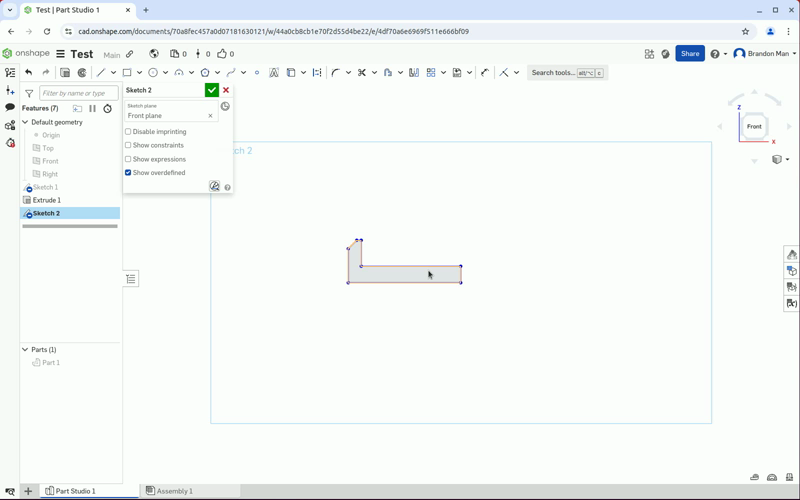
click(428, 270)
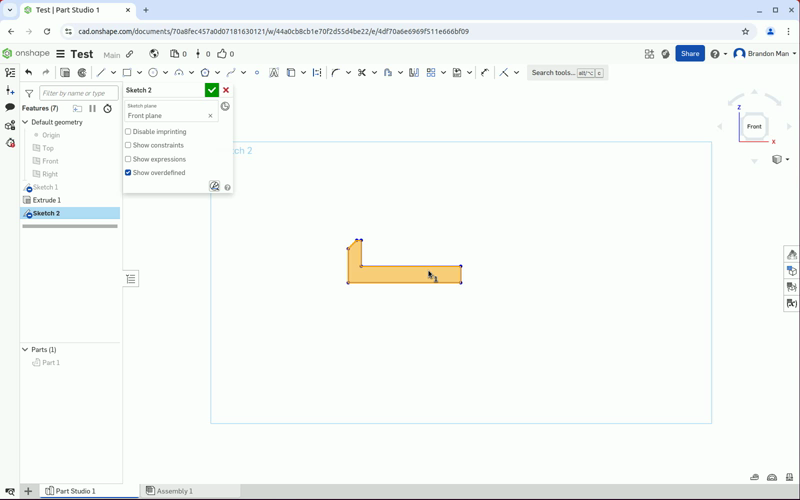
mouse_move(73, 352)
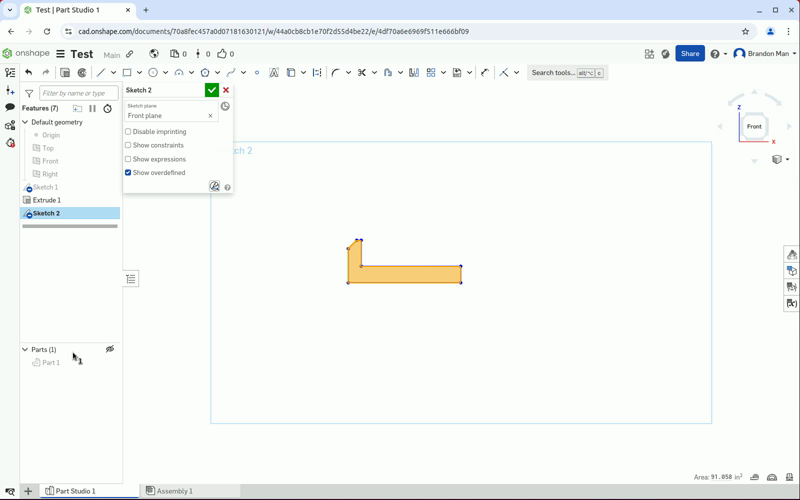
key(shift+y)
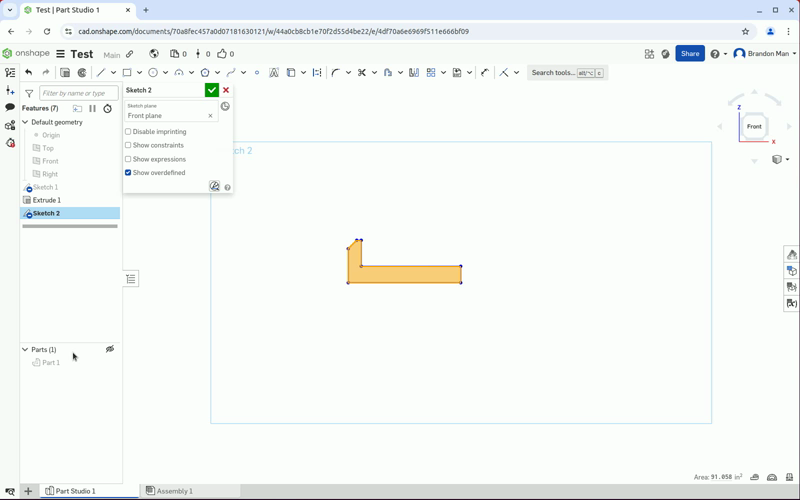
key(shift+e)
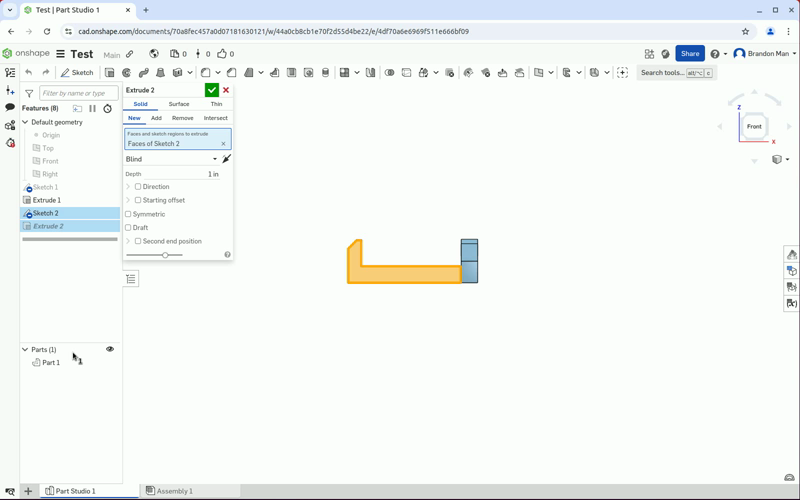
mouse_move(143, 106)
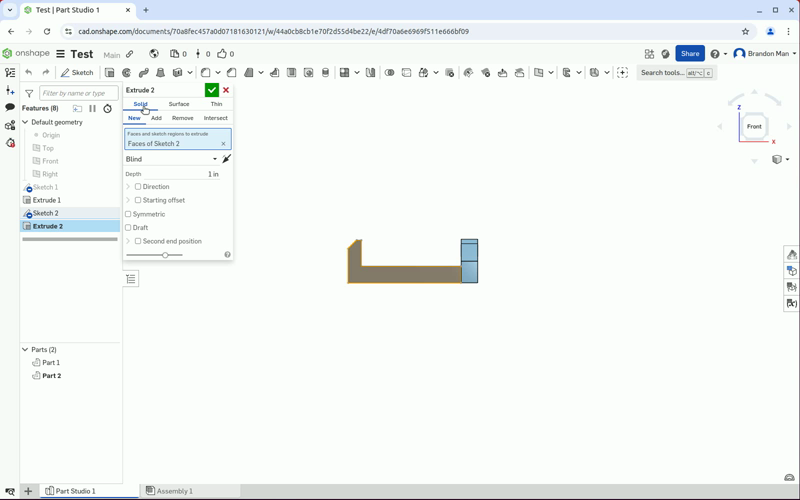
click(143, 106)
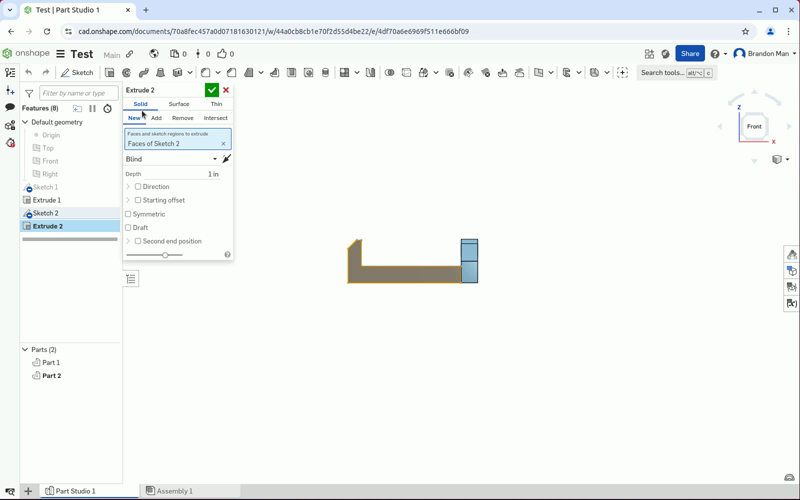
mouse_move(137, 120)
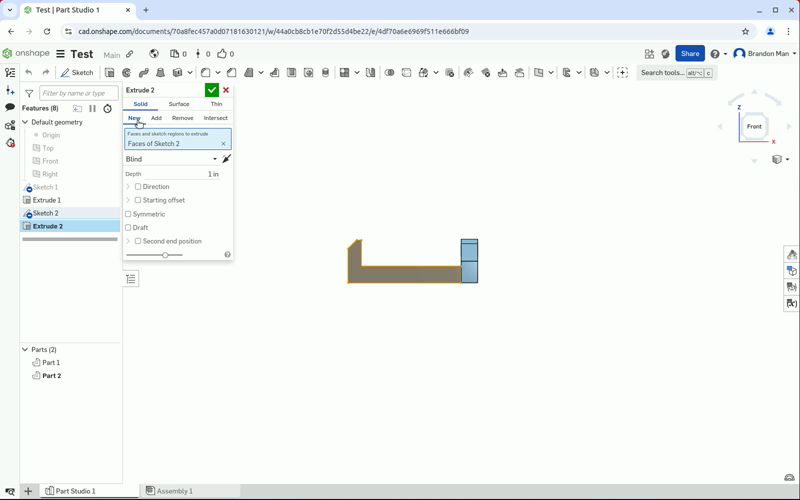
click(137, 120)
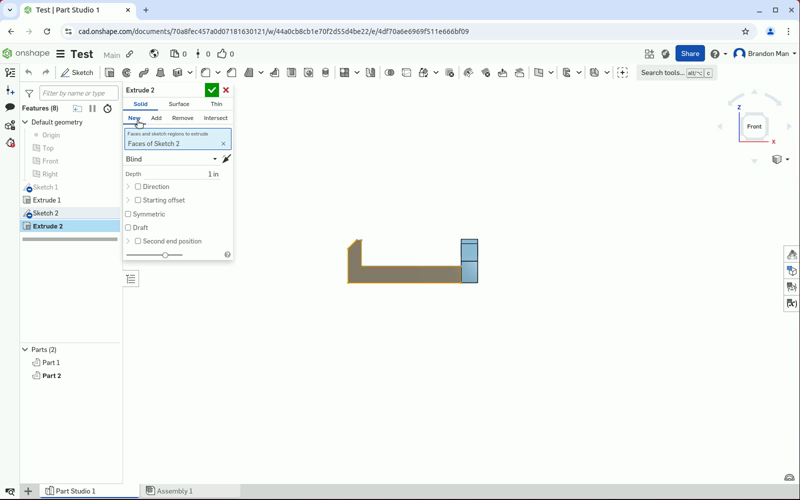
key(tab, 4)
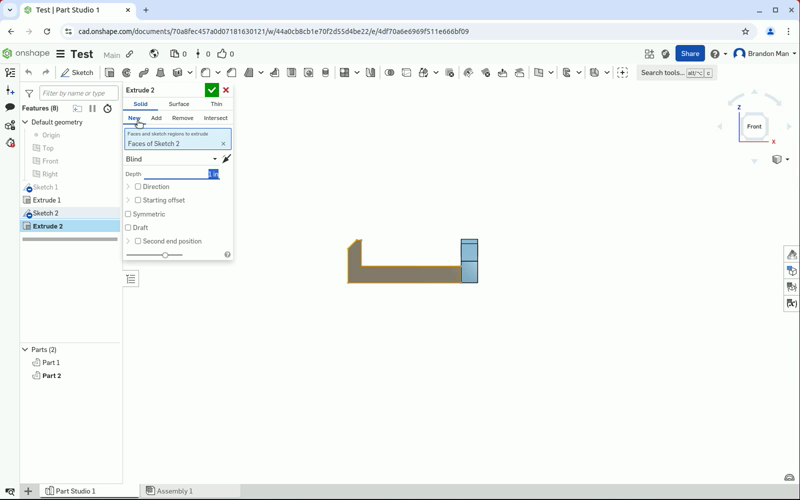
text(-11.073)
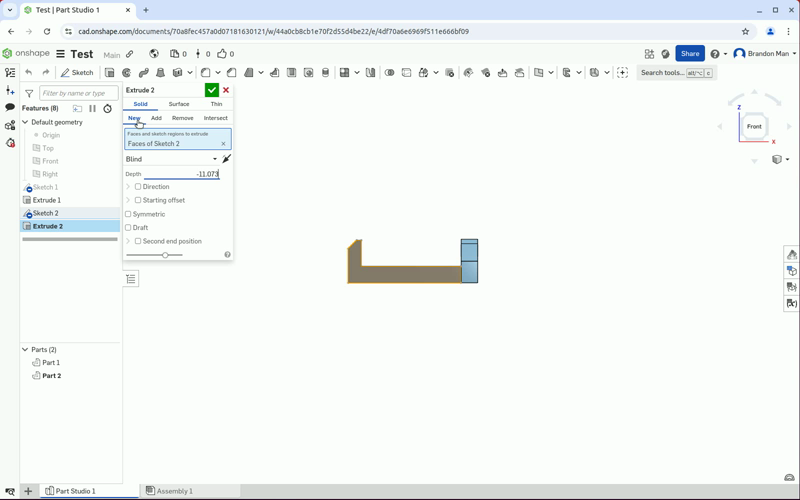
key(enter)
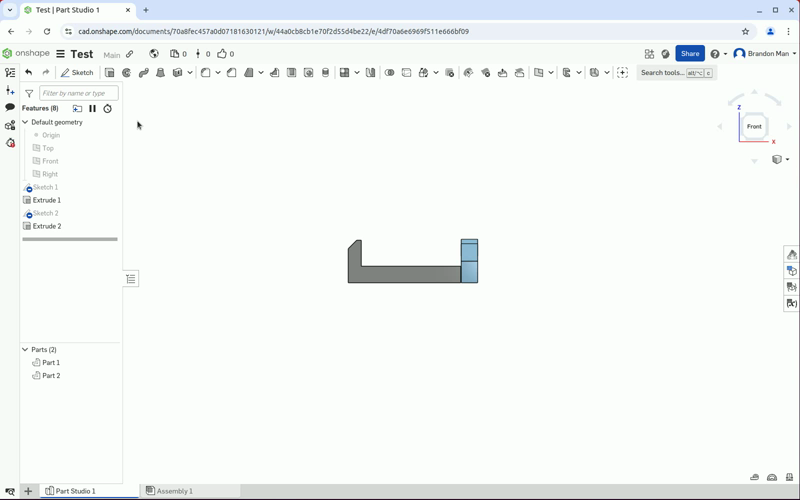
key(shift+h)
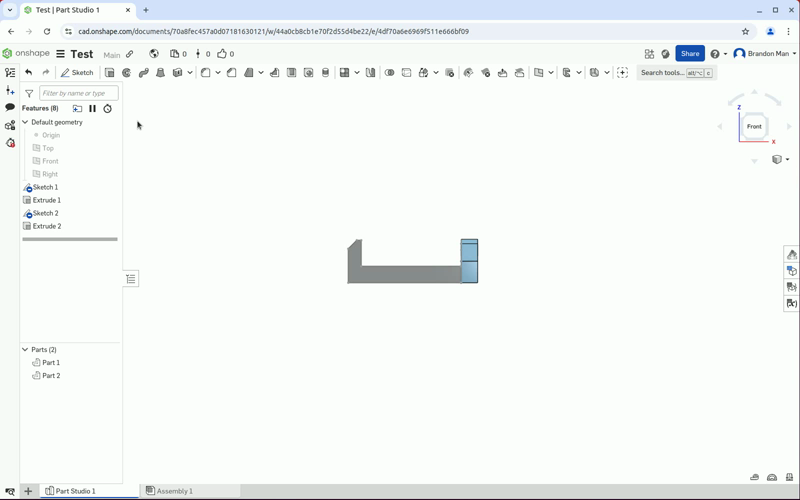
key(shift+h)
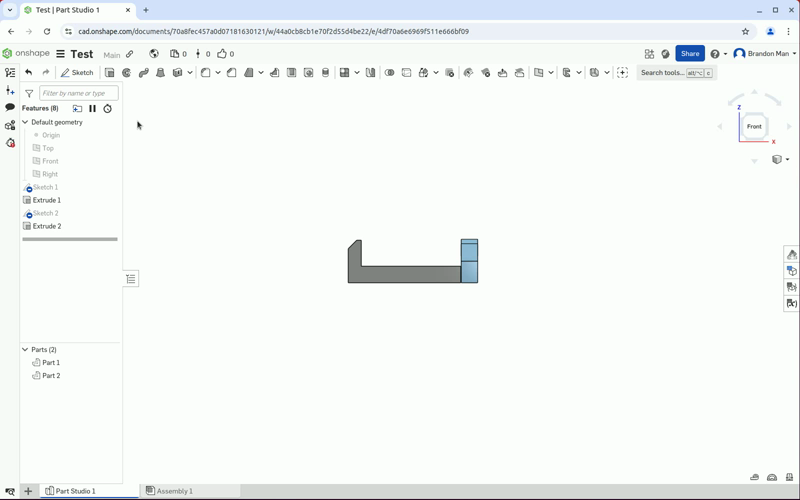
mouse_move(73, 189)
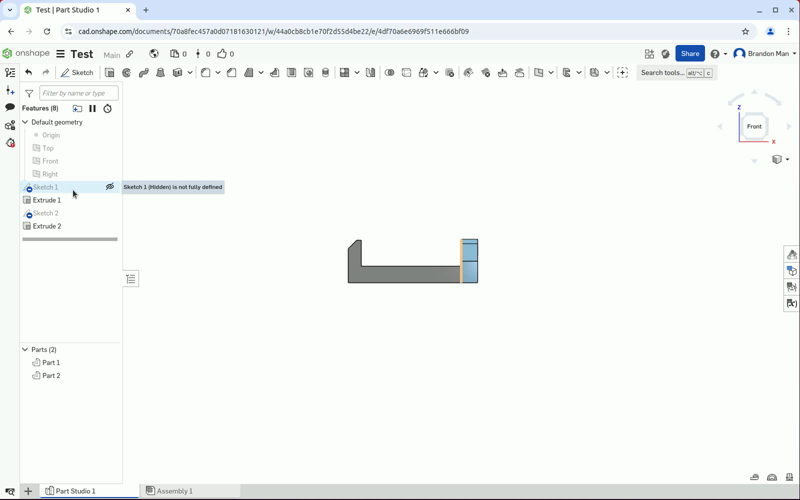
click(73, 189)
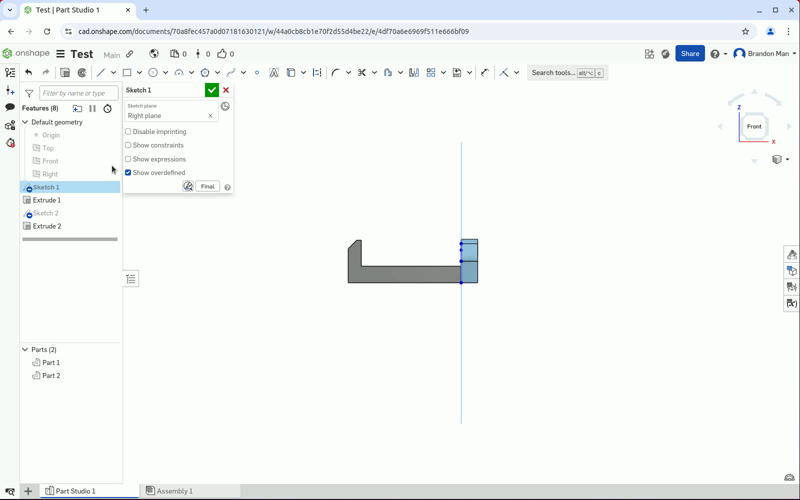
mouse_move(229, 92)
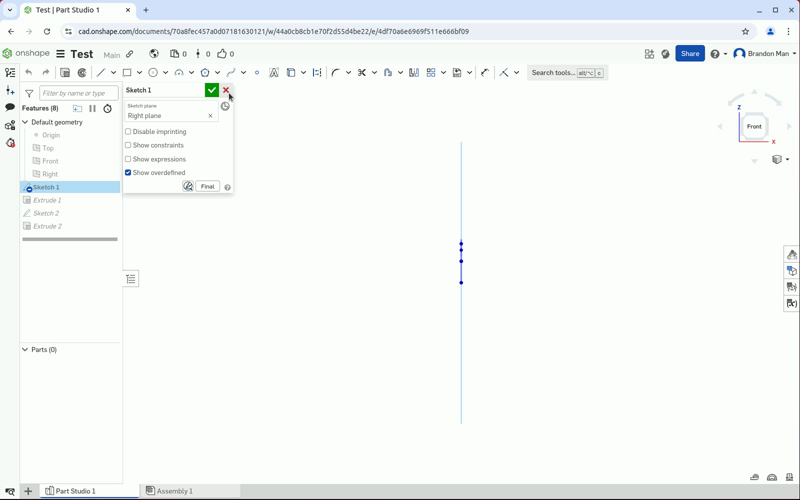
click(229, 92)
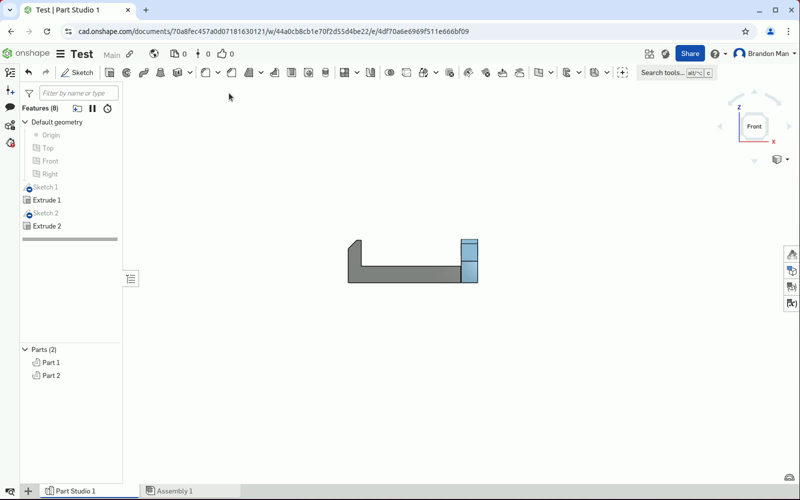
mouse_move(73, 352)
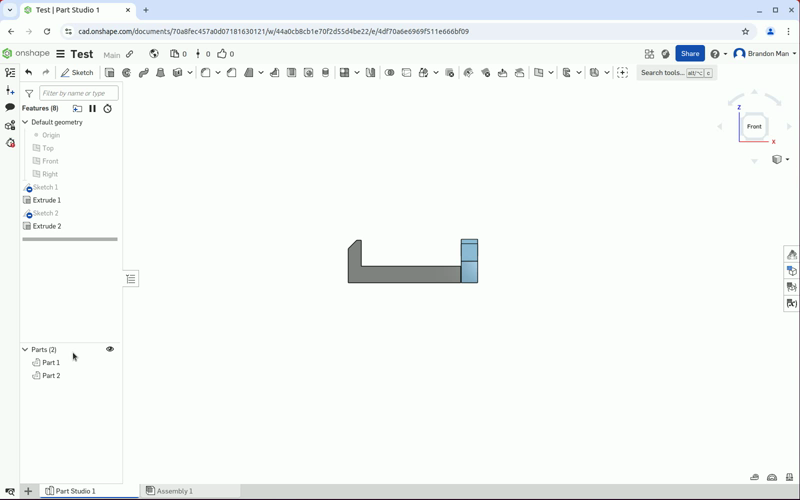
key(y)
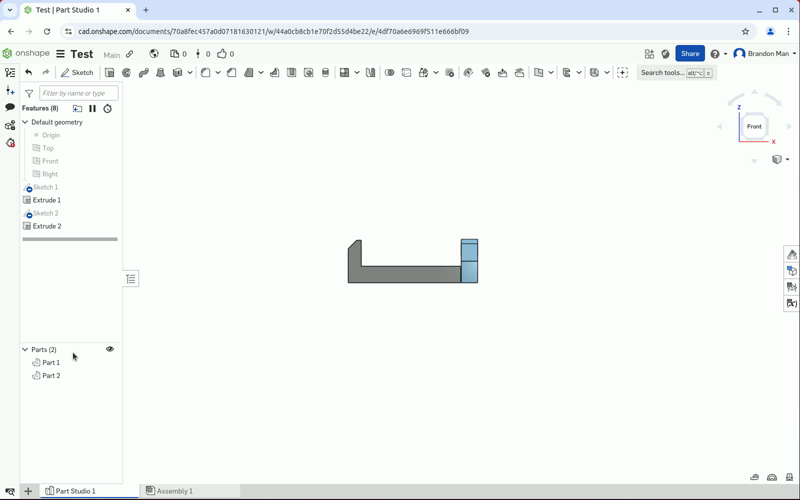
key(shift+p)
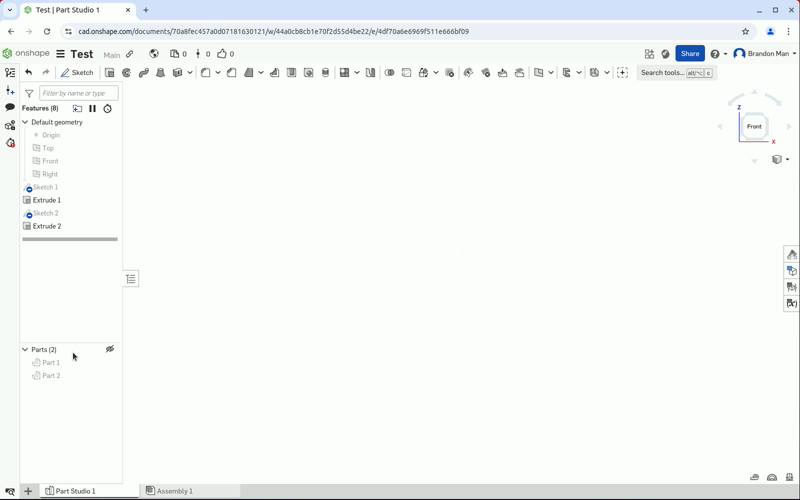
key(space)
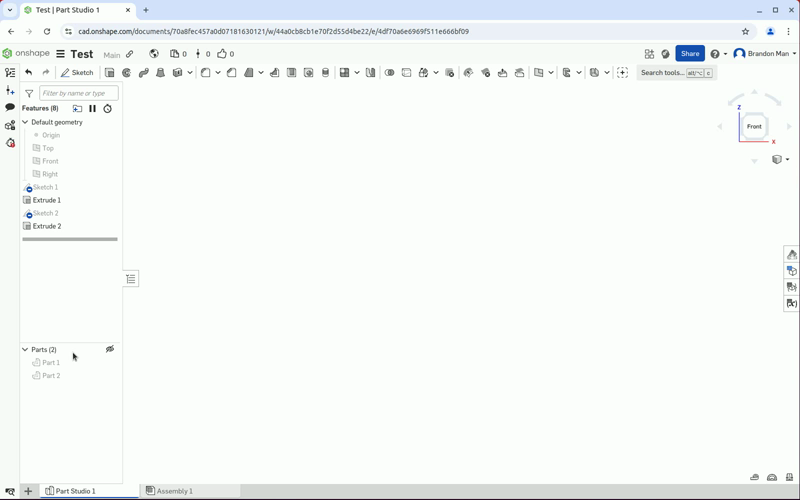
key_down(shift)
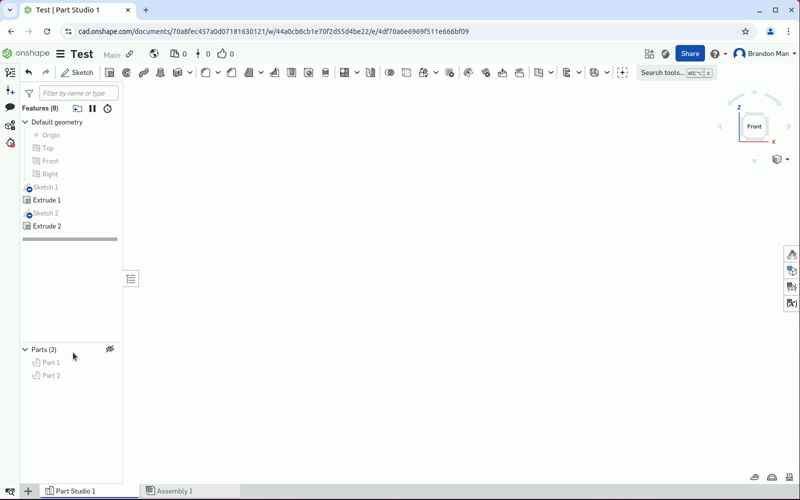
key(left)
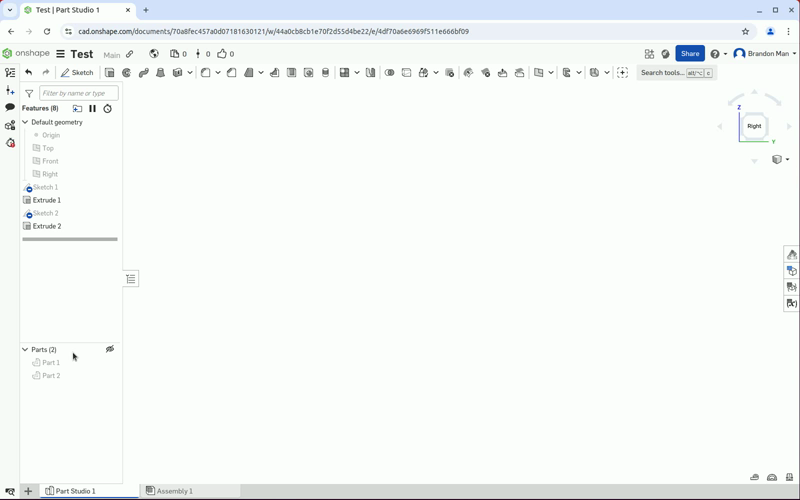
key_up(shift)
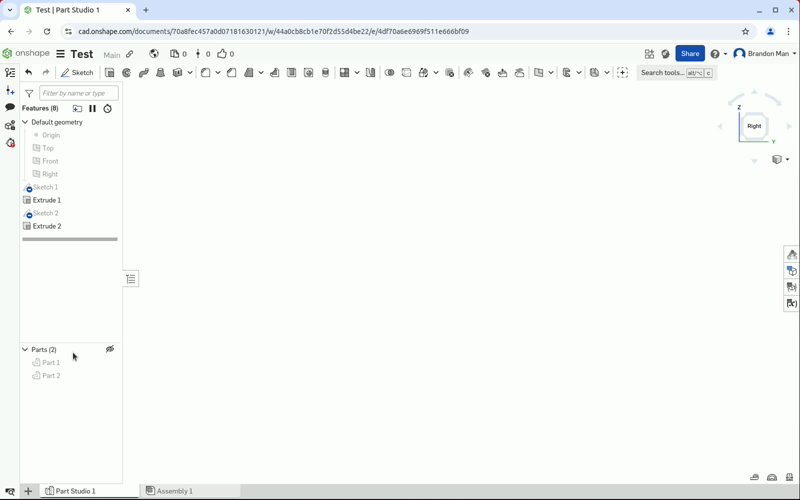
mouse_move(73, 352)
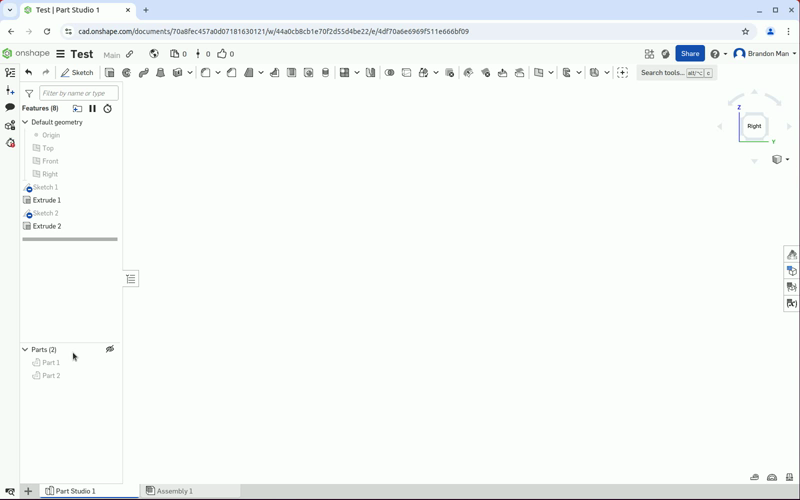
key(shift+y)
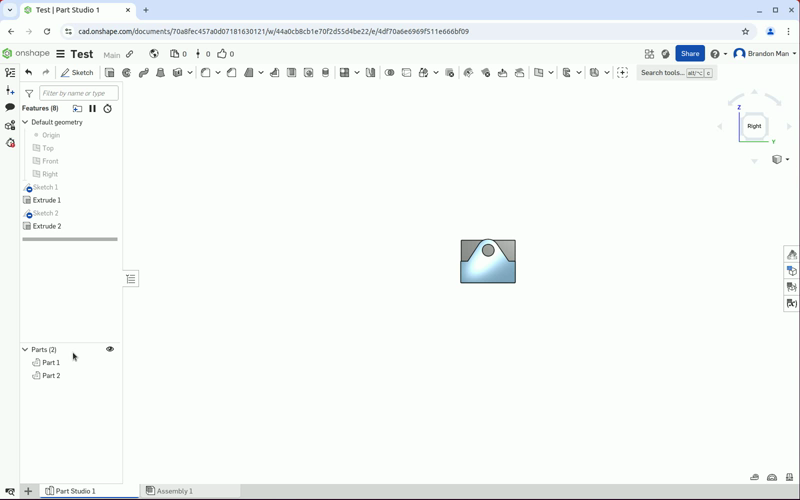
mouse_move(541, 75)
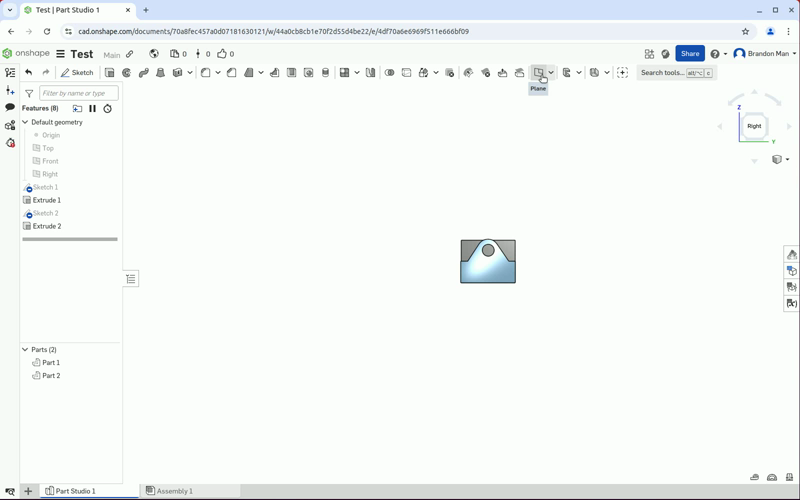
click(541, 75)
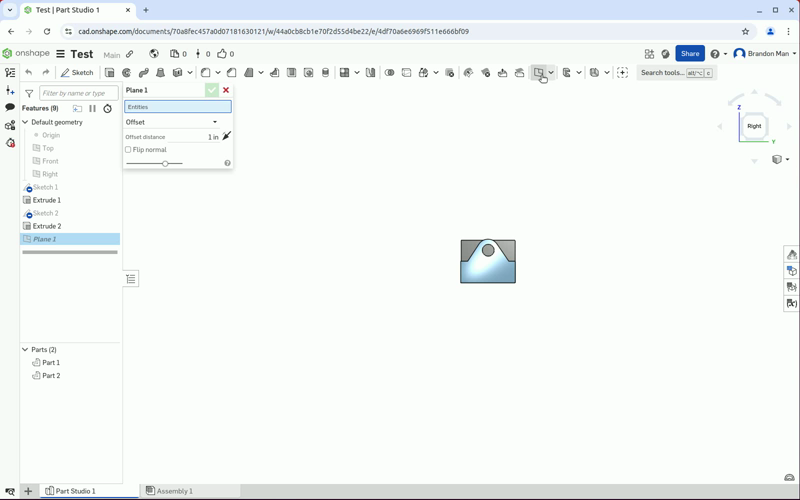
mouse_move(73, 176)
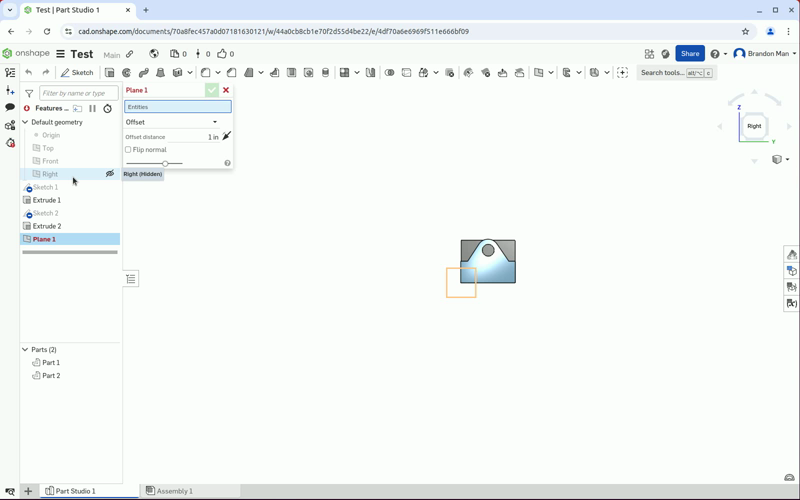
click(73, 176)
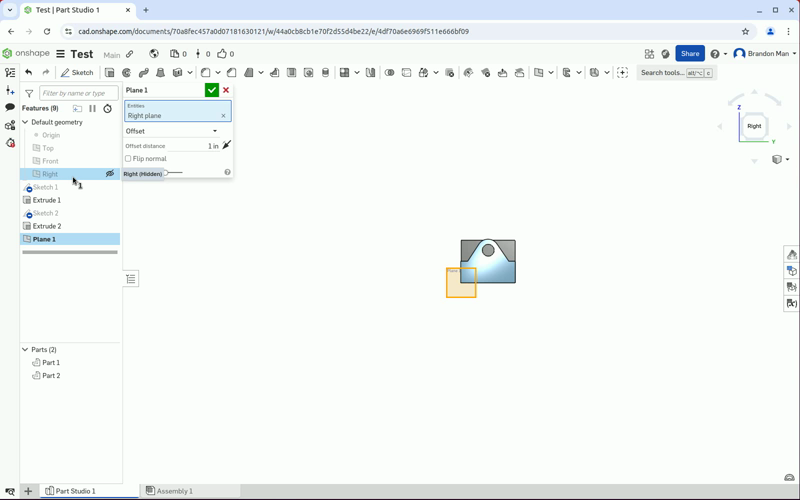
key(tab, 2)
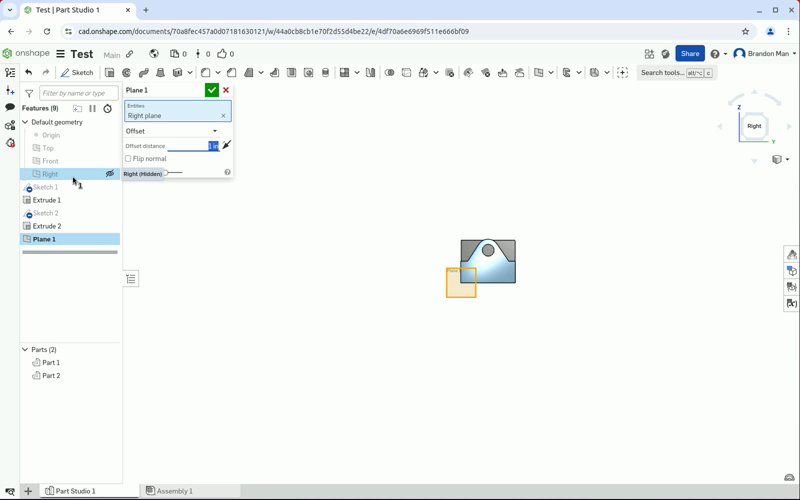
text(3.358)
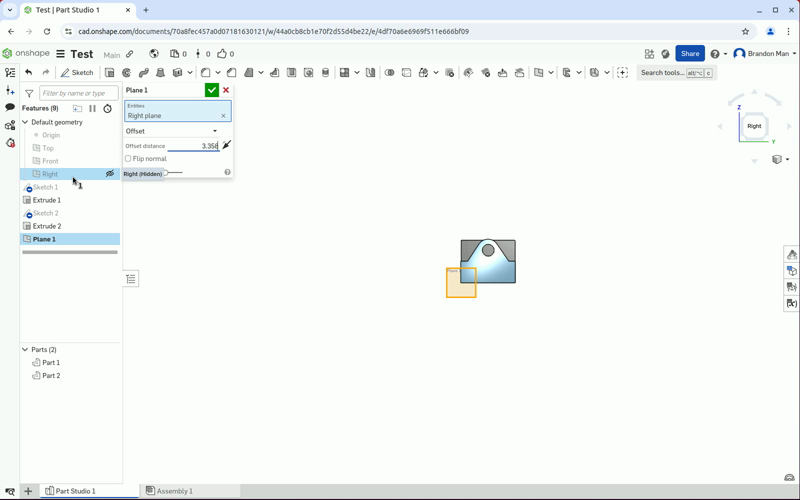
key(enter, 2)
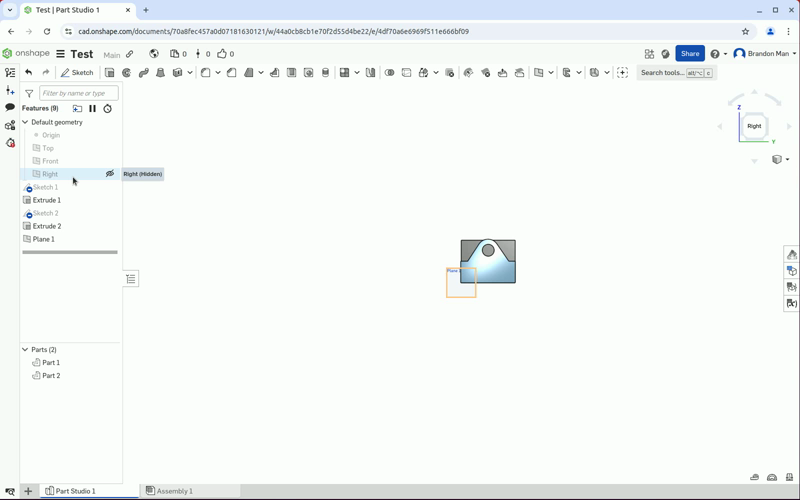
key(shift+s)
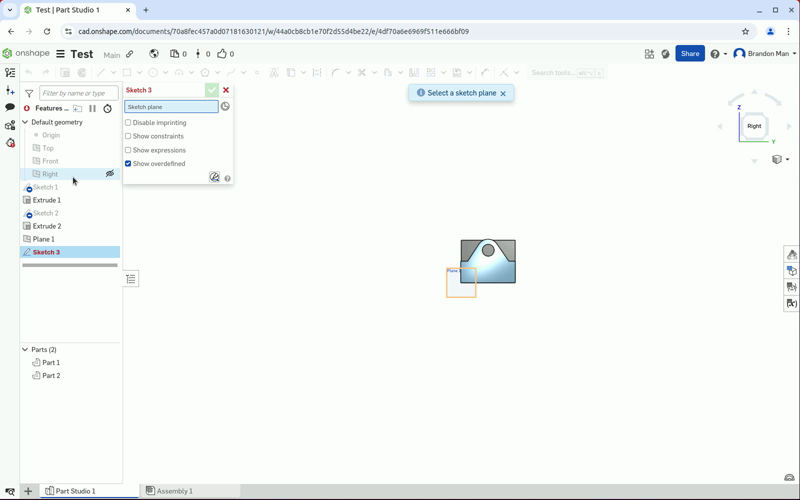
mouse_move(73, 241)
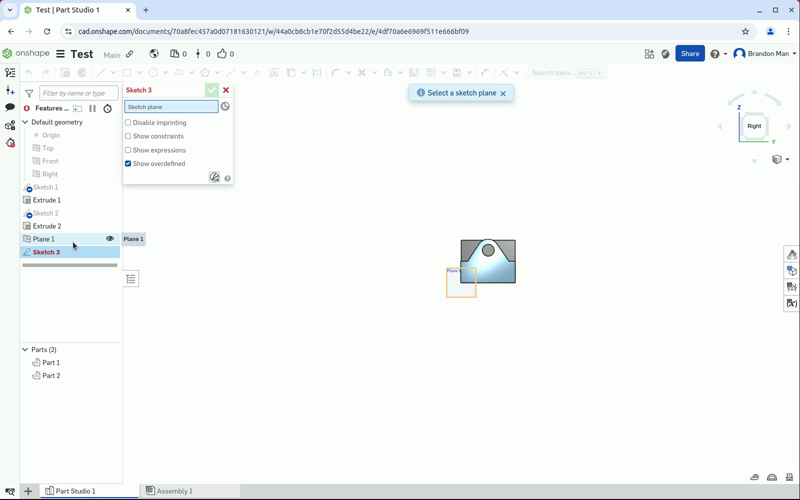
click(73, 241)
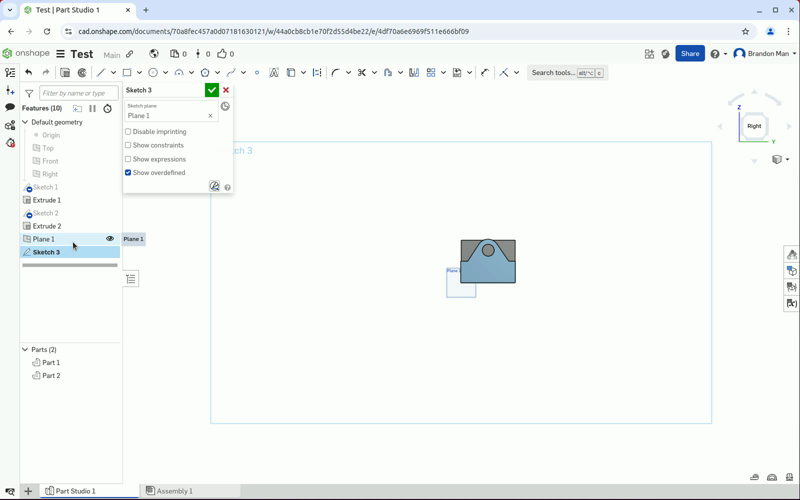
mouse_move(73, 352)
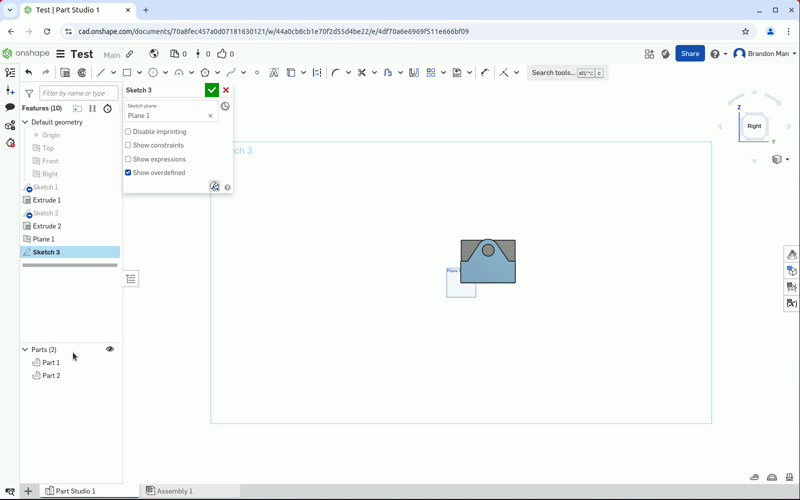
key(y)
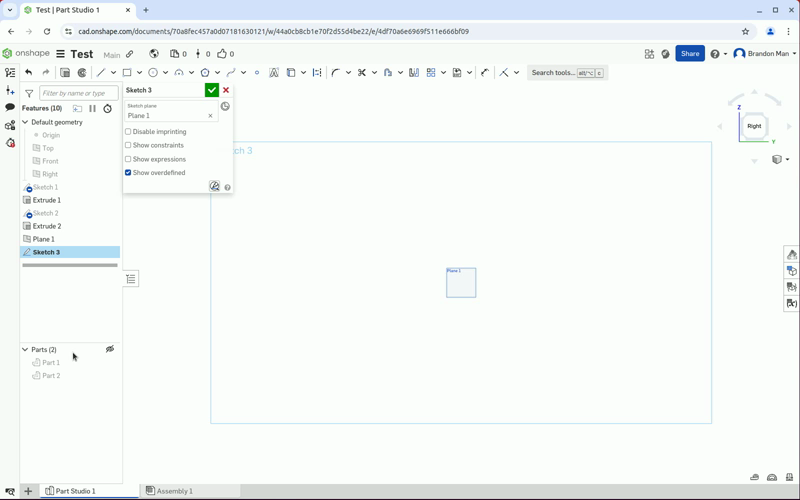
key(l)
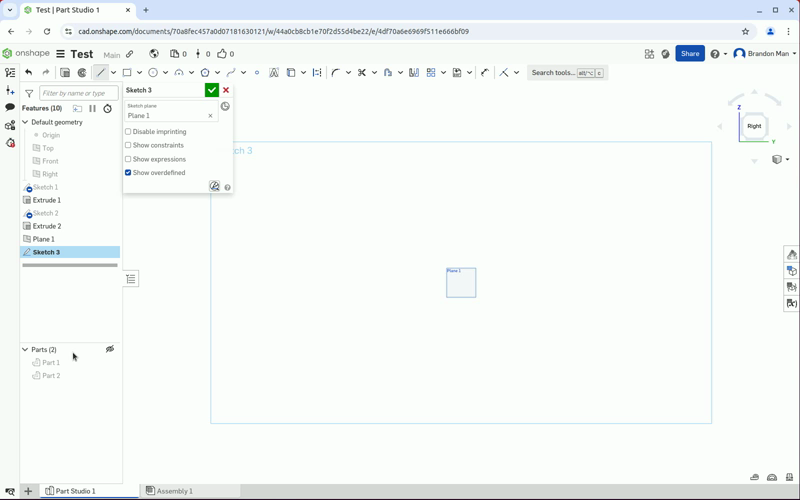
key_down(shift)
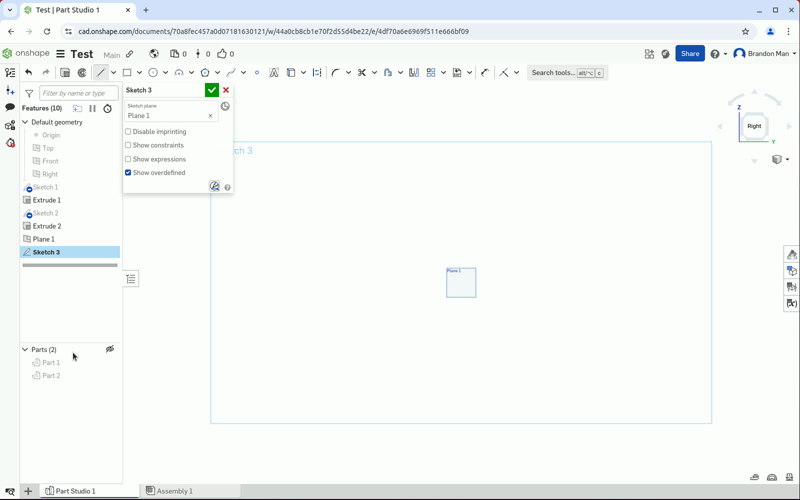
mouse_move(473, 275)
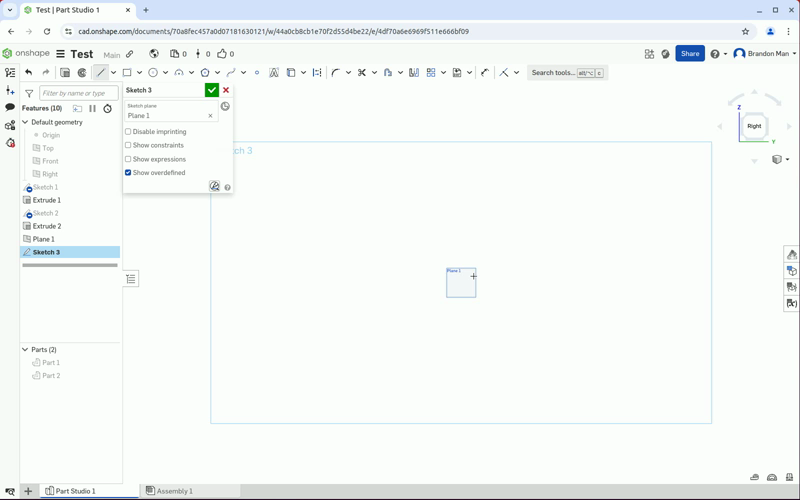
click(473, 275)
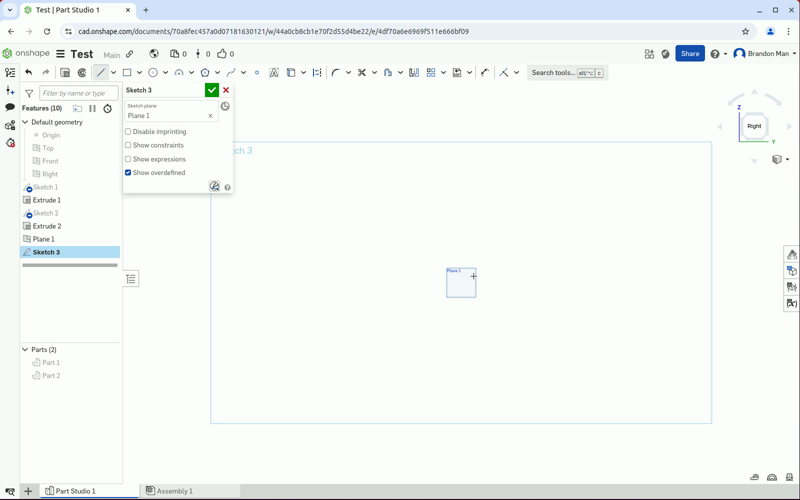
key_up(shift)
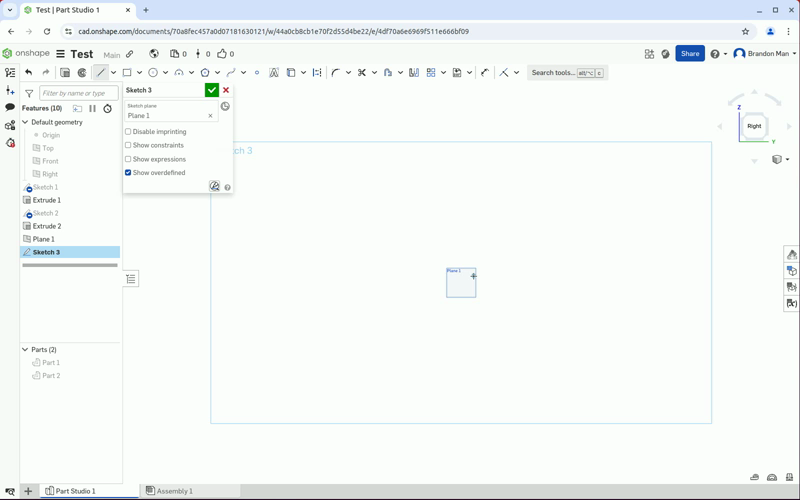
key_down(shift)
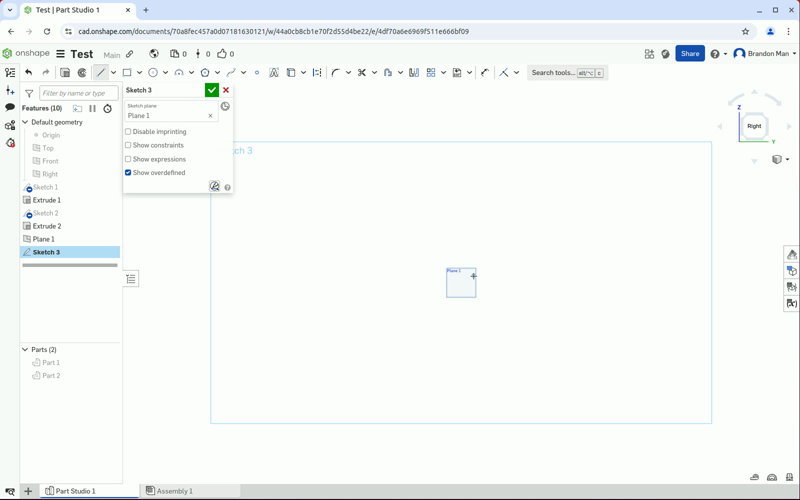
mouse_move(503, 275)
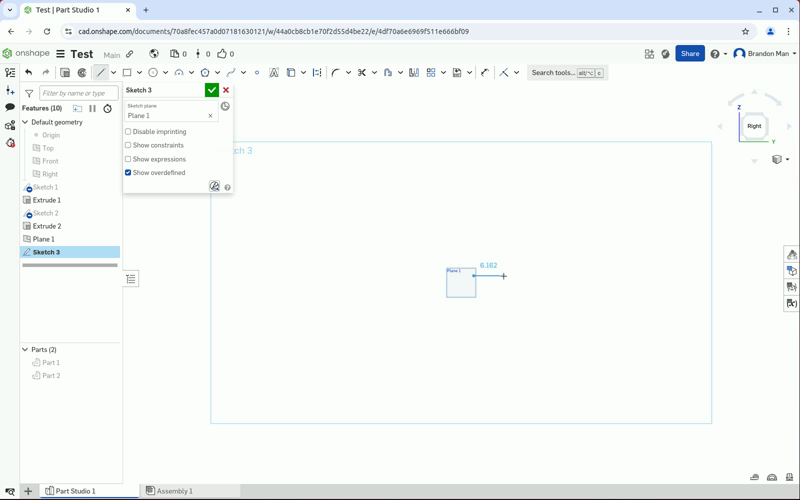
mouse_move(481, 275)
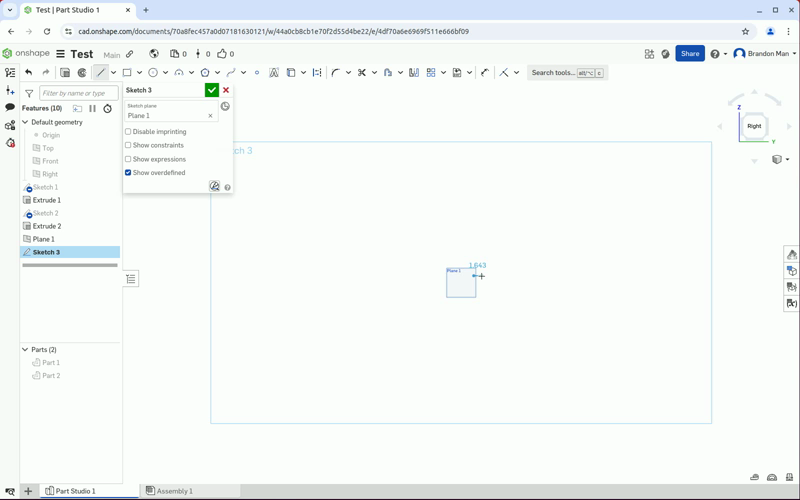
click(481, 275)
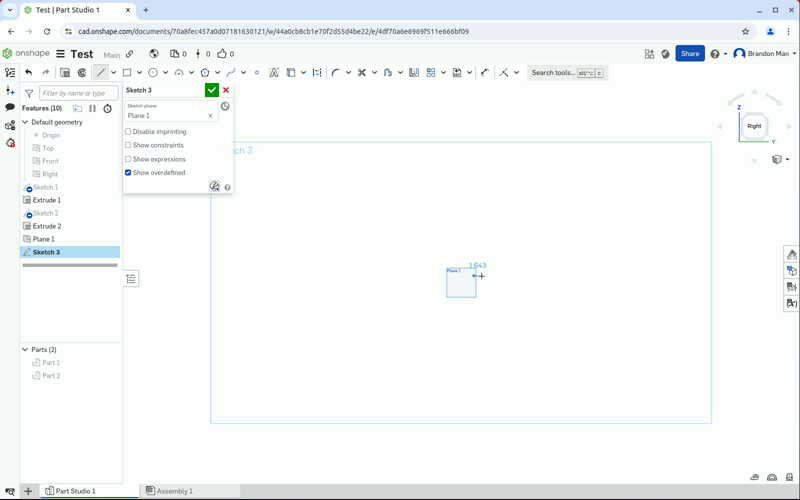
key_up(shift)
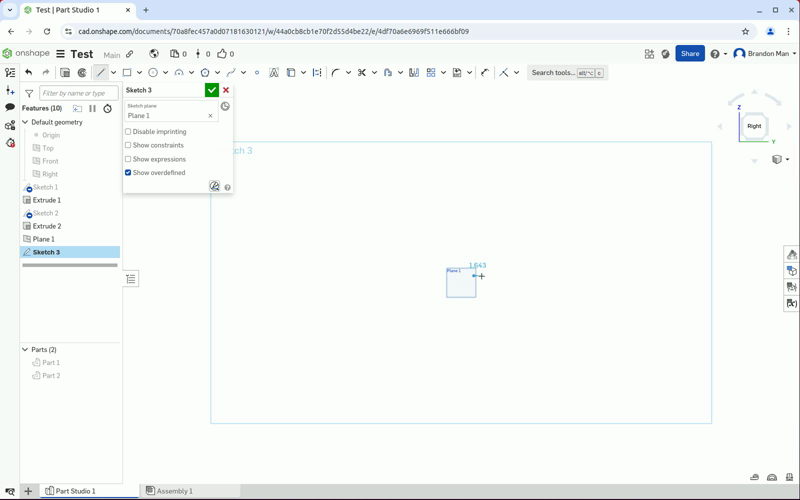
key_down(shift)
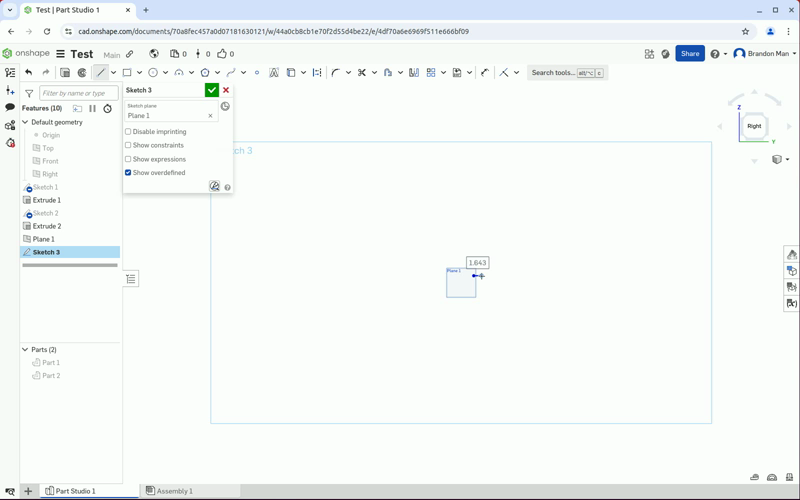
mouse_move(511, 275)
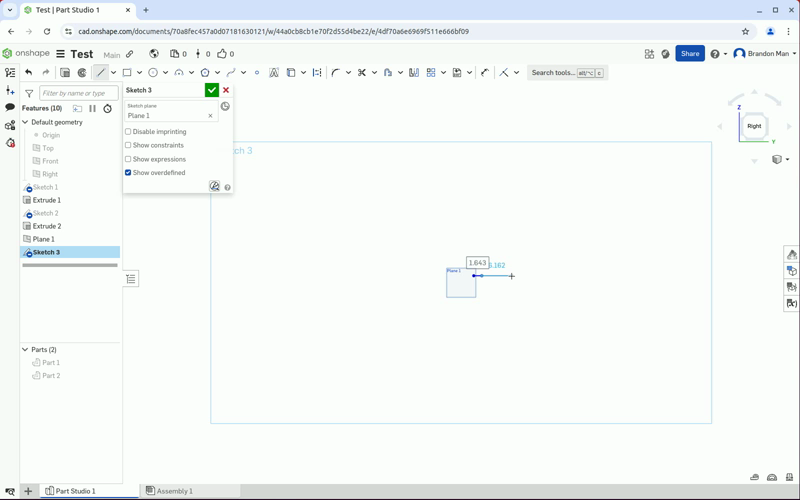
mouse_move(481, 283)
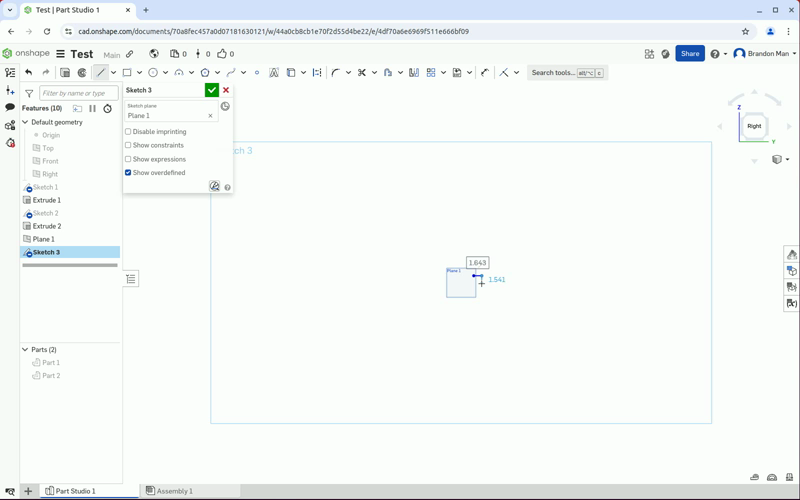
click(481, 283)
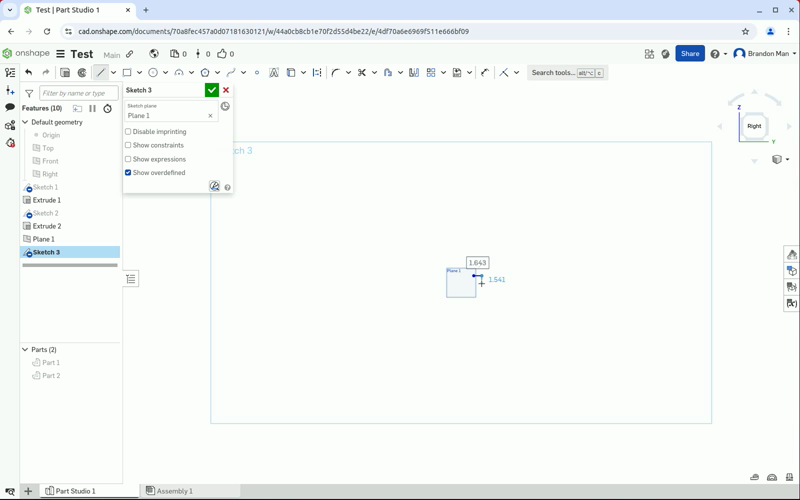
key_up(shift)
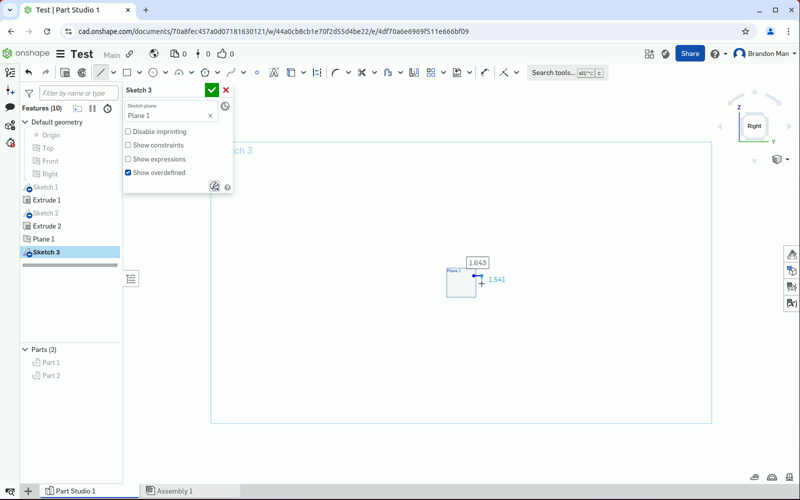
key_down(shift)
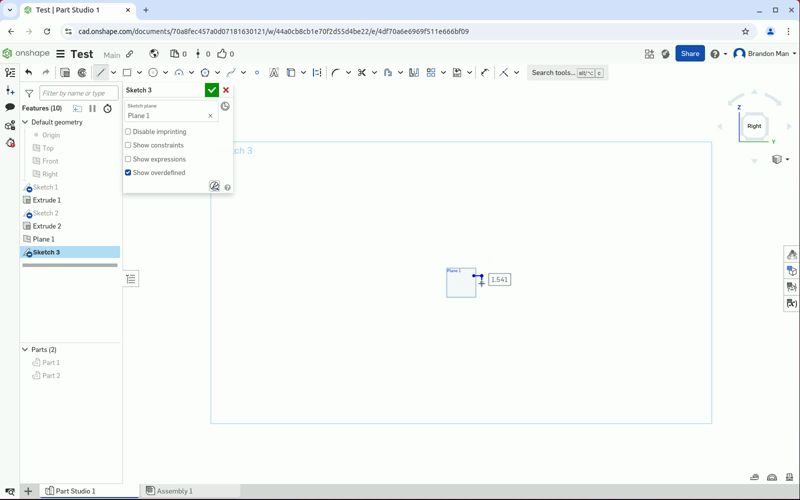
mouse_move(511, 283)
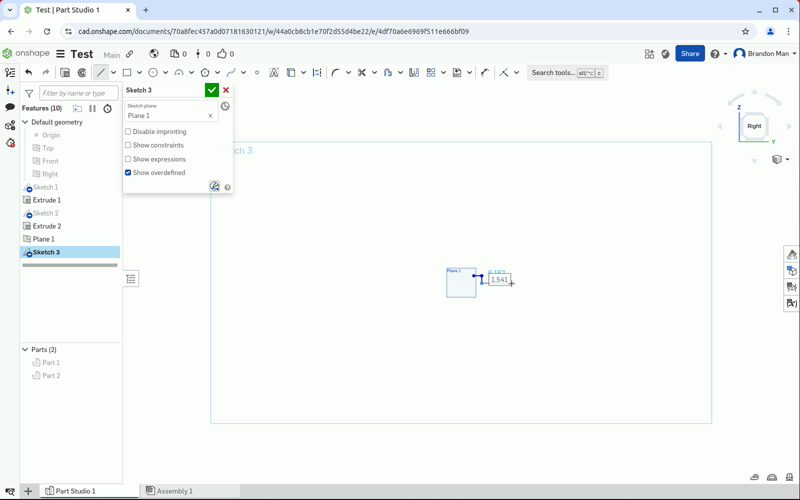
mouse_move(492, 283)
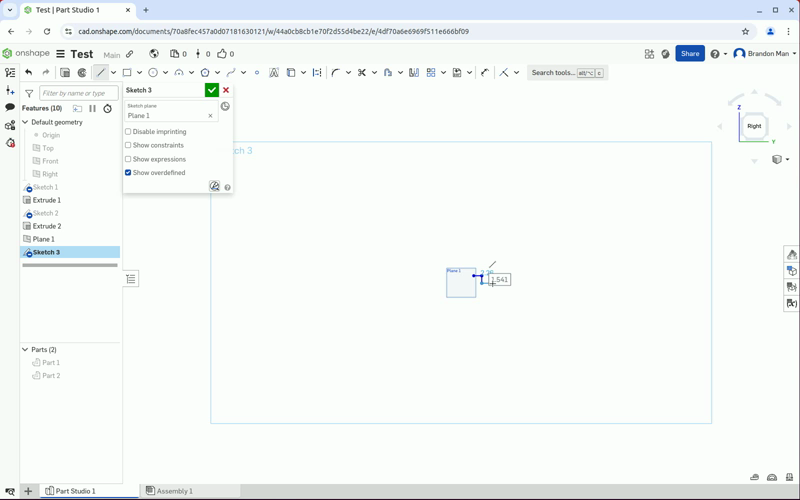
click(492, 283)
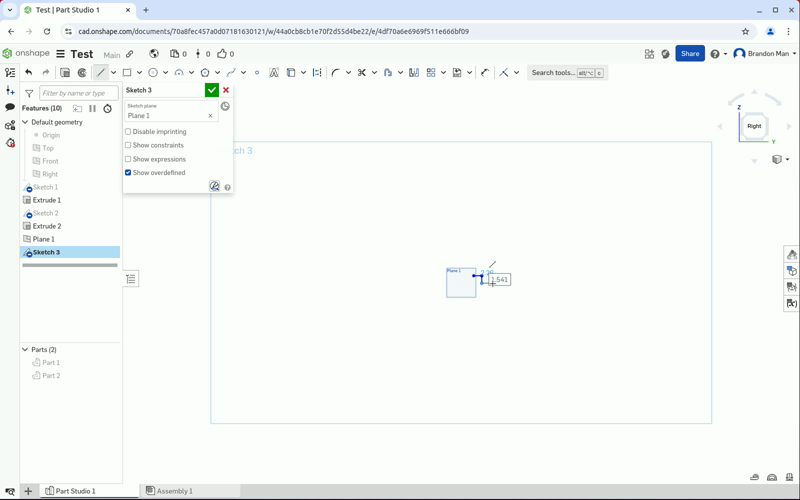
key_up(shift)
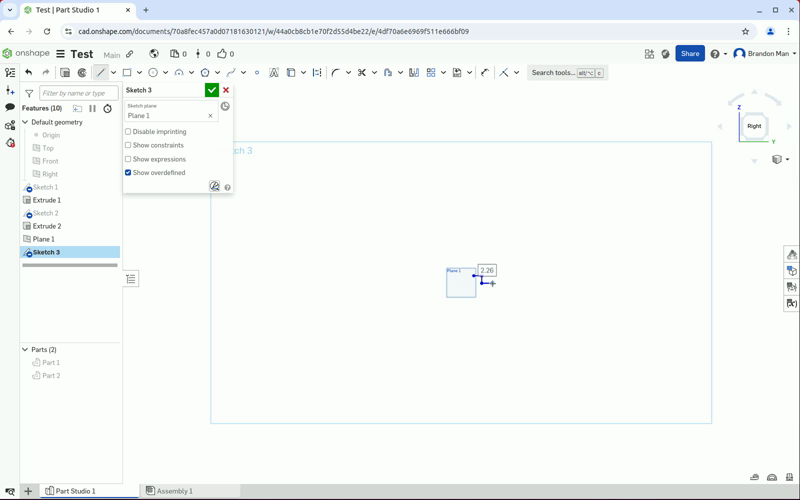
key_down(shift)
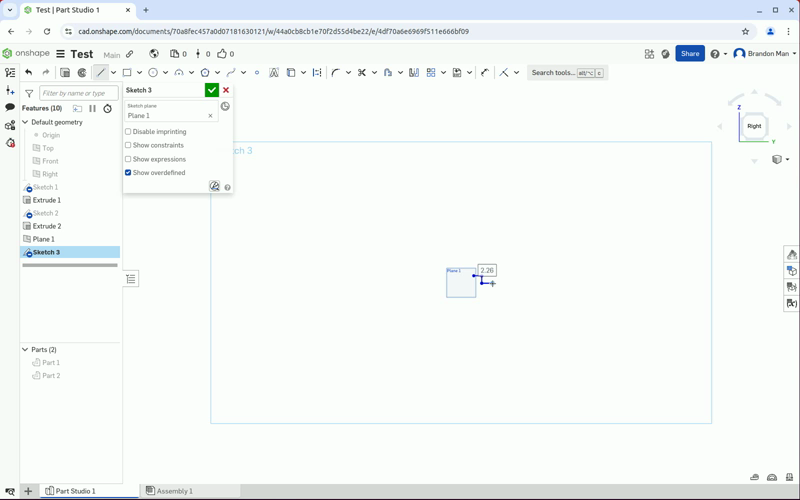
mouse_move(522, 283)
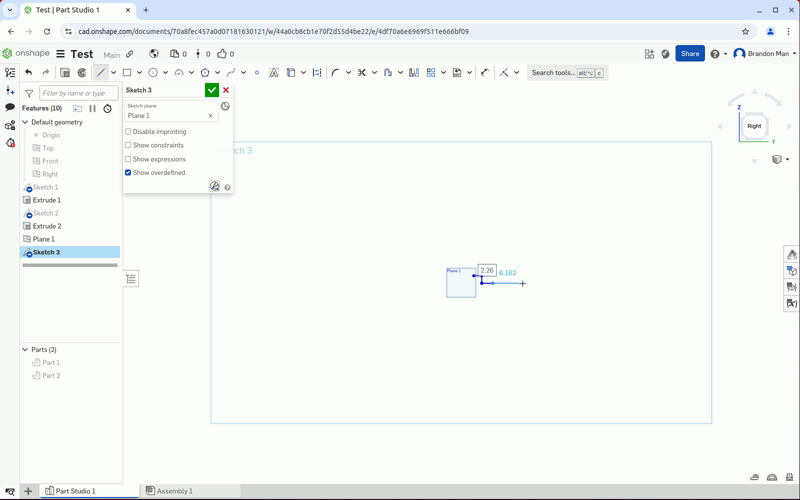
mouse_move(492, 275)
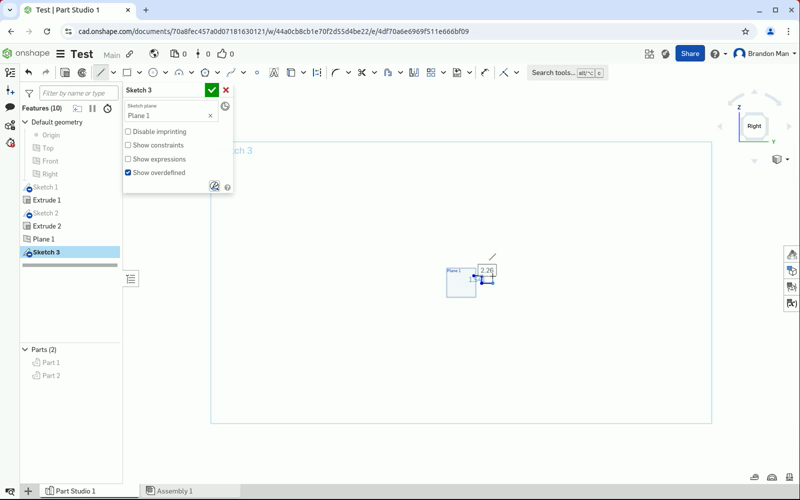
click(492, 275)
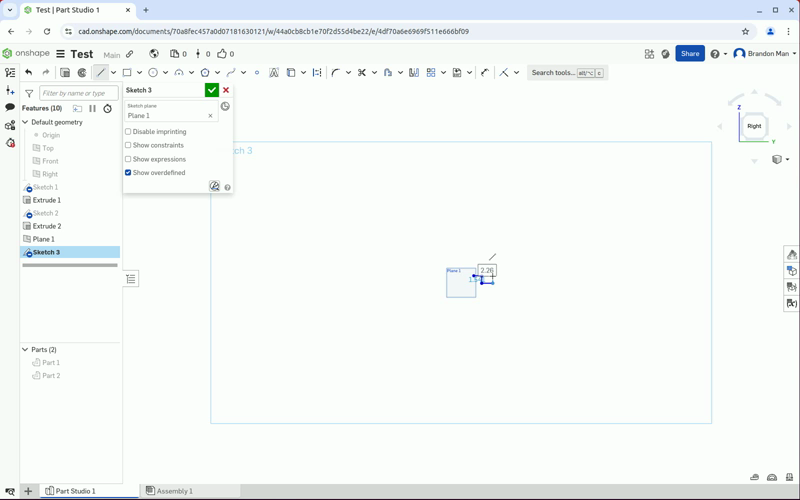
key_up(shift)
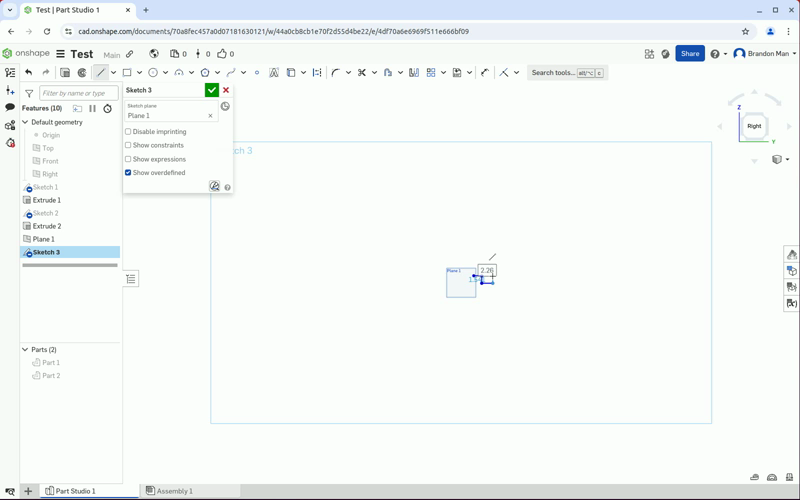
key_down(shift)
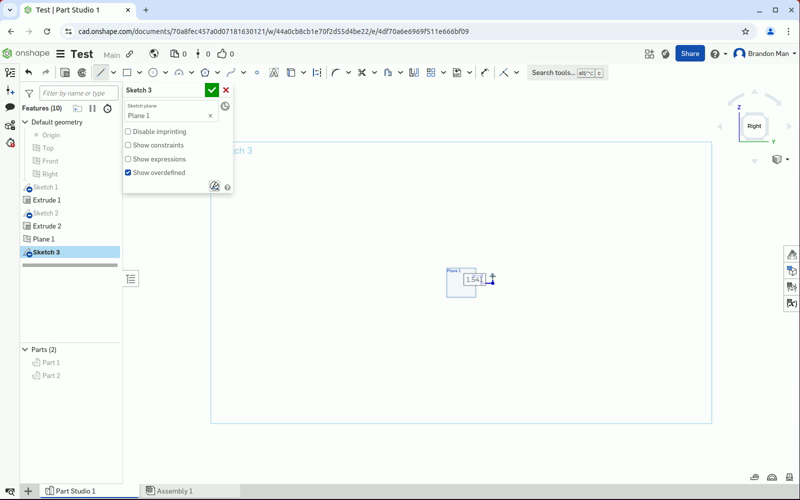
mouse_move(522, 275)
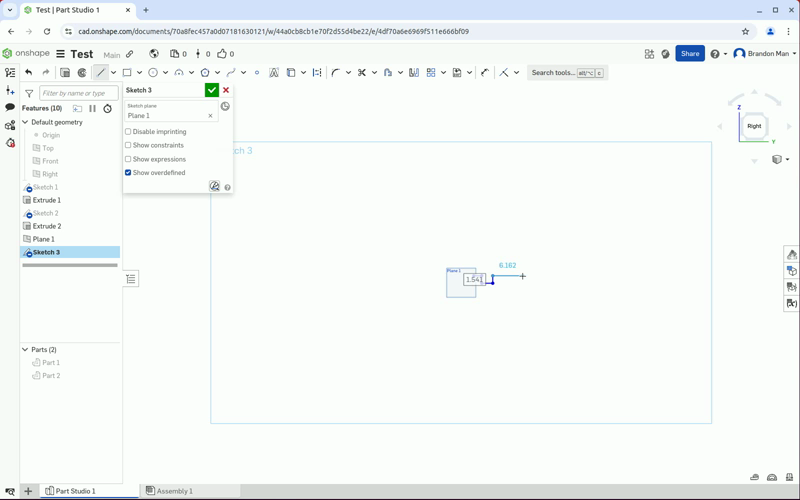
mouse_move(501, 275)
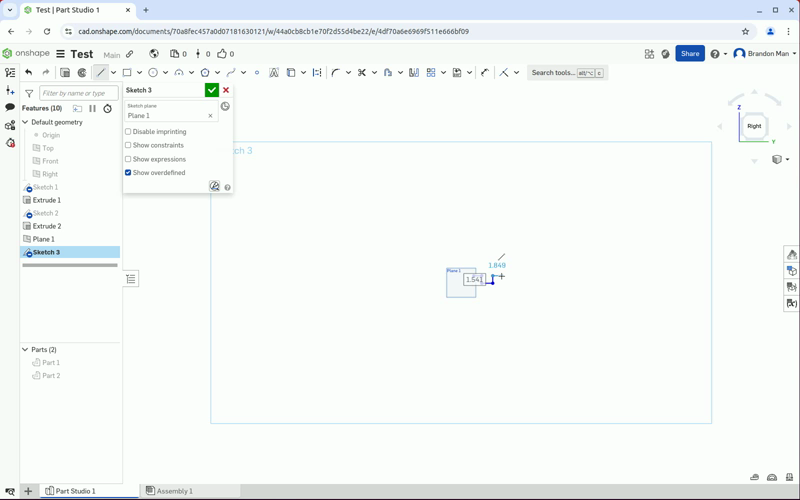
click(501, 275)
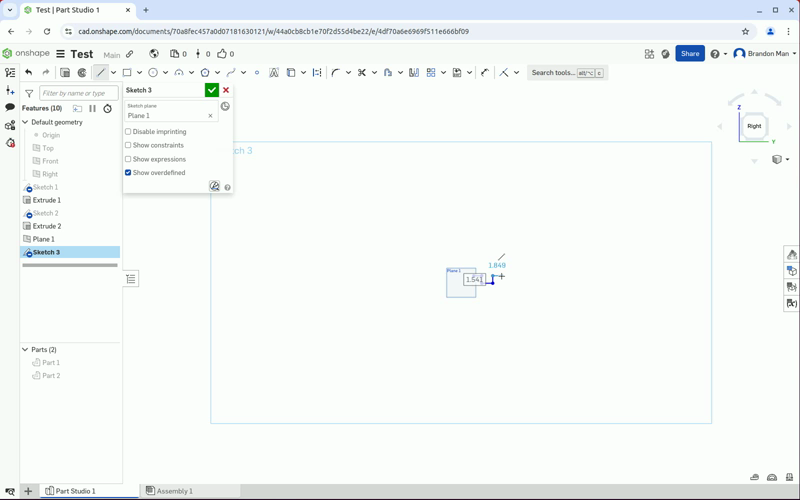
key_up(shift)
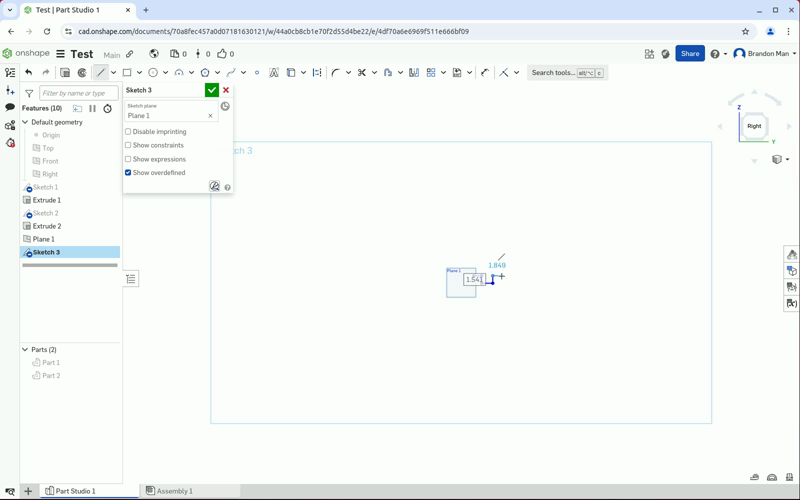
key_down(shift)
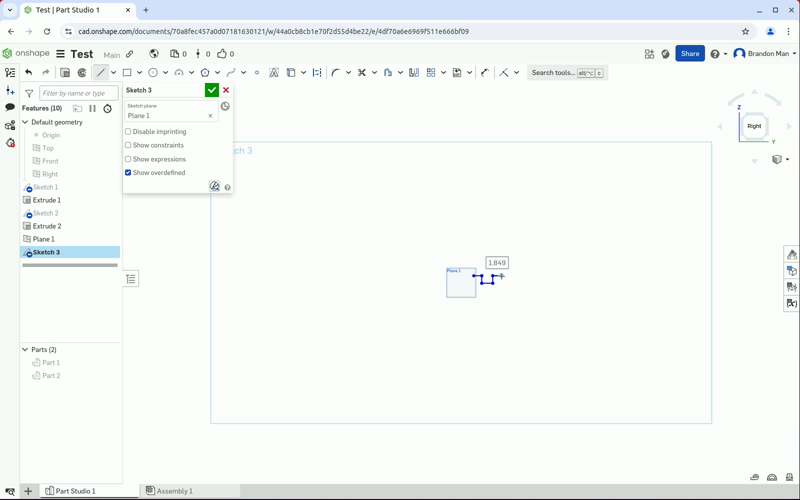
mouse_move(531, 275)
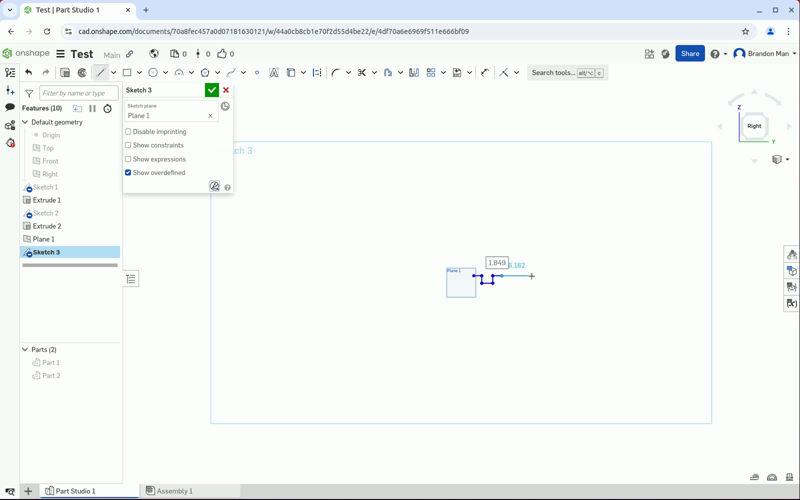
mouse_move(501, 270)
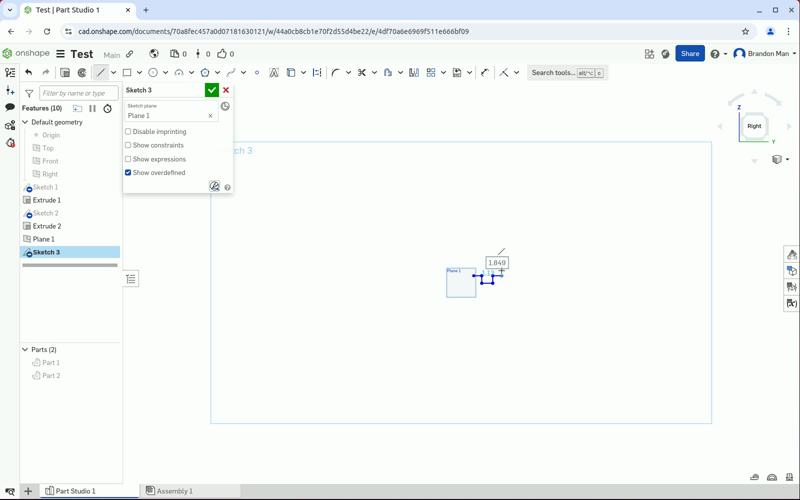
scroll(6)
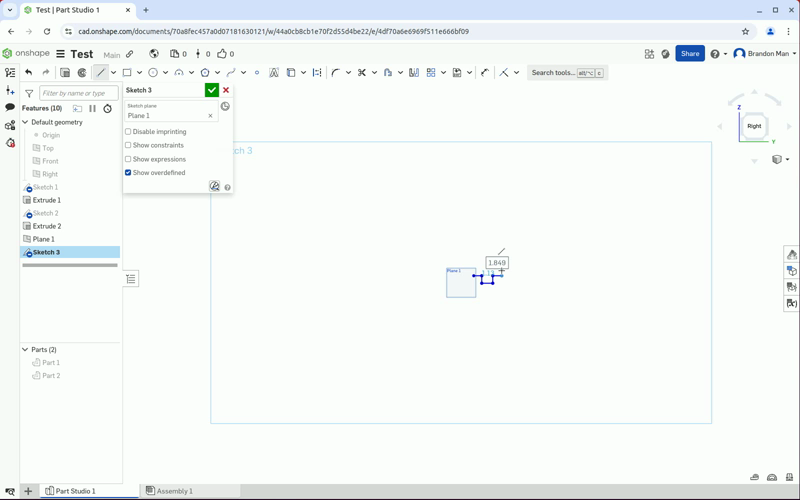
scroll(6)
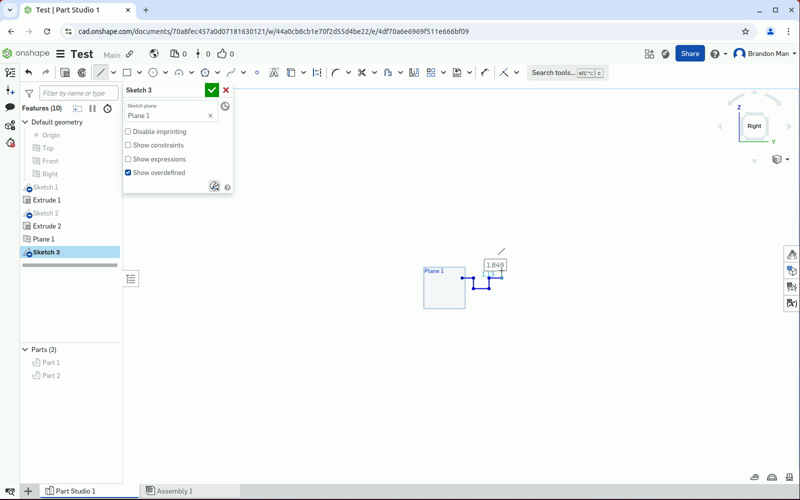
scroll(6)
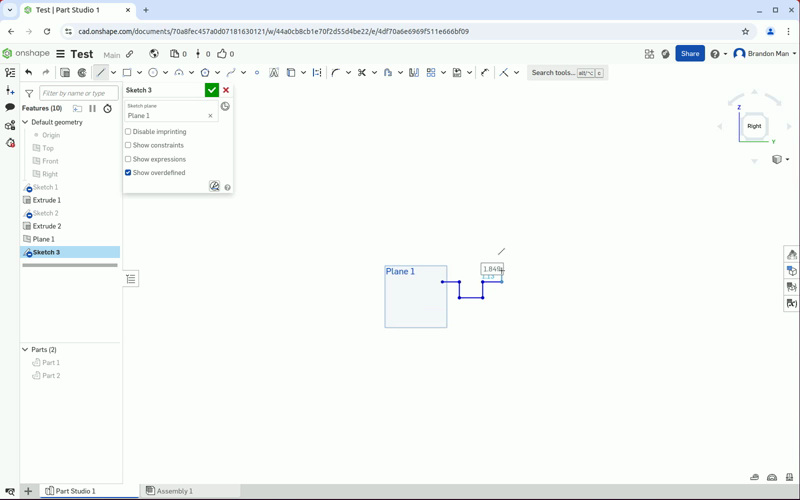
scroll(6)
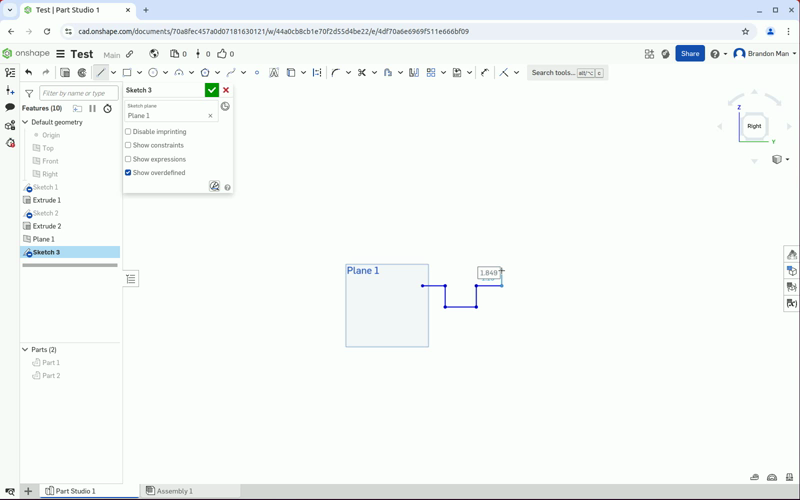
scroll(6)
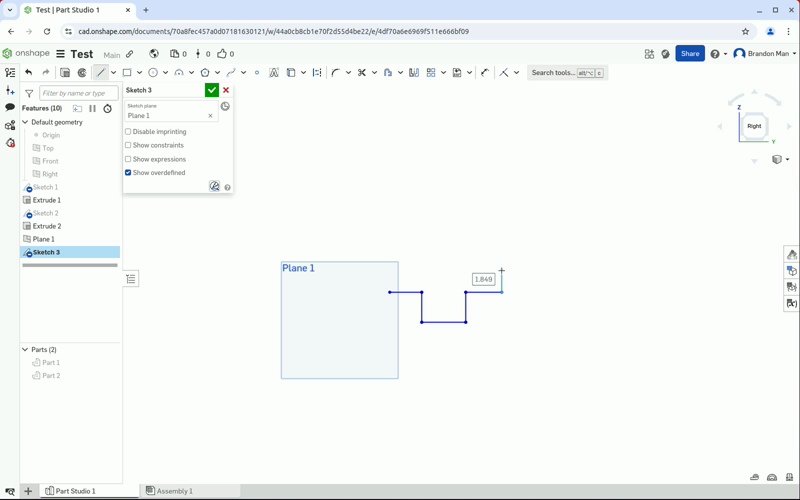
scroll(6)
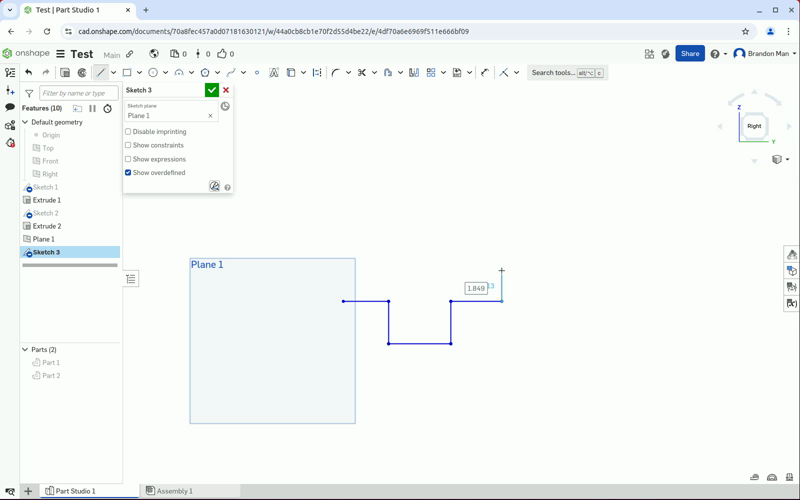
scroll(6)
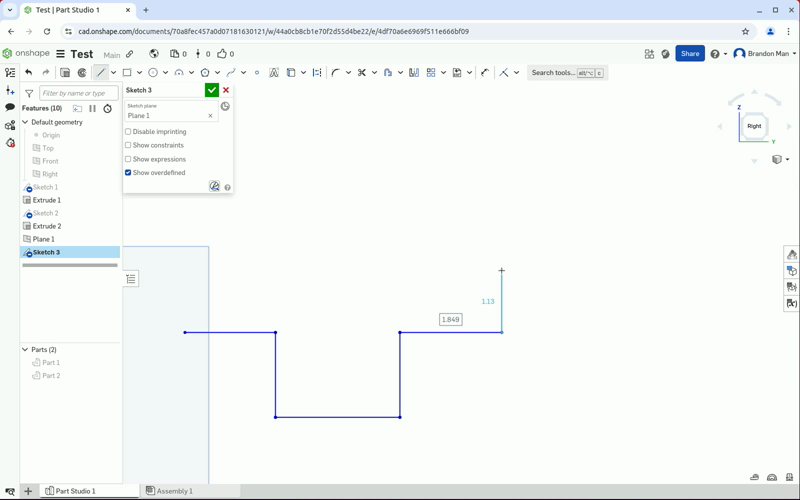
click(501, 270)
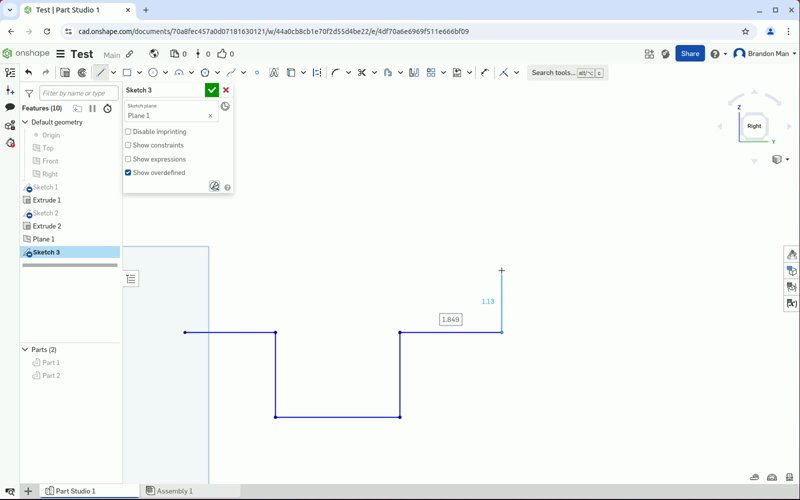
scroll(-6)
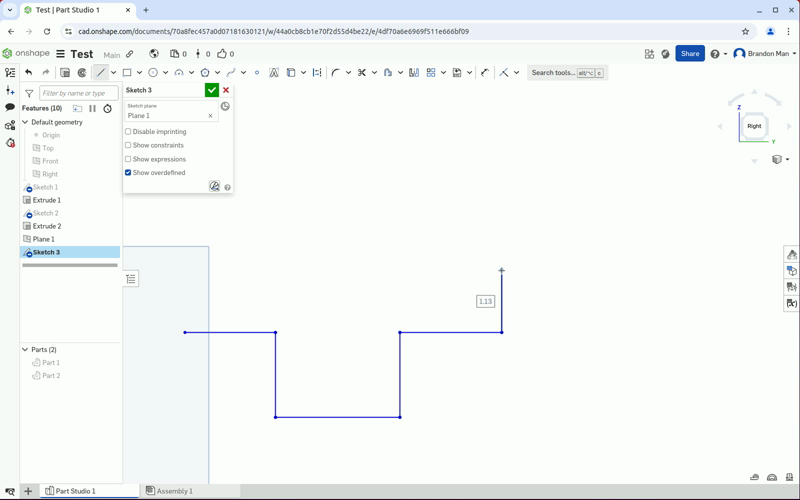
scroll(-6)
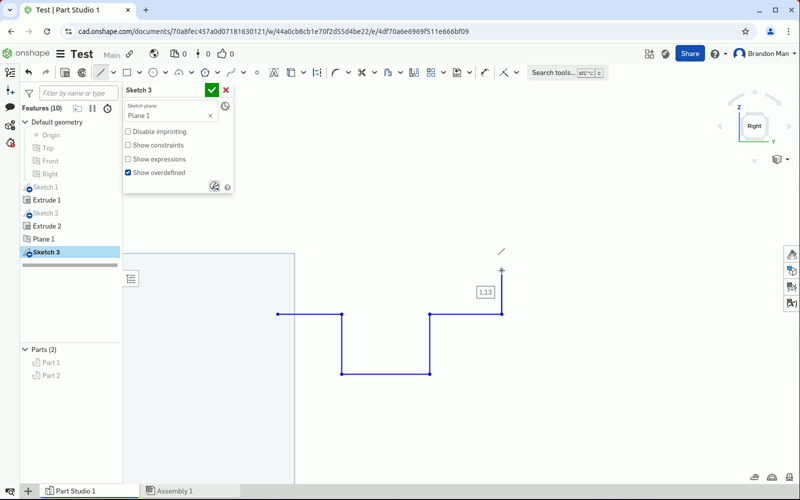
scroll(-6)
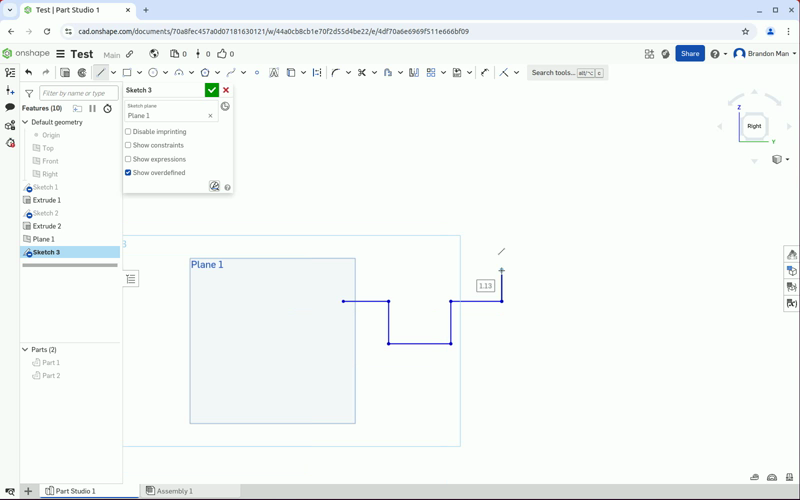
scroll(-6)
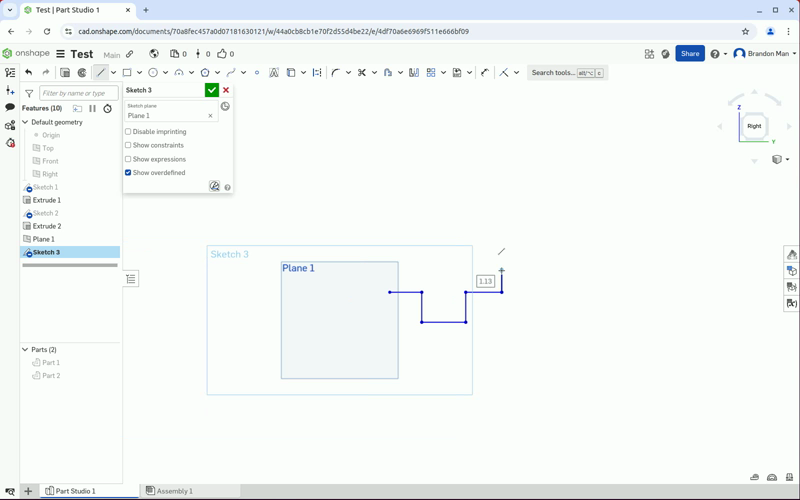
scroll(-6)
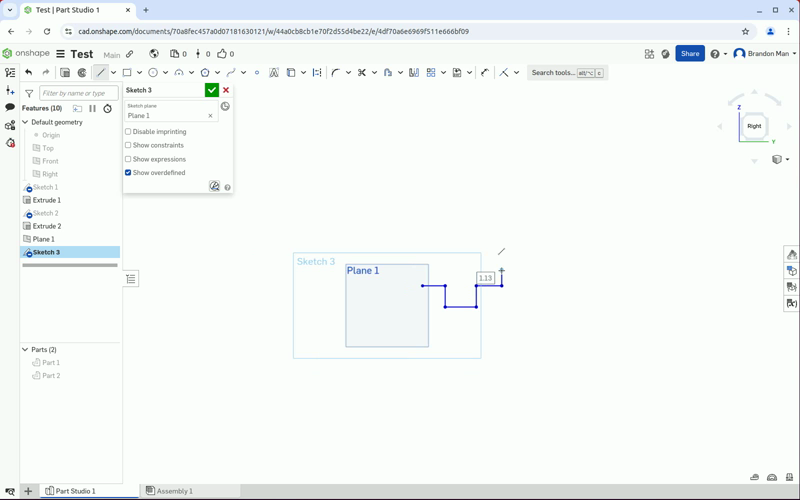
scroll(-6)
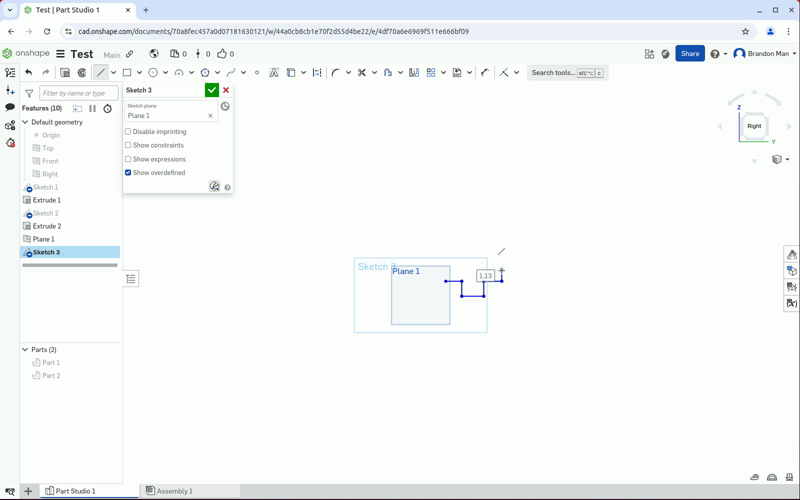
scroll(-6)
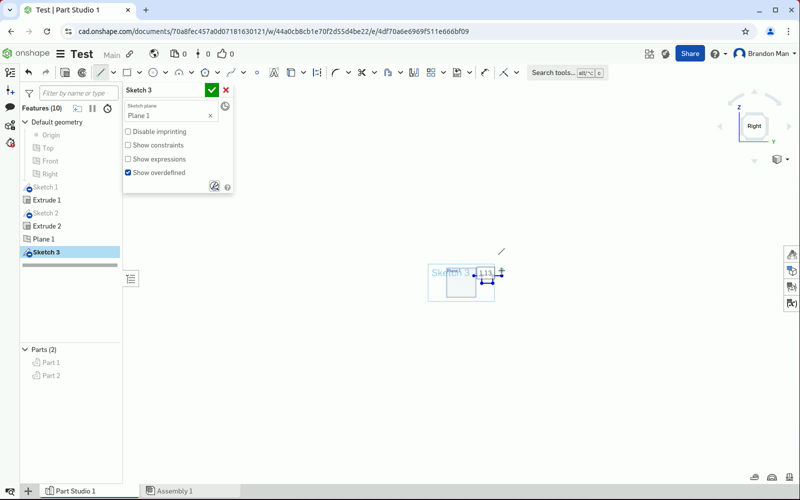
key_up(shift)
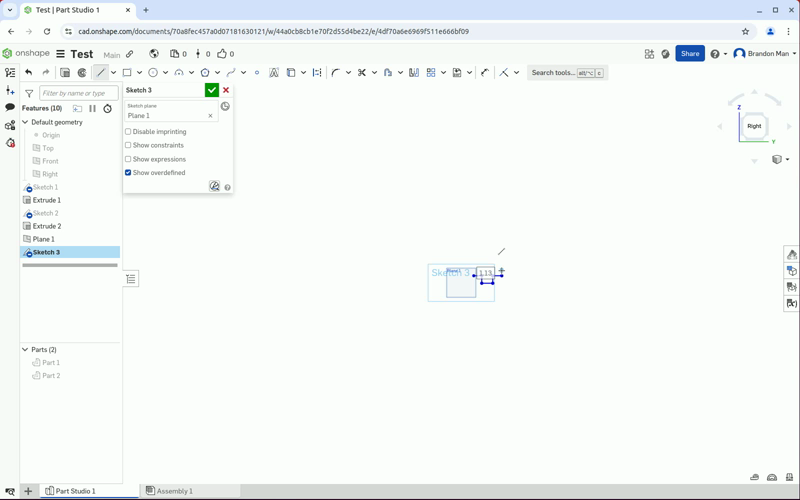
key_down(shift)
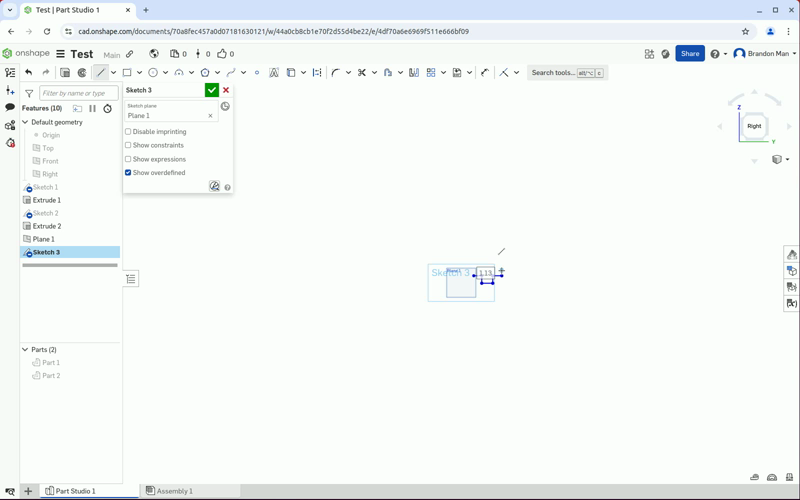
mouse_move(531, 270)
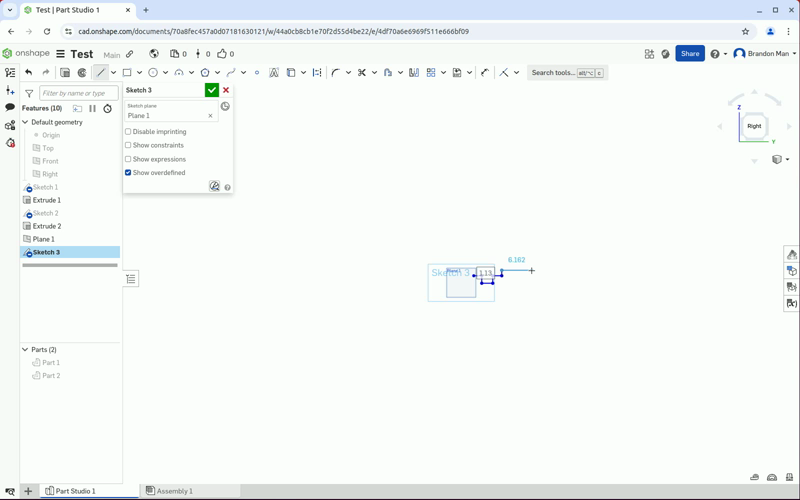
mouse_move(492, 270)
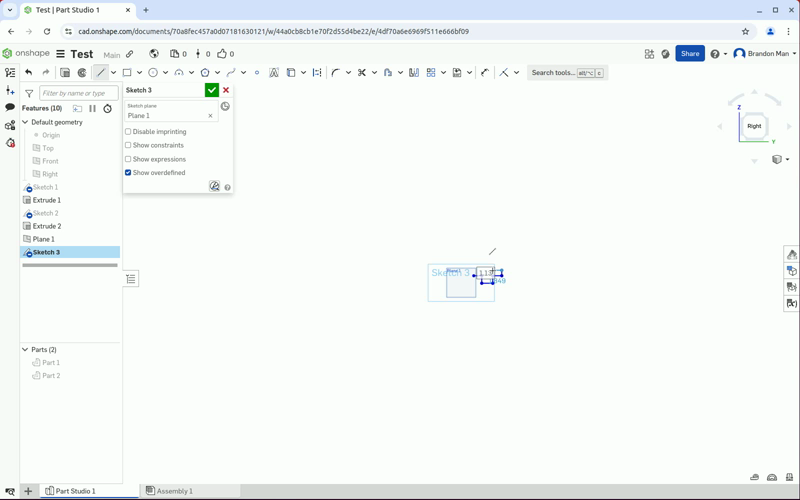
click(492, 270)
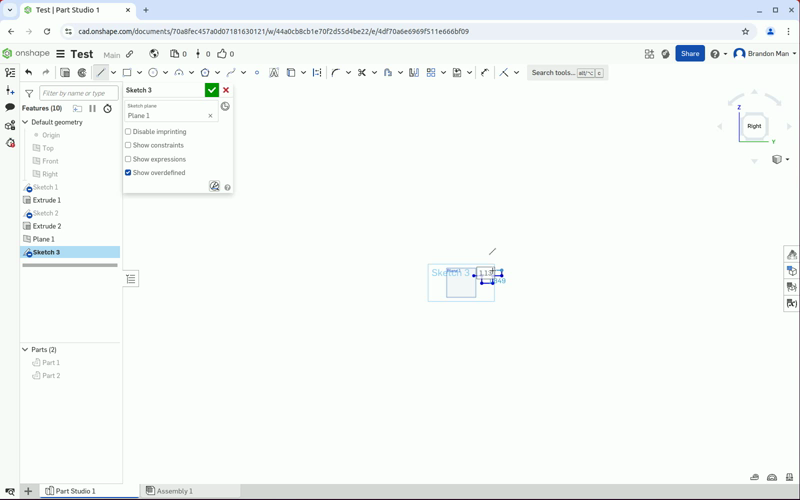
key_up(shift)
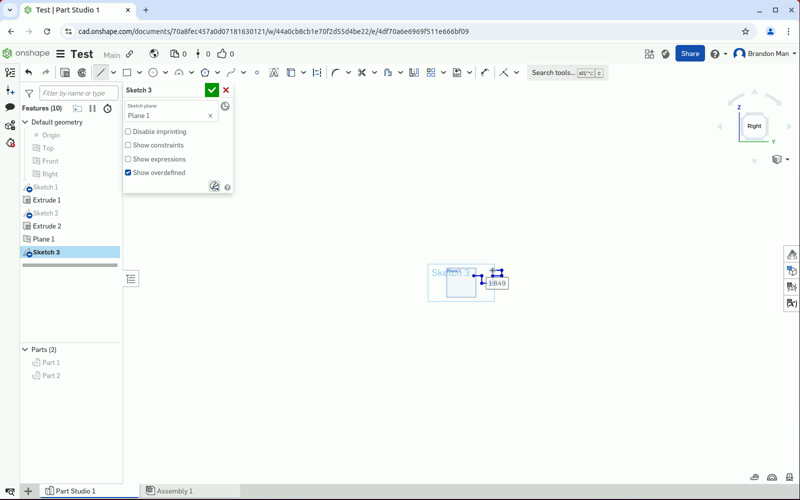
key_down(shift)
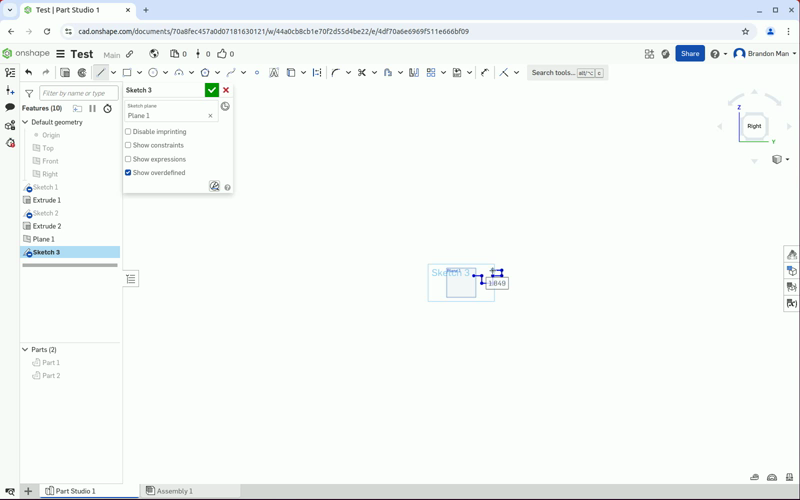
mouse_move(522, 270)
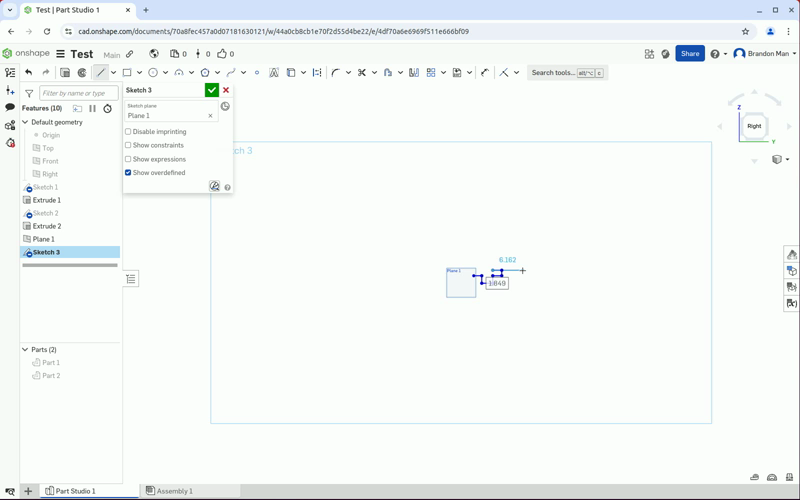
mouse_move(492, 266)
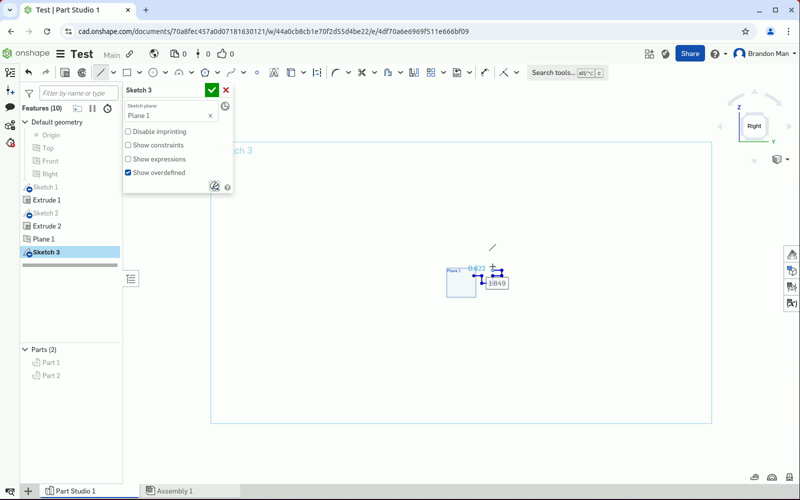
scroll(6)
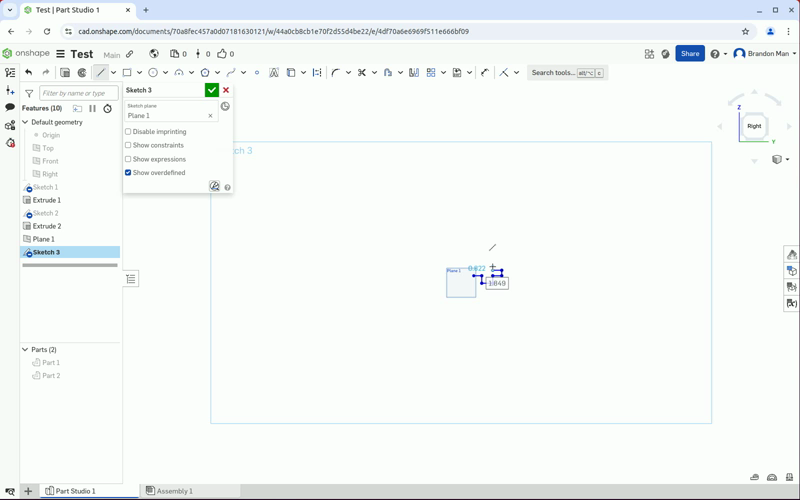
scroll(6)
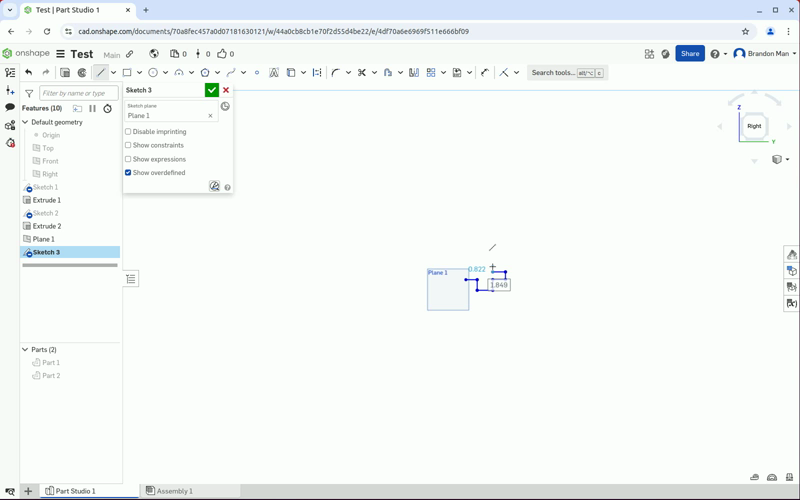
scroll(6)
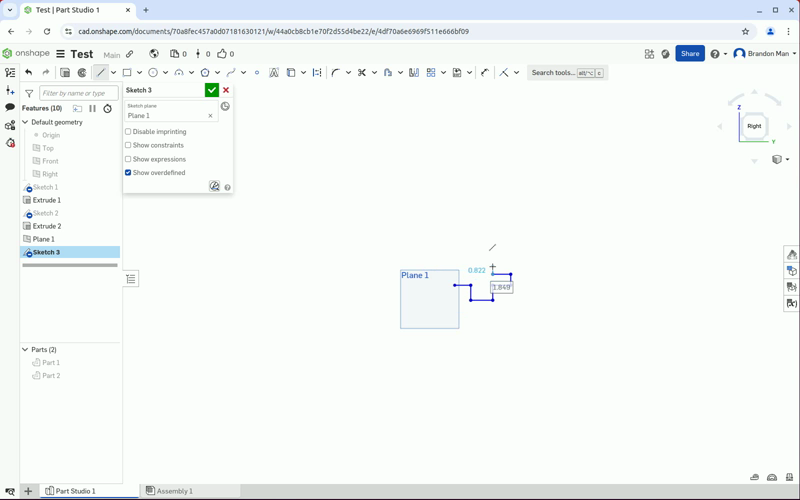
scroll(6)
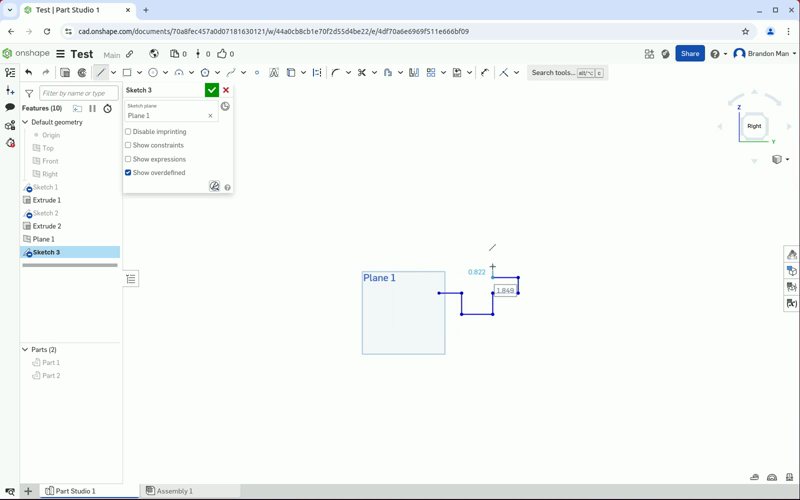
scroll(6)
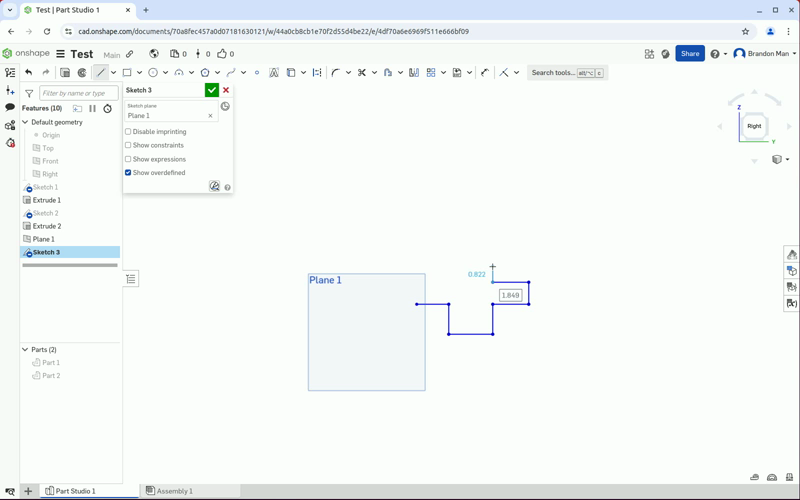
scroll(6)
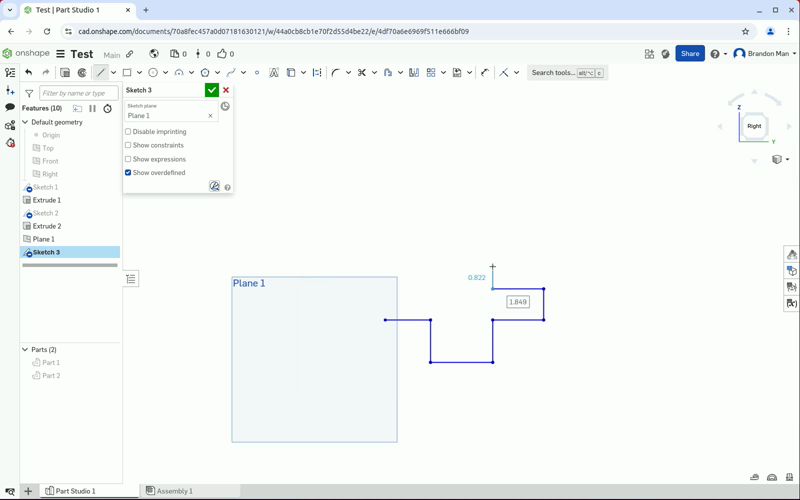
scroll(6)
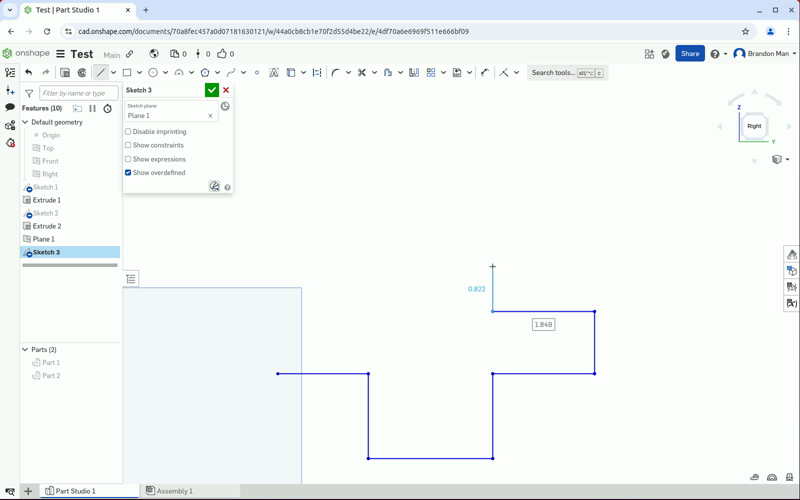
click(492, 266)
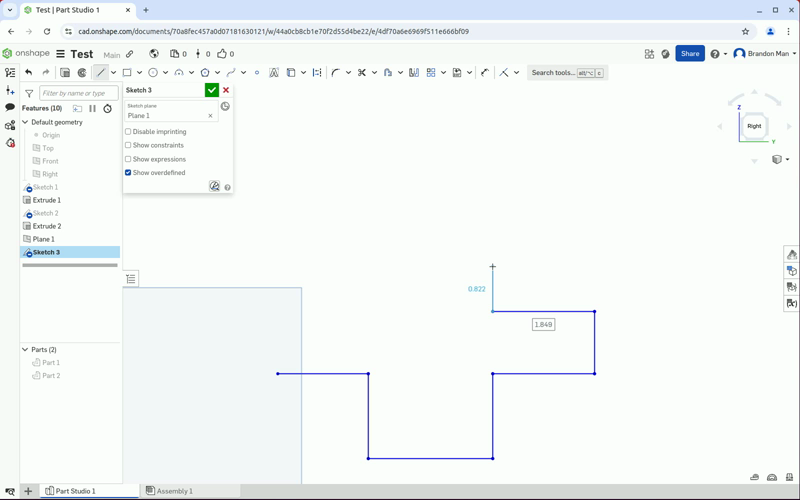
scroll(-6)
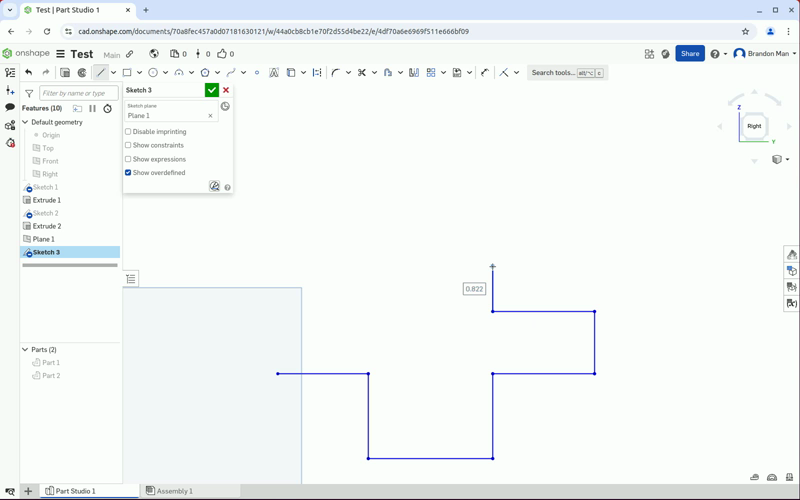
scroll(-6)
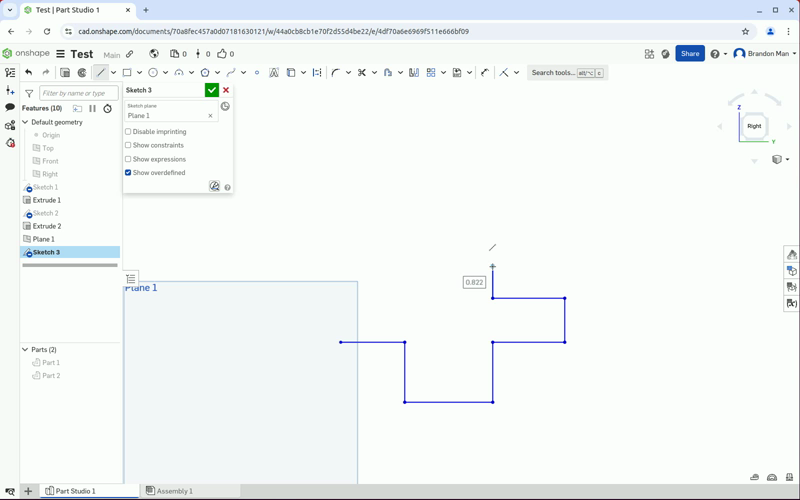
scroll(-6)
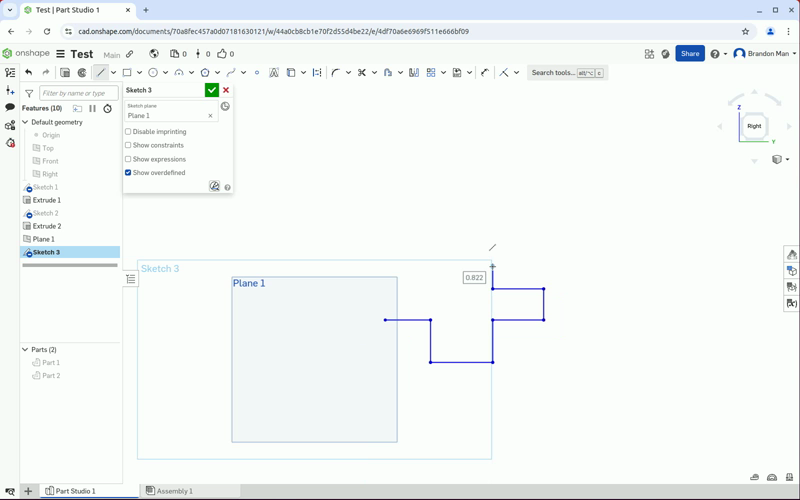
scroll(-6)
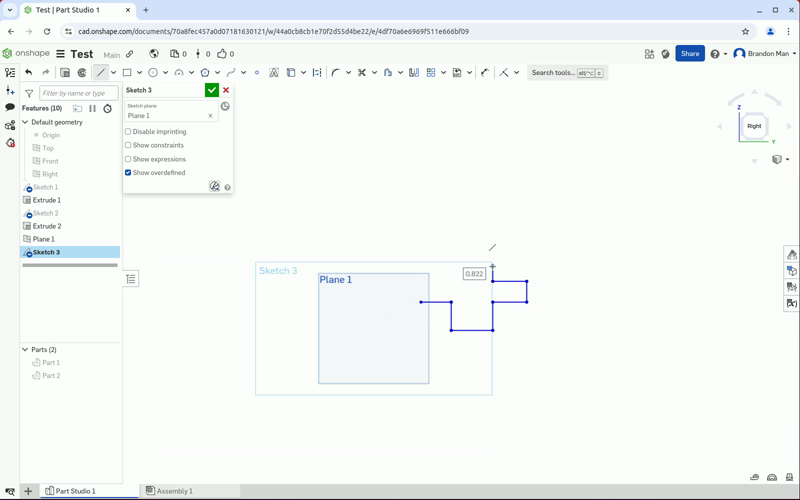
scroll(-6)
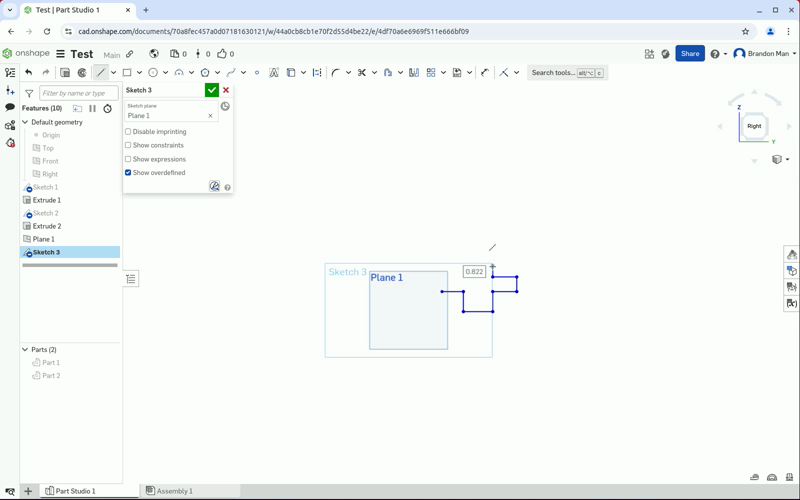
scroll(-6)
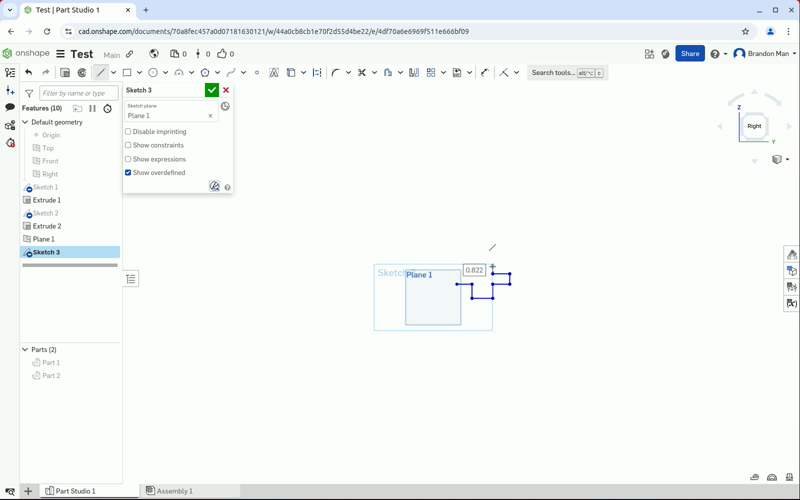
scroll(-6)
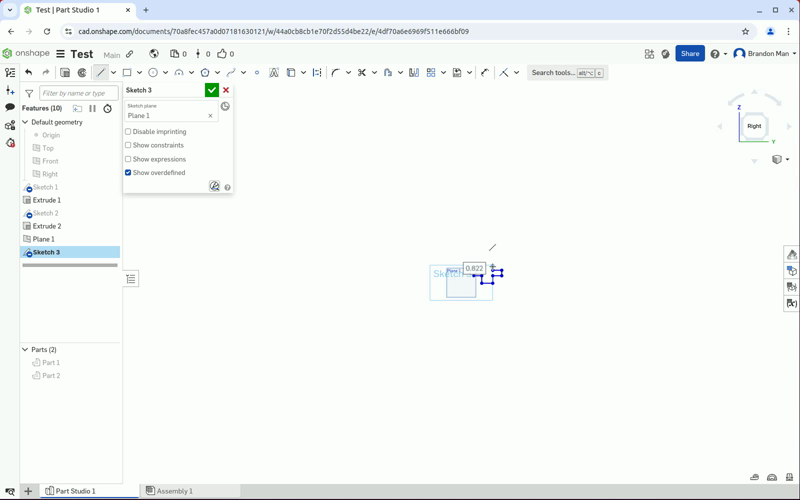
key_up(shift)
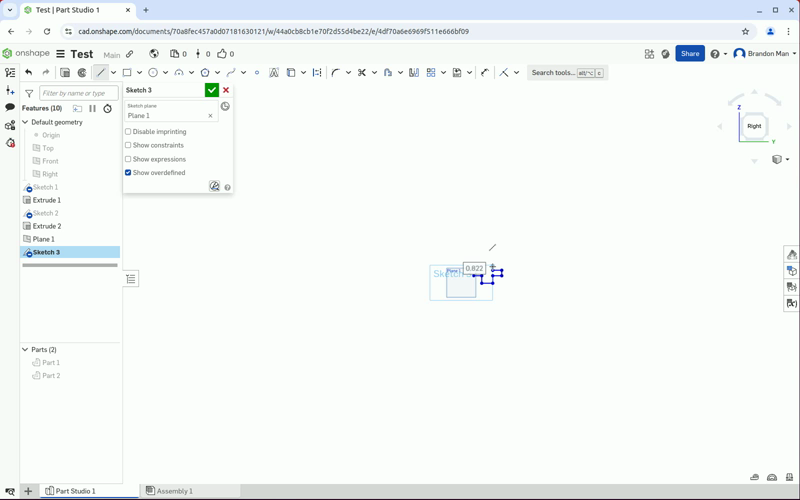
key_down(shift)
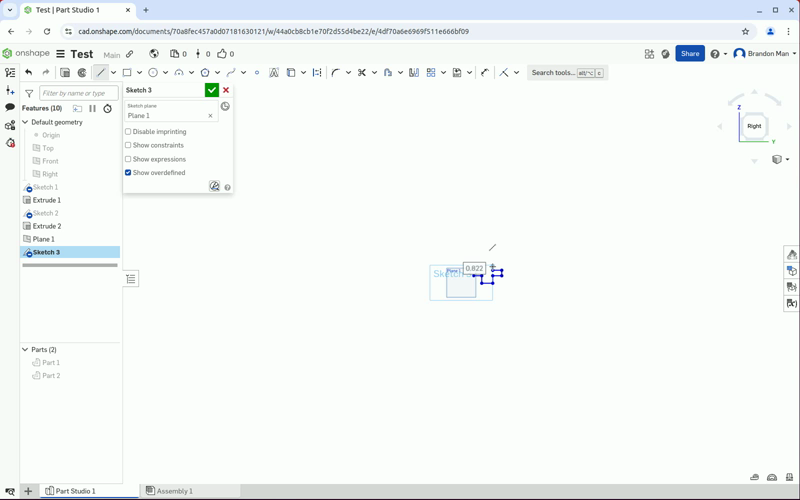
mouse_move(522, 266)
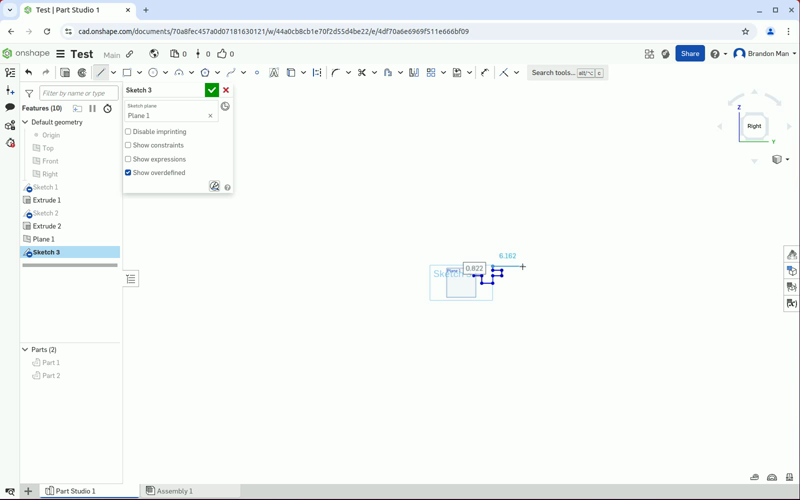
mouse_move(481, 266)
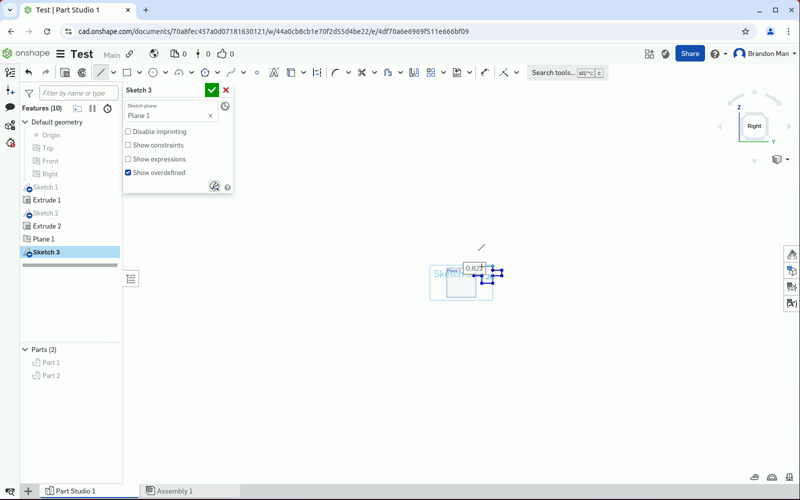
click(481, 266)
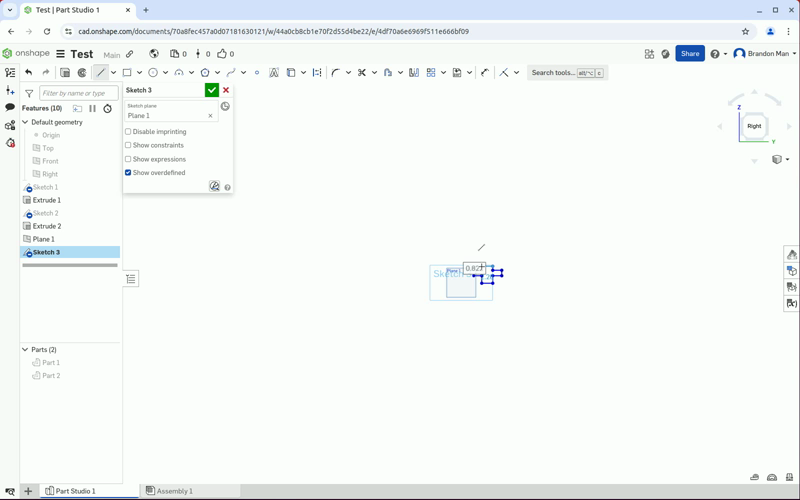
key_up(shift)
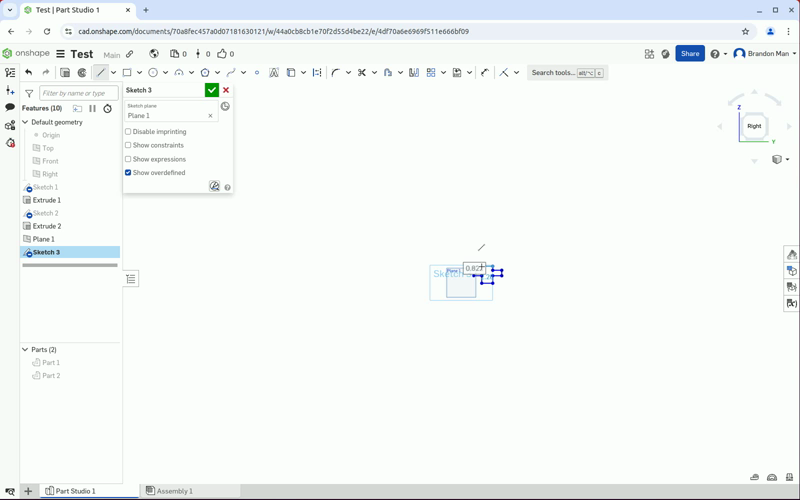
key_down(shift)
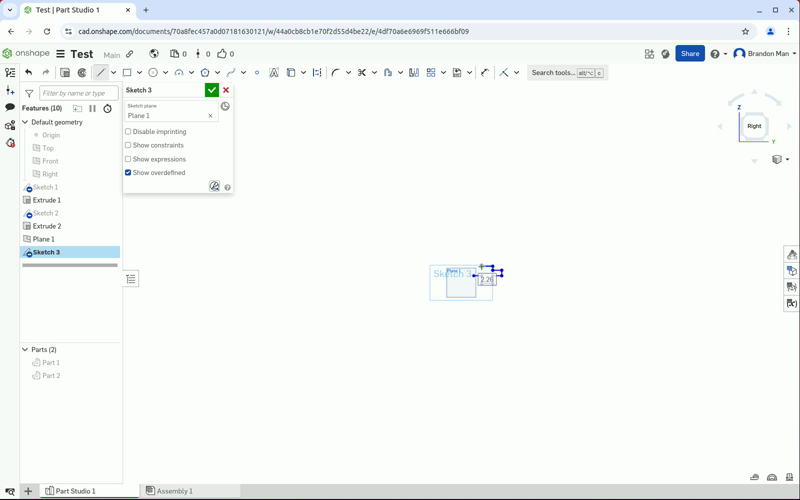
mouse_move(511, 266)
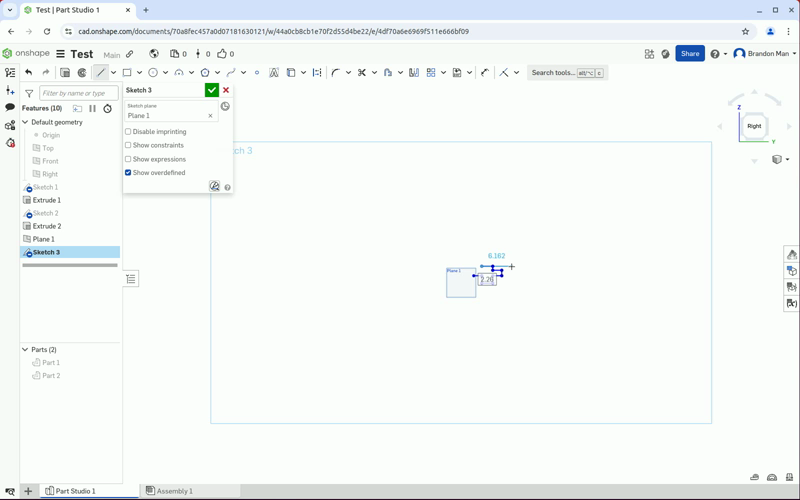
mouse_move(481, 270)
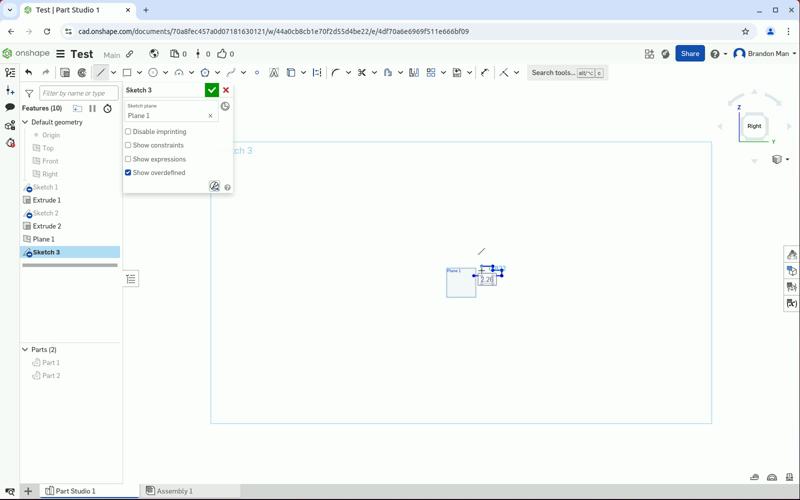
scroll(6)
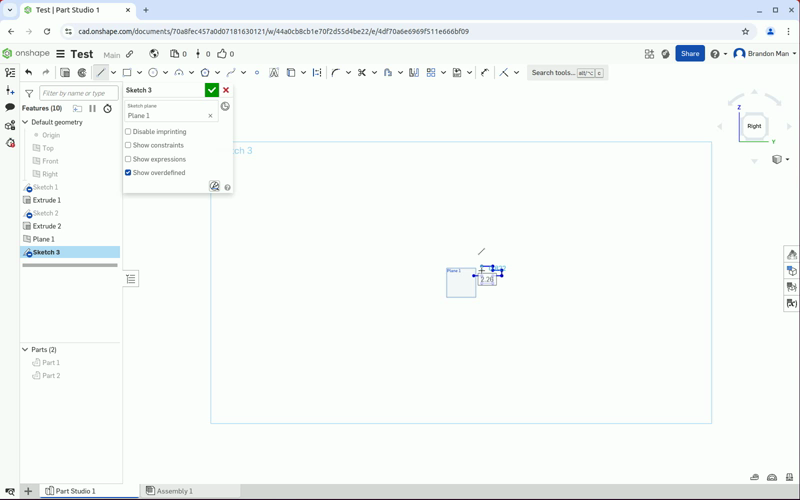
scroll(6)
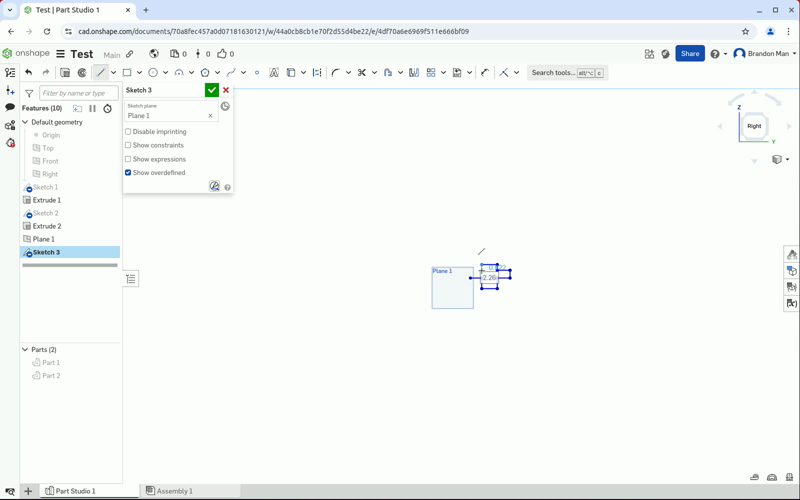
scroll(6)
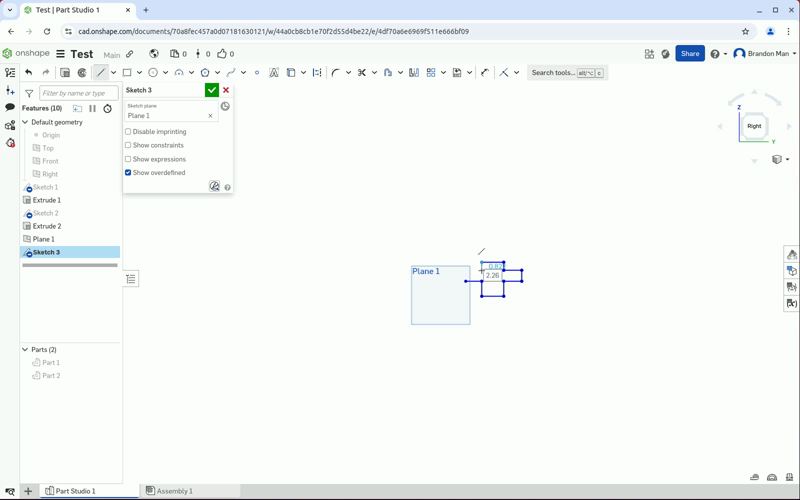
scroll(6)
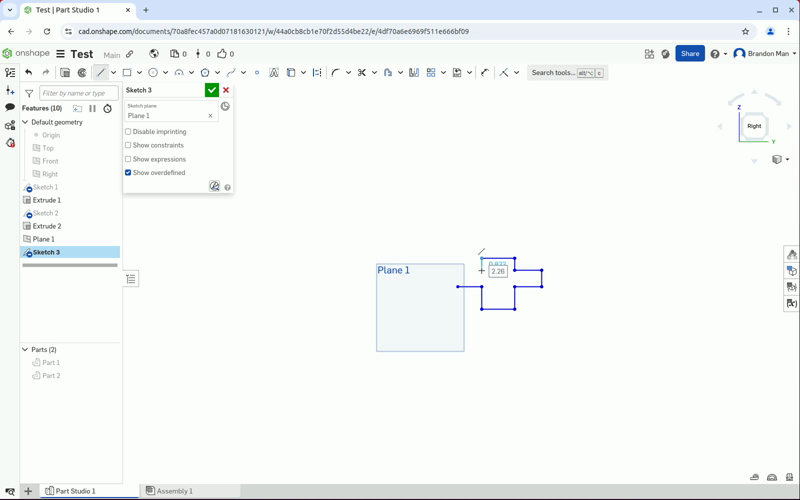
scroll(6)
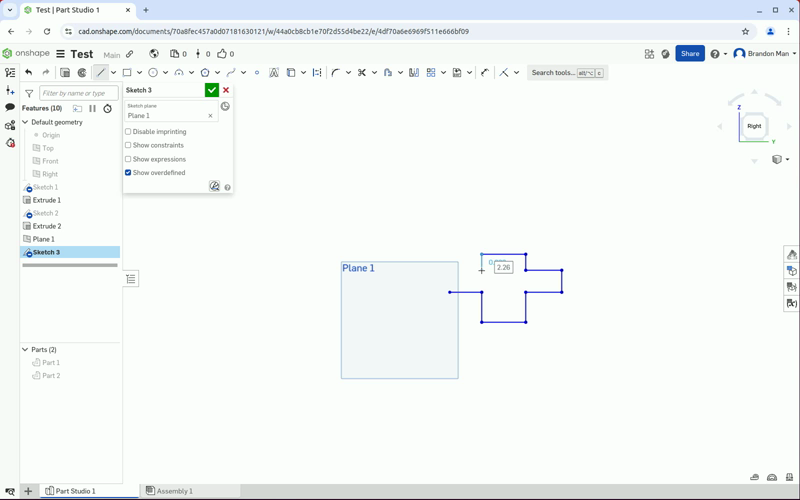
scroll(6)
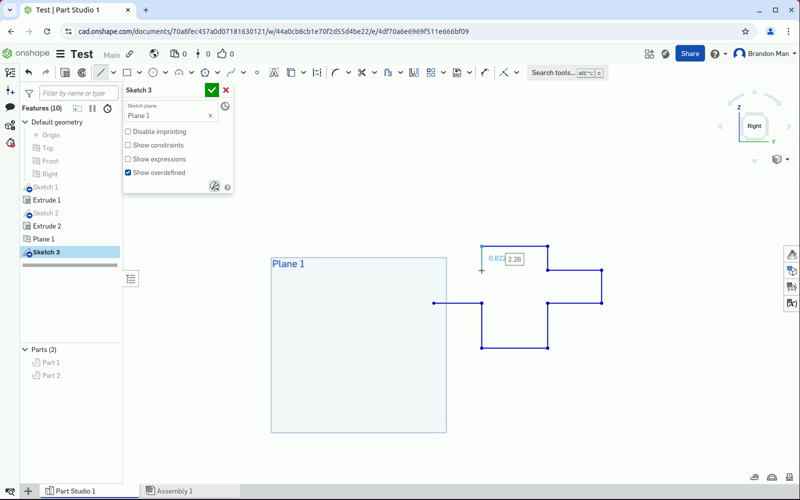
scroll(6)
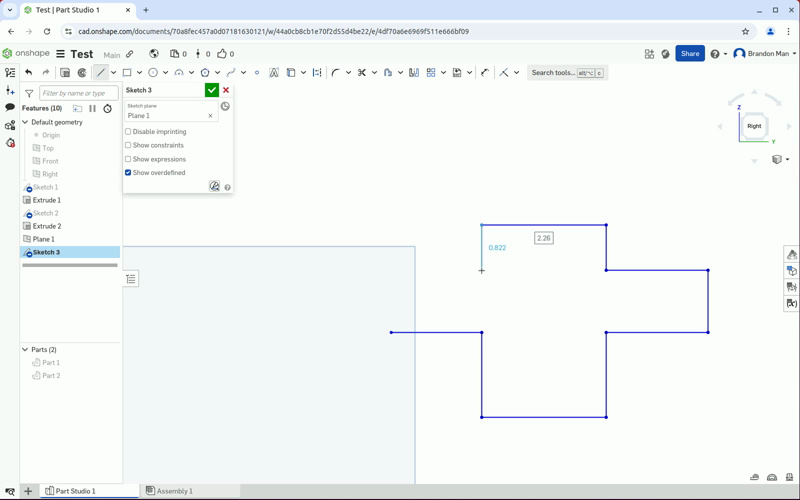
click(481, 270)
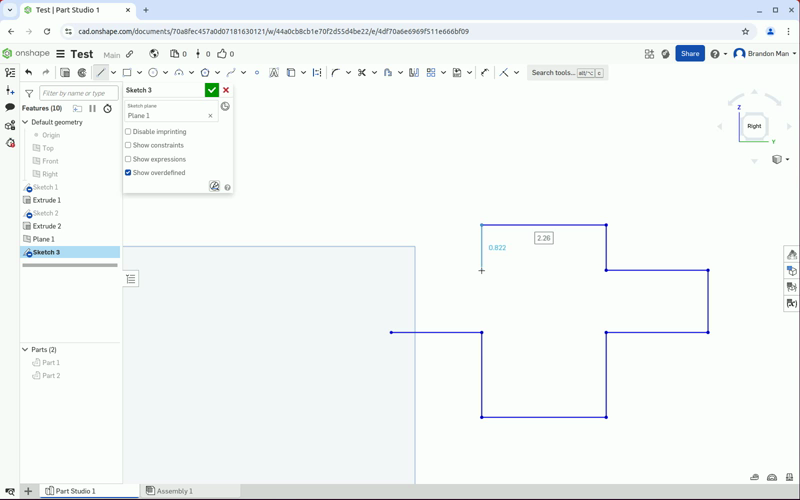
scroll(-6)
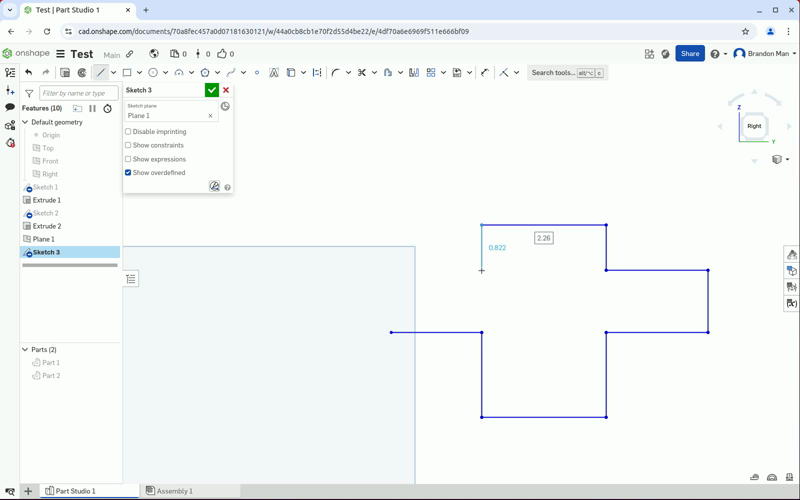
scroll(-6)
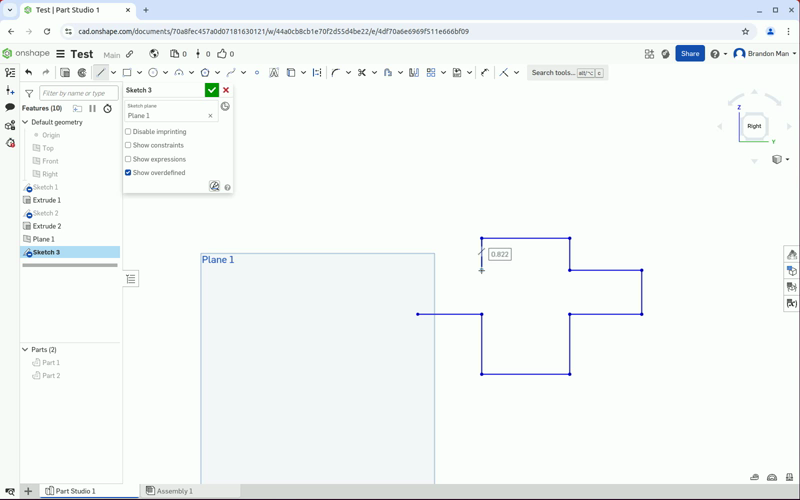
scroll(-6)
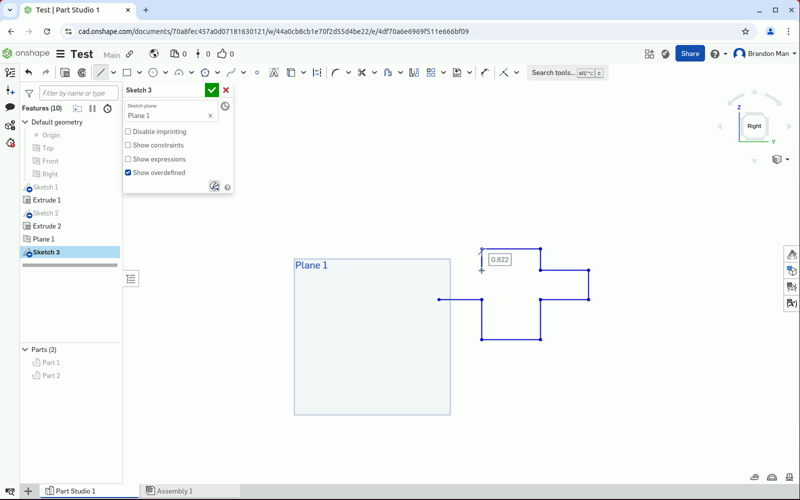
scroll(-6)
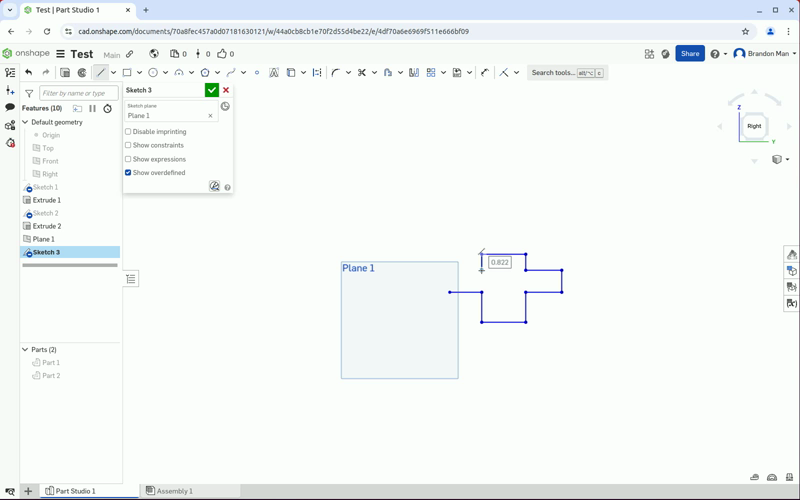
scroll(-6)
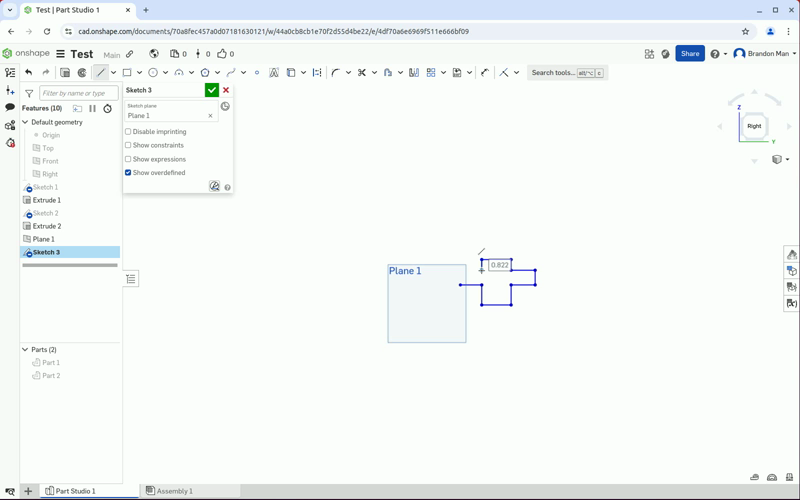
scroll(-6)
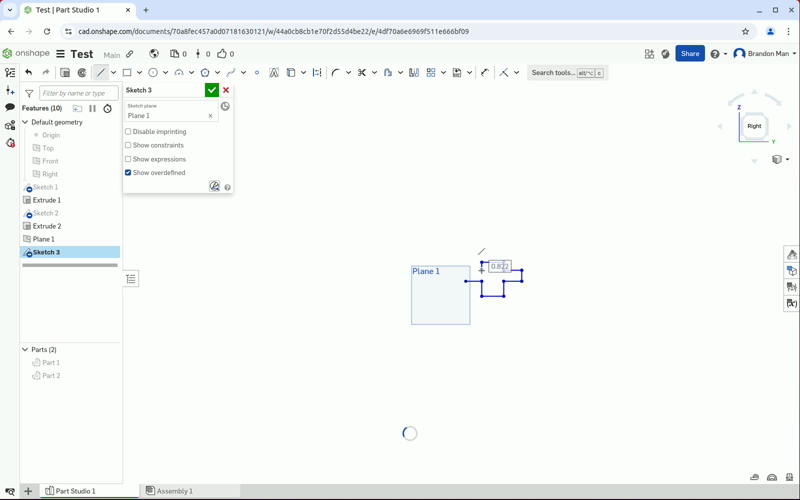
scroll(-6)
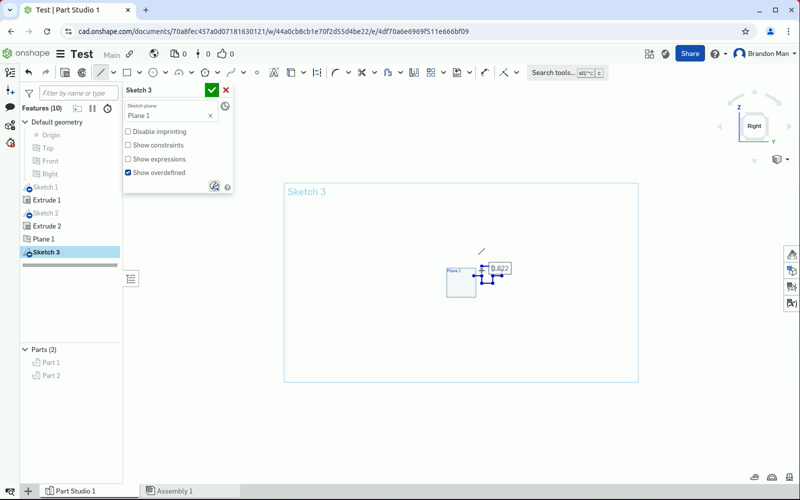
key_up(shift)
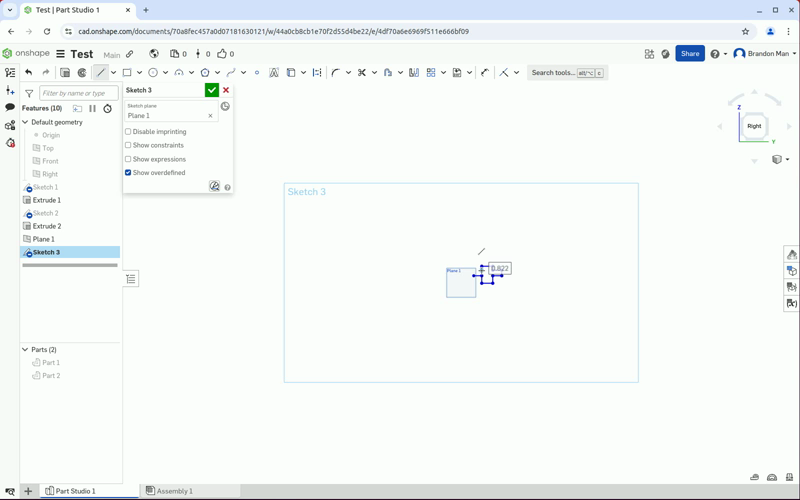
key_down(shift)
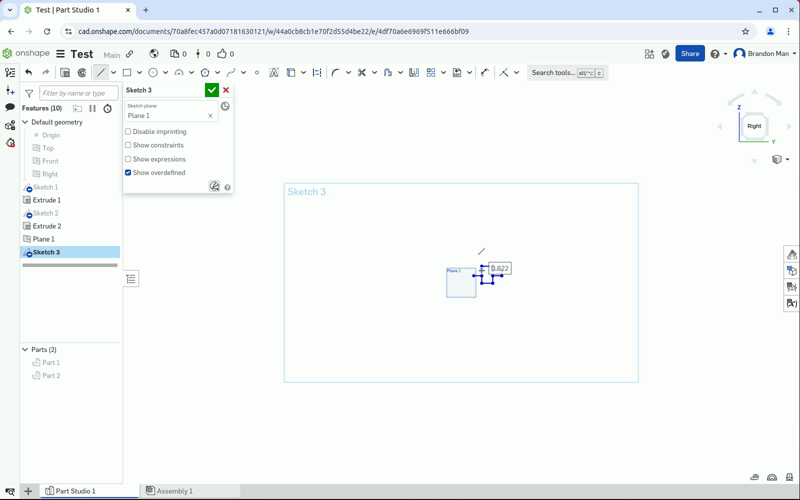
mouse_move(511, 270)
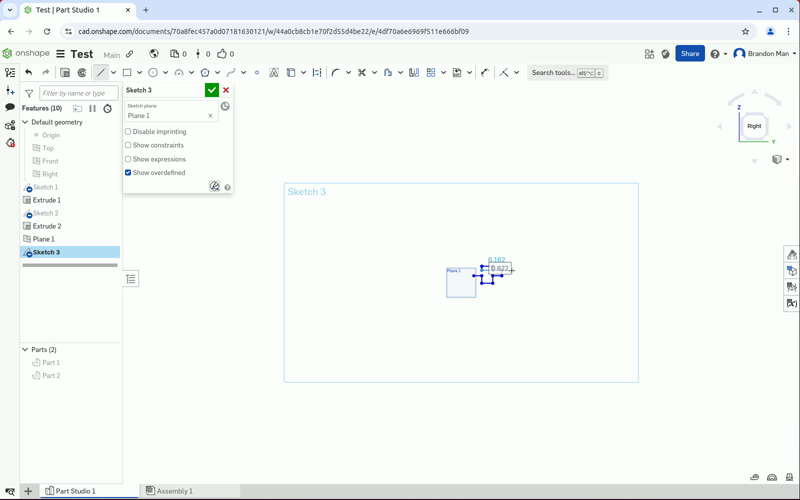
mouse_move(473, 270)
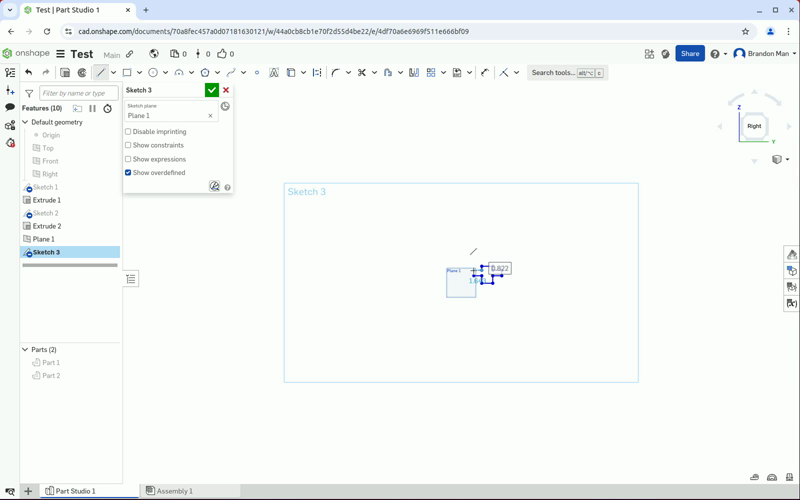
click(473, 270)
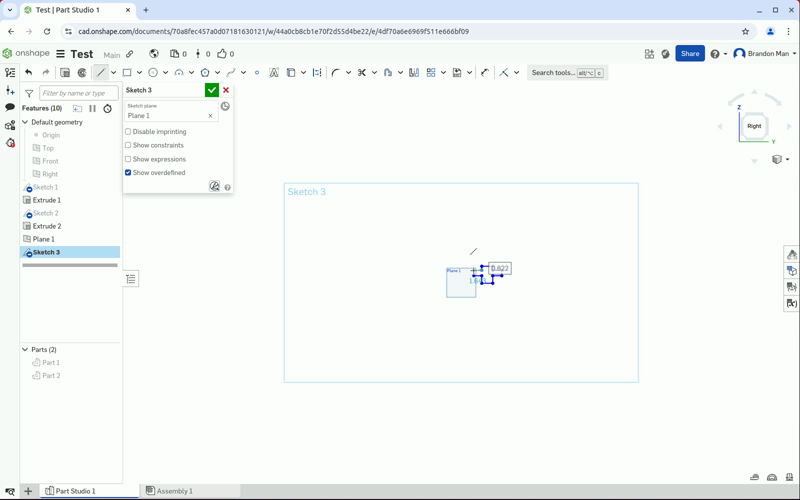
key_up(shift)
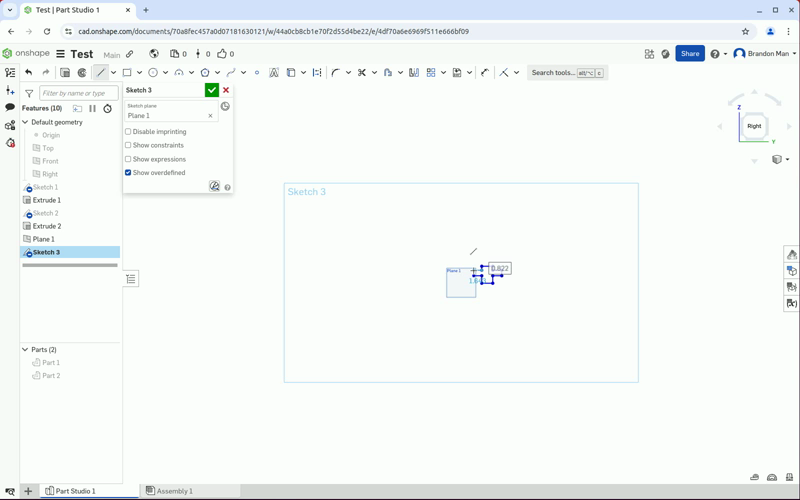
mouse_move(503, 270)
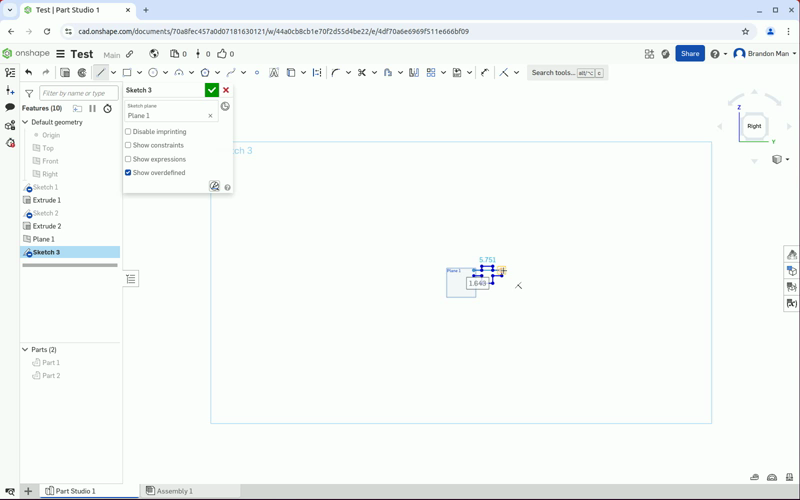
key_down(shift)
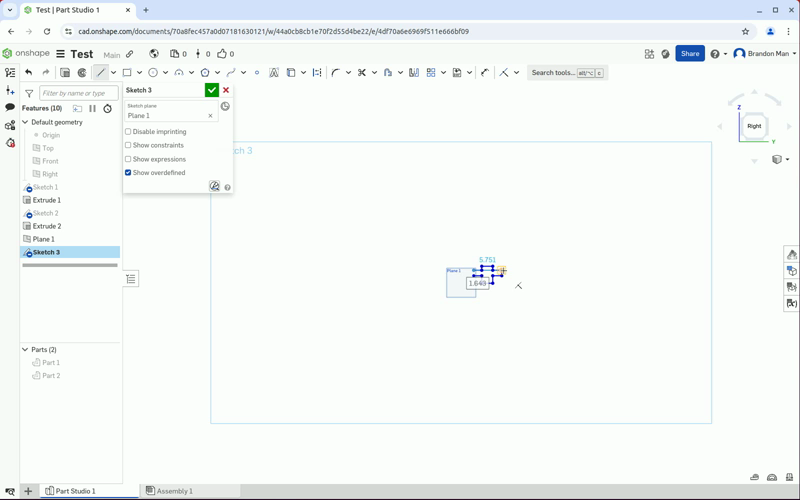
mouse_move(473, 275)
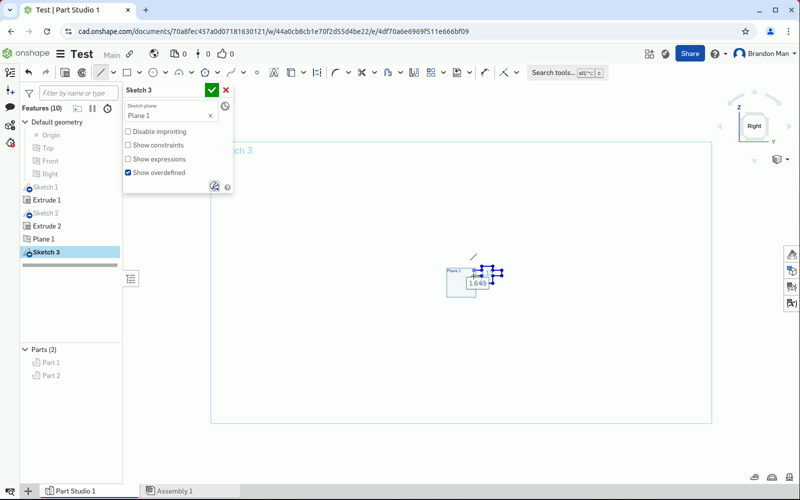
scroll(6)
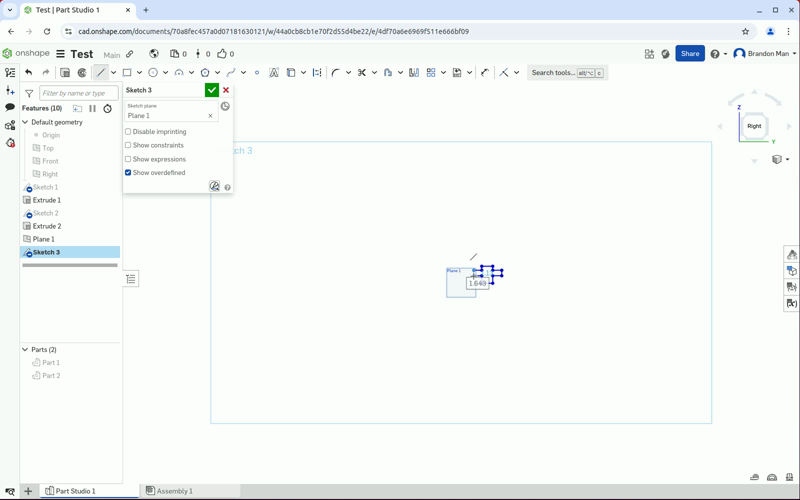
scroll(6)
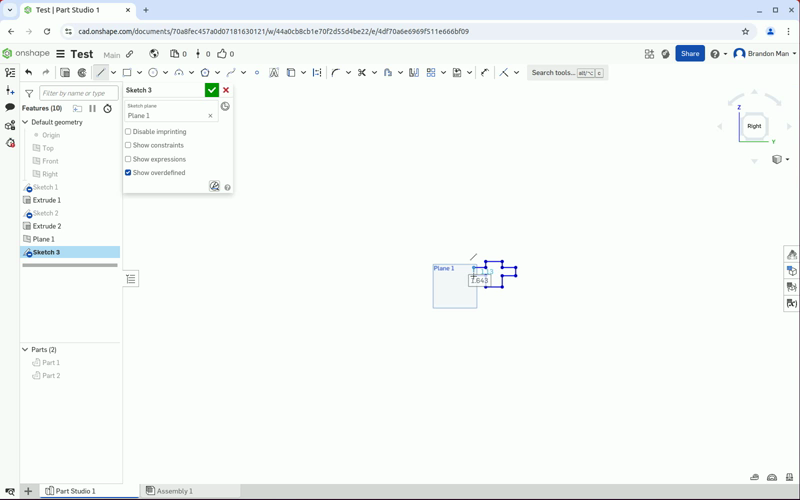
scroll(6)
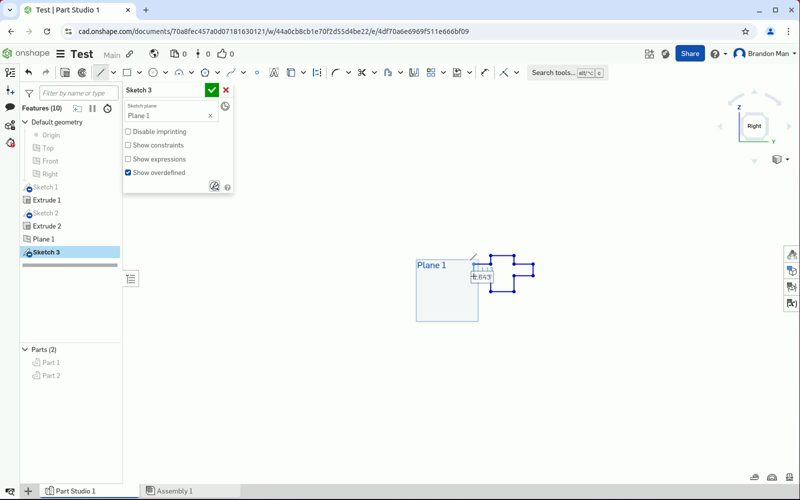
scroll(6)
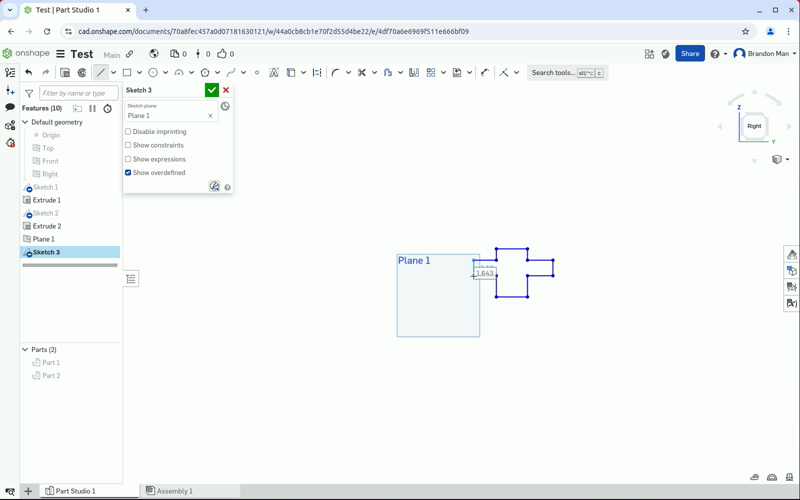
scroll(6)
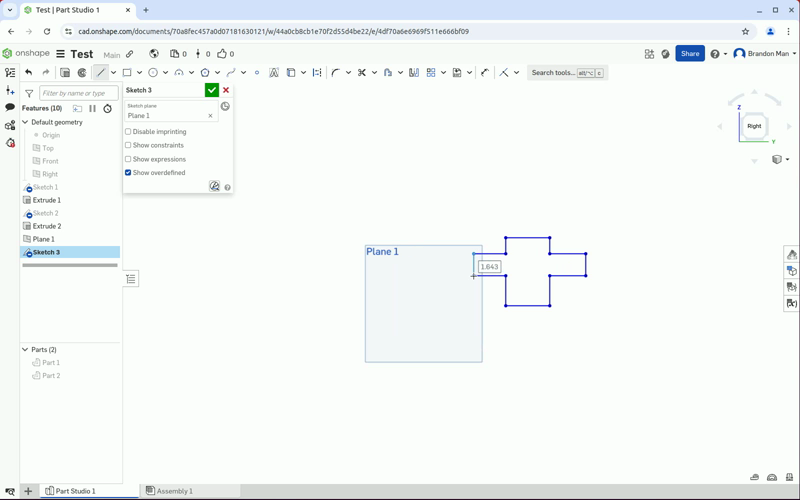
scroll(6)
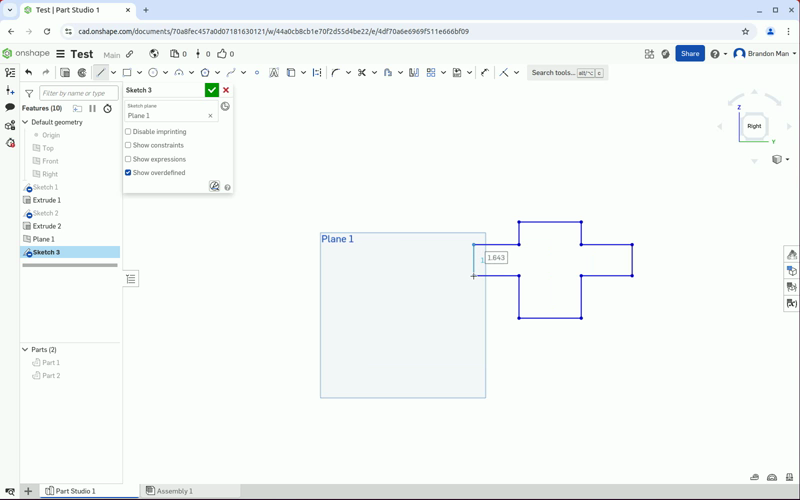
scroll(6)
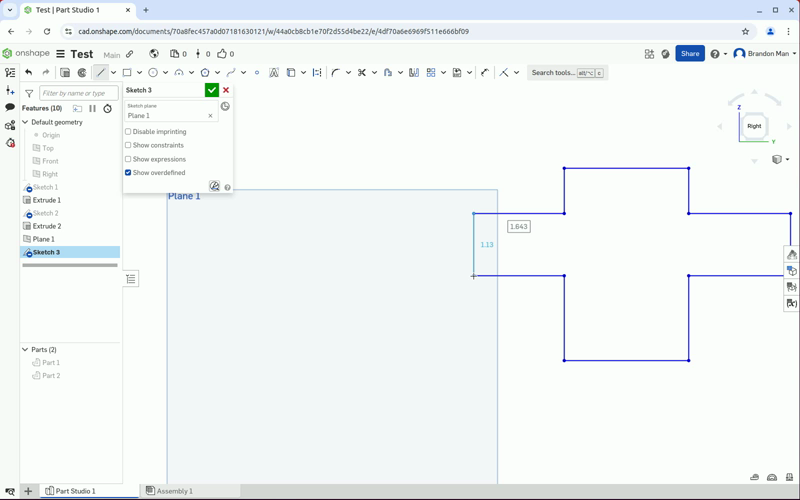
key_up(shift)
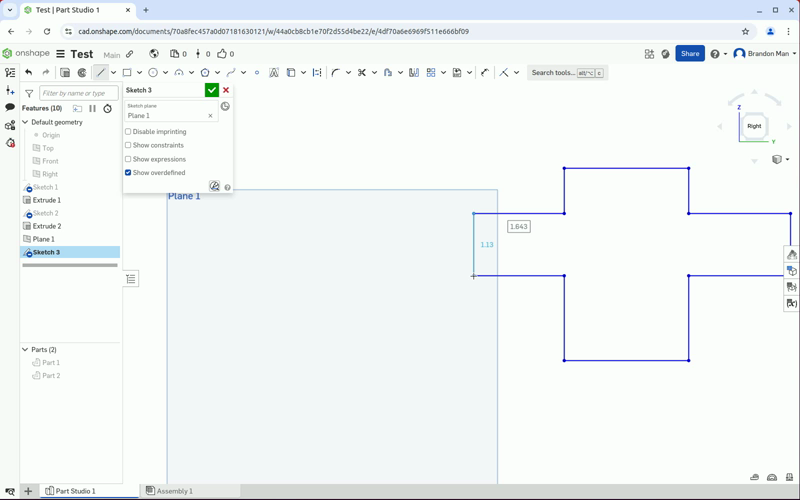
click(473, 275)
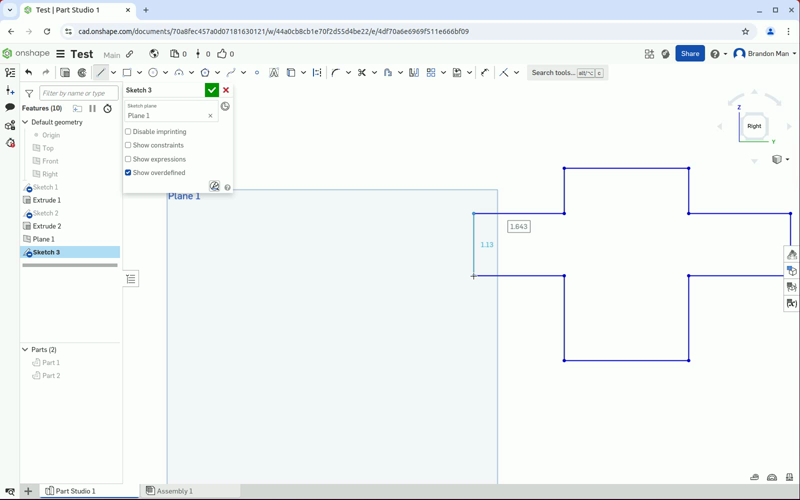
scroll(-6)
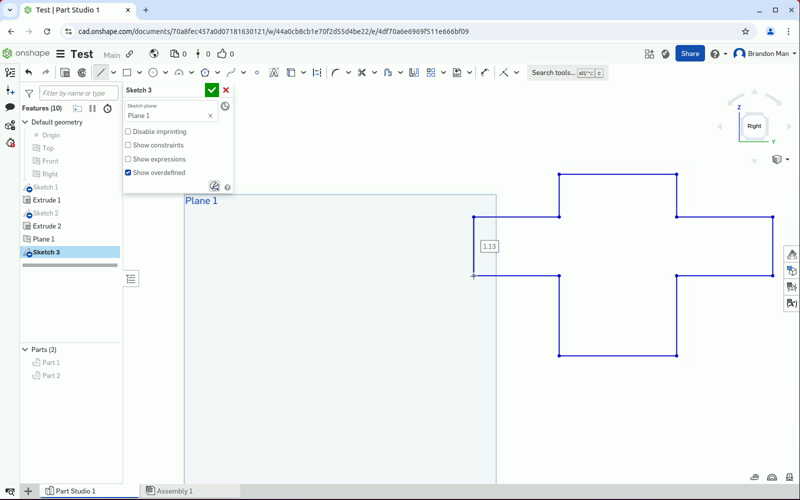
scroll(-6)
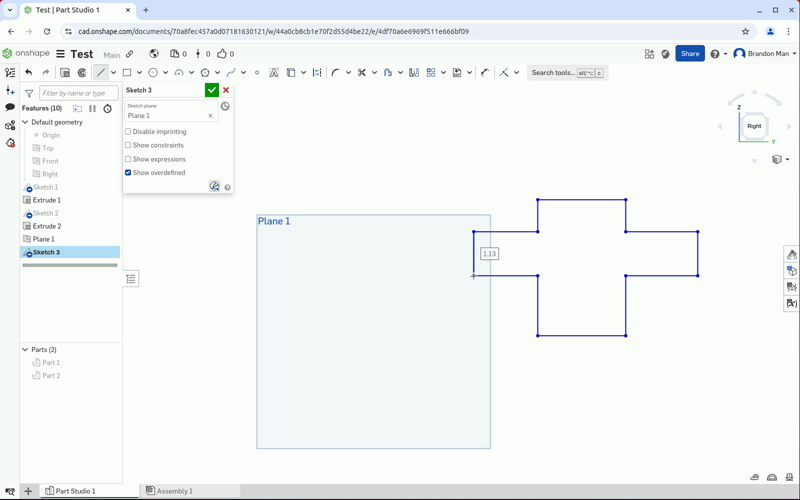
scroll(-6)
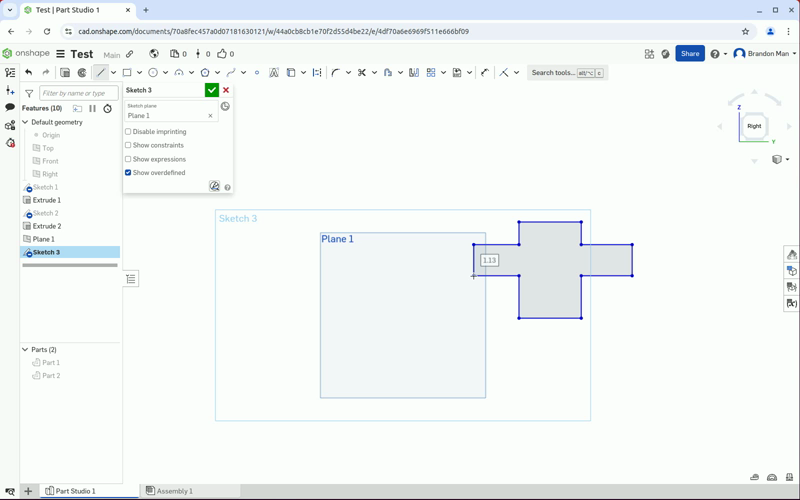
scroll(-6)
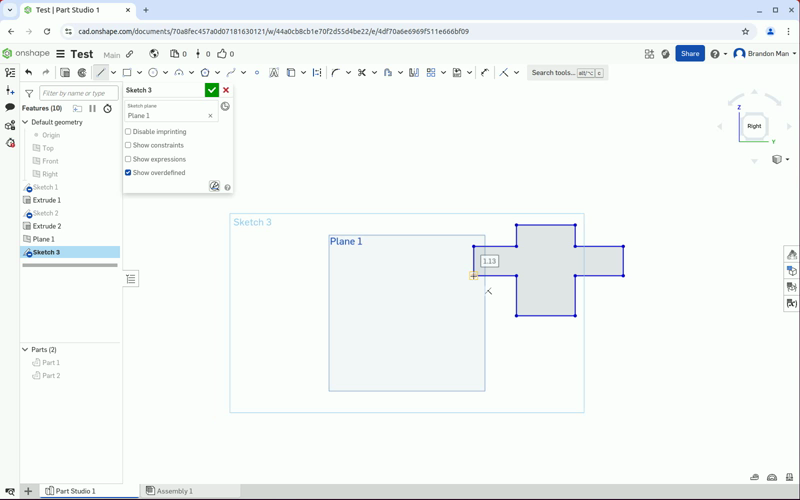
scroll(-6)
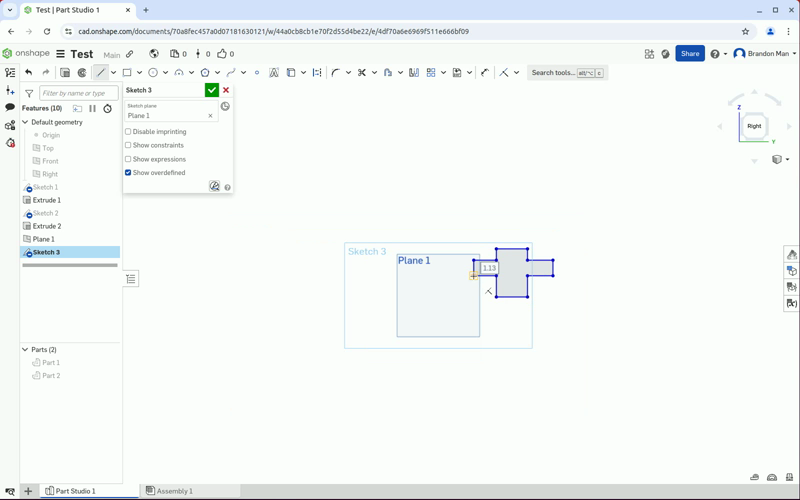
scroll(-6)
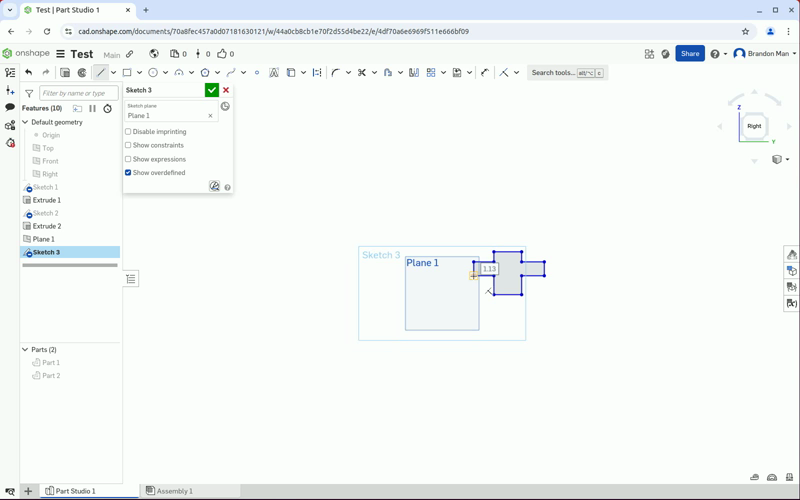
scroll(-6)
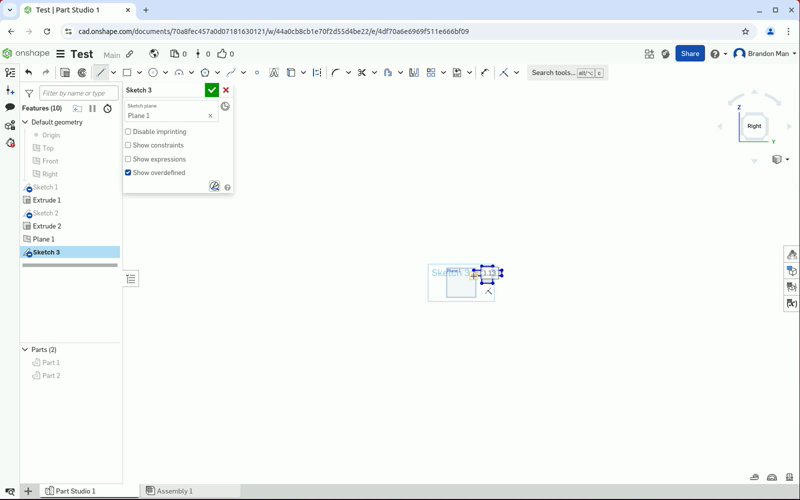
key(esc)
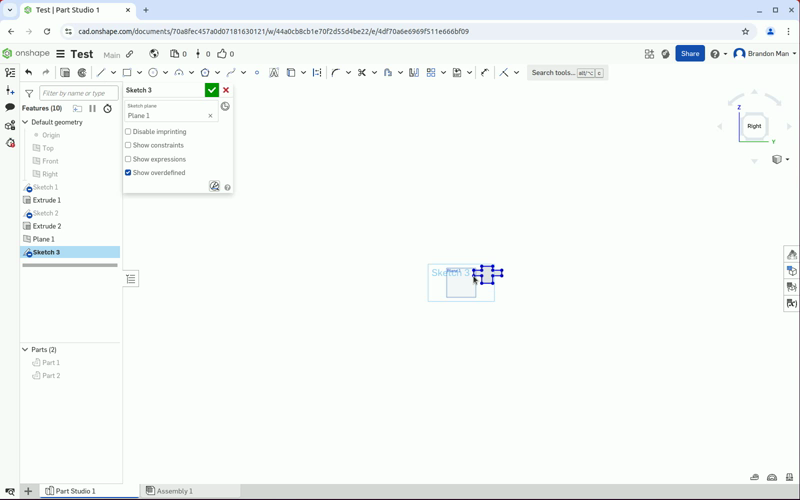
mouse_move(483, 278)
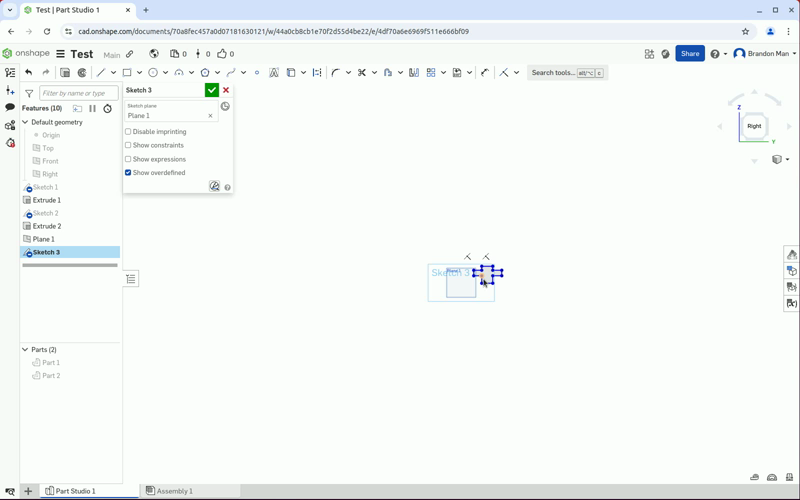
scroll(6)
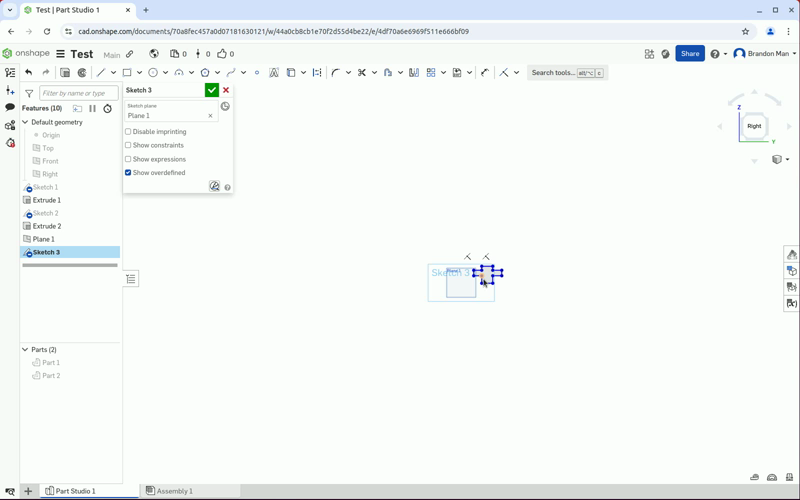
scroll(6)
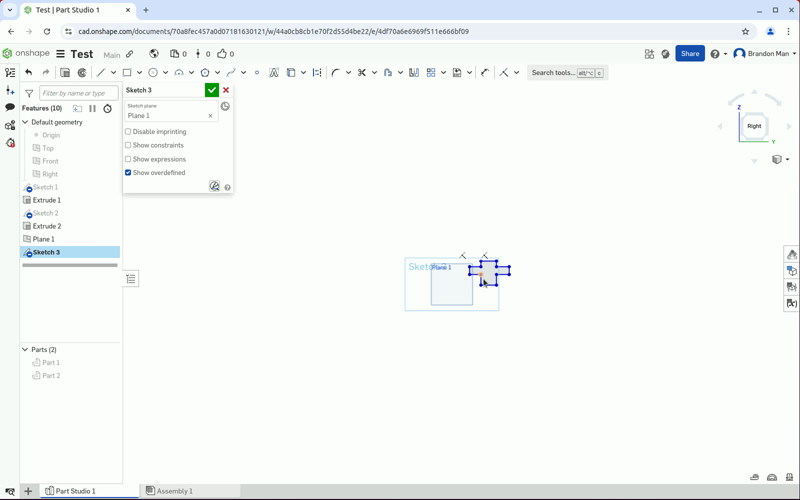
scroll(6)
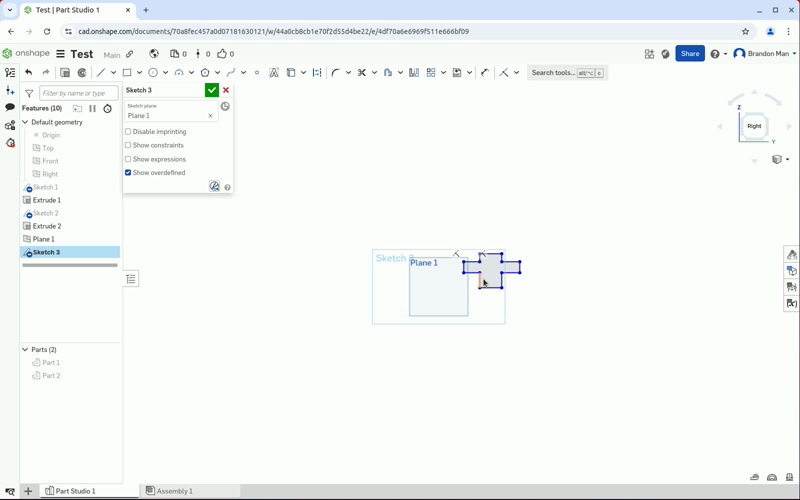
scroll(6)
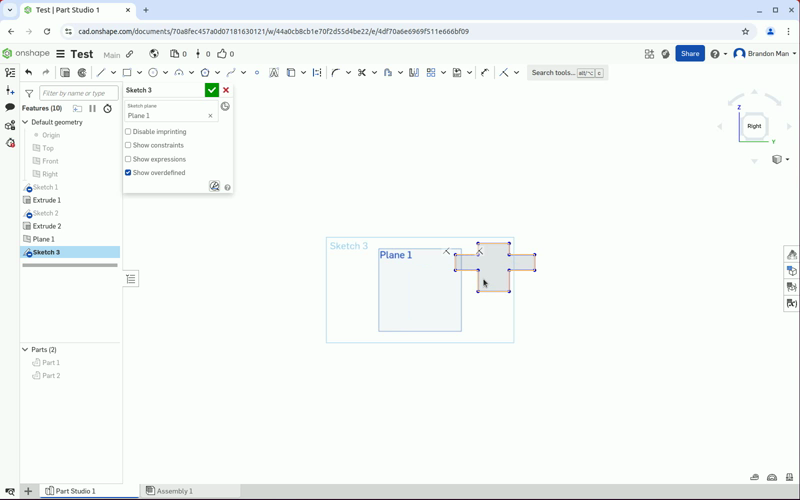
scroll(6)
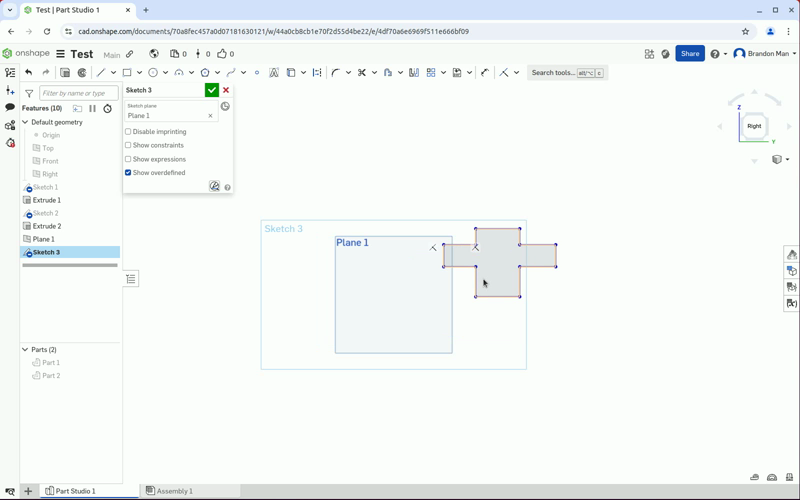
scroll(6)
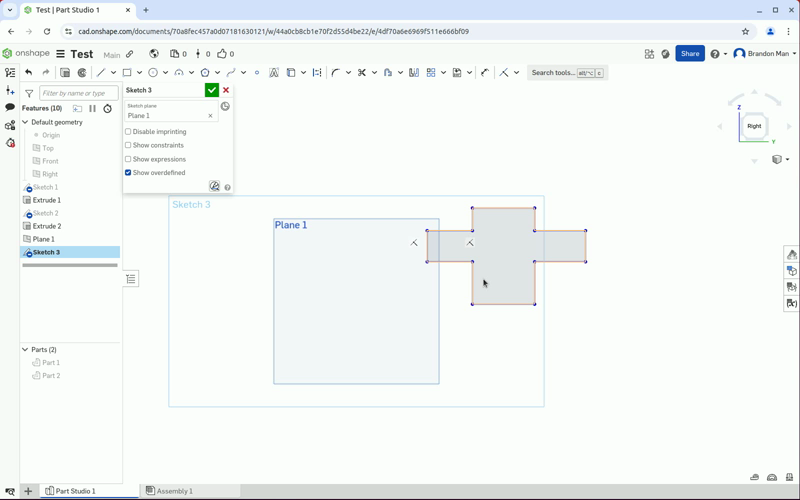
scroll(6)
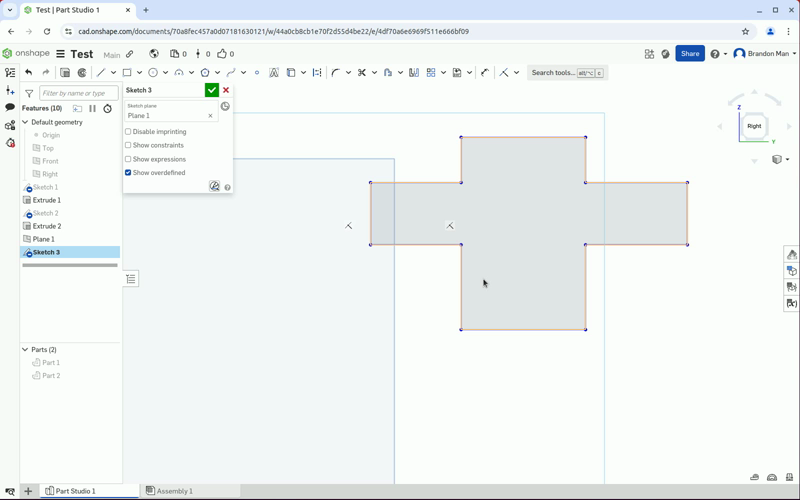
click(483, 278)
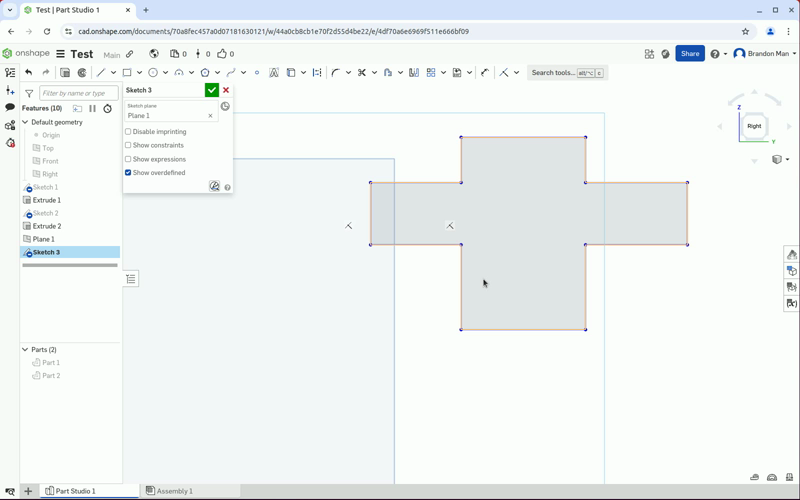
scroll(-6)
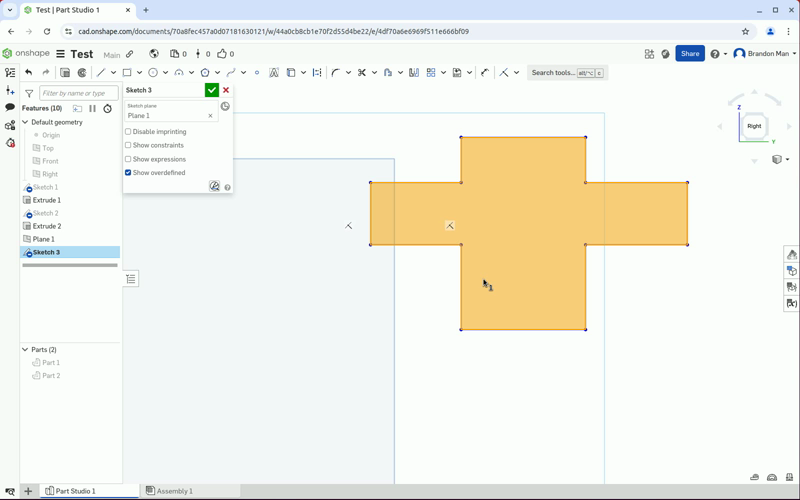
scroll(-6)
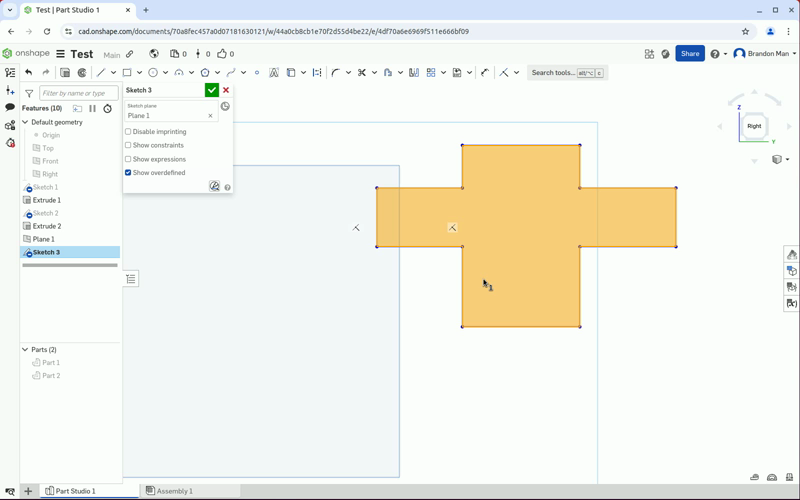
scroll(-6)
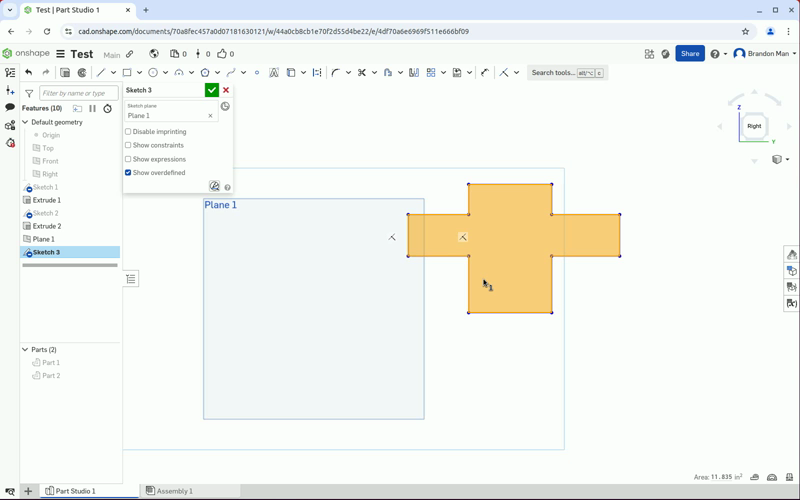
scroll(-6)
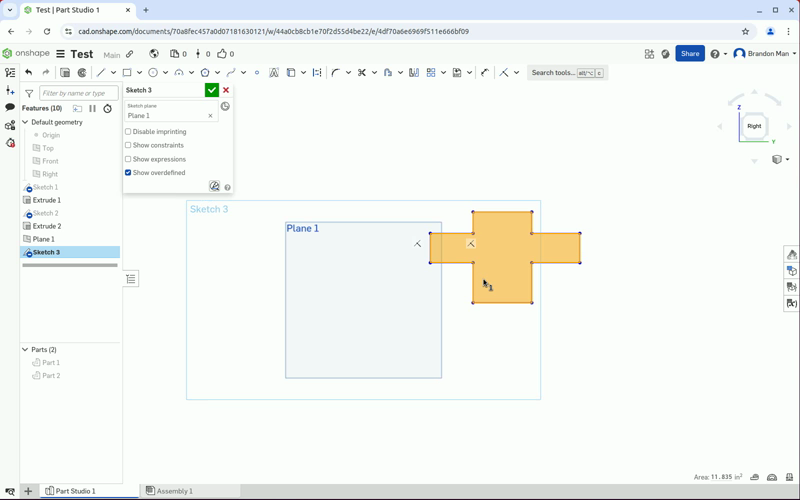
scroll(-6)
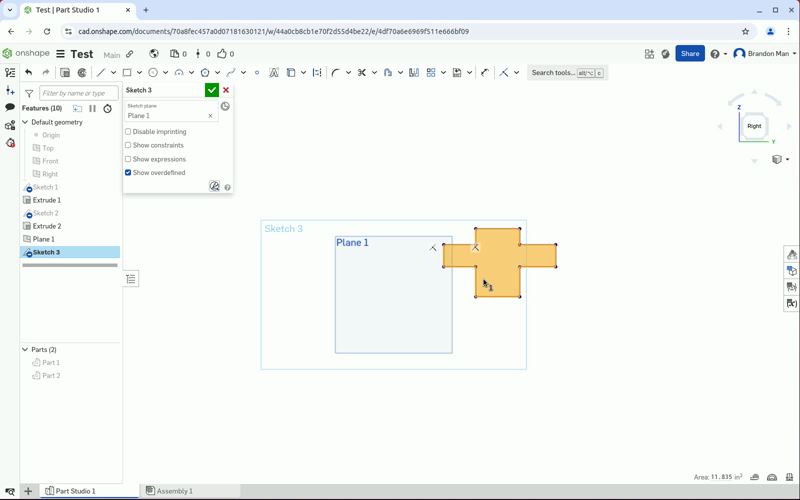
scroll(-6)
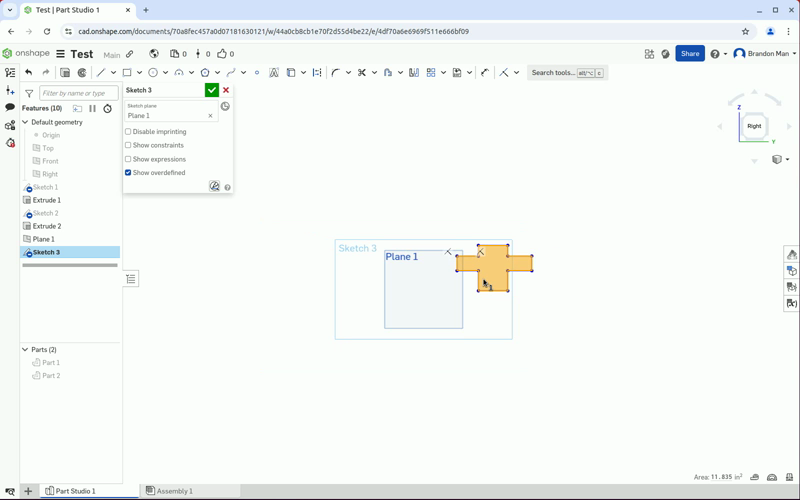
scroll(-6)
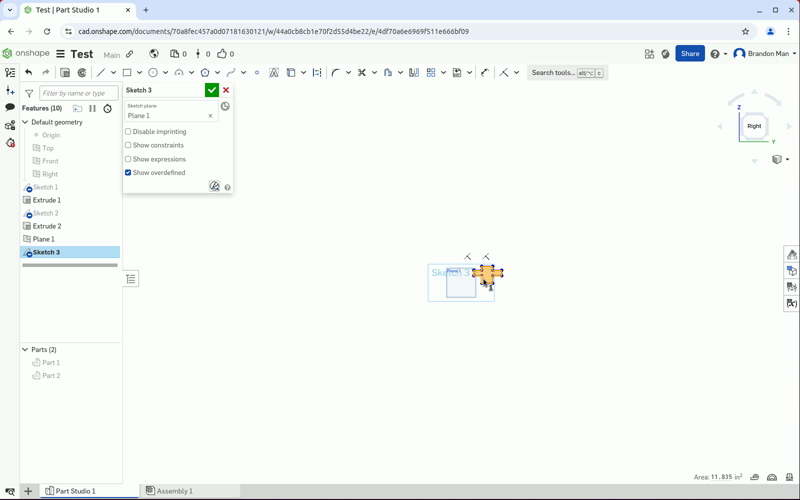
mouse_move(73, 352)
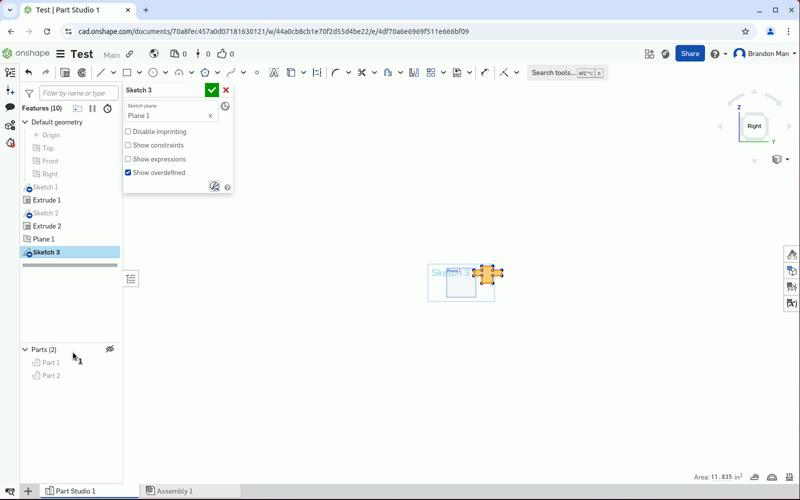
key(shift+y)
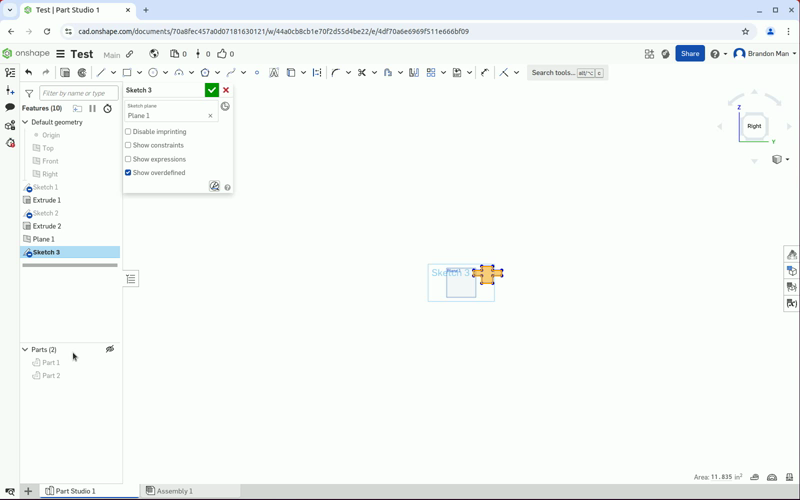
key(shift+e)
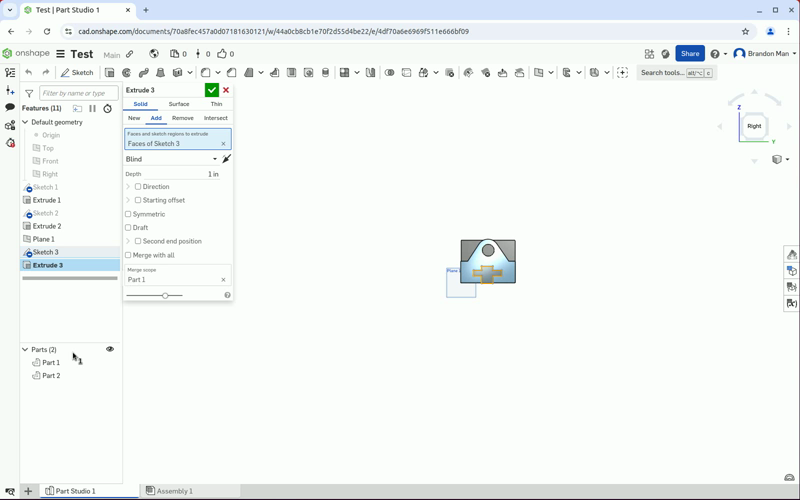
mouse_move(143, 106)
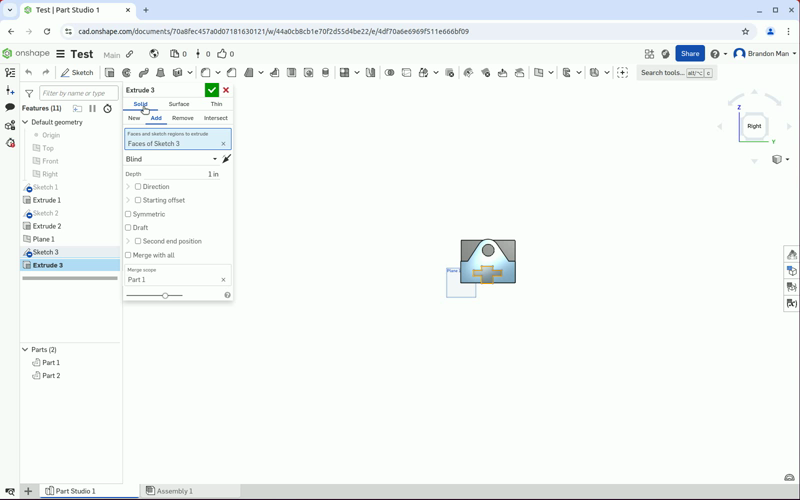
click(143, 106)
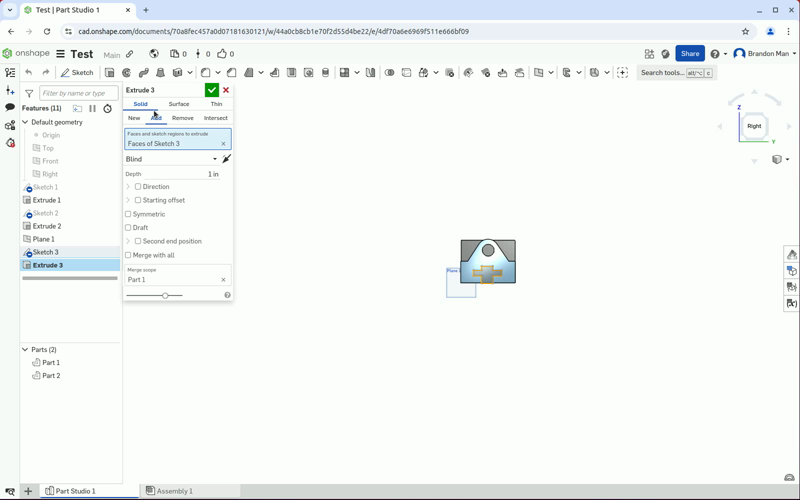
mouse_move(186, 120)
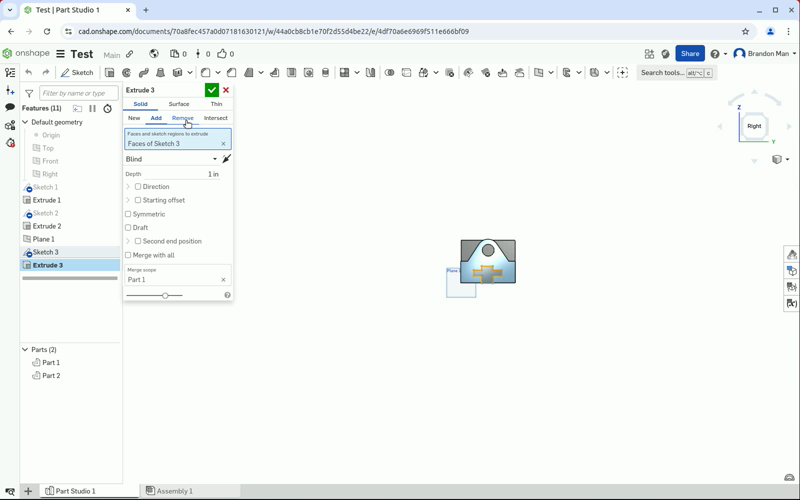
click(186, 120)
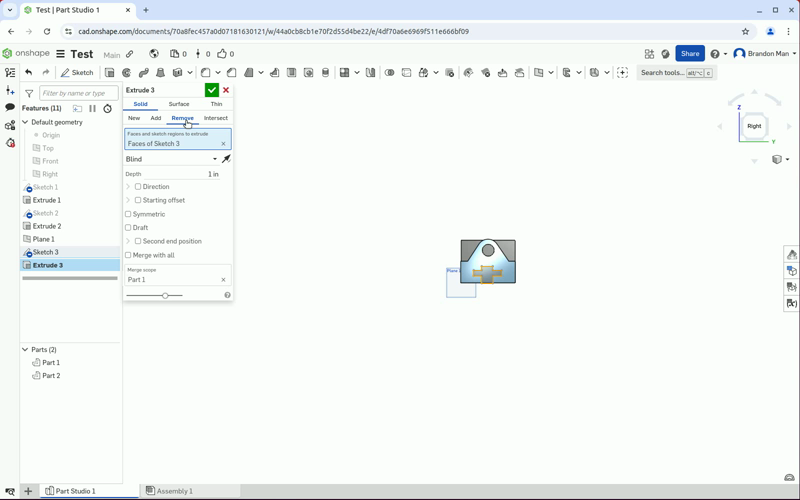
key(tab, 4)
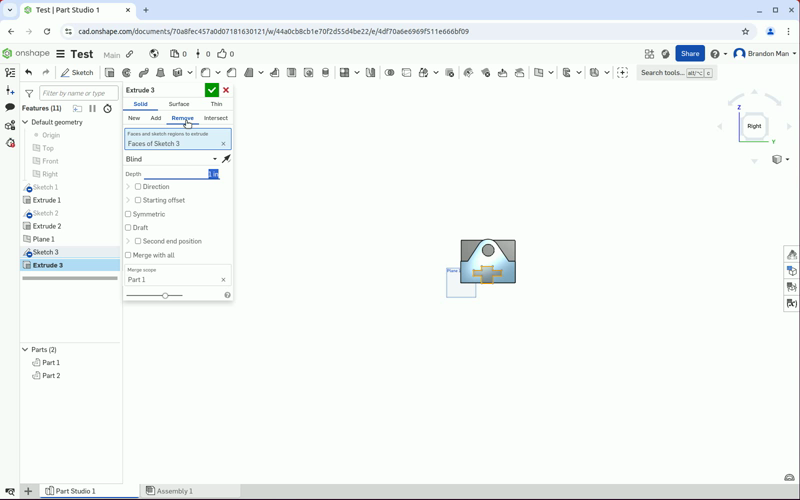
text(23.59)
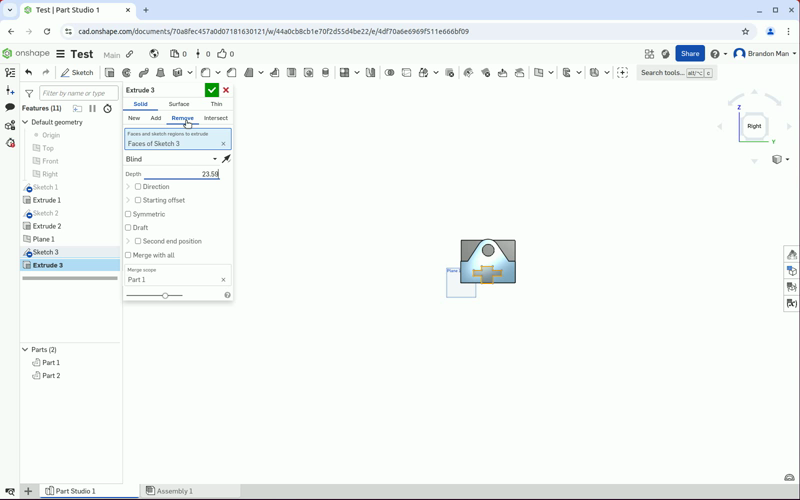
key(tab, 6)
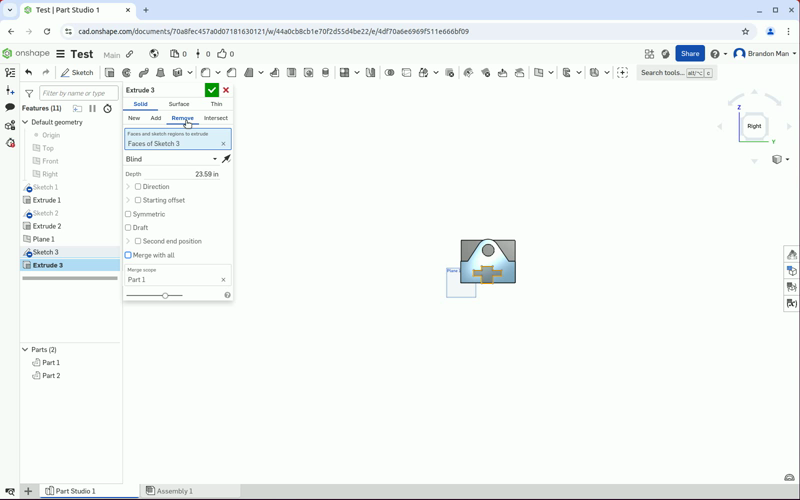
key(space)
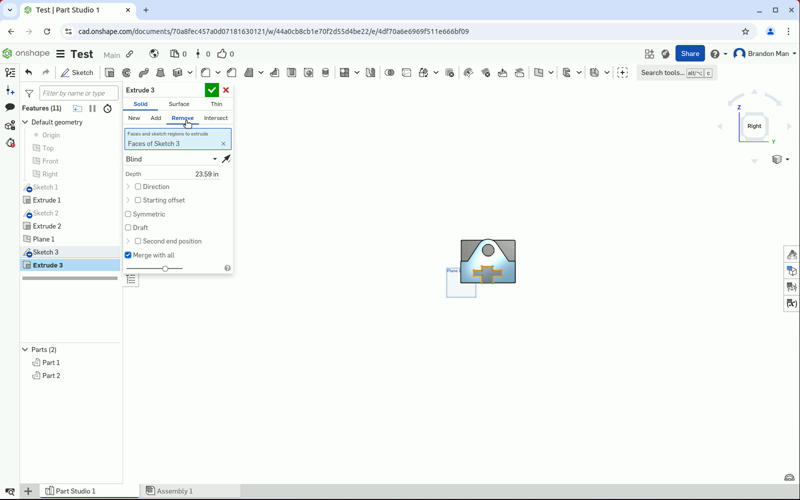
key(enter)
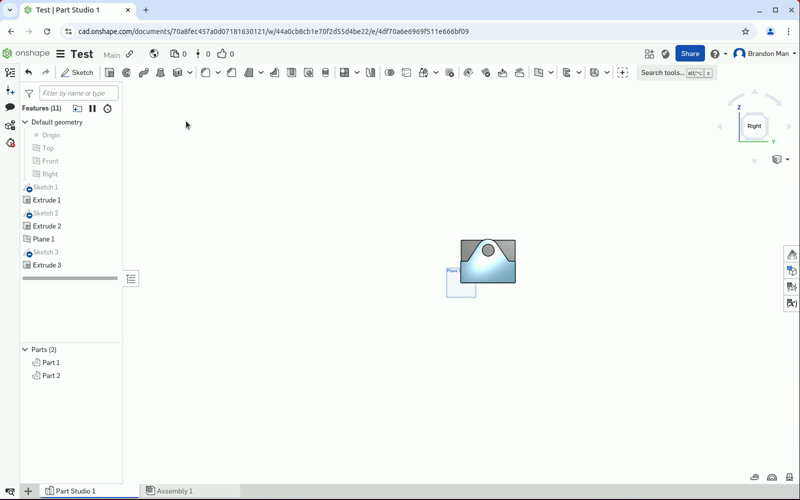
key(shift+h)
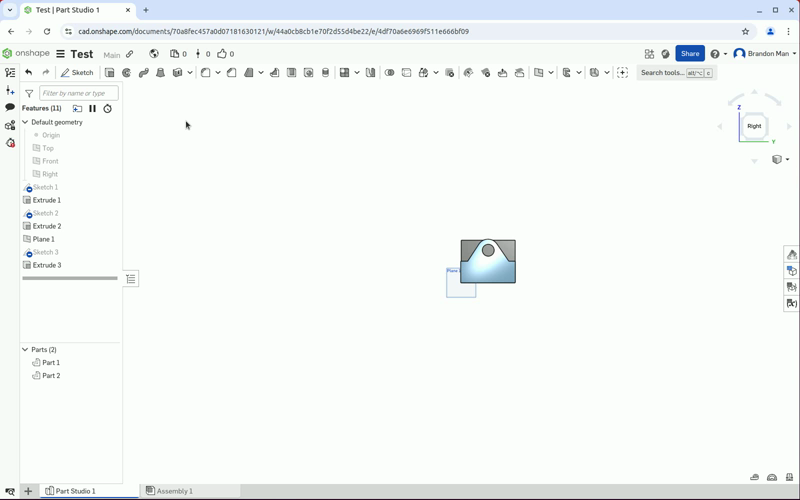
key(shift+h)
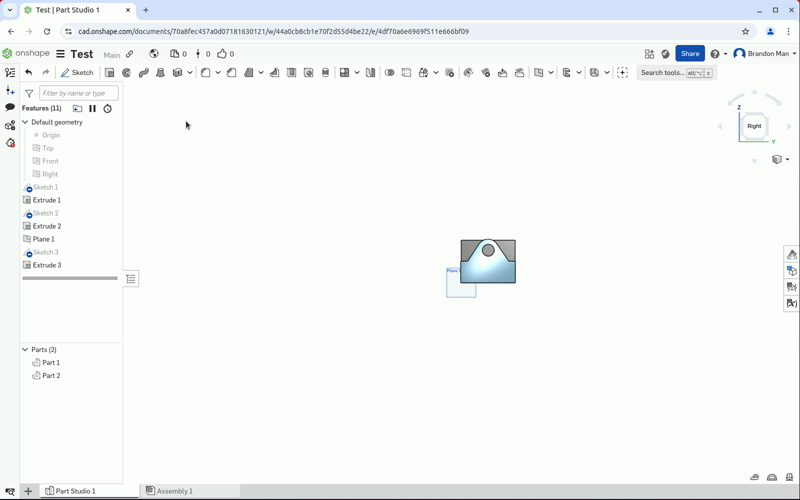
key(shift+7)
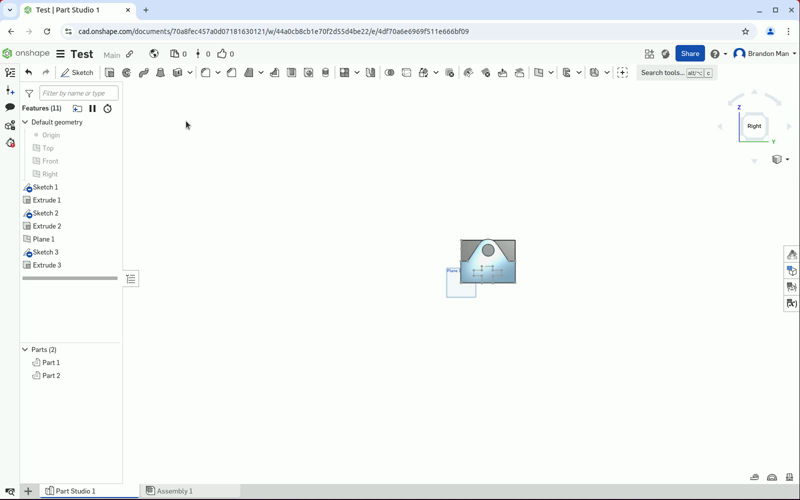
key(right, 2)
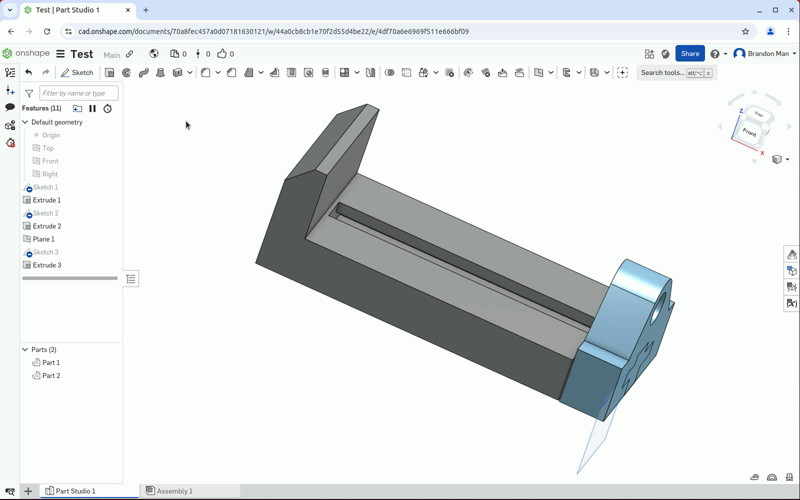
key(down, 2)
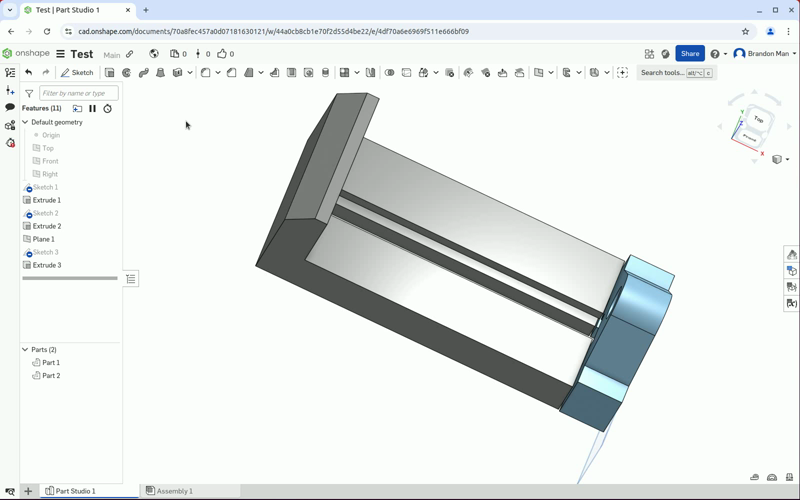
key(up, 2)
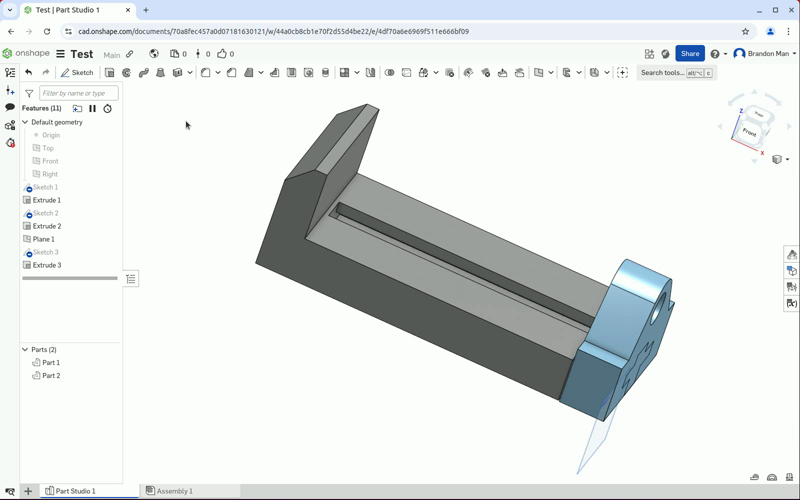
key(left, 2)
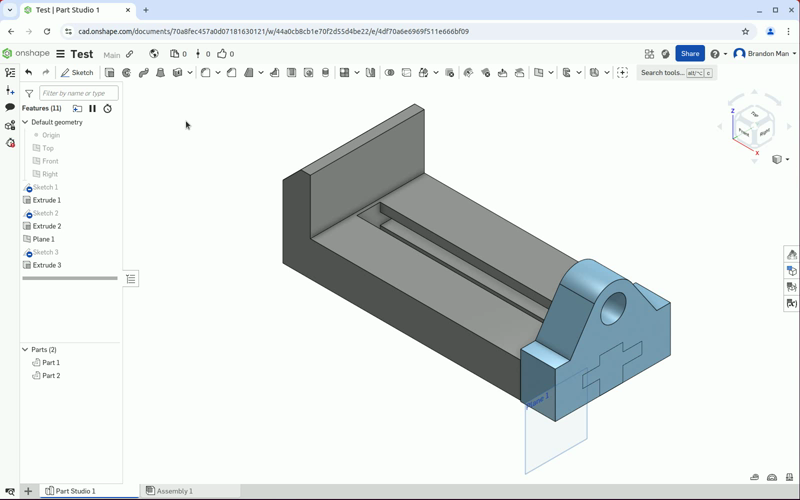
mouse_move(73, 189)
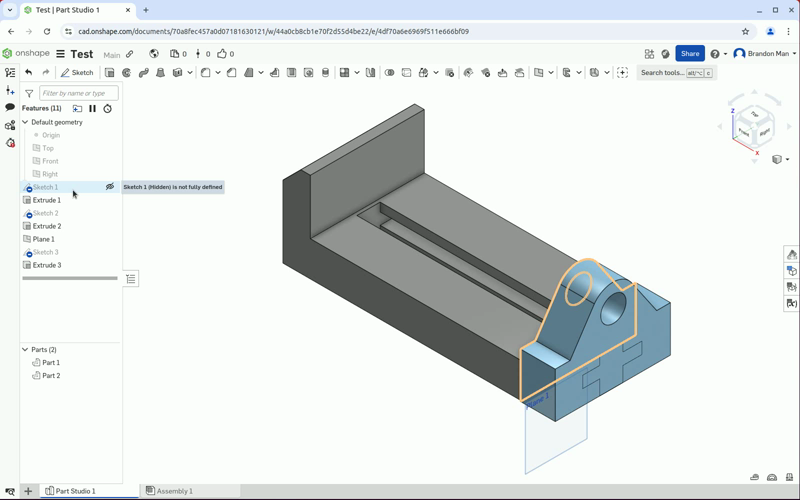
click(73, 189)